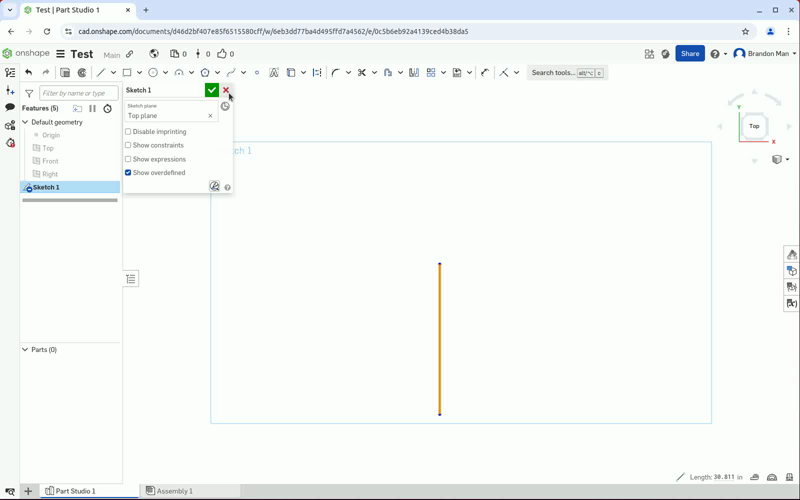
key(shift+h)
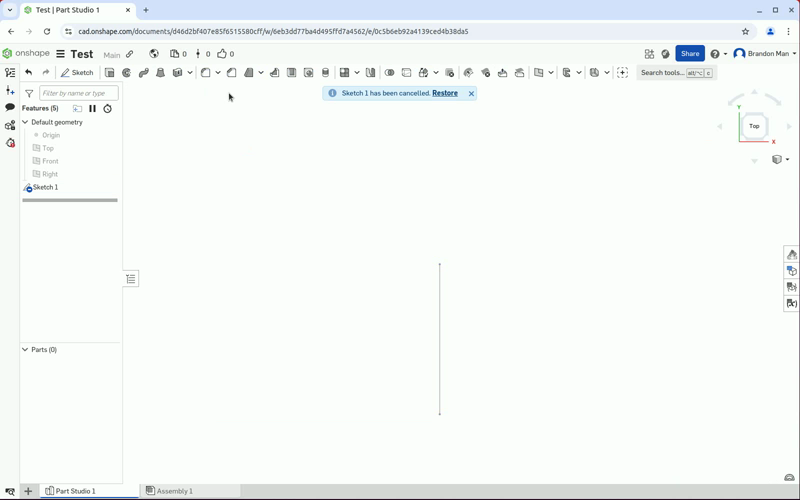
key(shift+s)
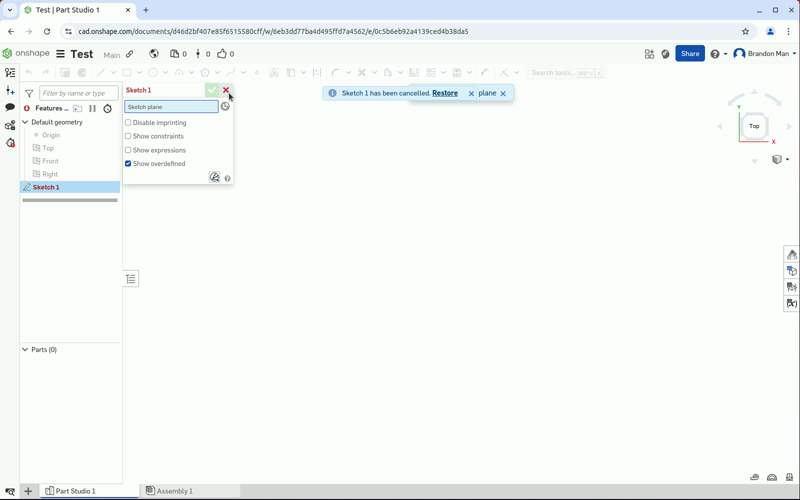
mouse_move(73, 150)
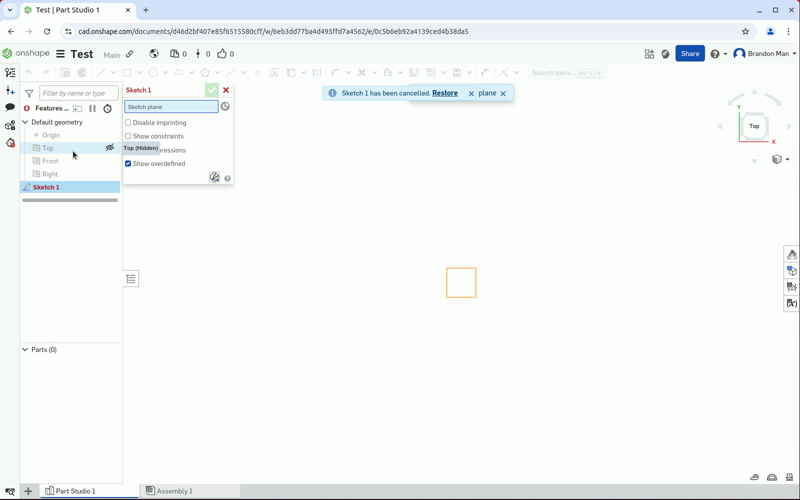
click(73, 150)
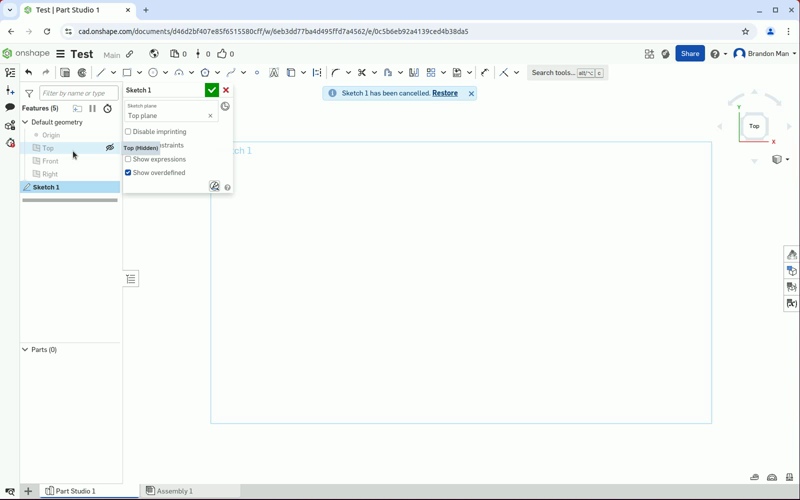
mouse_move(73, 352)
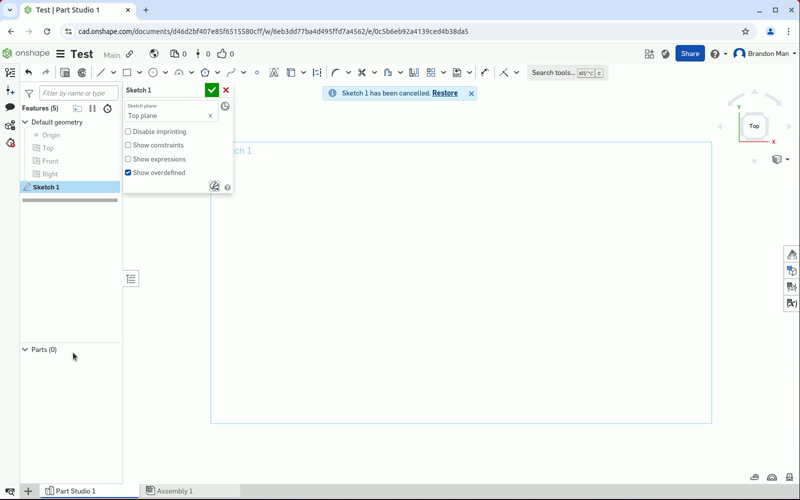
key(y)
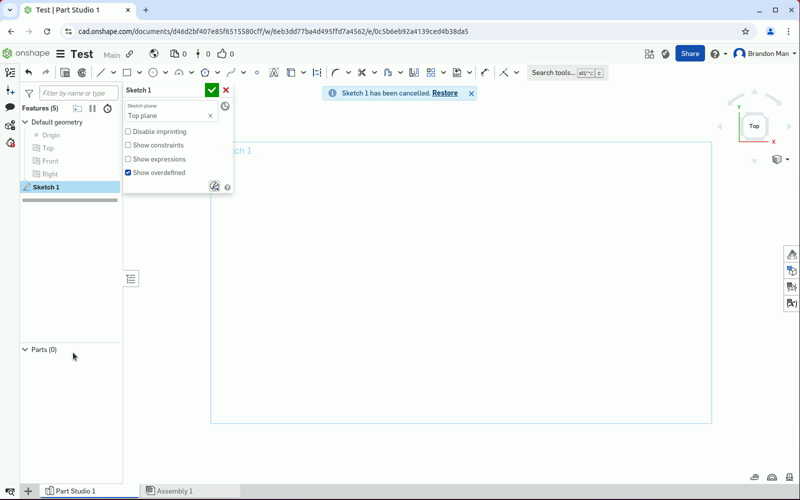
key(c)
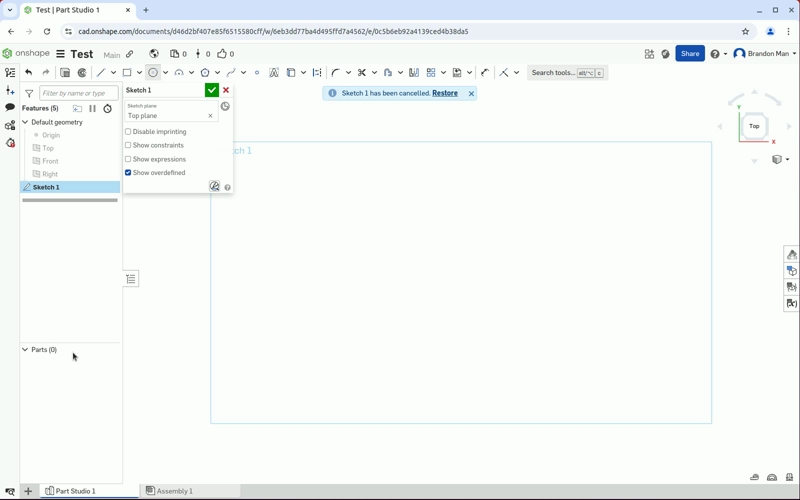
key_down(shift)
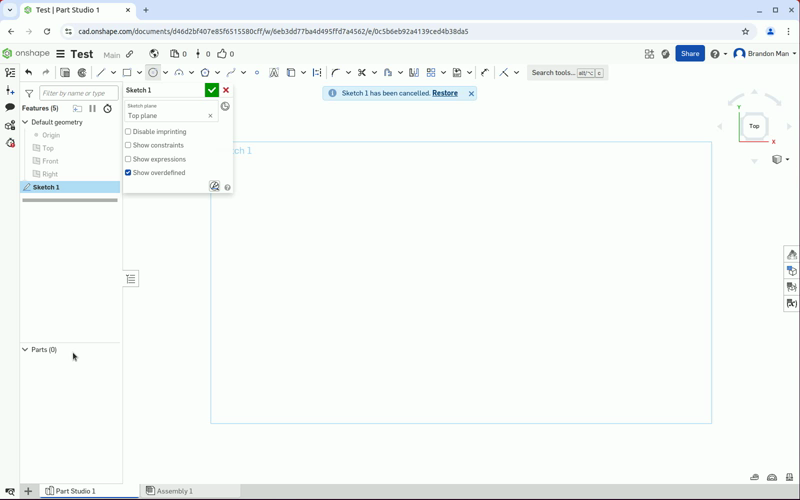
mouse_move(461, 282)
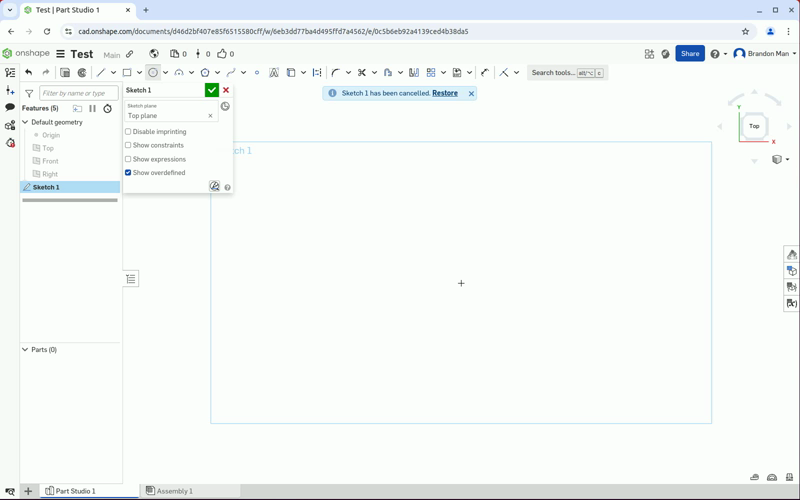
click(461, 282)
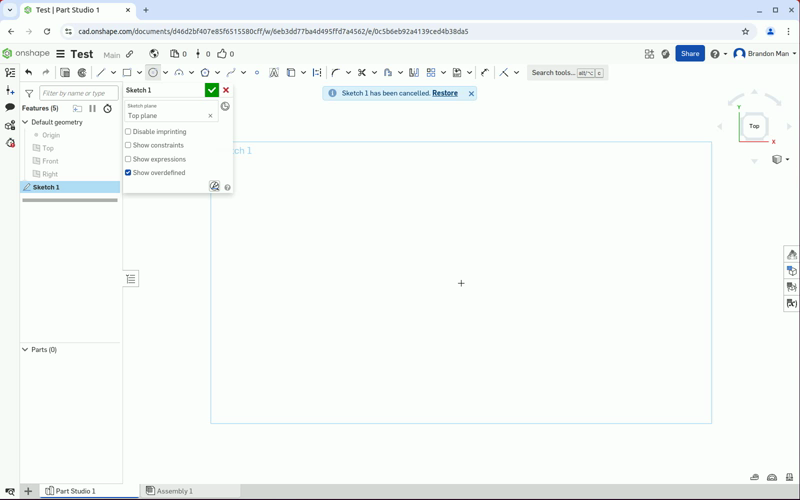
key_up(shift)
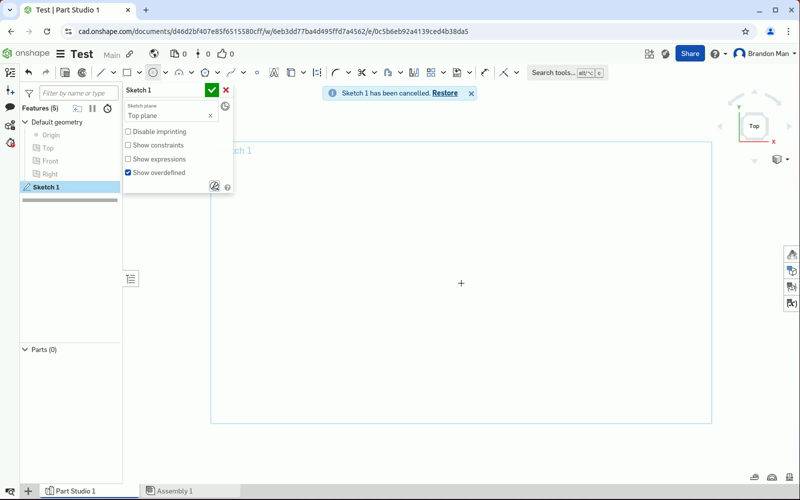
mouse_move(574, 282)
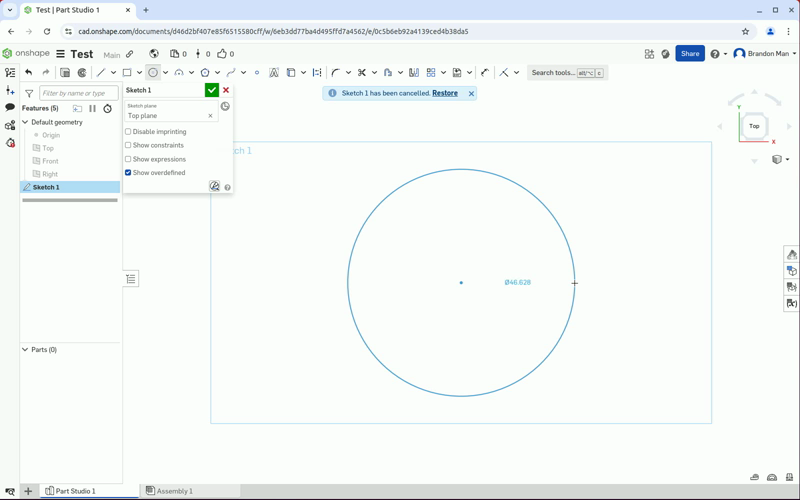
click(574, 282)
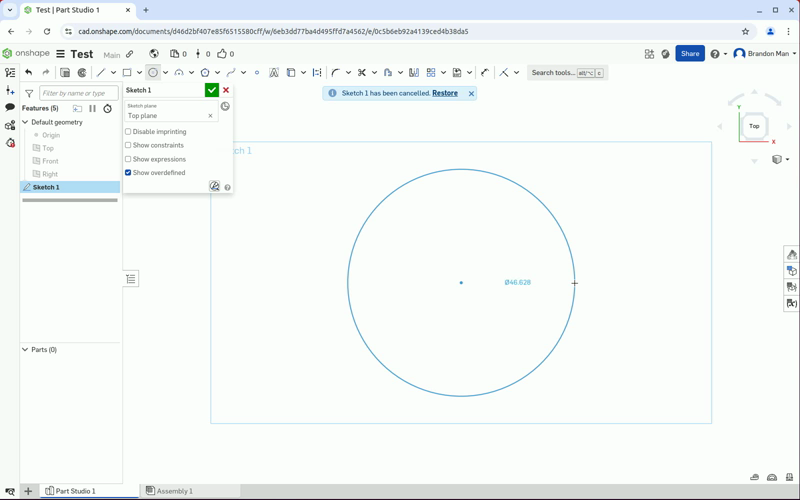
key(esc)
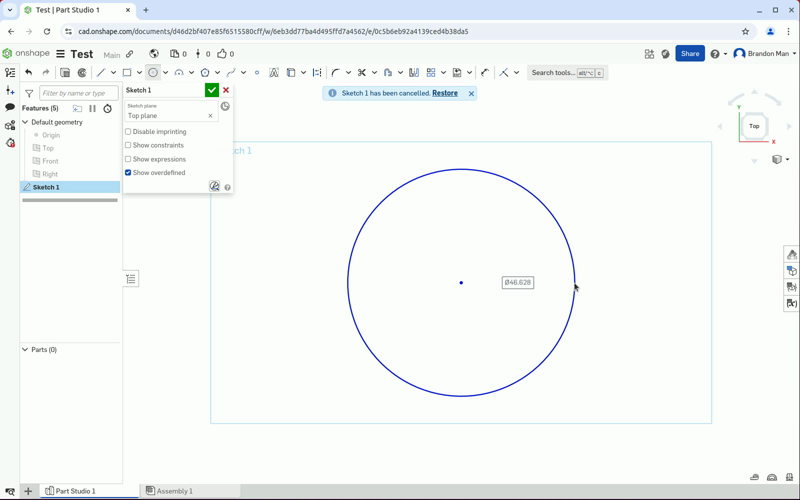
key(c)
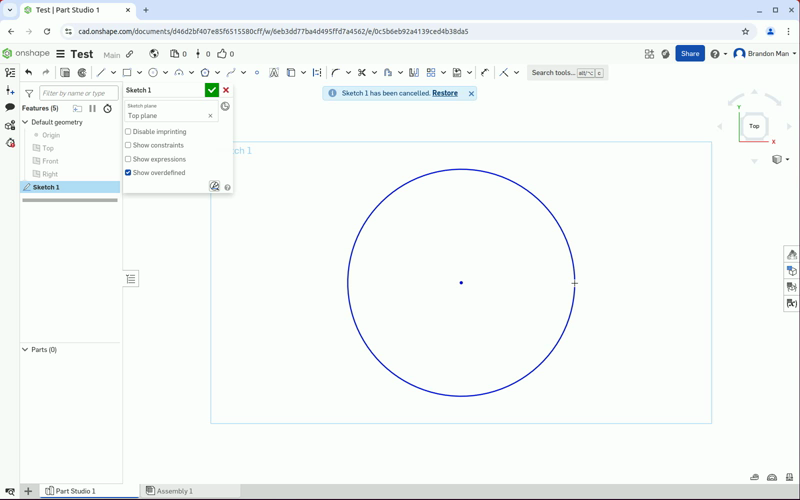
key_down(shift)
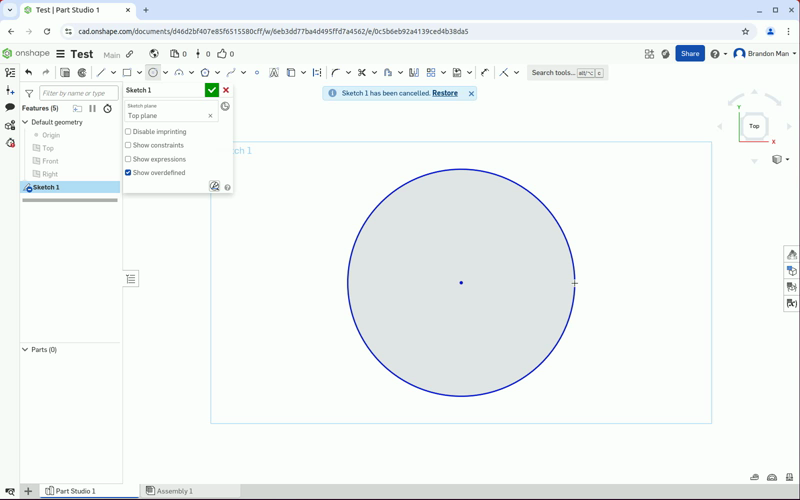
mouse_move(461, 282)
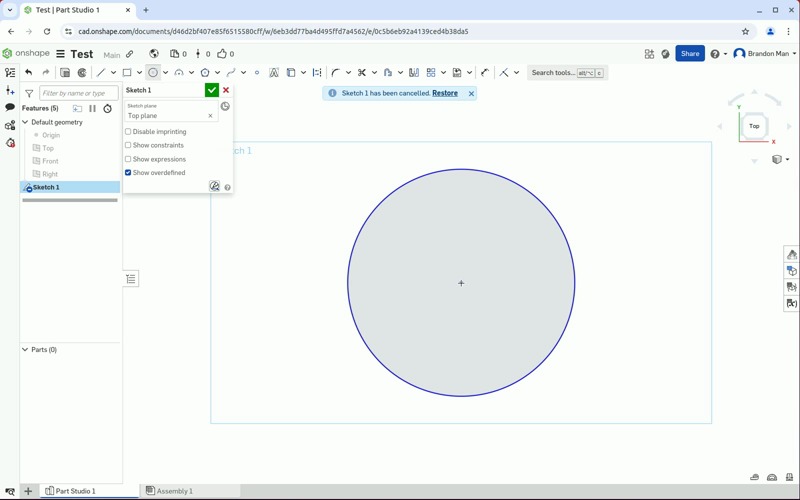
click(461, 282)
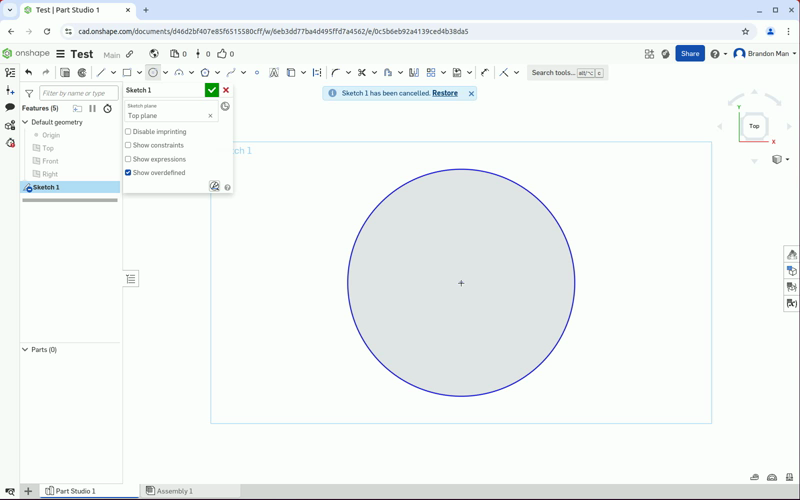
key_up(shift)
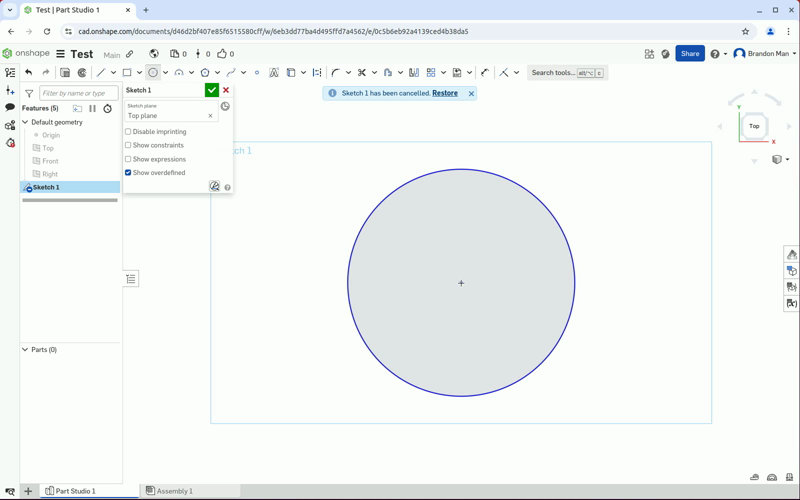
mouse_move(562, 282)
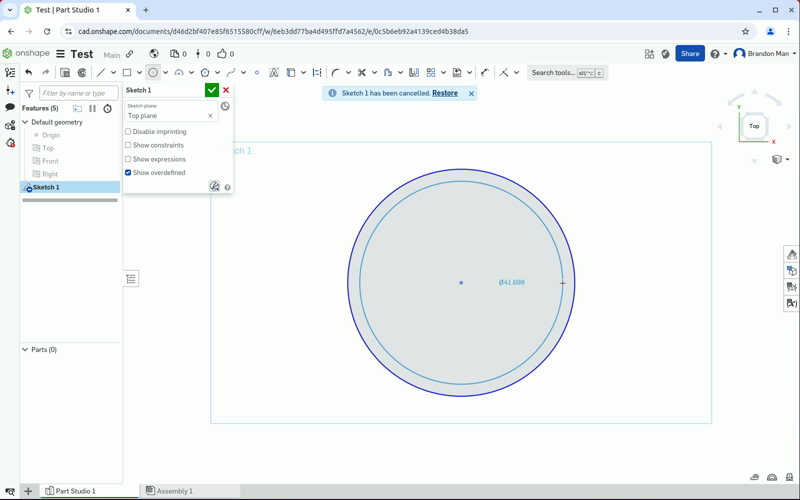
click(562, 282)
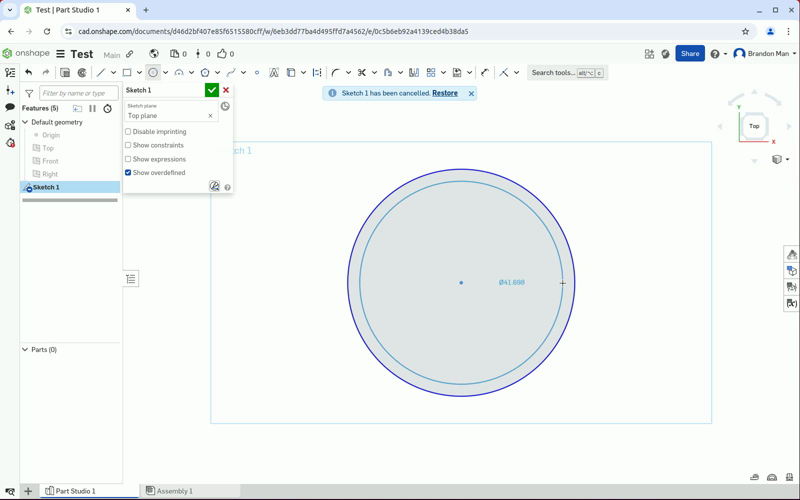
key(esc)
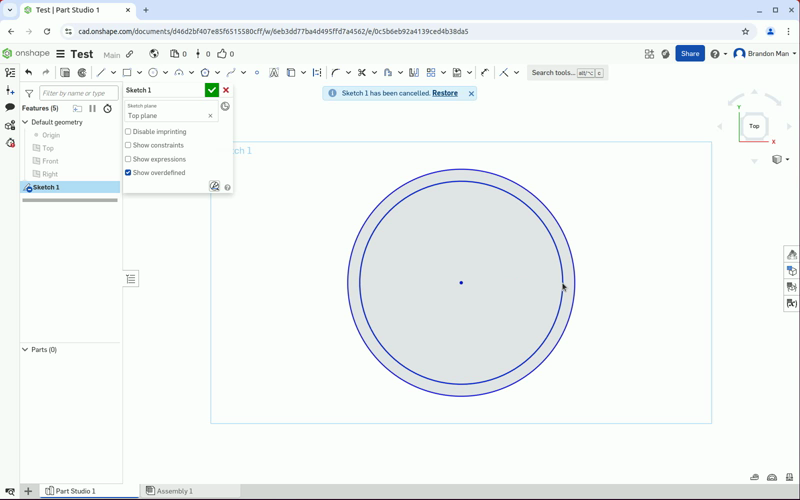
mouse_move(535, 206)
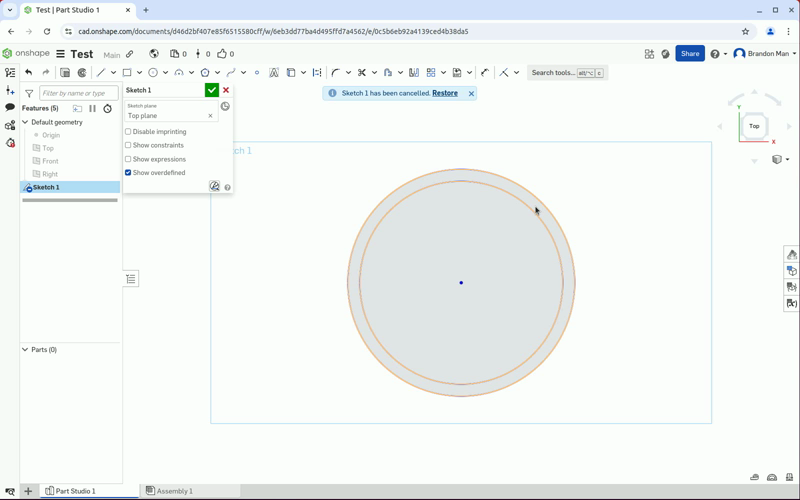
click(535, 206)
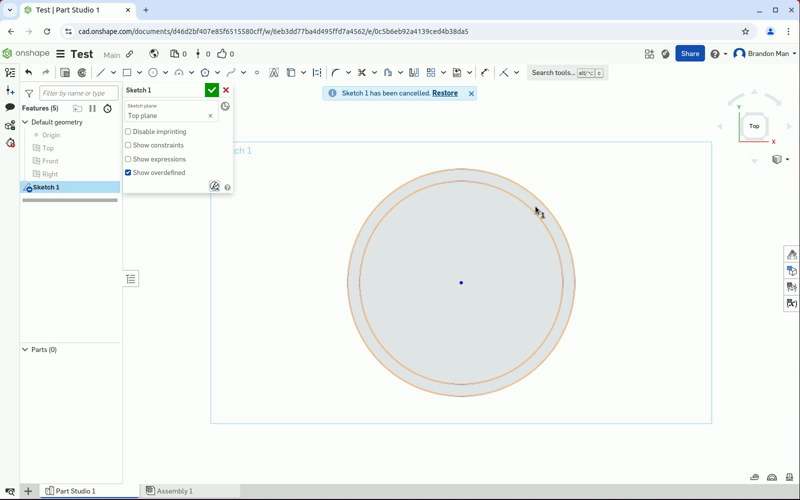
mouse_move(73, 352)
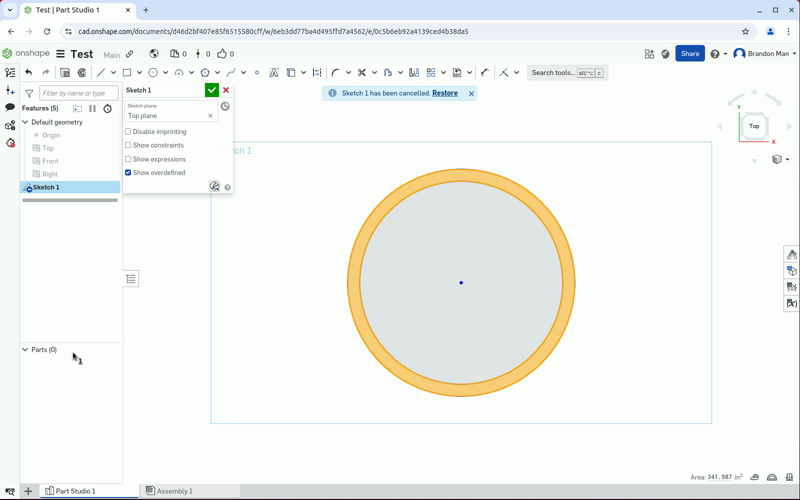
key(shift+y)
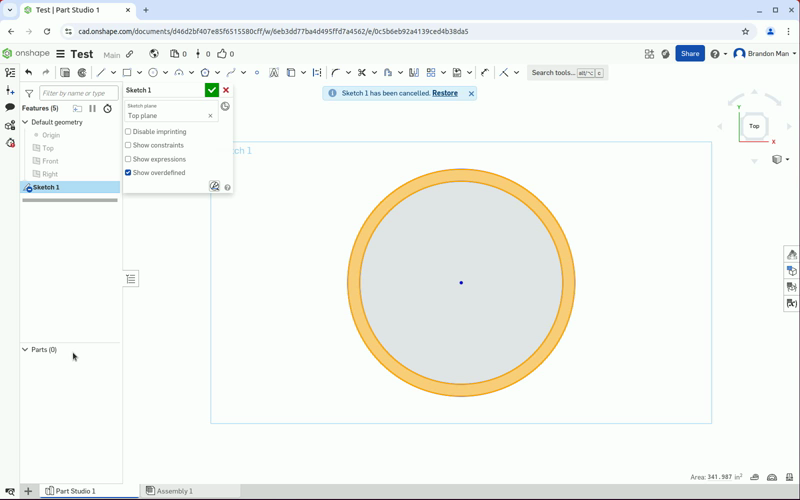
key(shift+e)
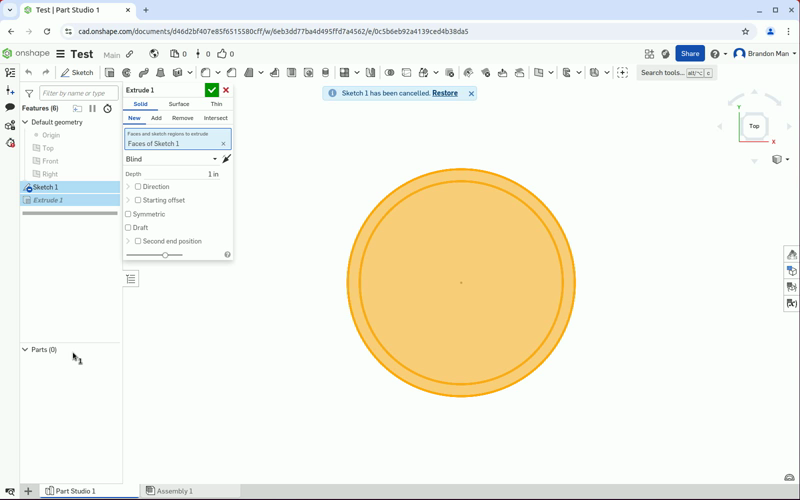
mouse_move(143, 106)
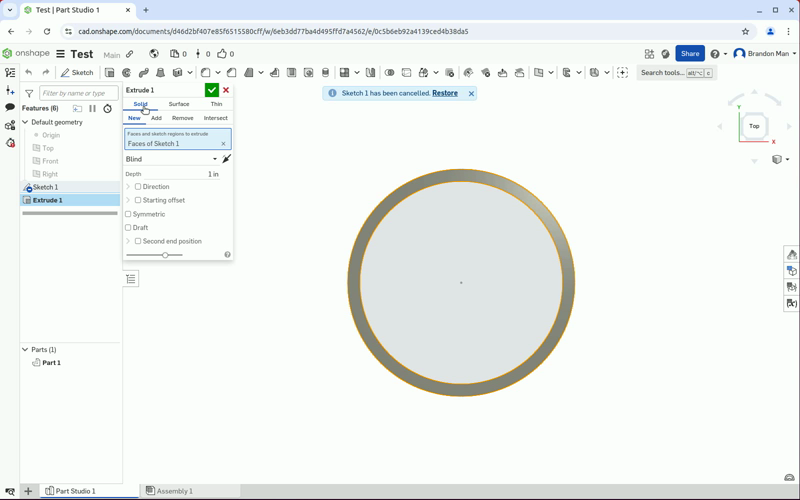
click(143, 106)
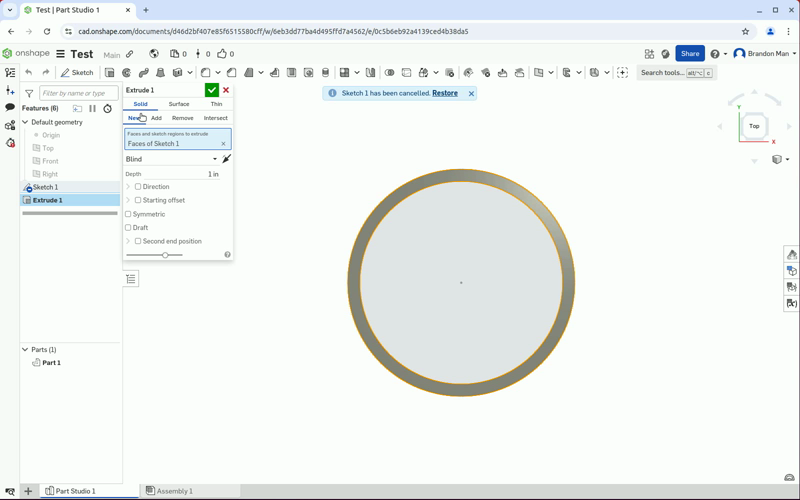
mouse_move(137, 120)
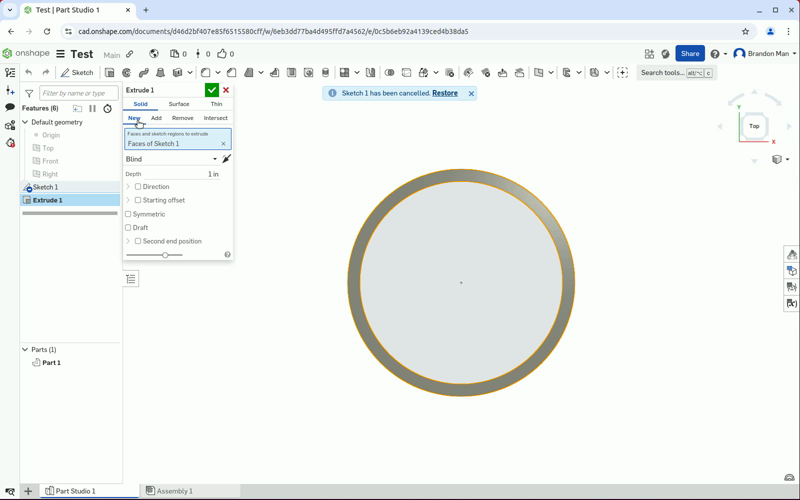
click(137, 120)
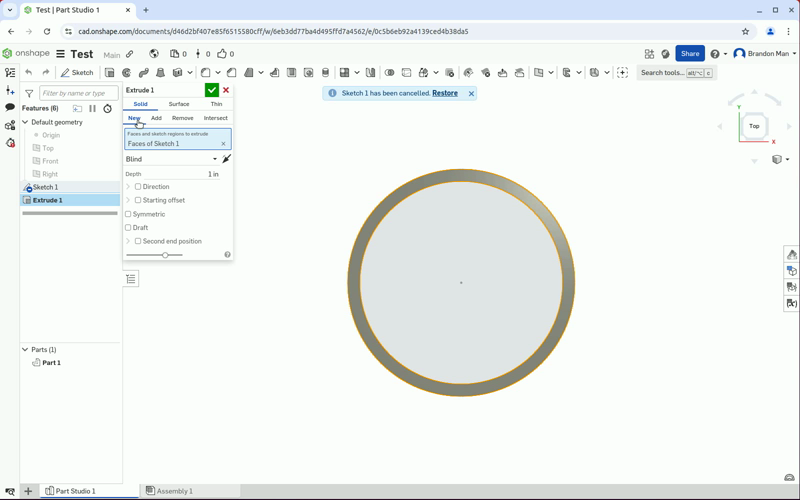
key(tab, 4)
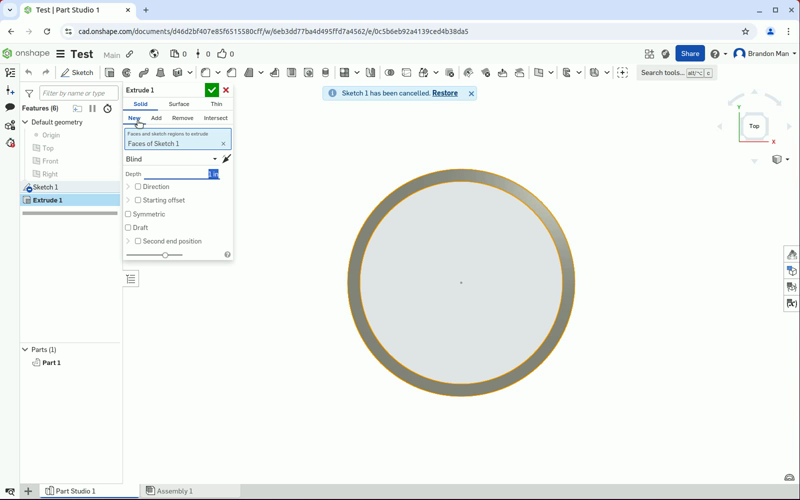
text(3.851)
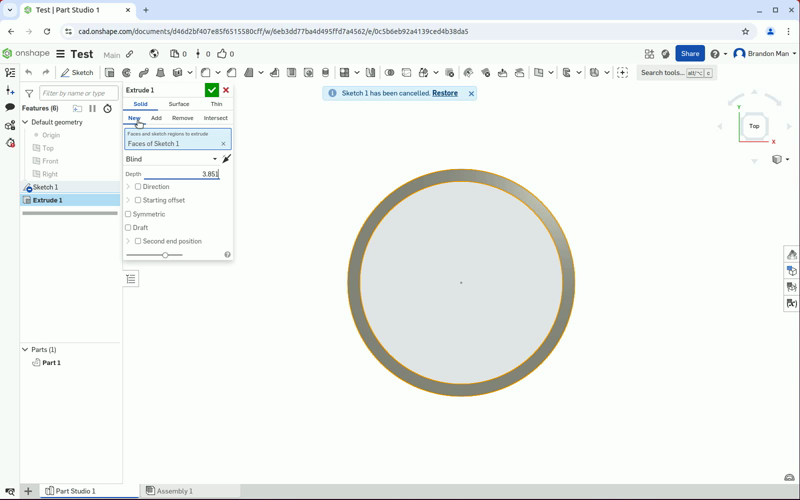
key(enter)
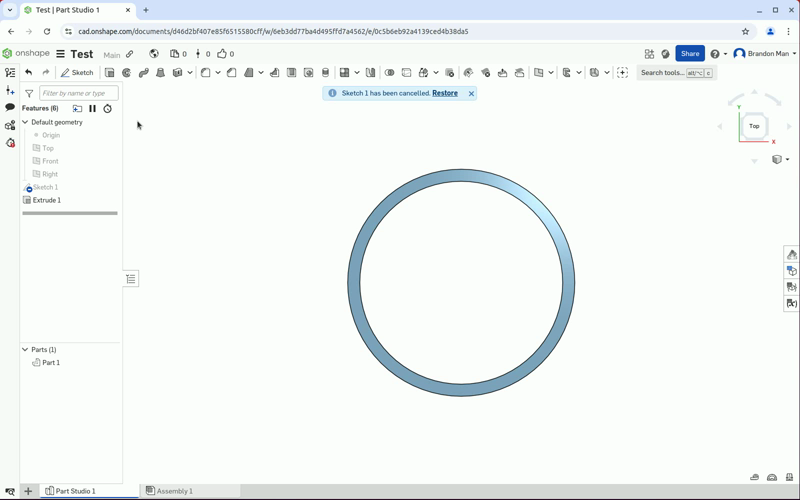
key(shift+h)
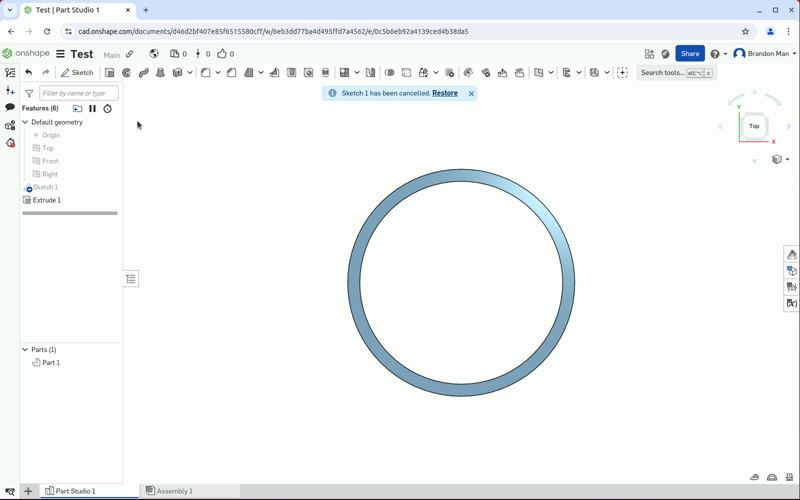
key(shift+h)
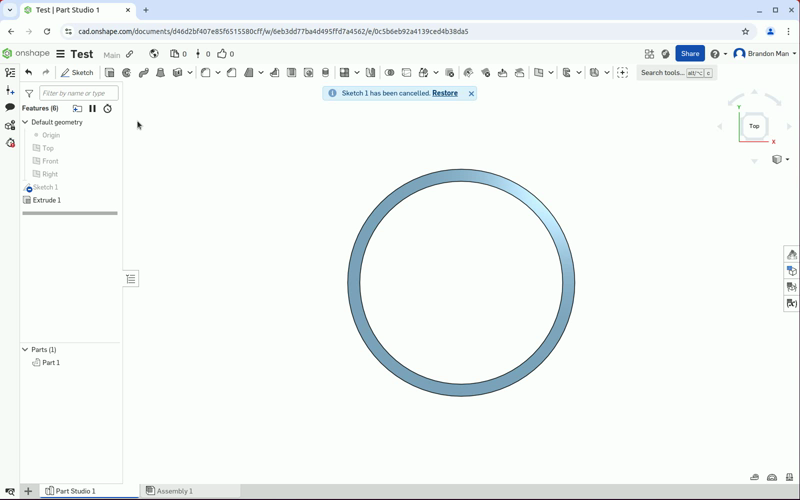
mouse_move(73, 189)
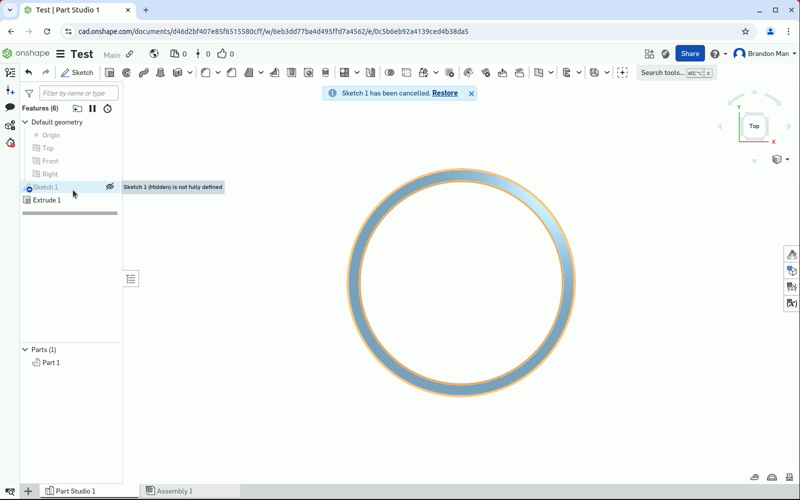
click(73, 189)
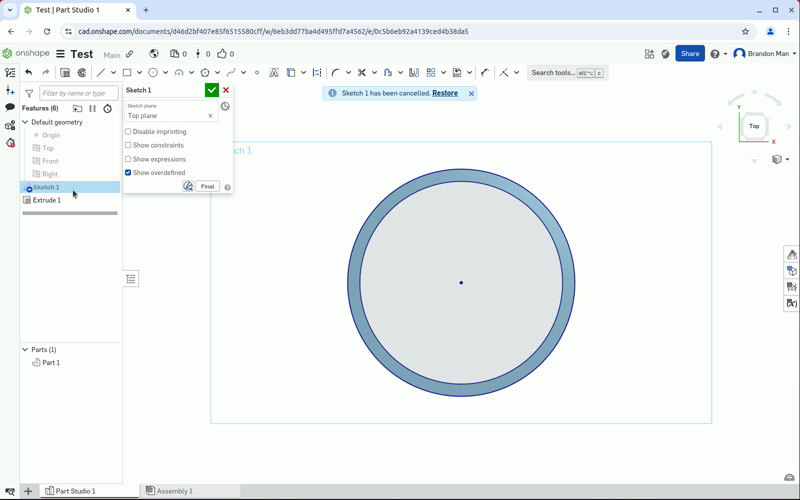
mouse_move(229, 92)
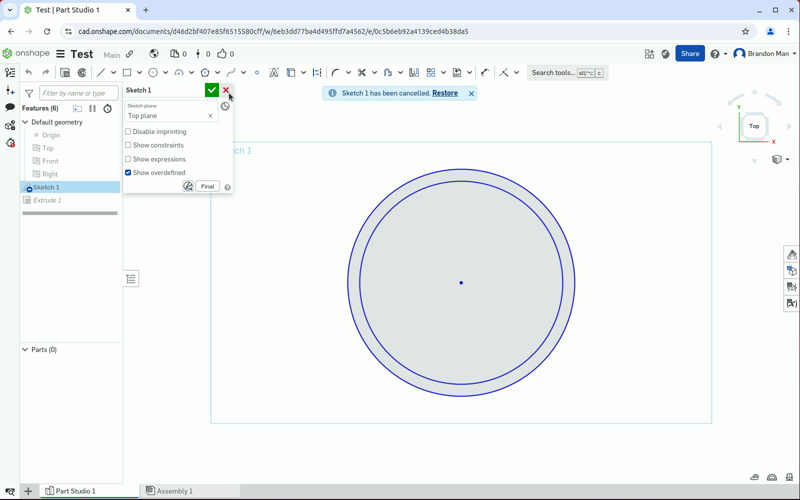
click(229, 92)
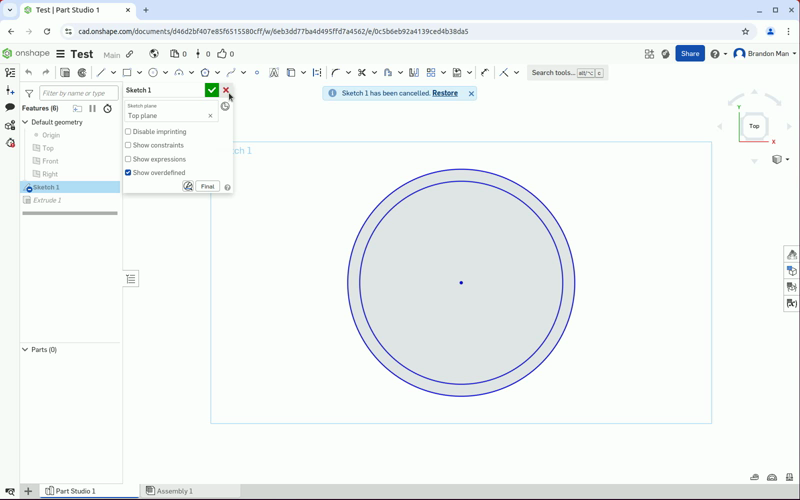
key(shift+s)
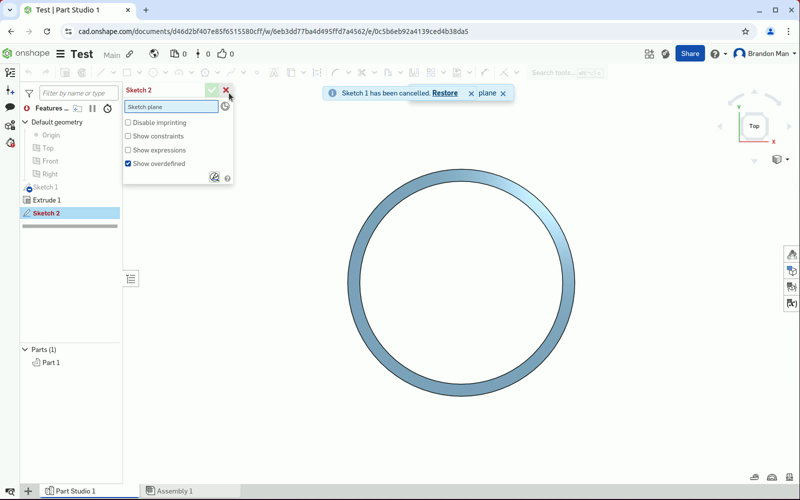
mouse_move(73, 150)
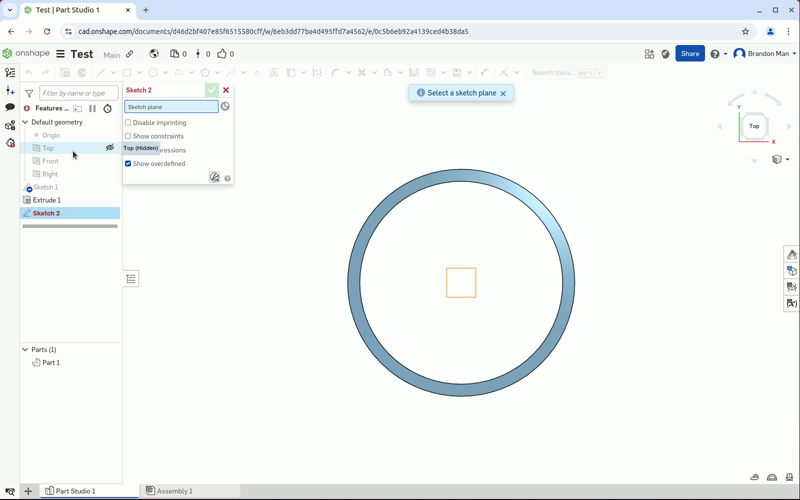
click(73, 150)
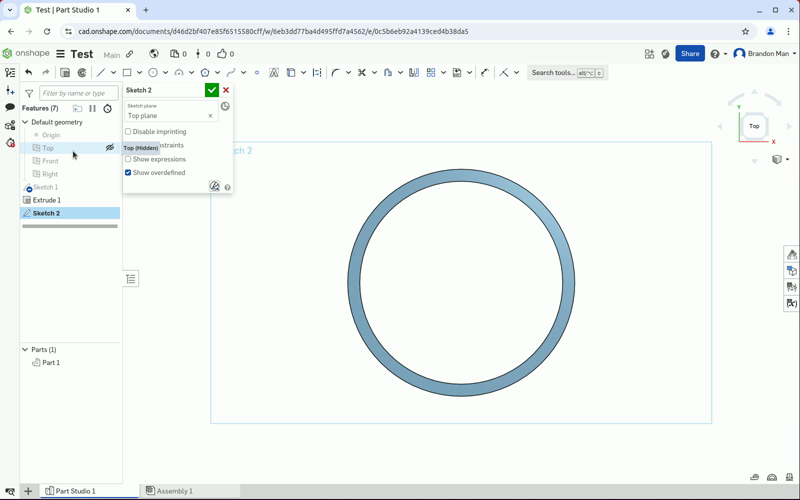
mouse_move(73, 352)
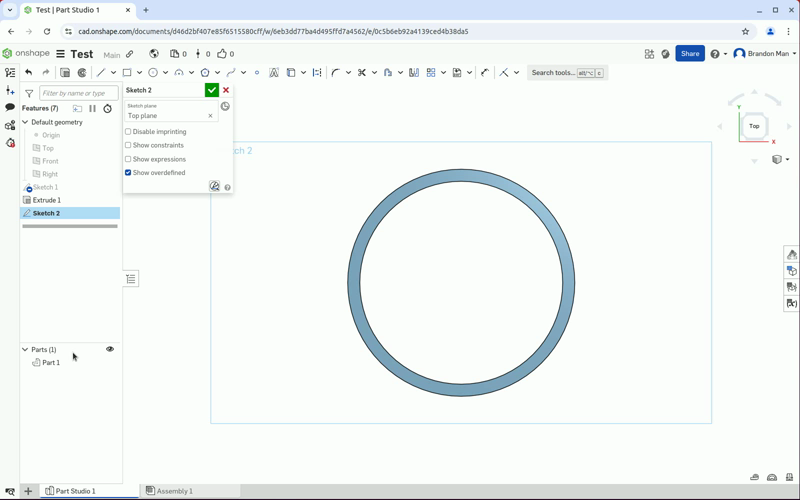
key(y)
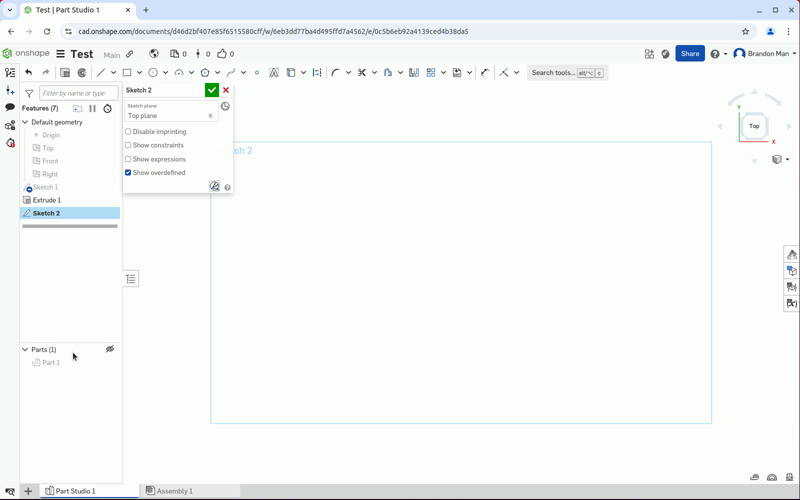
key(a)
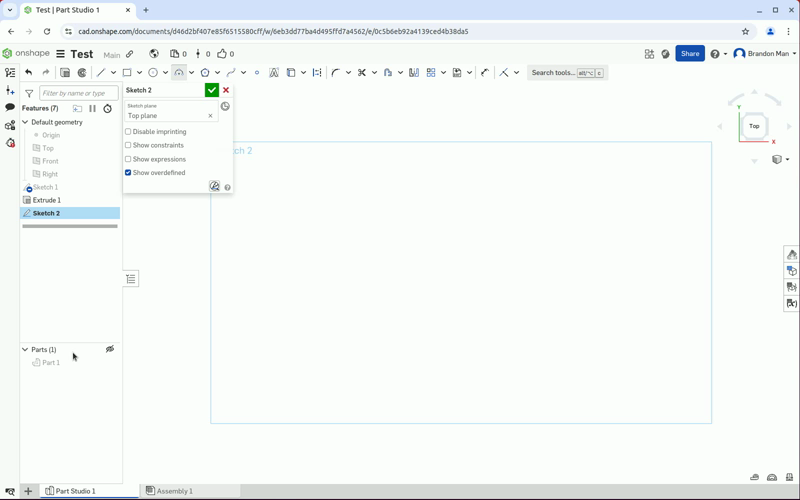
key_down(shift)
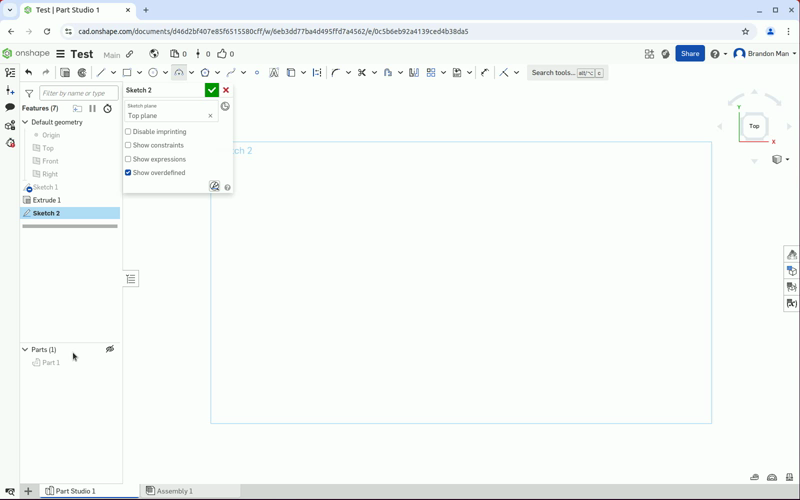
mouse_move(452, 384)
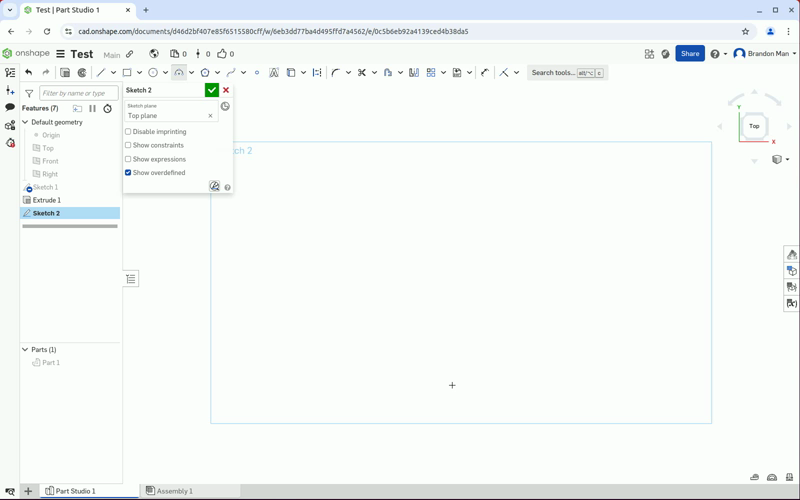
click(452, 384)
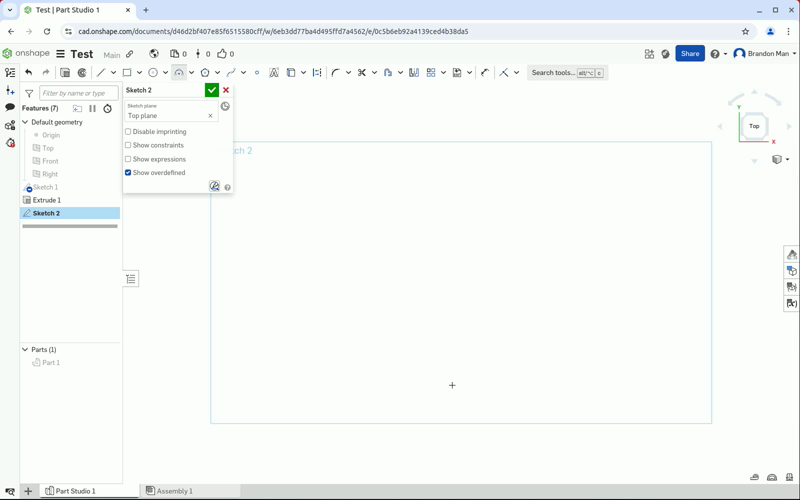
key_up(shift)
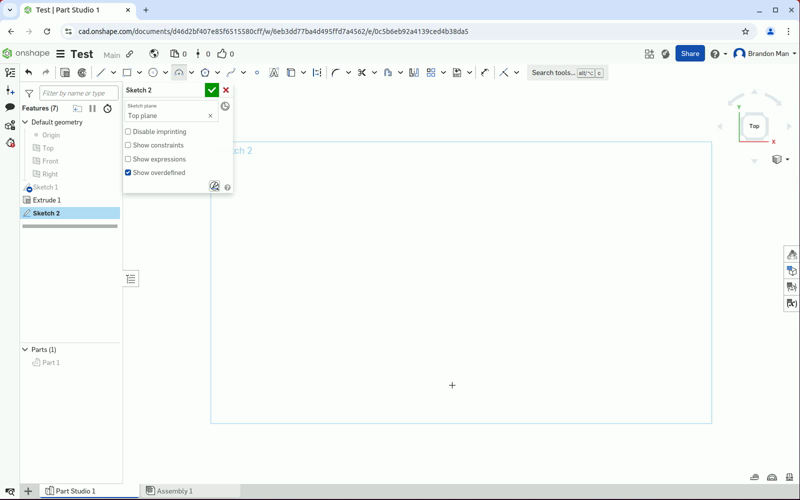
key_down(shift)
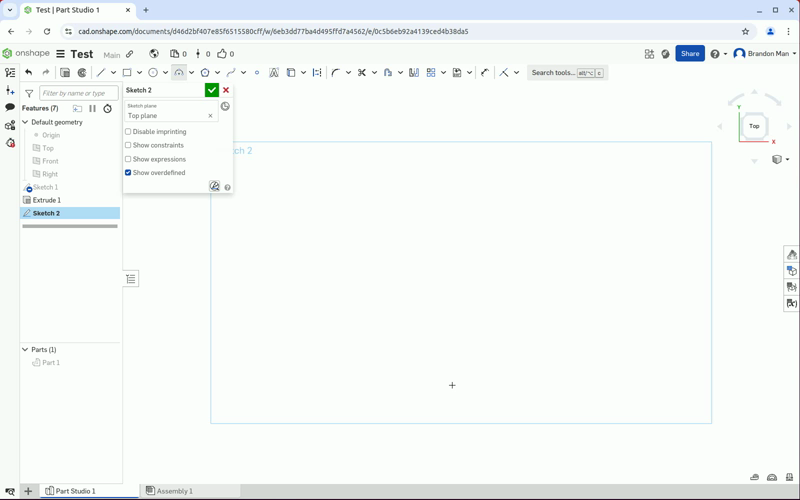
mouse_move(467, 384)
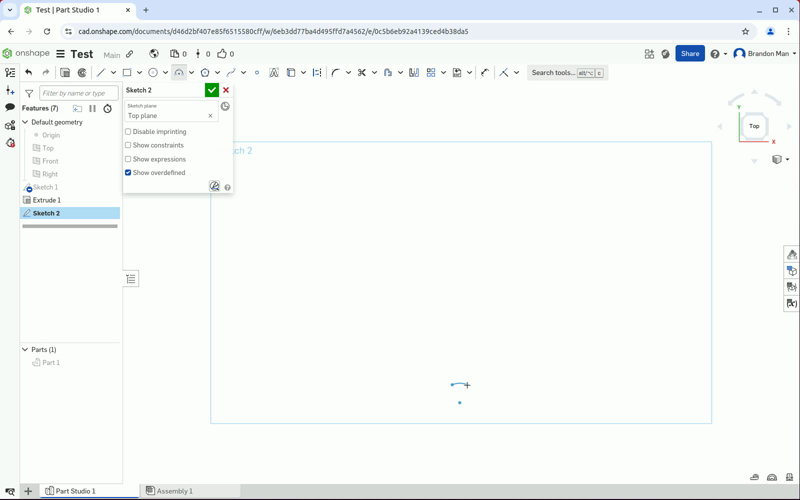
click(467, 384)
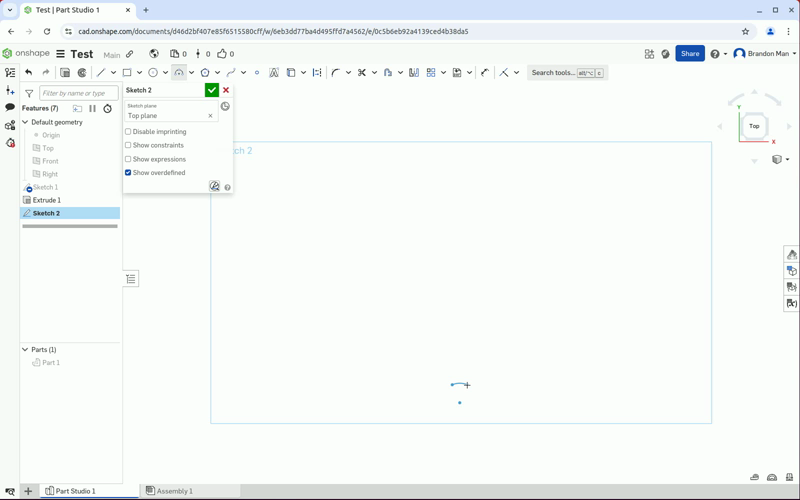
mouse_move(459, 385)
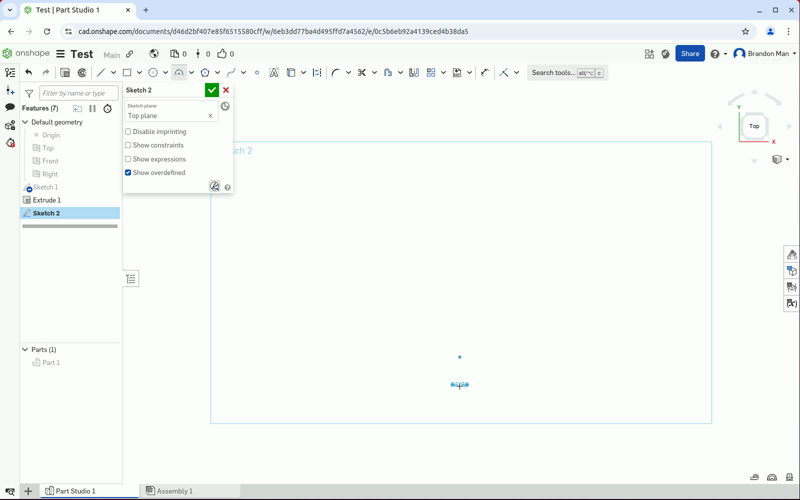
click(459, 385)
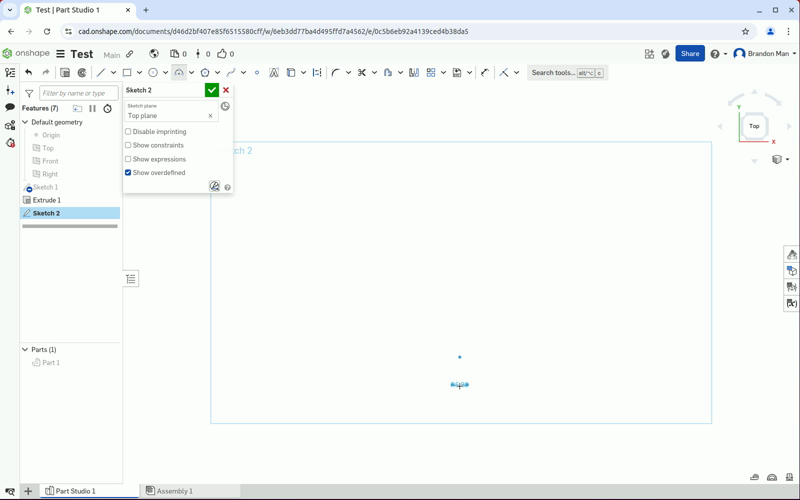
key_up(shift)
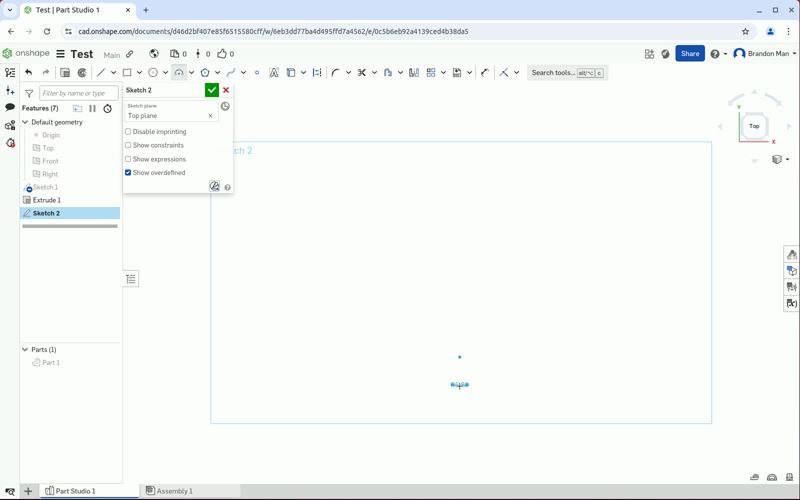
key(esc)
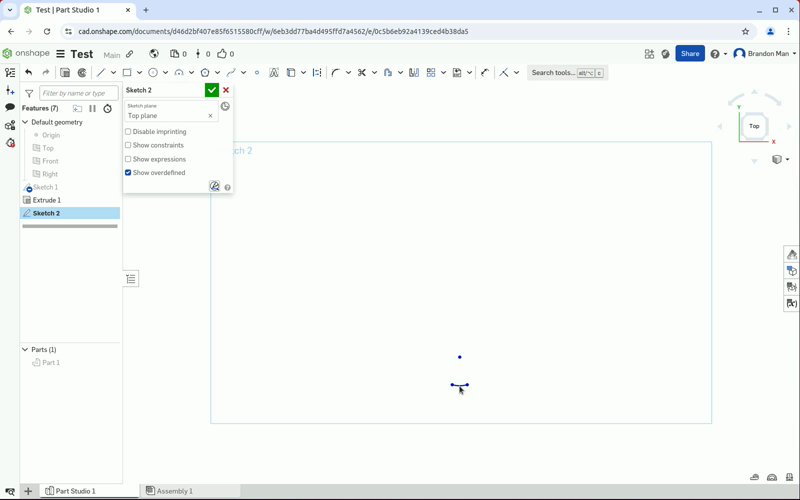
key(l)
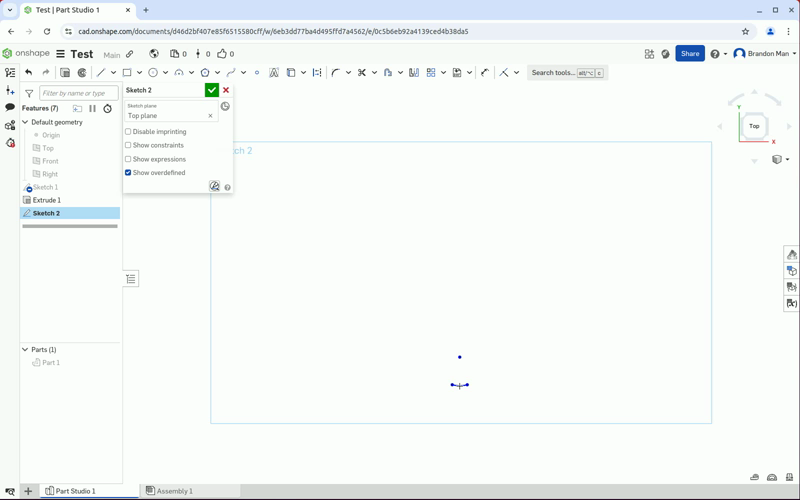
mouse_move(467, 384)
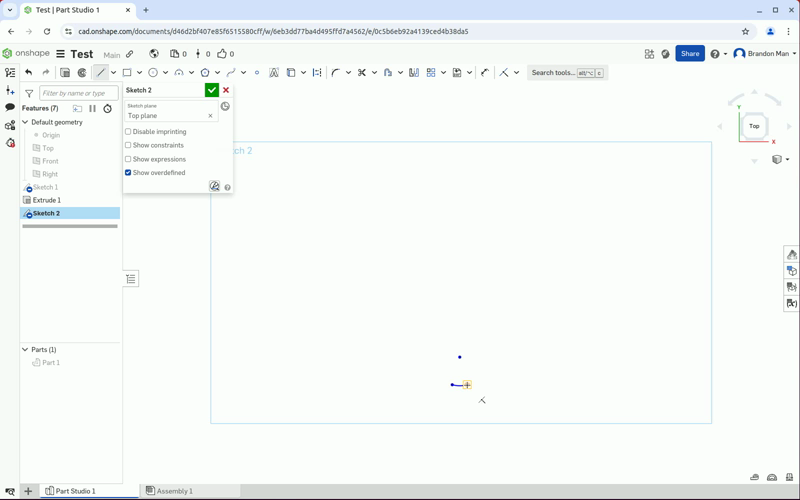
click(467, 384)
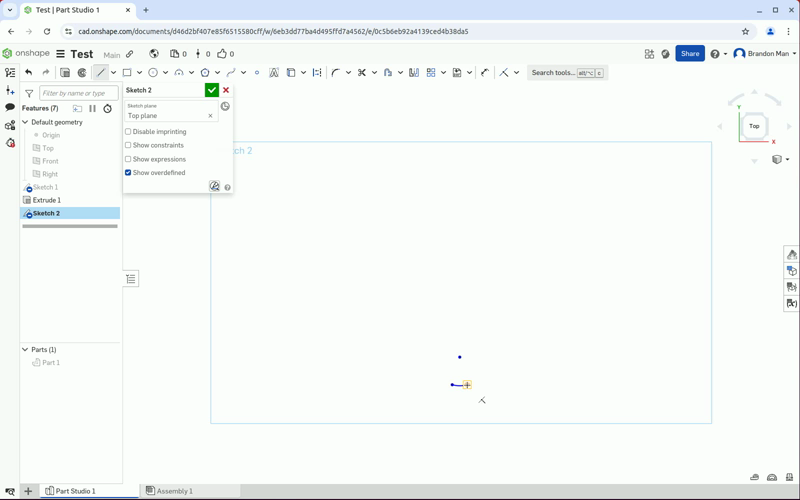
key_down(shift)
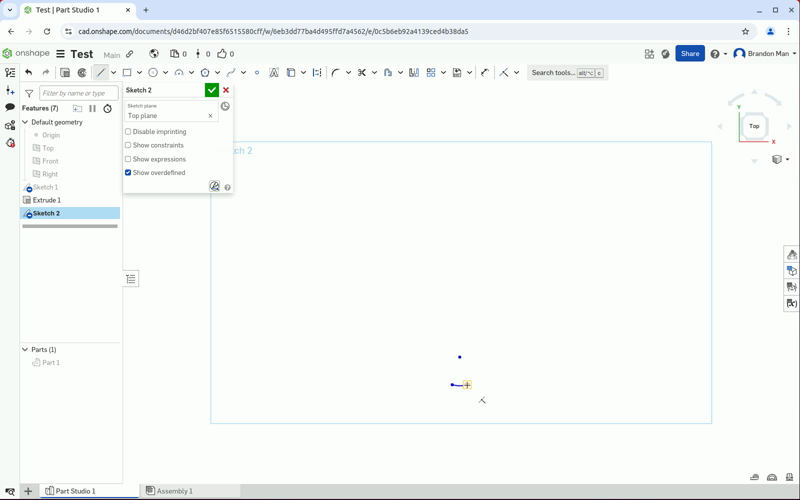
mouse_move(467, 182)
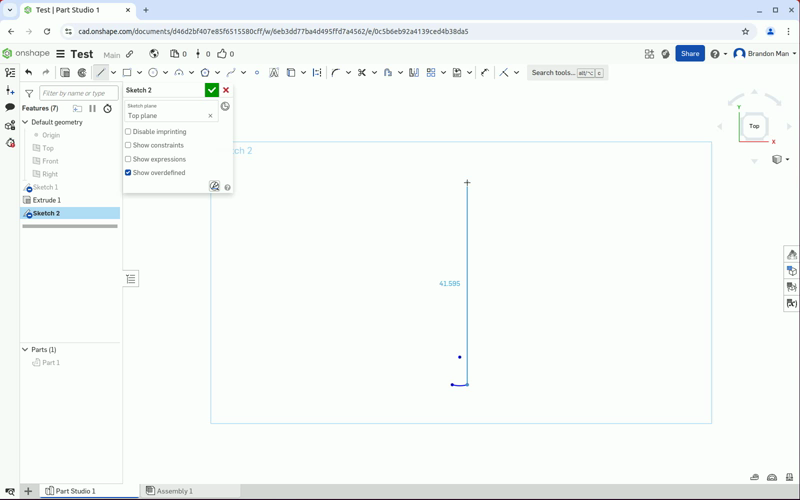
click(467, 182)
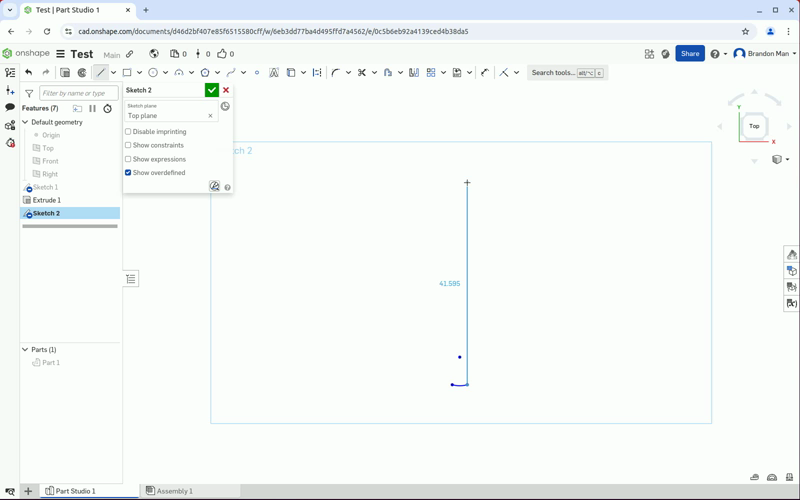
key_up(shift)
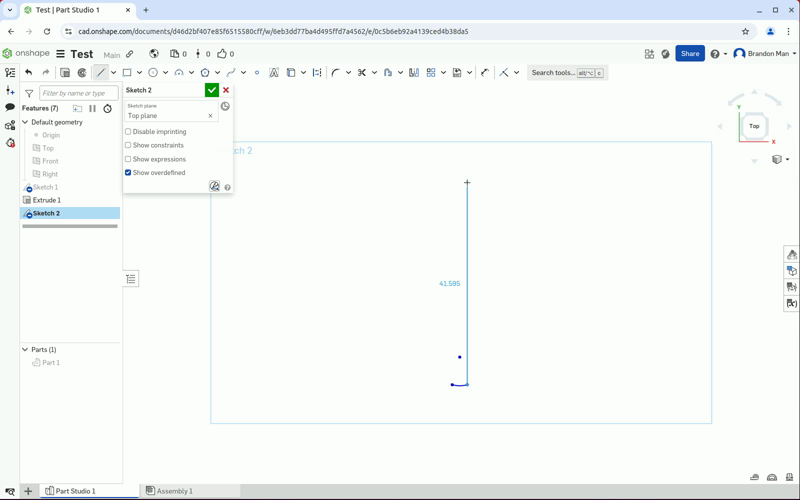
key(esc)
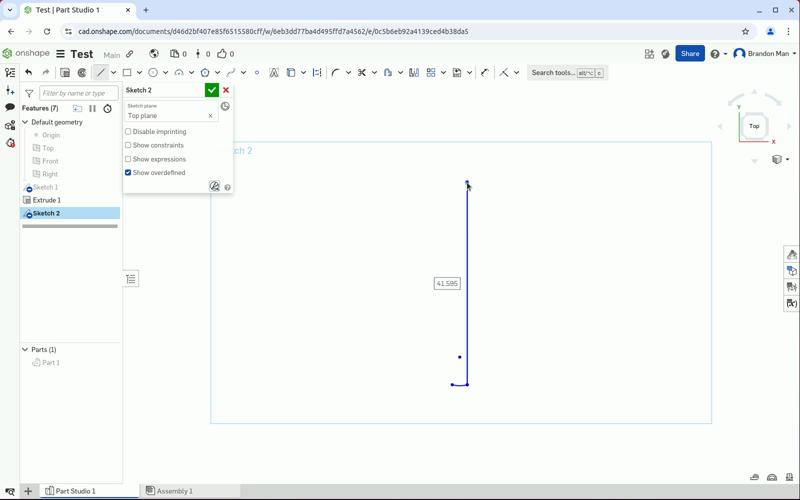
key(a)
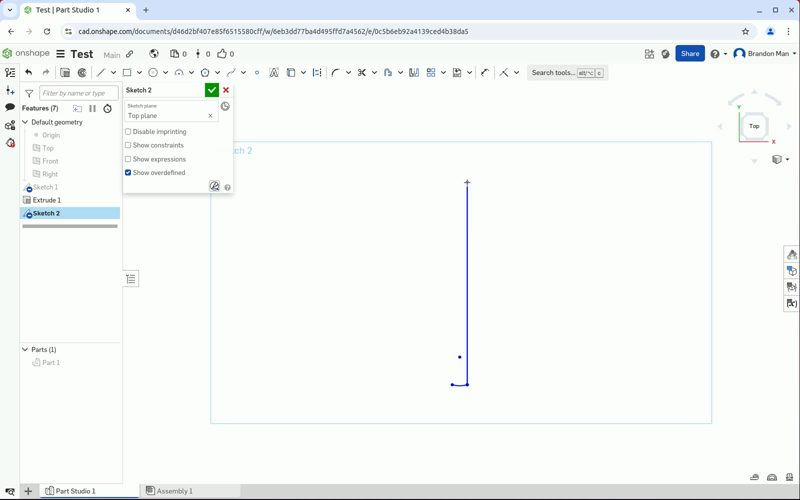
mouse_move(467, 182)
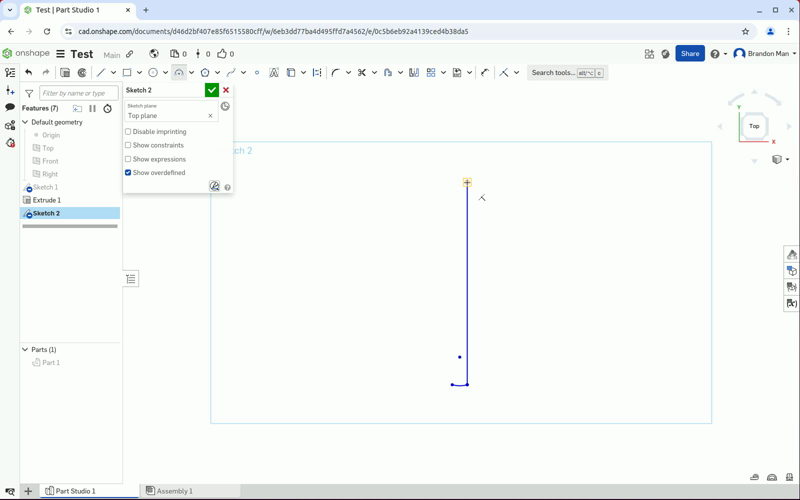
click(467, 182)
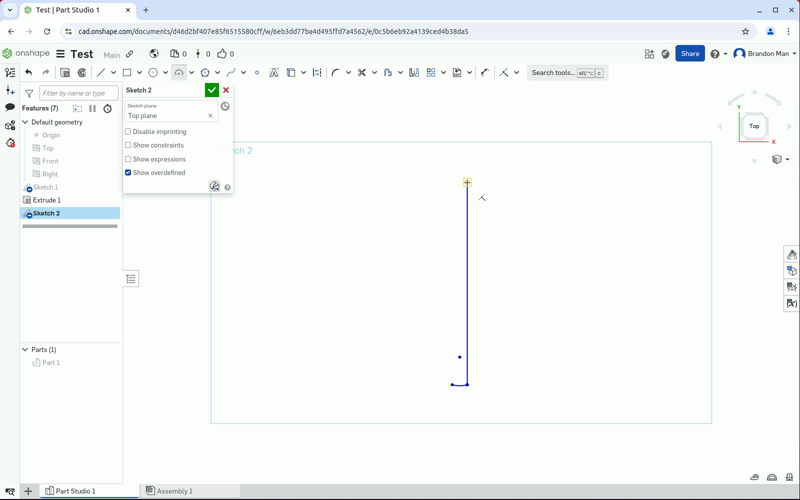
key_down(shift)
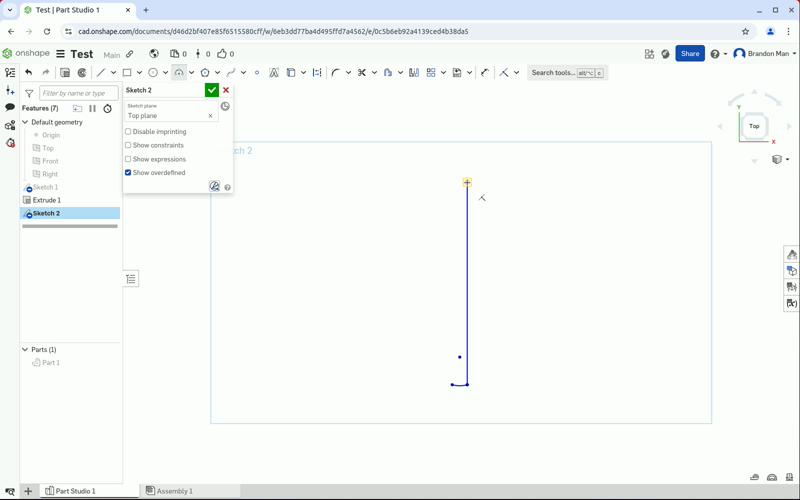
mouse_move(452, 182)
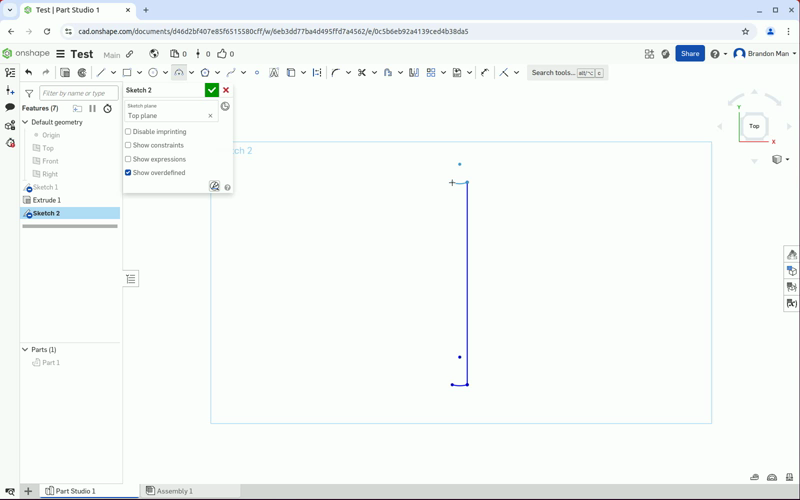
click(452, 182)
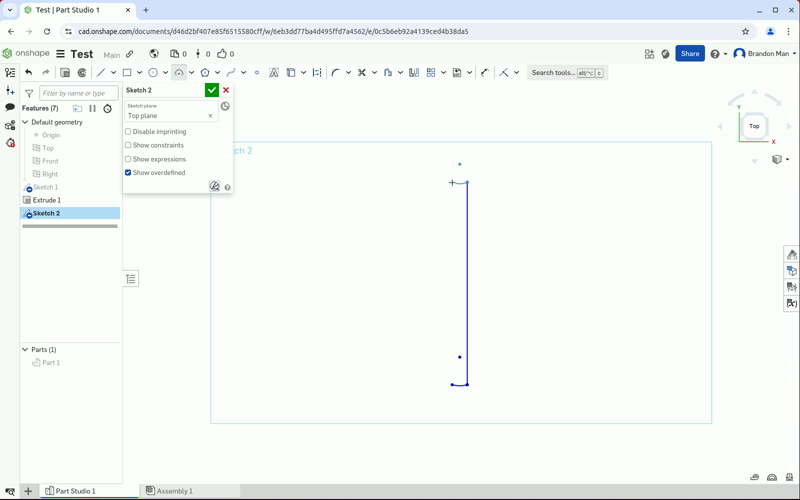
mouse_move(459, 181)
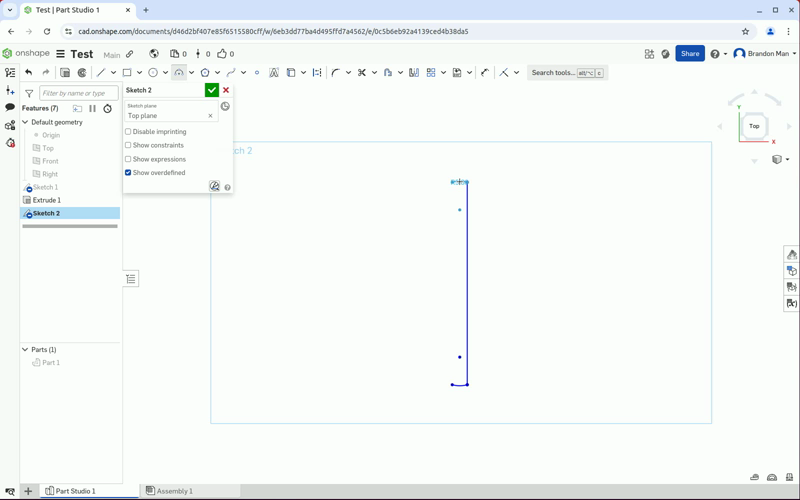
click(459, 181)
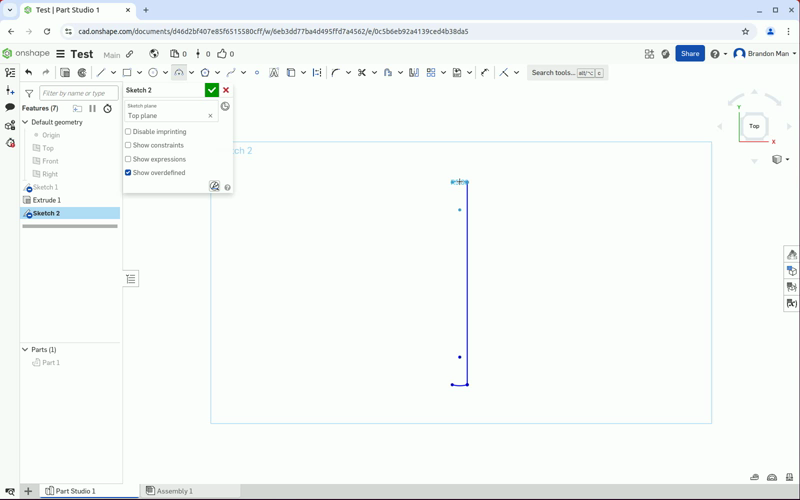
key_up(shift)
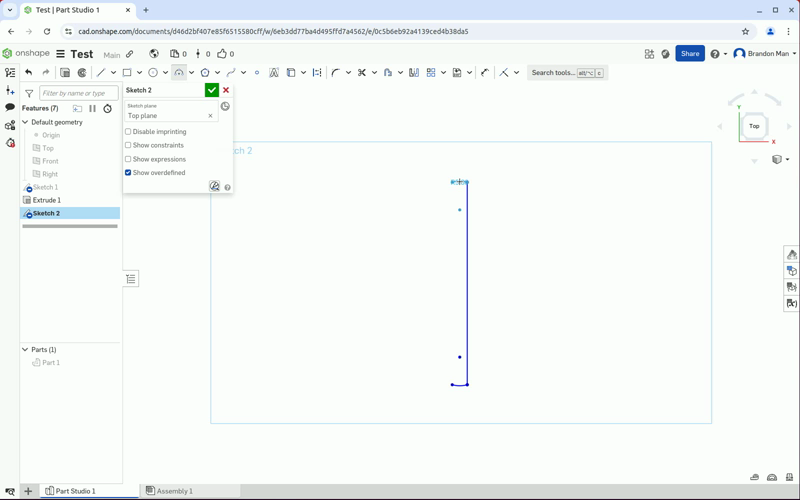
key(esc)
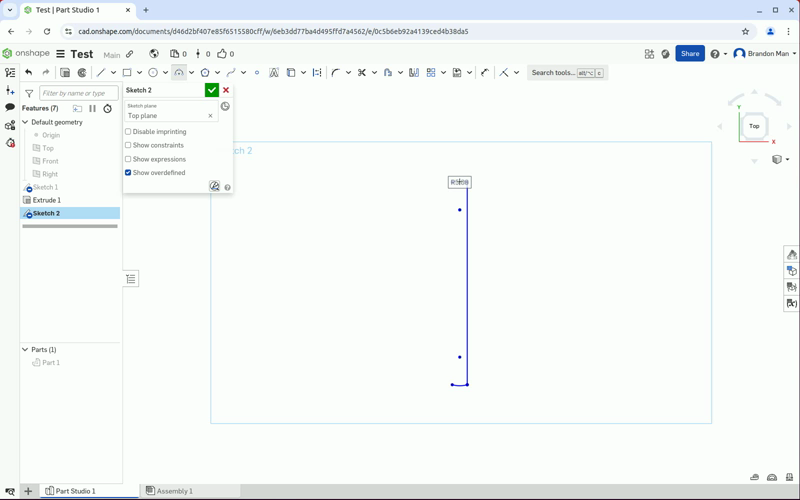
key(l)
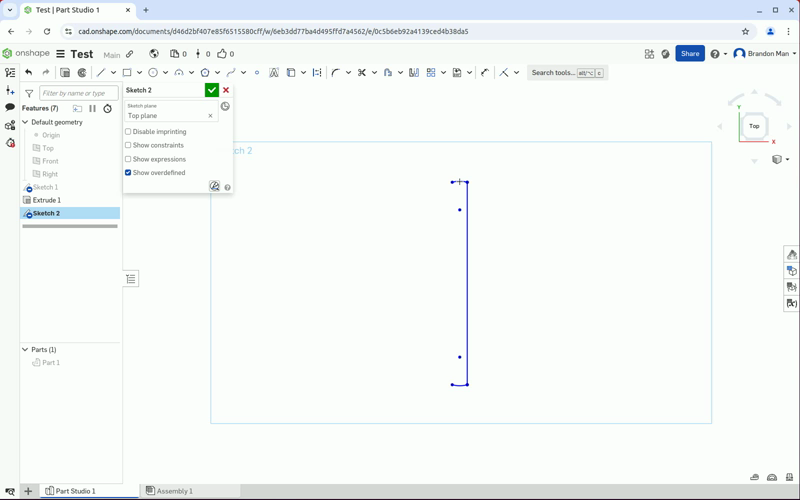
mouse_move(452, 182)
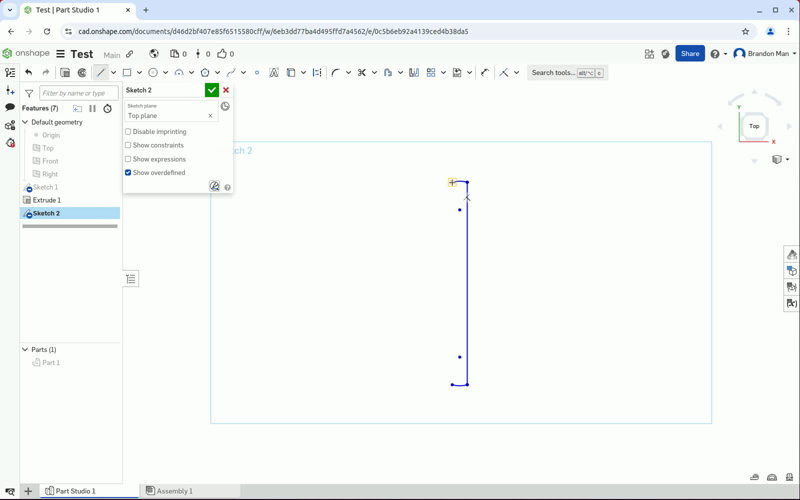
click(452, 182)
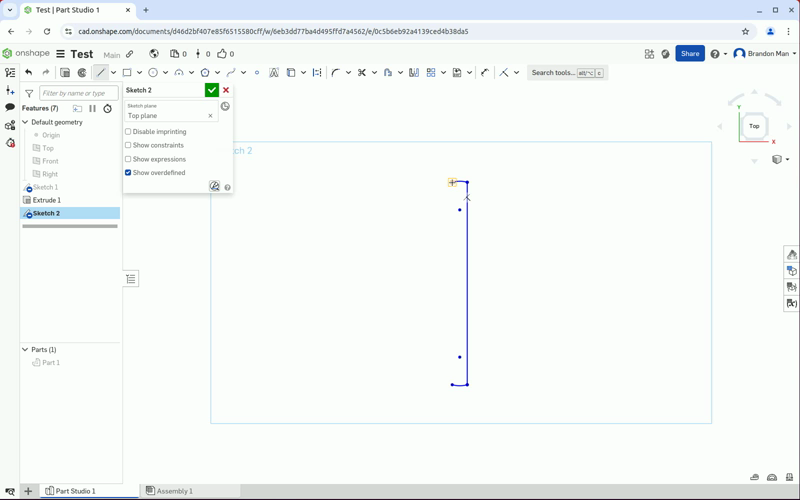
key_down(shift)
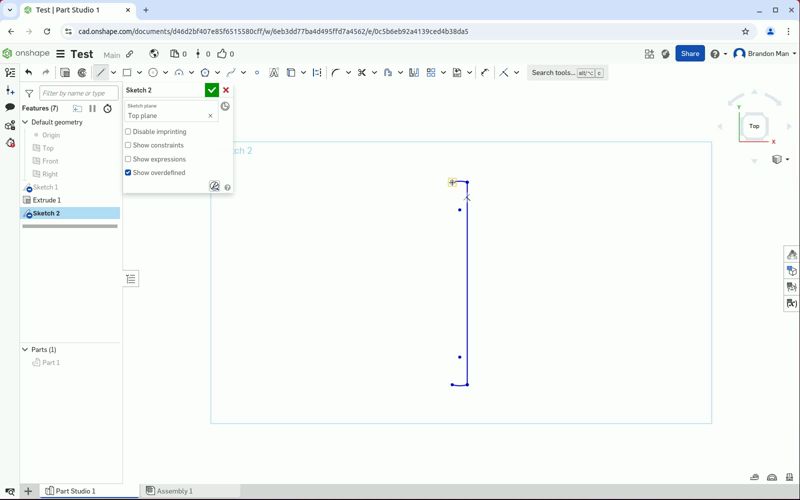
mouse_move(452, 384)
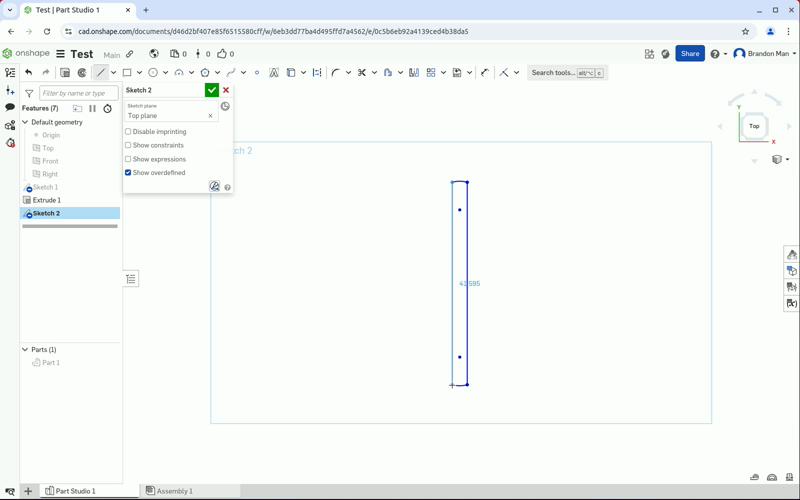
key_up(shift)
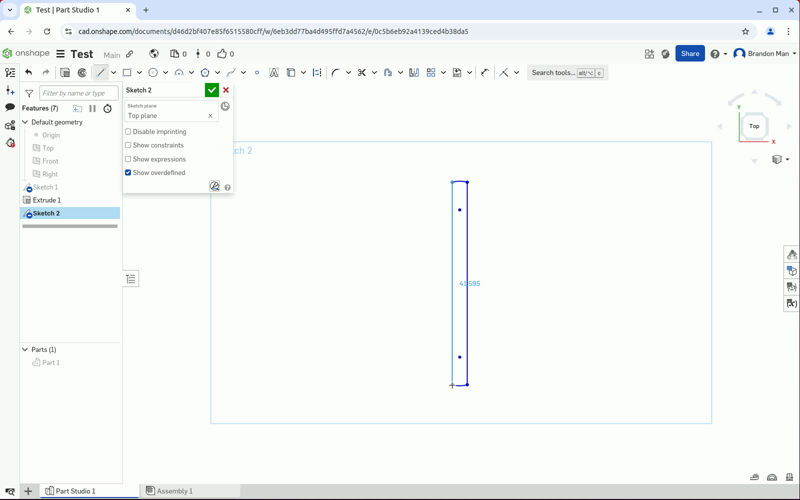
click(452, 384)
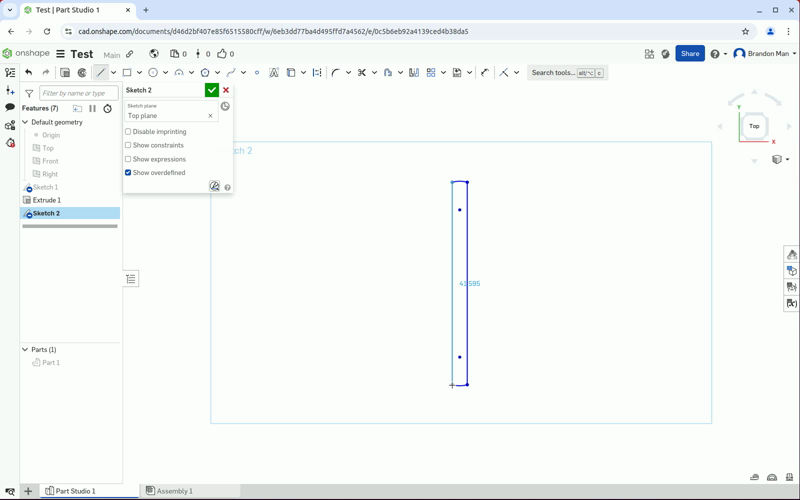
key(esc)
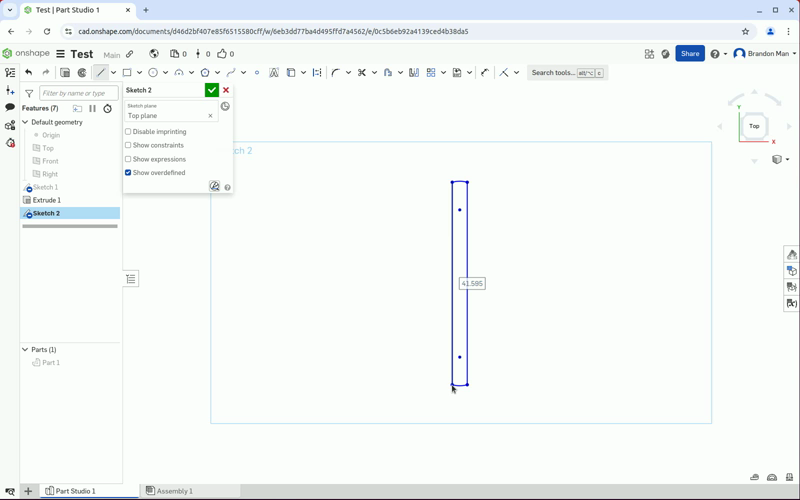
mouse_move(459, 221)
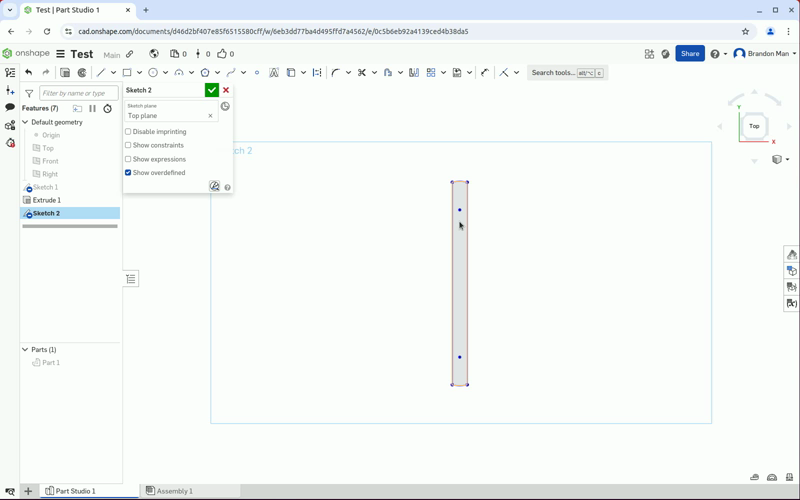
click(459, 221)
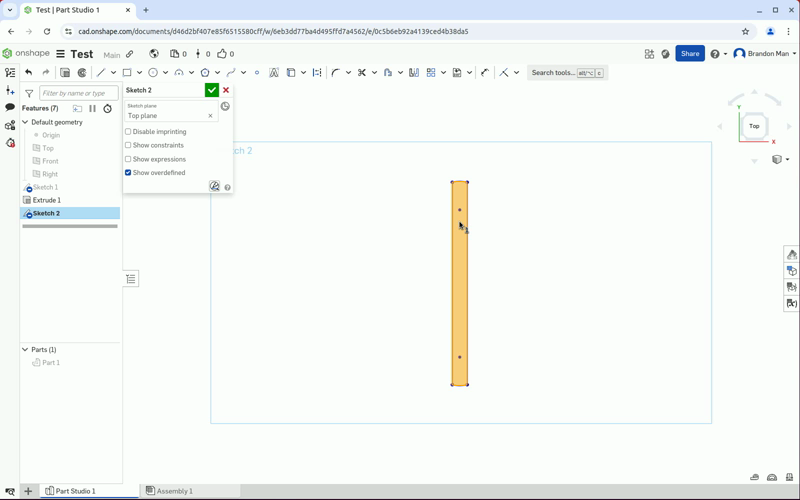
mouse_move(73, 352)
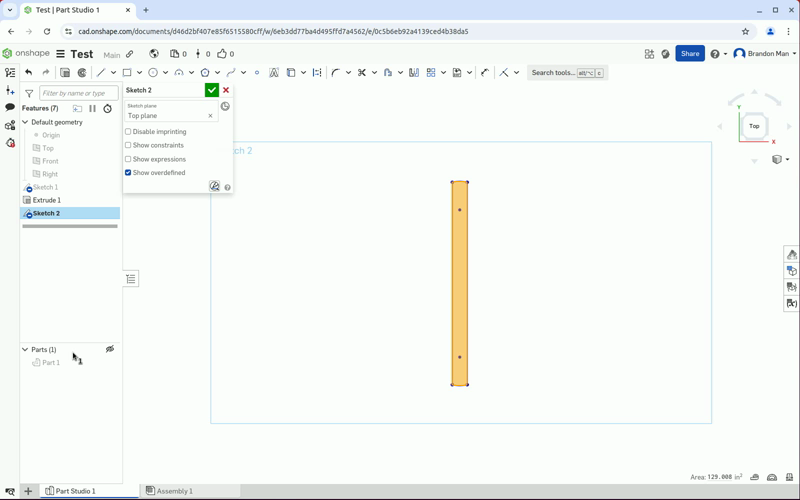
key(shift+y)
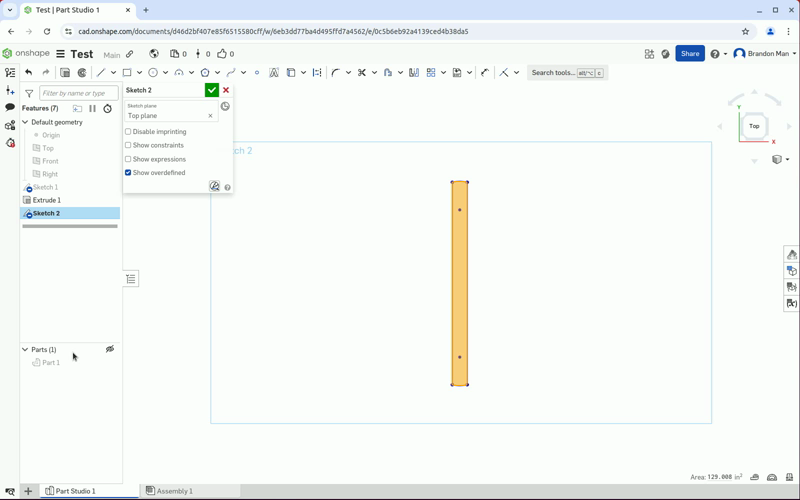
key(shift+e)
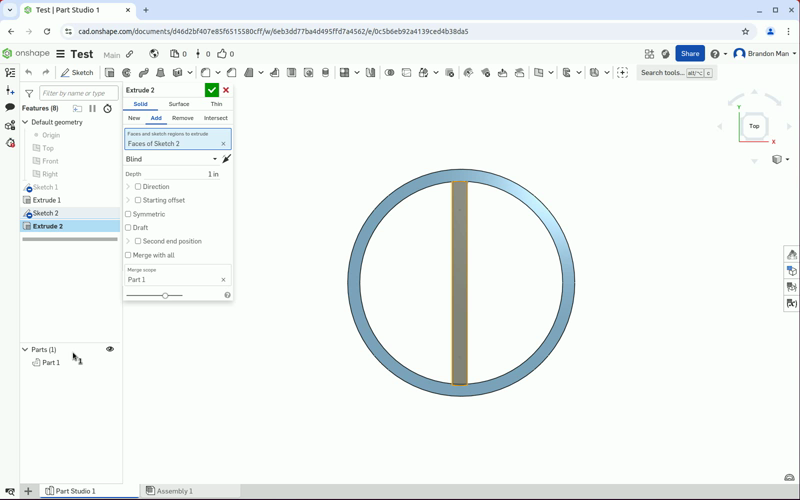
mouse_move(143, 106)
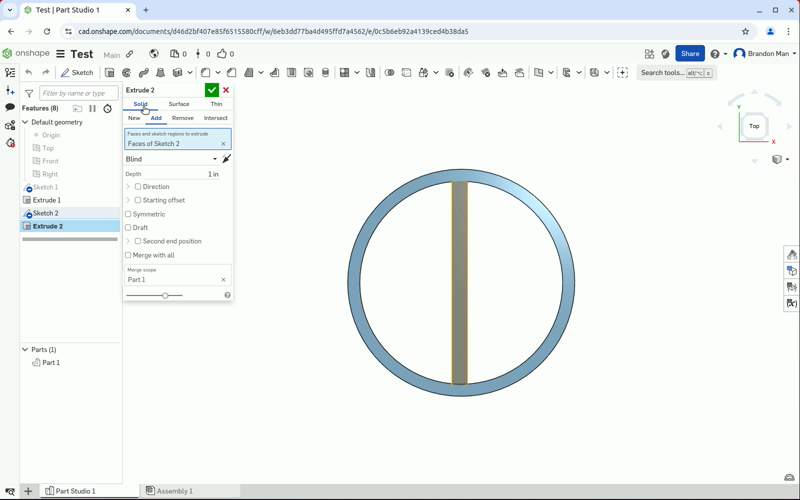
click(143, 106)
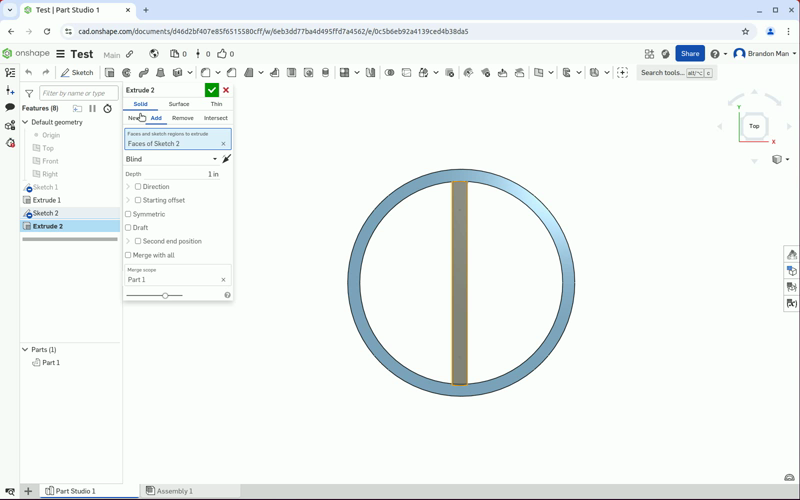
mouse_move(137, 120)
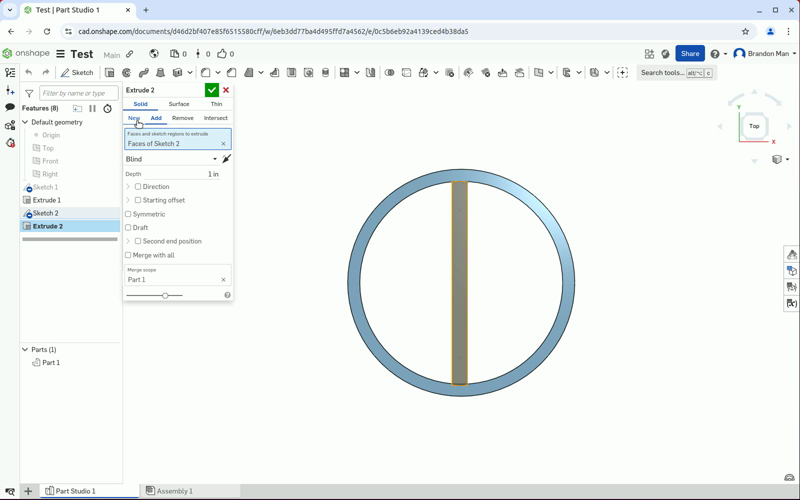
click(137, 120)
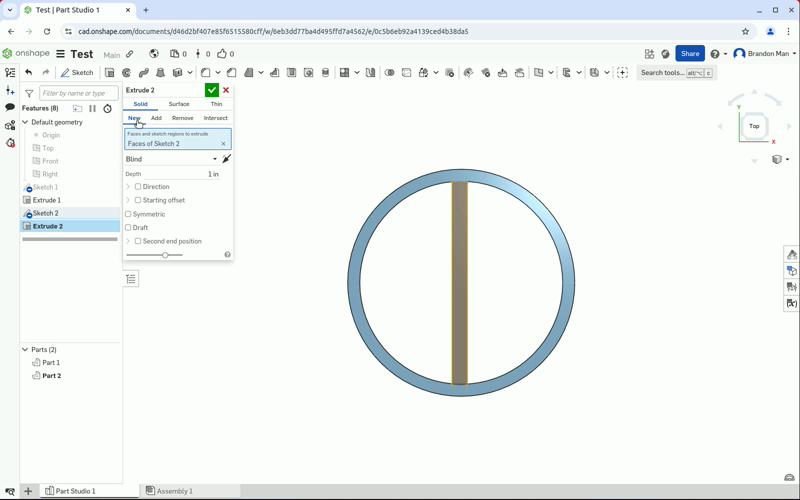
key(tab, 4)
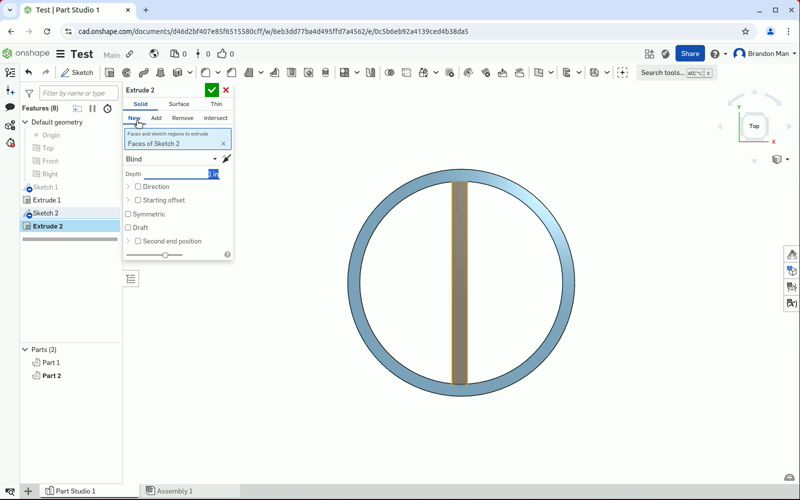
text(3.851)
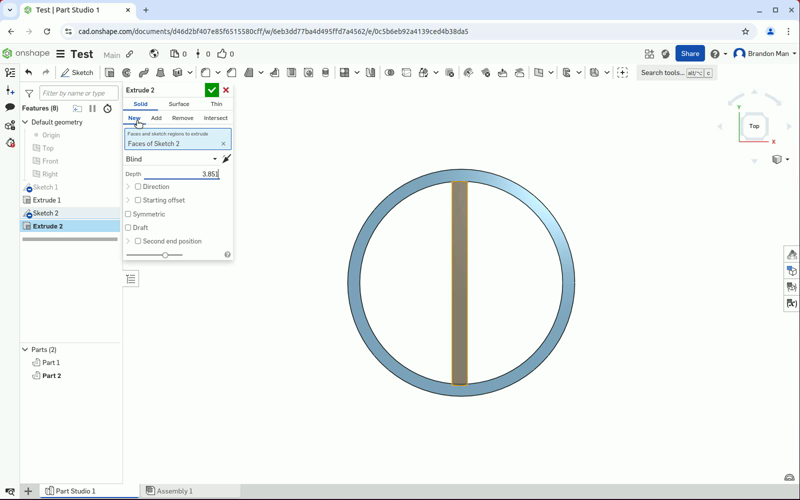
key(enter)
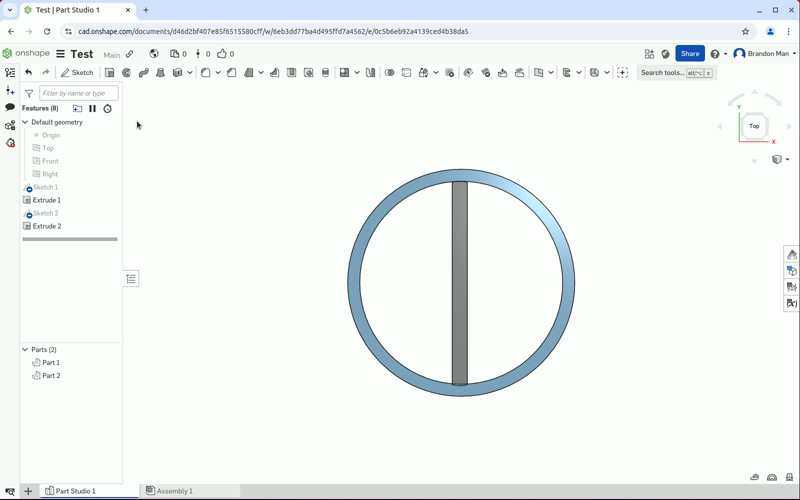
key(shift+h)
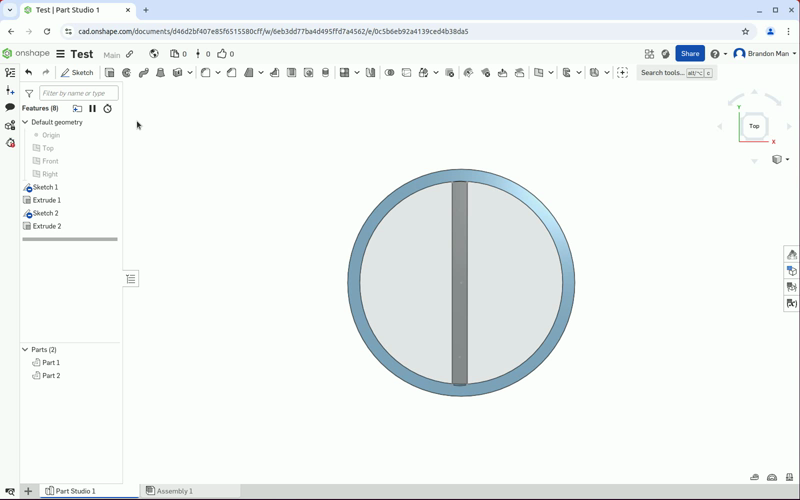
key(shift+h)
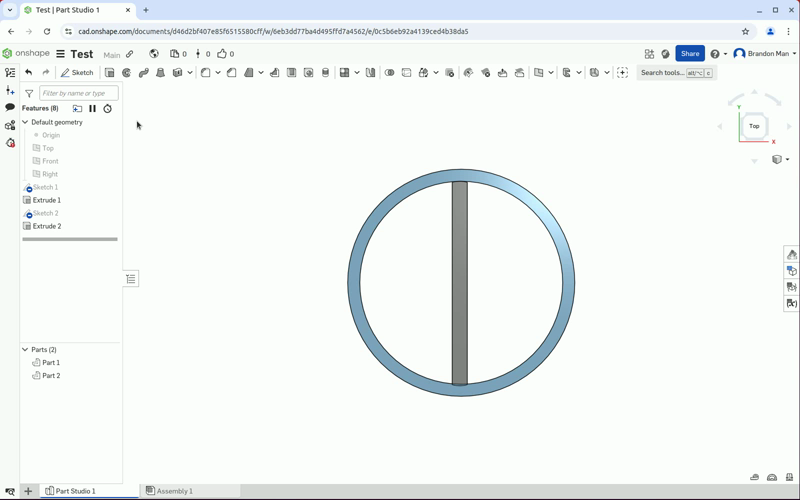
mouse_move(73, 189)
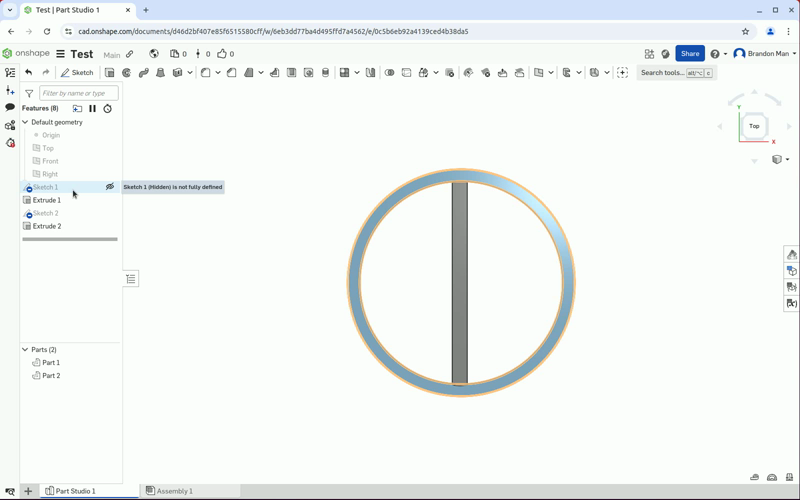
click(73, 189)
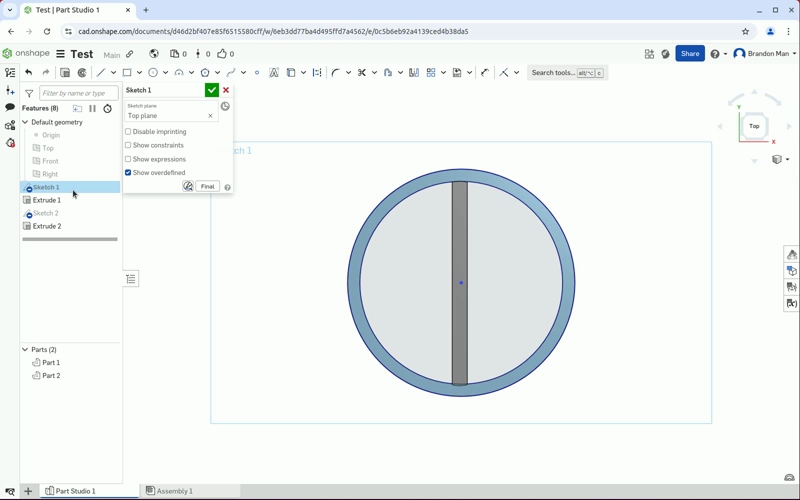
mouse_move(229, 92)
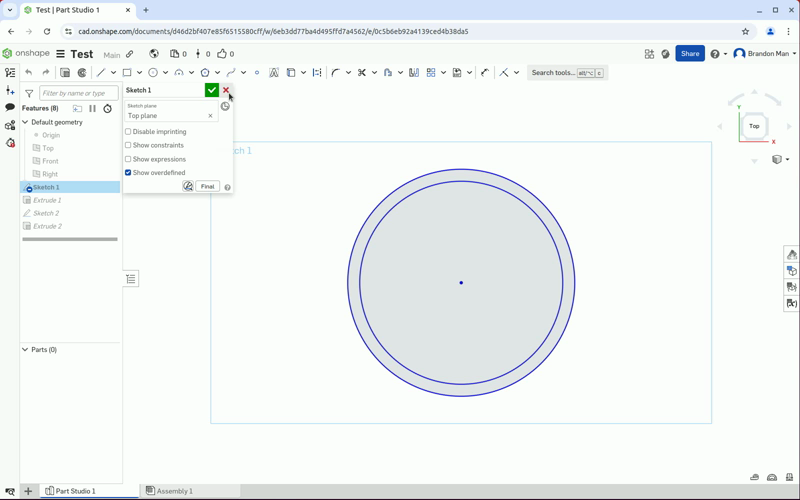
click(229, 92)
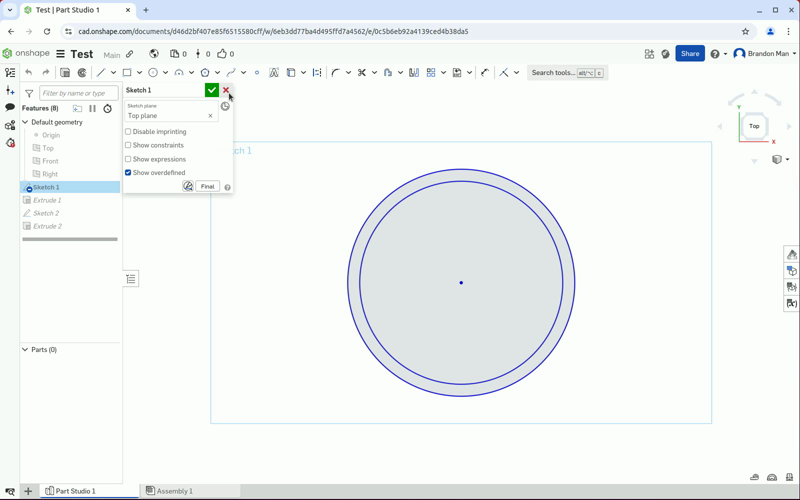
key(shift+s)
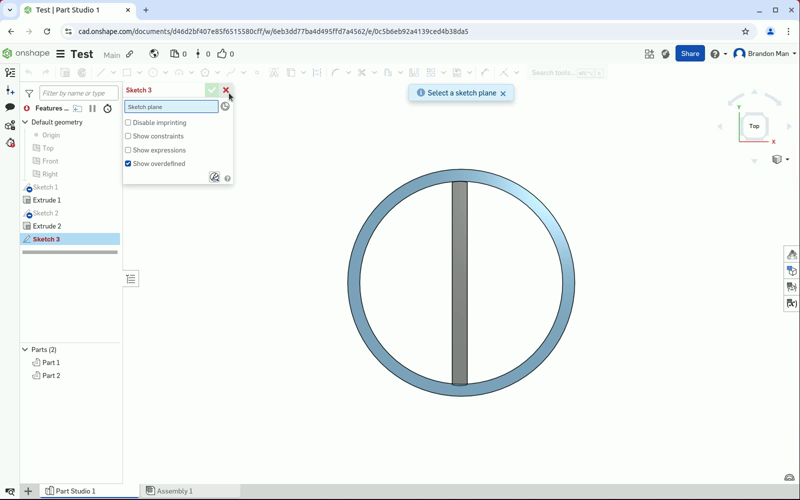
mouse_move(73, 150)
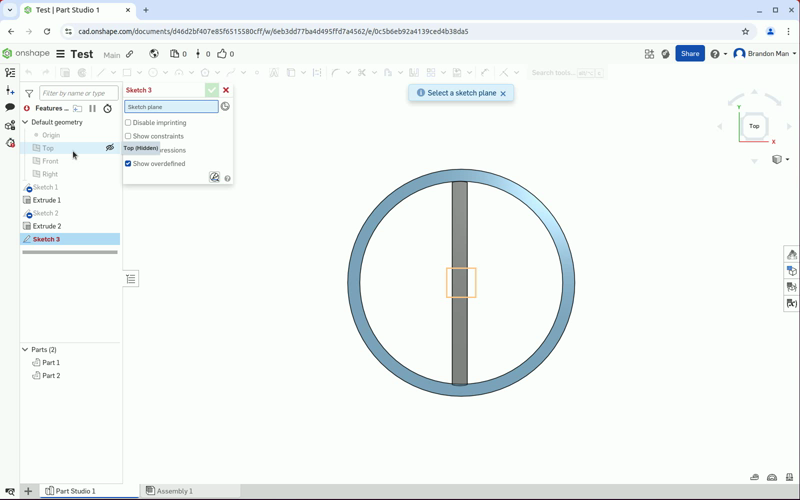
click(73, 150)
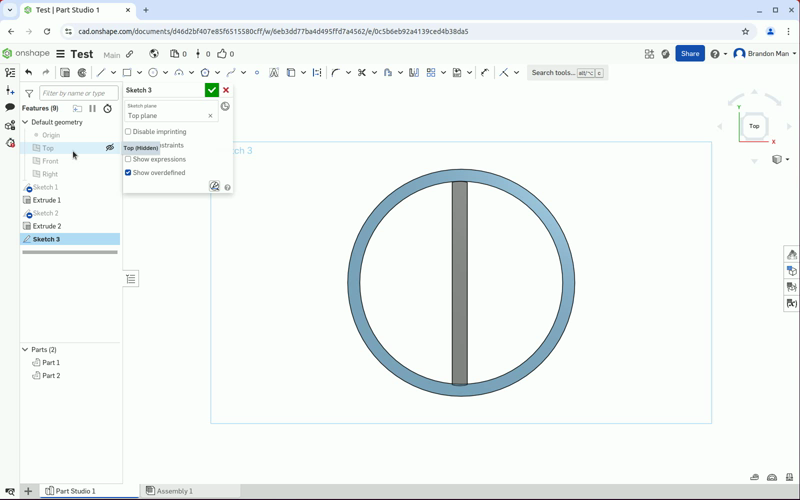
mouse_move(73, 352)
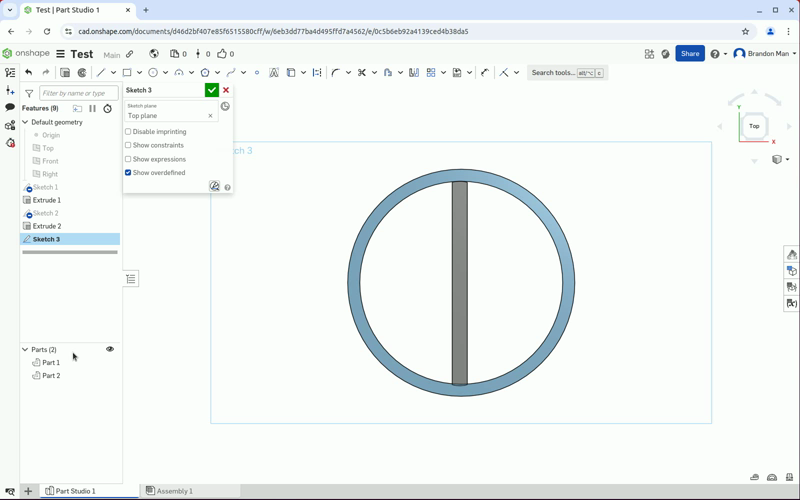
key(y)
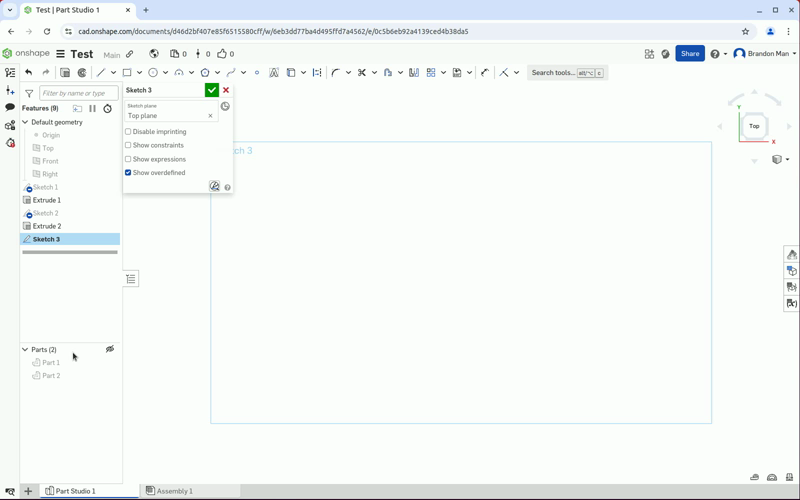
key(l)
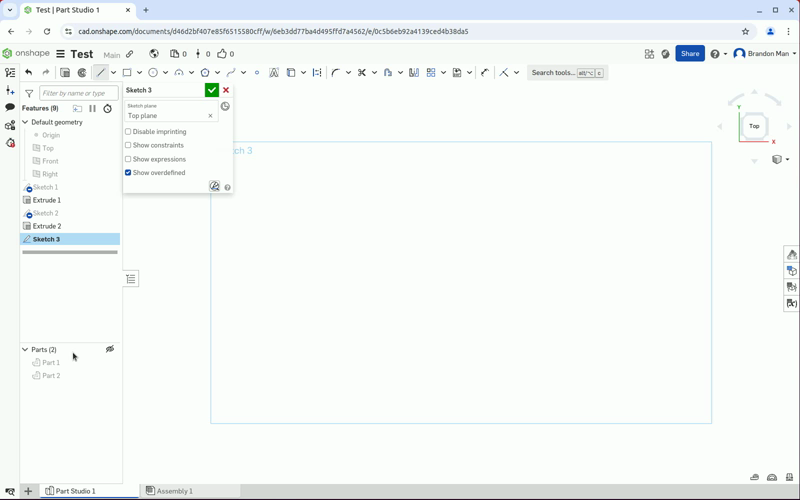
key_down(shift)
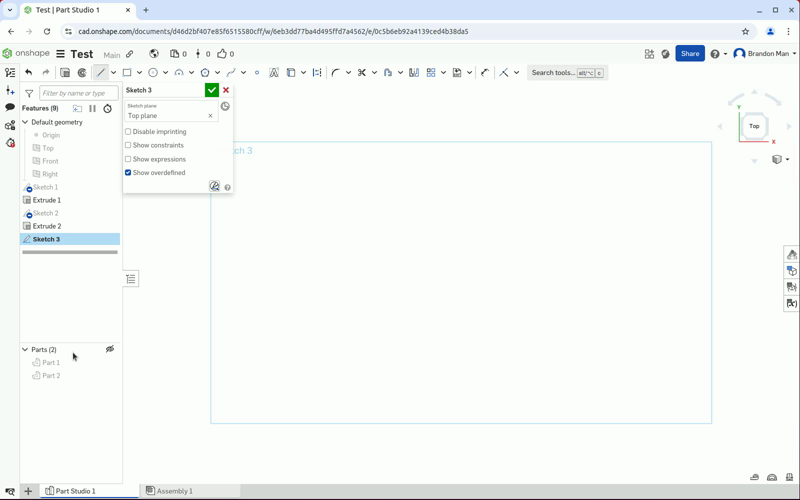
mouse_move(452, 384)
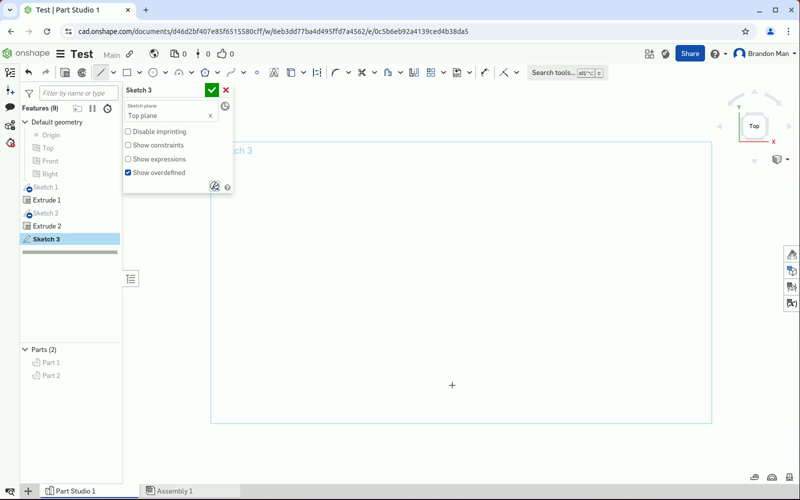
click(452, 384)
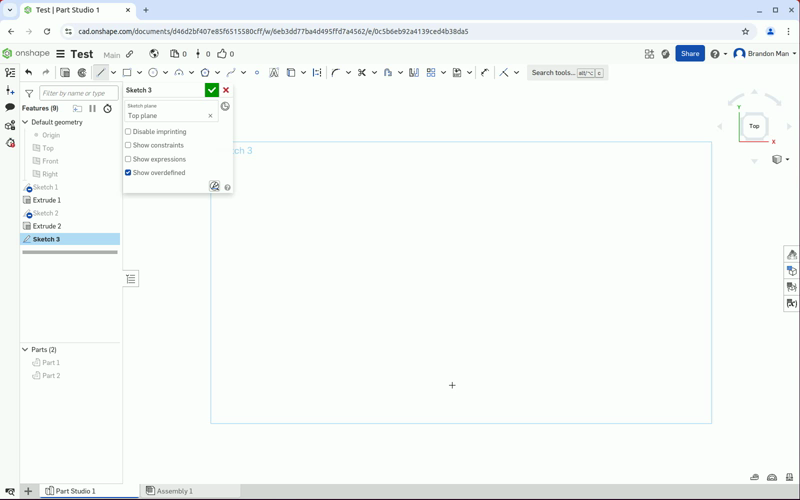
key_up(shift)
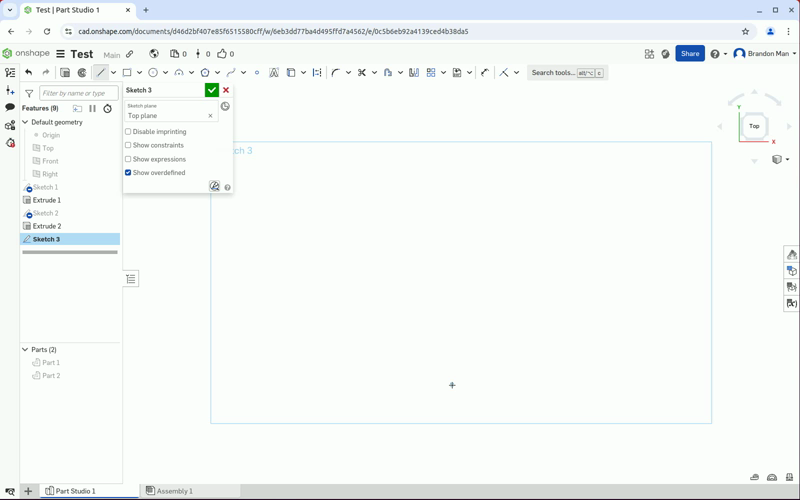
key_down(shift)
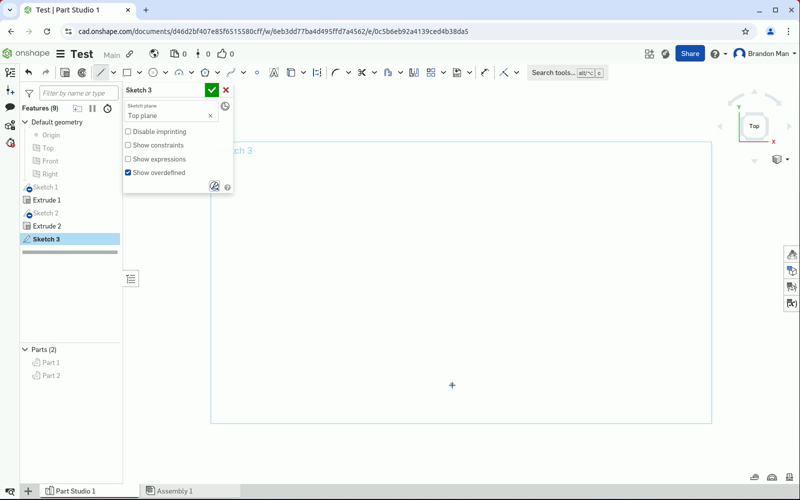
mouse_move(452, 182)
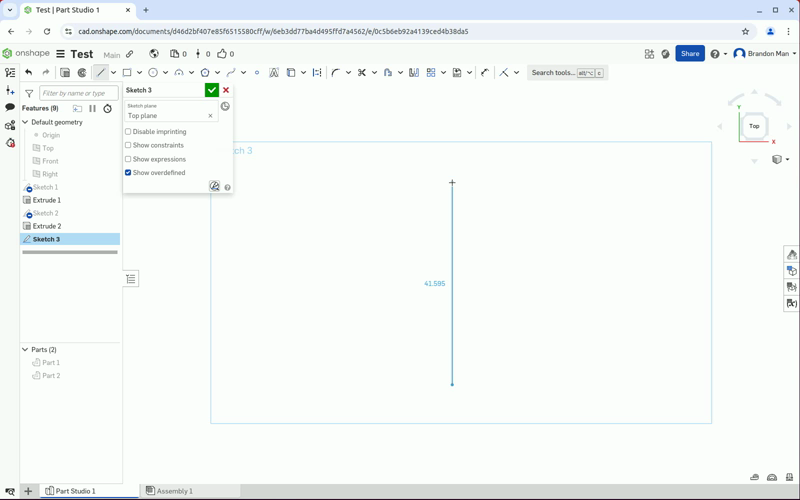
click(452, 182)
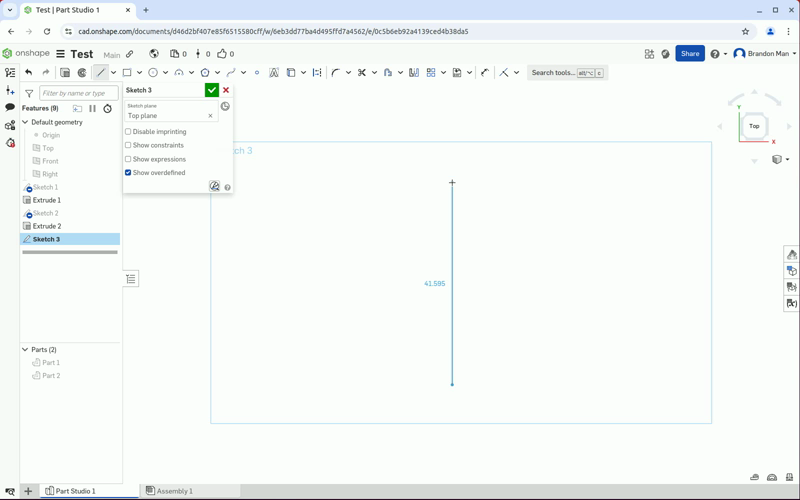
key_up(shift)
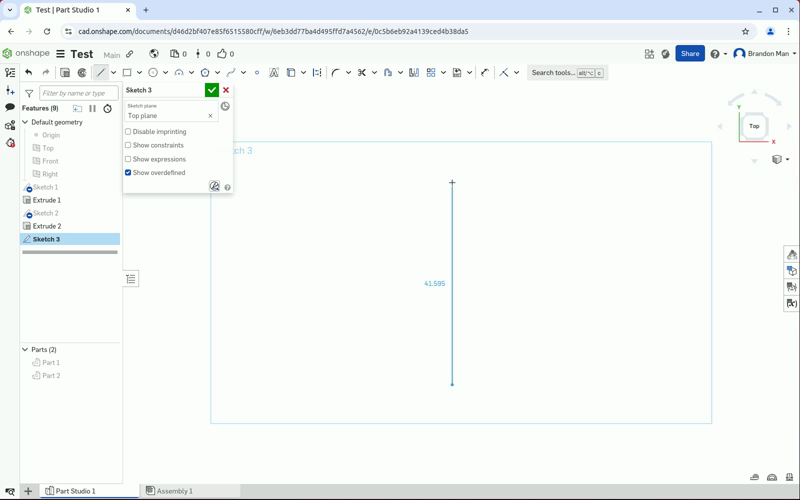
key(esc)
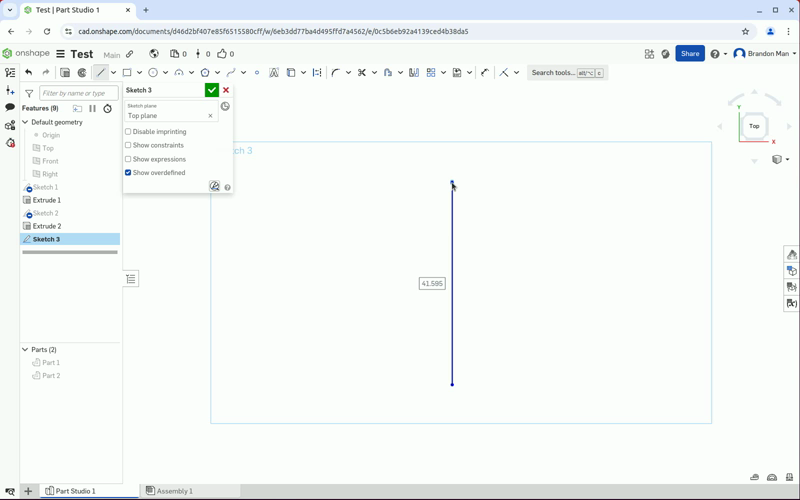
key(a)
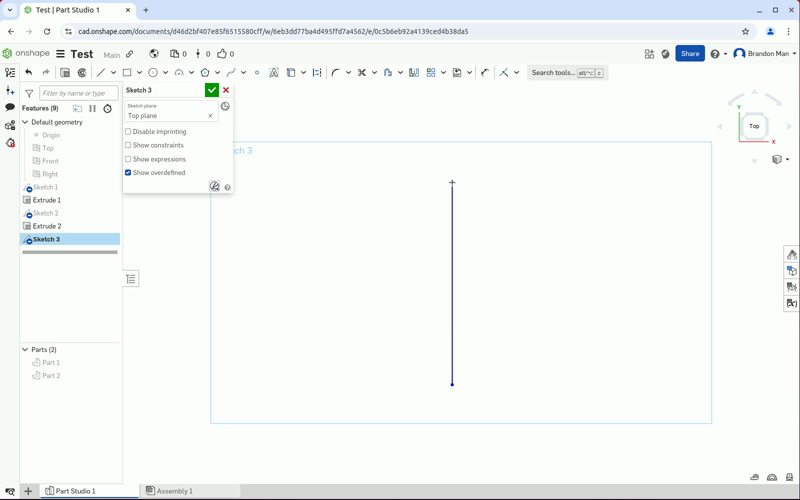
mouse_move(452, 182)
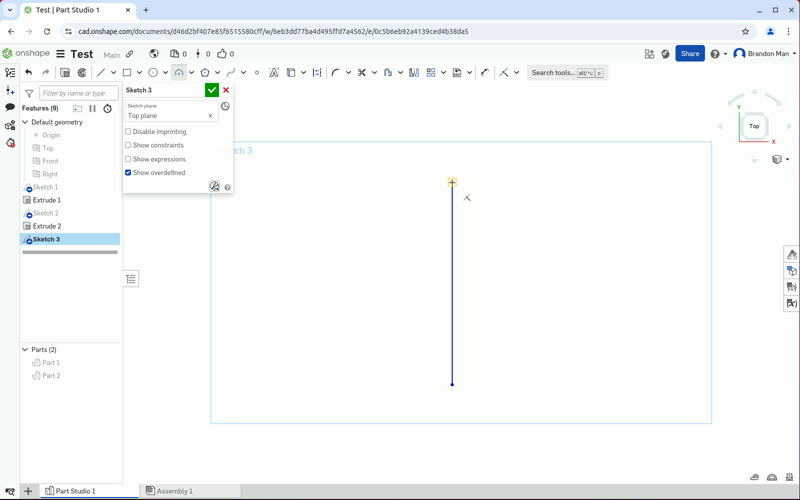
click(452, 182)
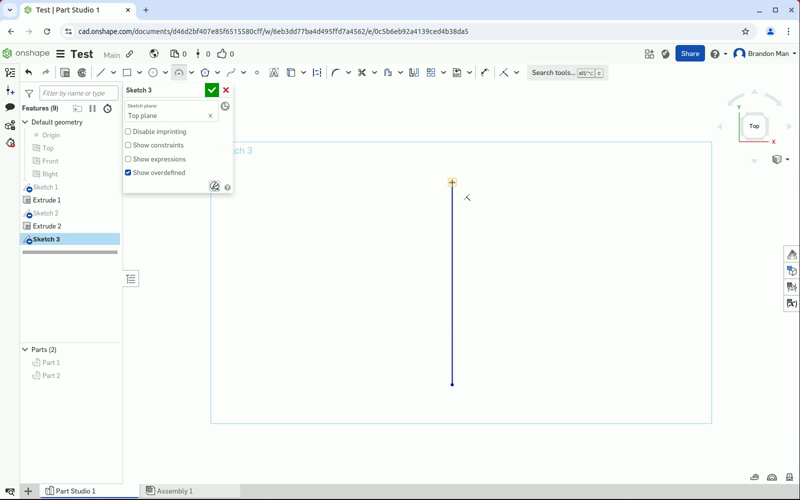
mouse_move(452, 384)
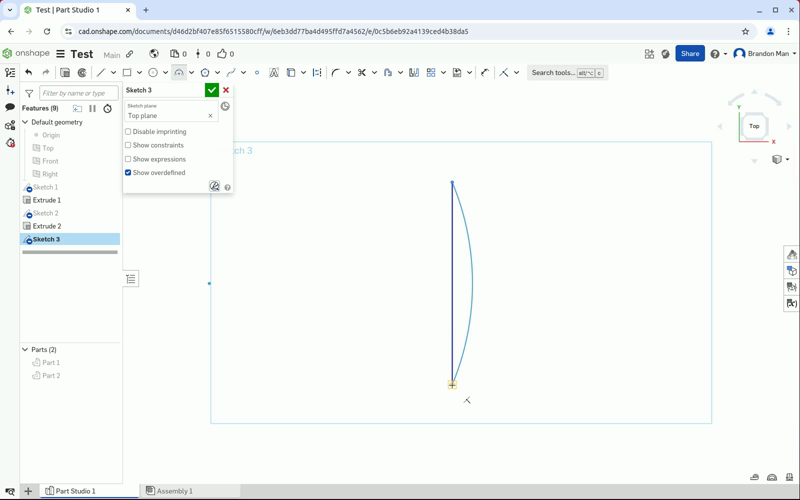
click(452, 384)
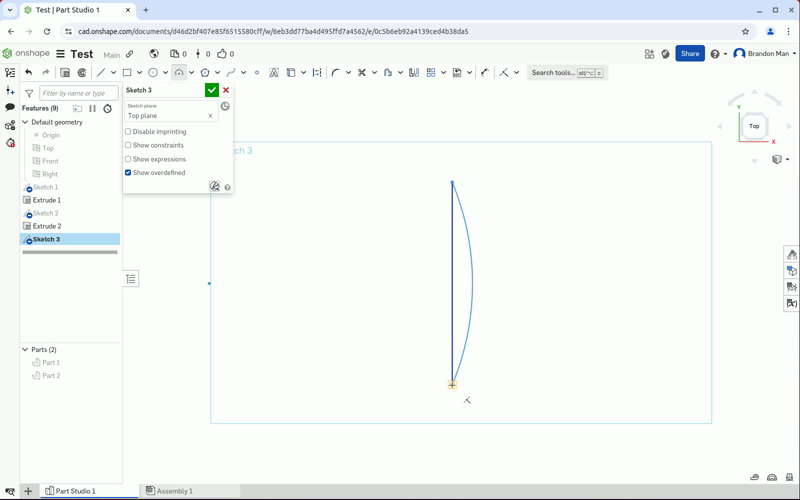
key_down(shift)
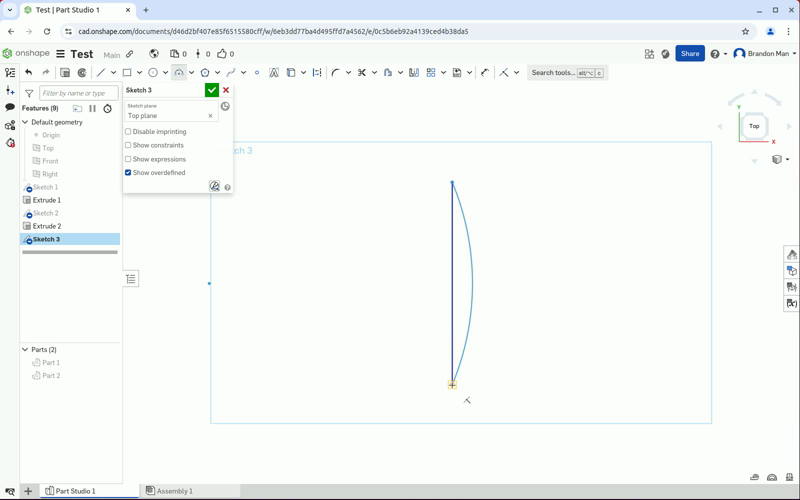
mouse_move(359, 283)
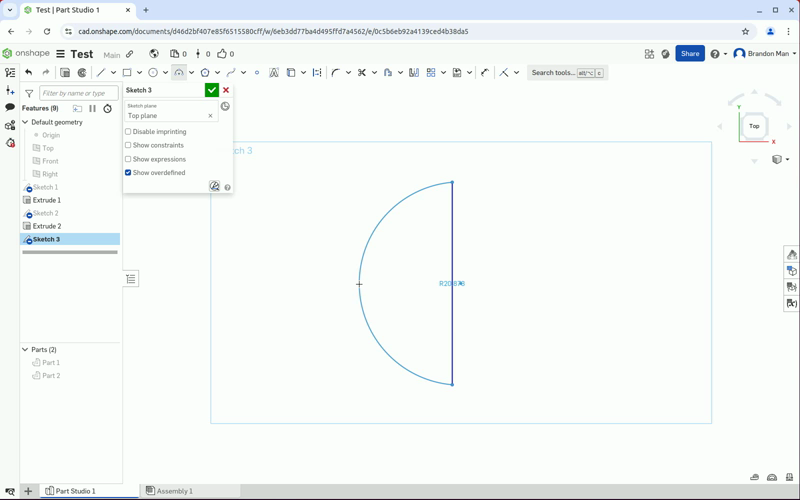
click(359, 283)
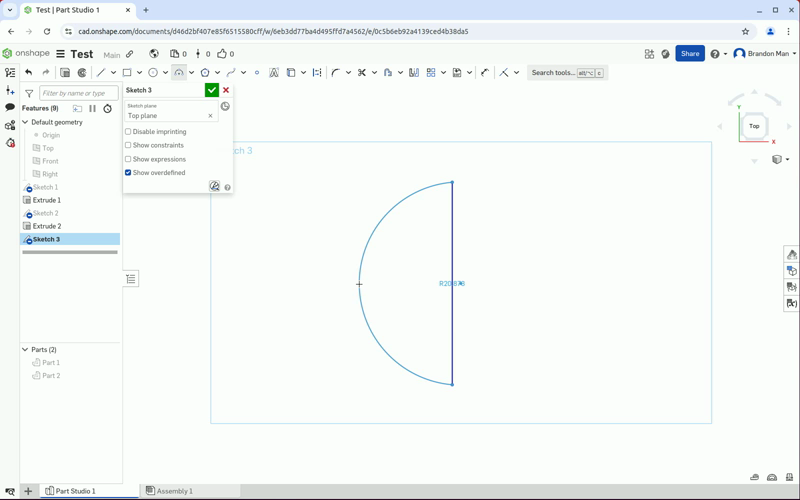
key_up(shift)
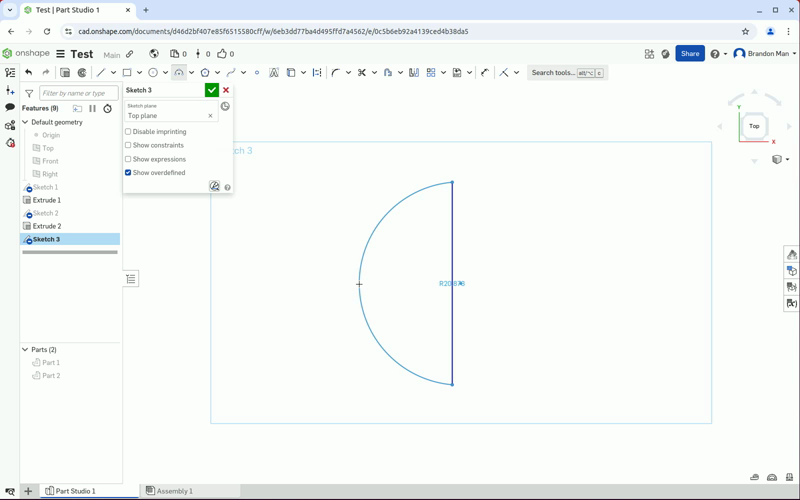
key(esc)
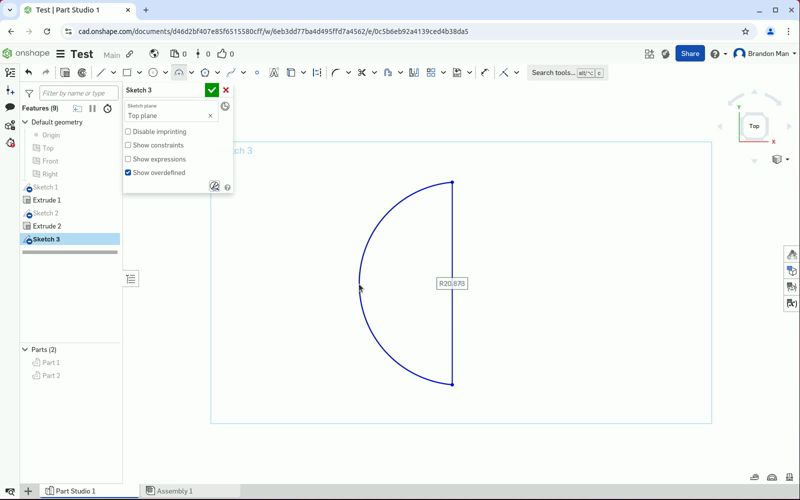
key(a)
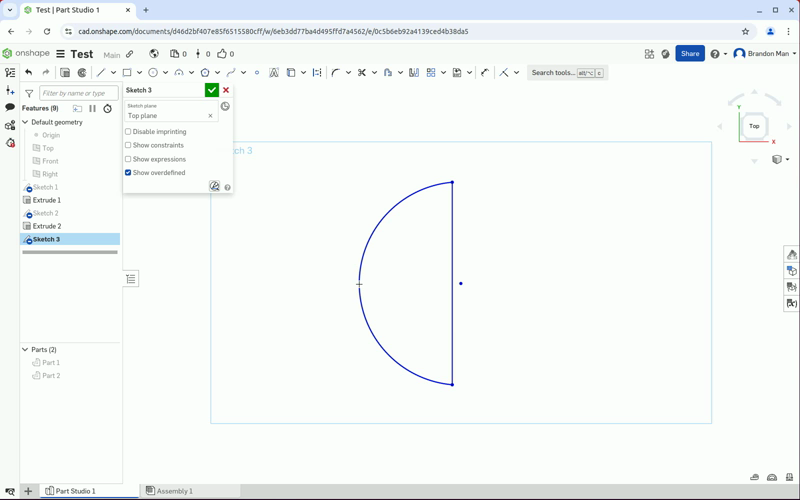
key_down(shift)
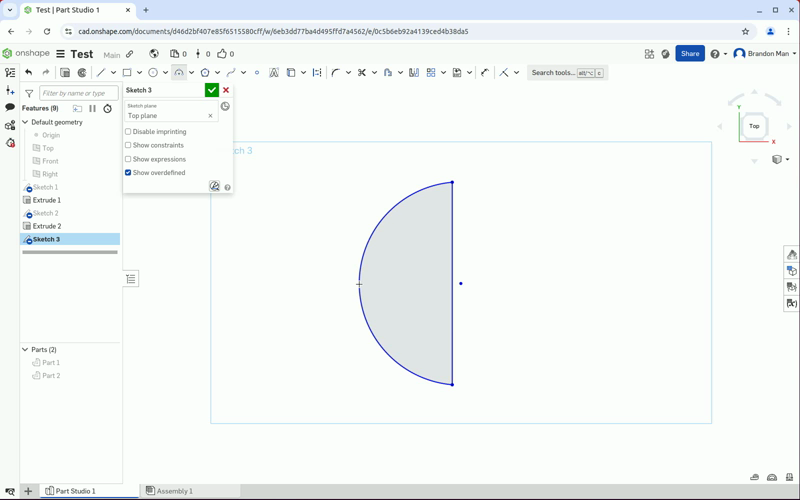
mouse_move(375, 248)
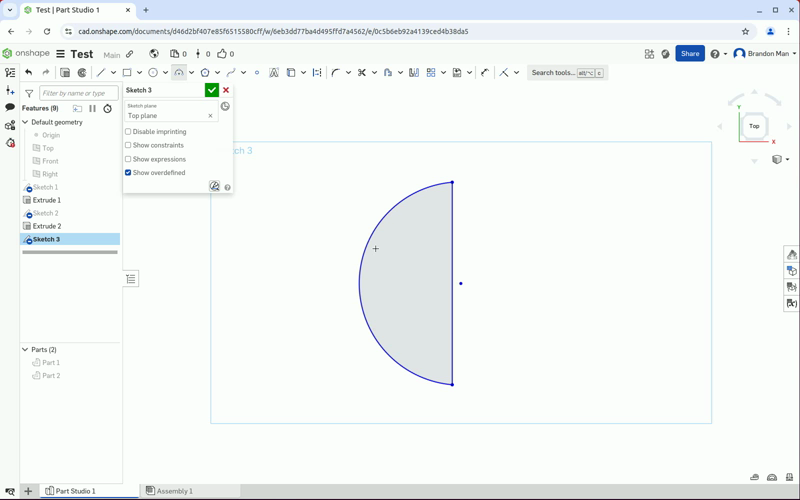
click(375, 248)
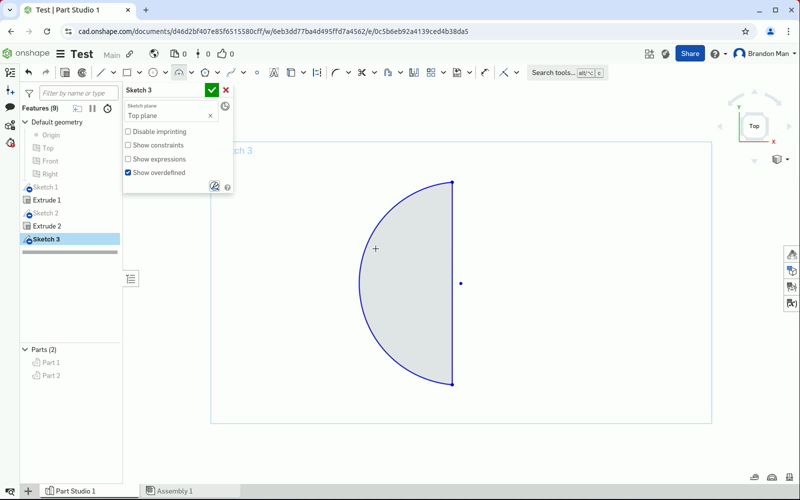
key_up(shift)
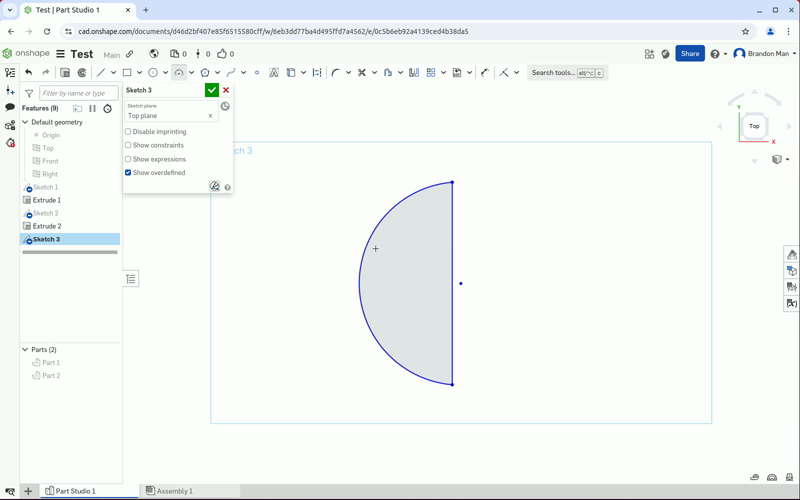
key_down(shift)
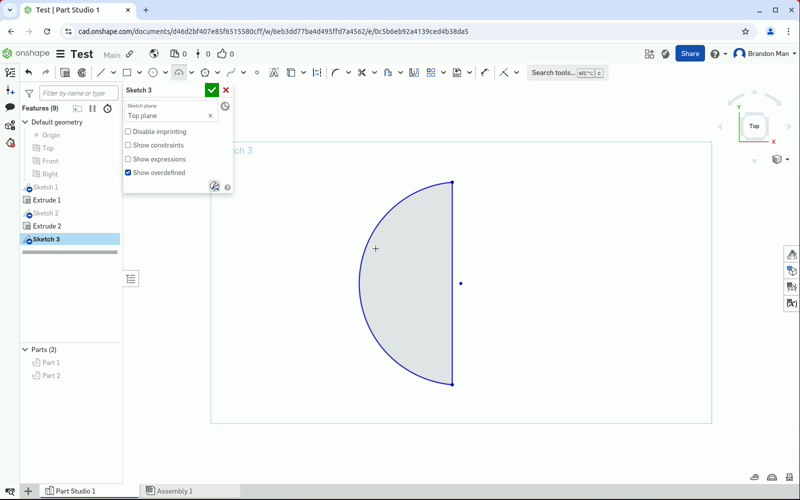
mouse_move(405, 303)
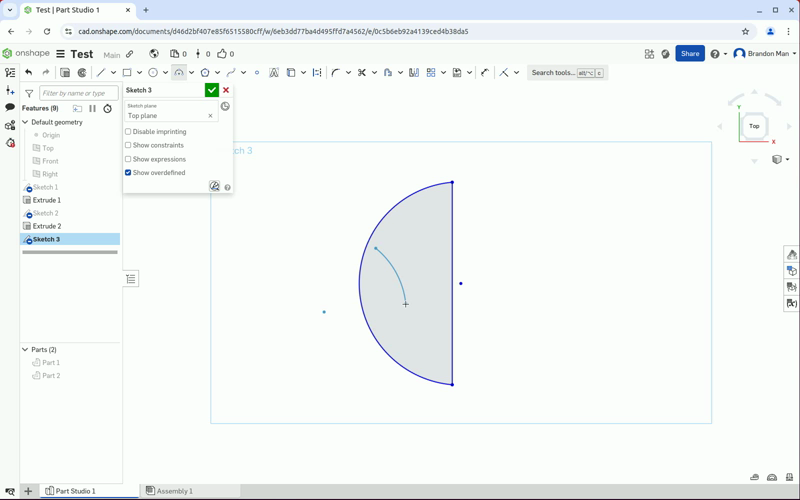
click(405, 303)
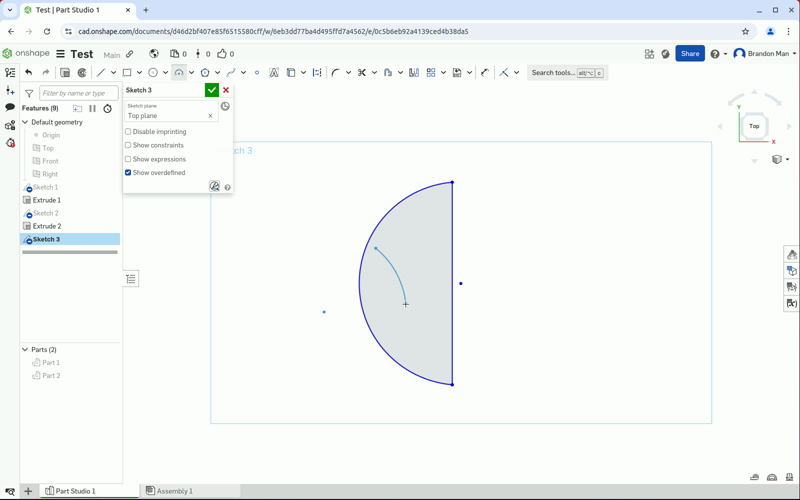
mouse_move(382, 280)
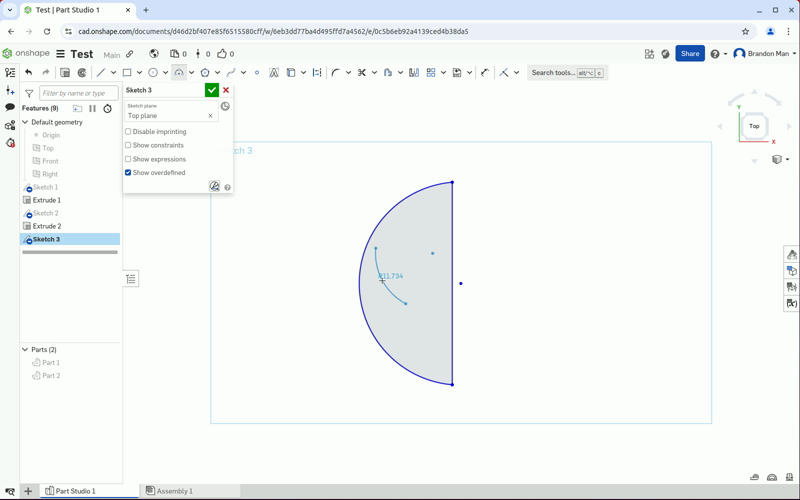
click(382, 280)
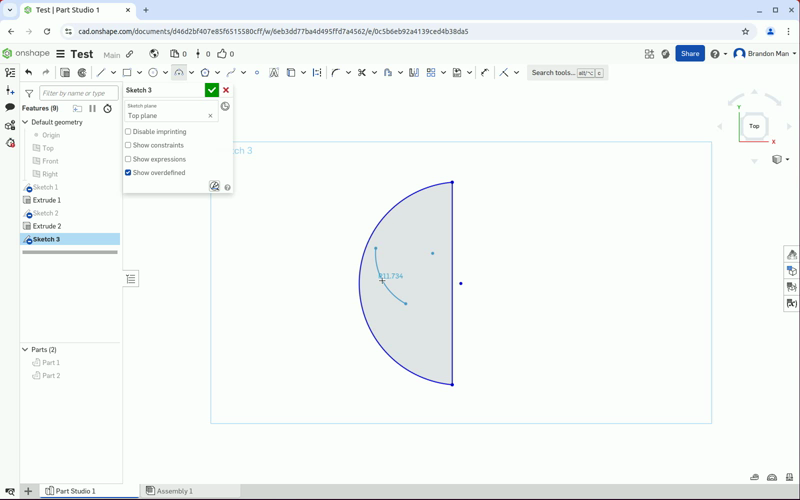
key_up(shift)
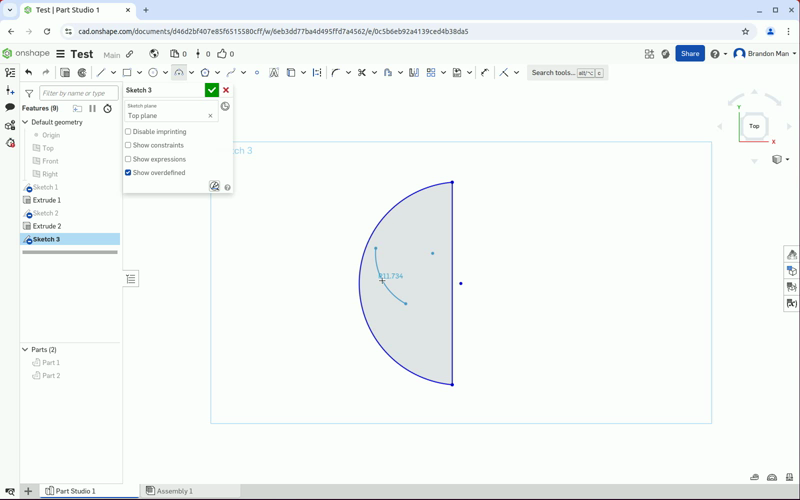
mouse_move(405, 303)
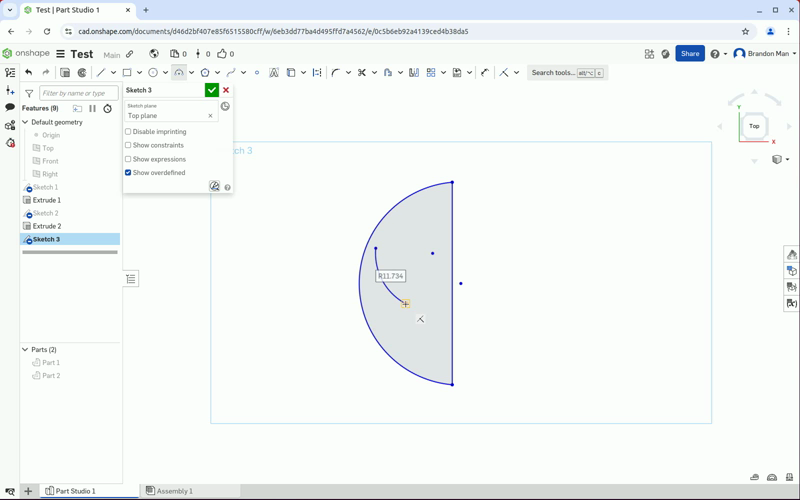
click(405, 303)
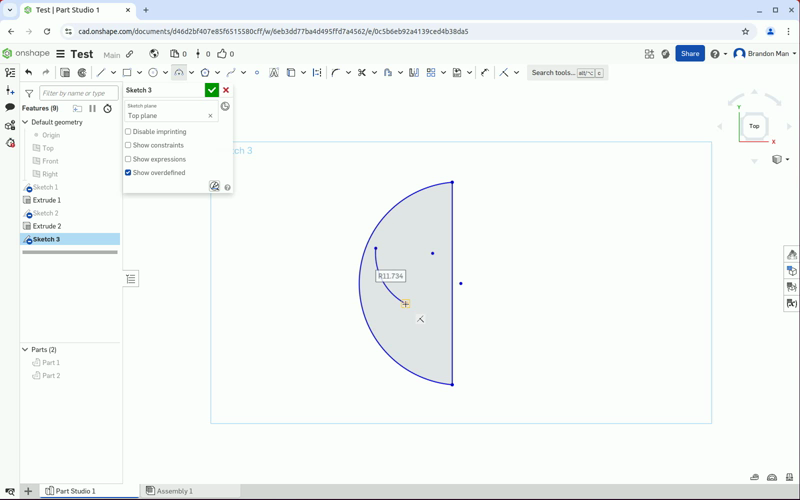
key_down(shift)
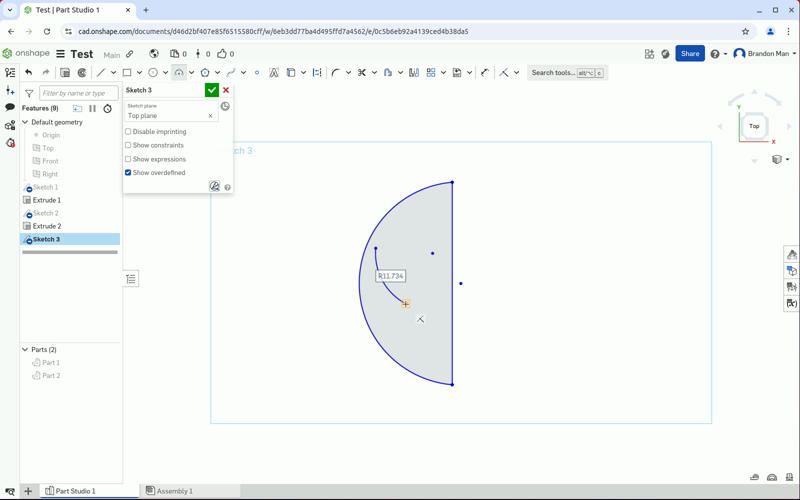
mouse_move(439, 291)
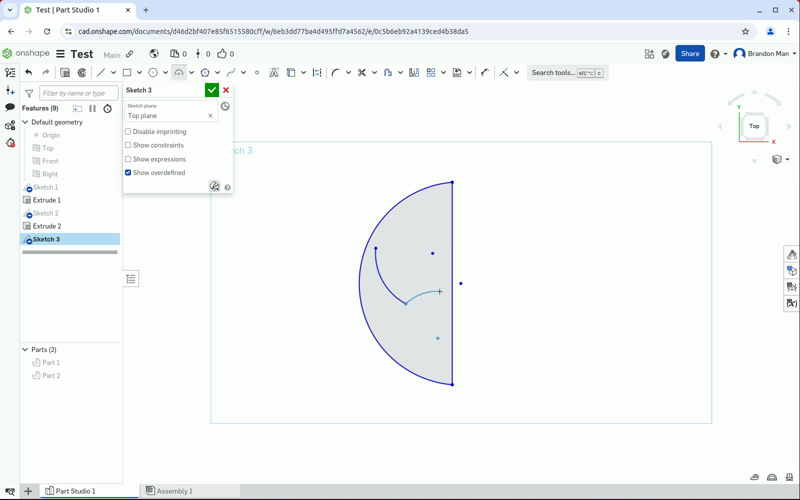
click(439, 291)
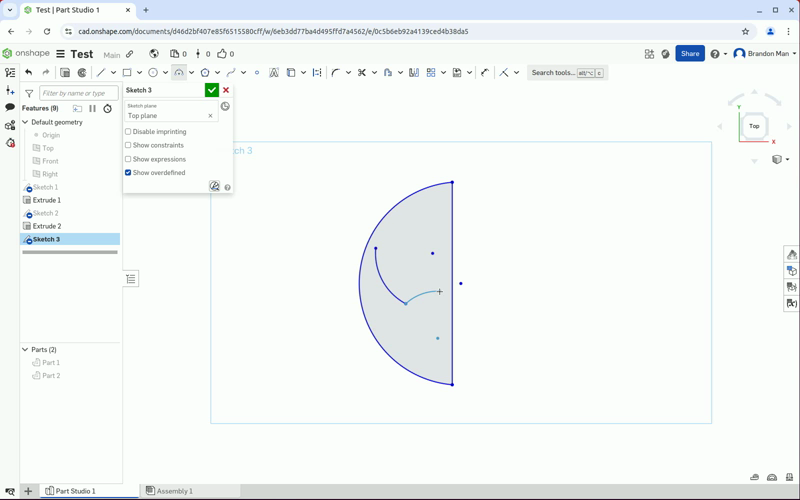
mouse_move(424, 301)
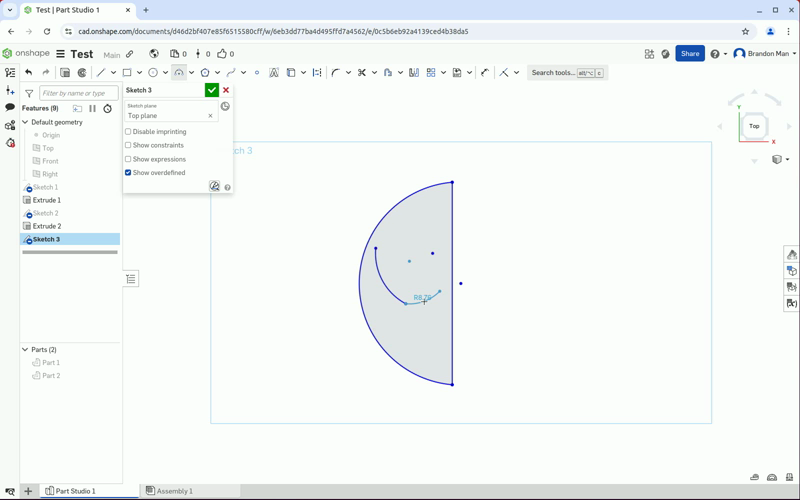
click(424, 301)
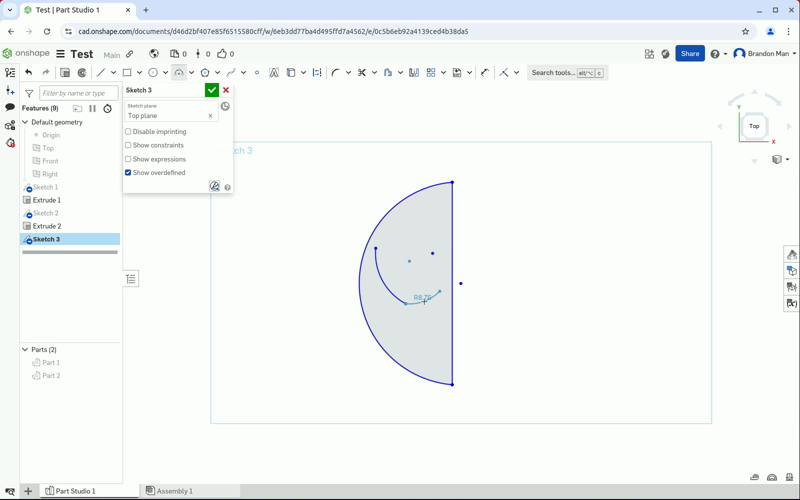
key_up(shift)
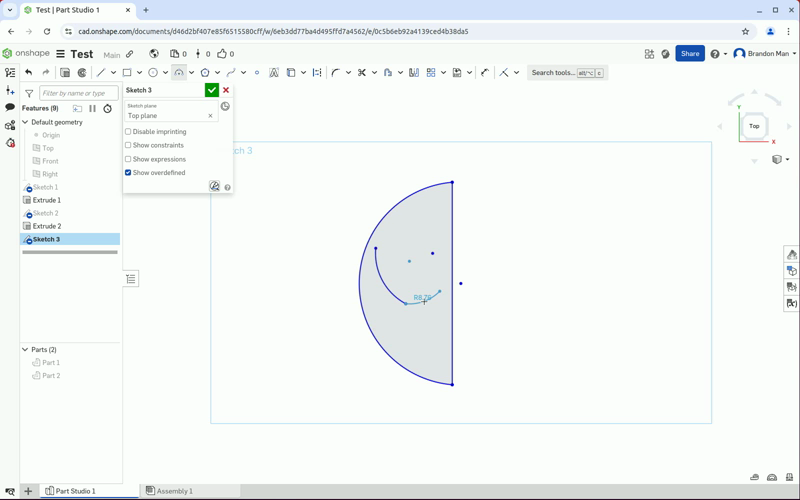
key(esc)
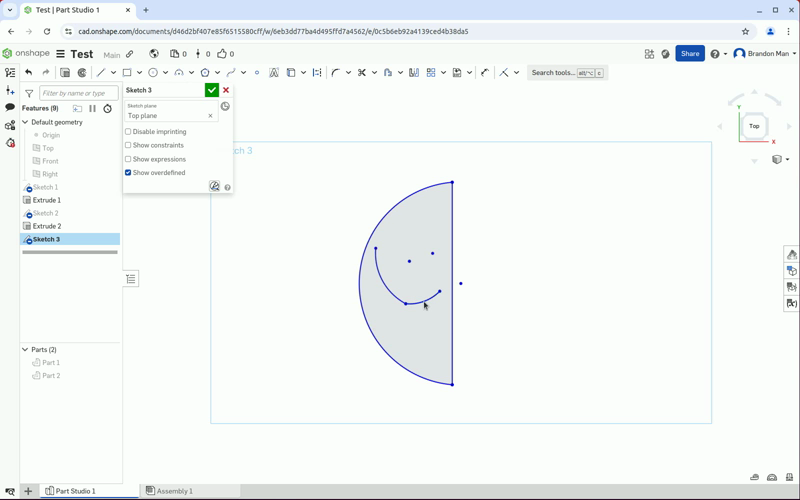
key(l)
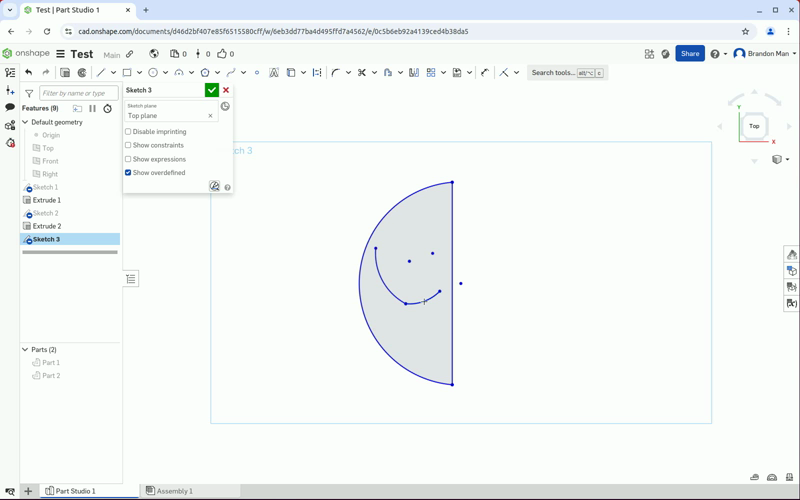
mouse_move(439, 291)
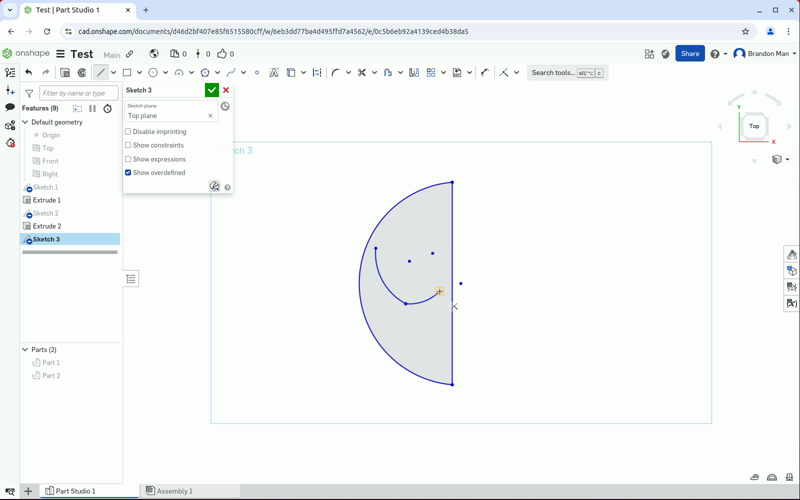
click(439, 291)
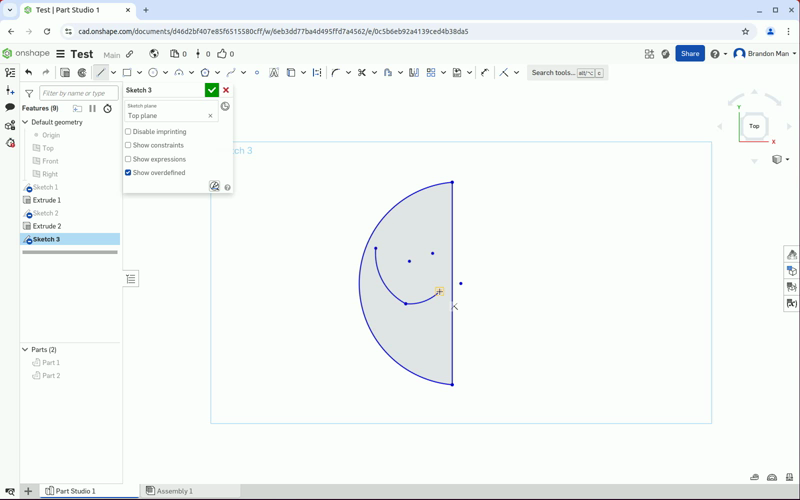
key_down(shift)
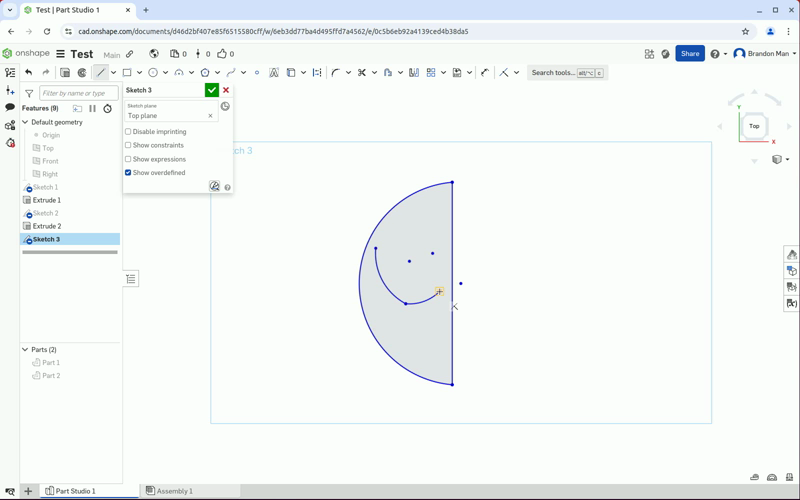
mouse_move(375, 248)
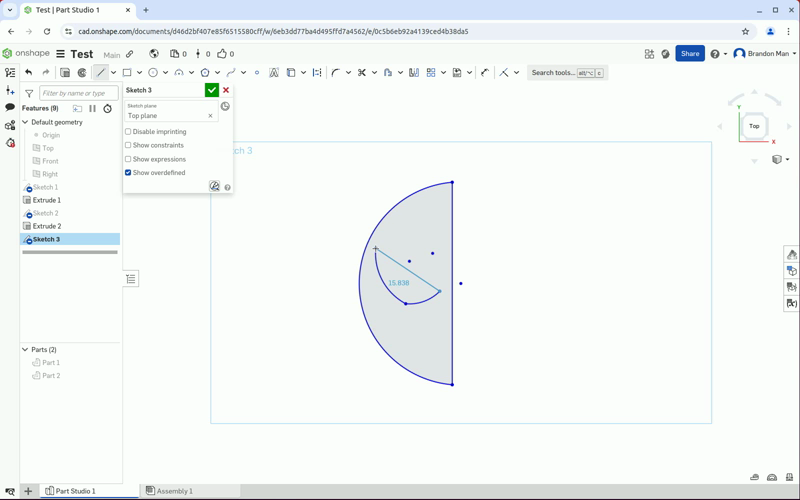
key_up(shift)
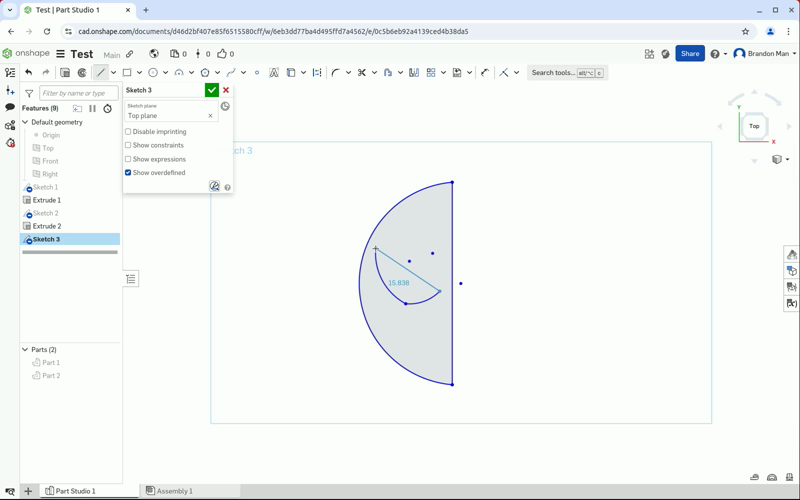
click(375, 248)
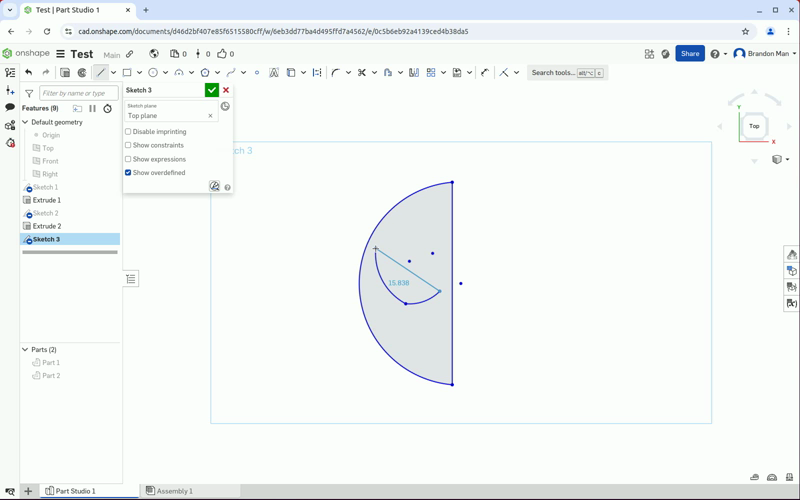
key(esc)
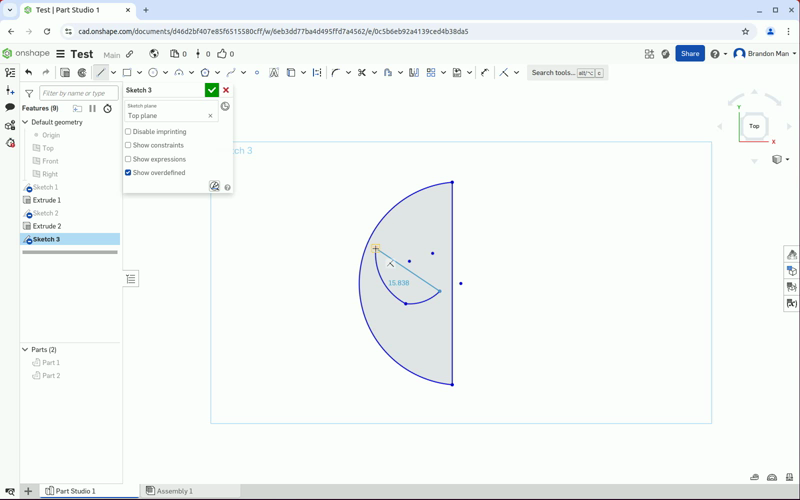
mouse_move(421, 256)
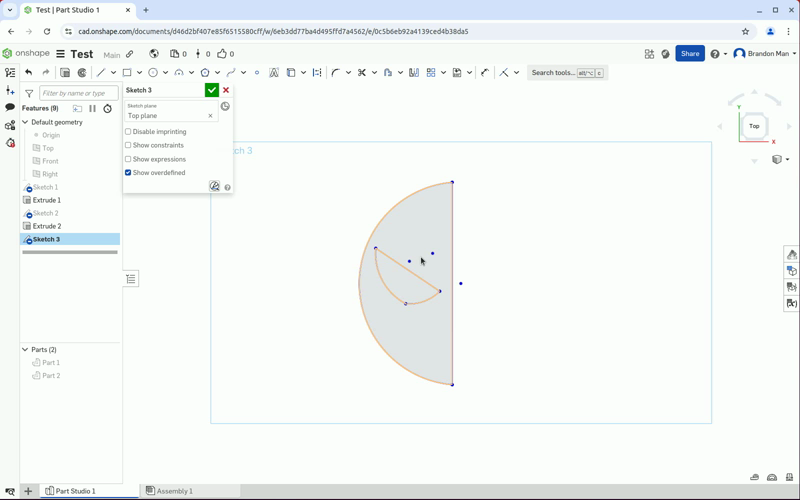
click(421, 256)
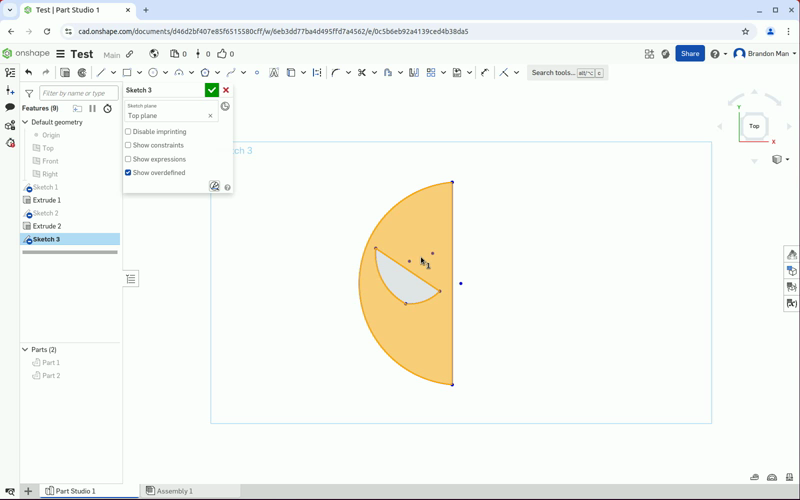
mouse_move(73, 352)
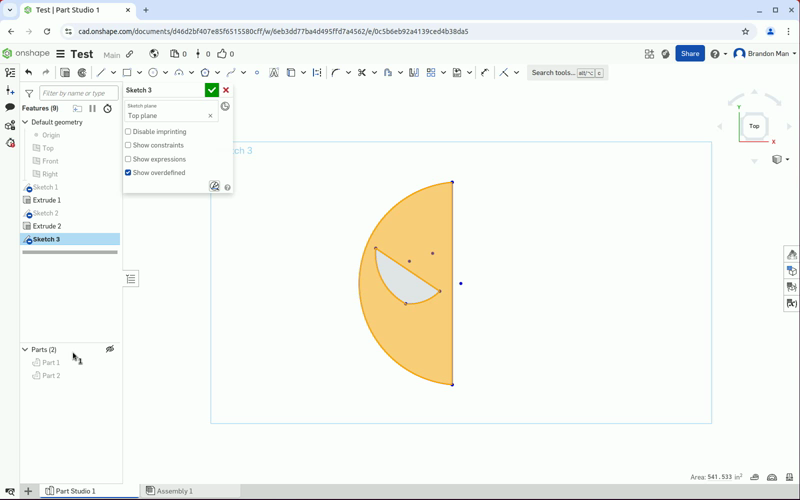
key(shift+y)
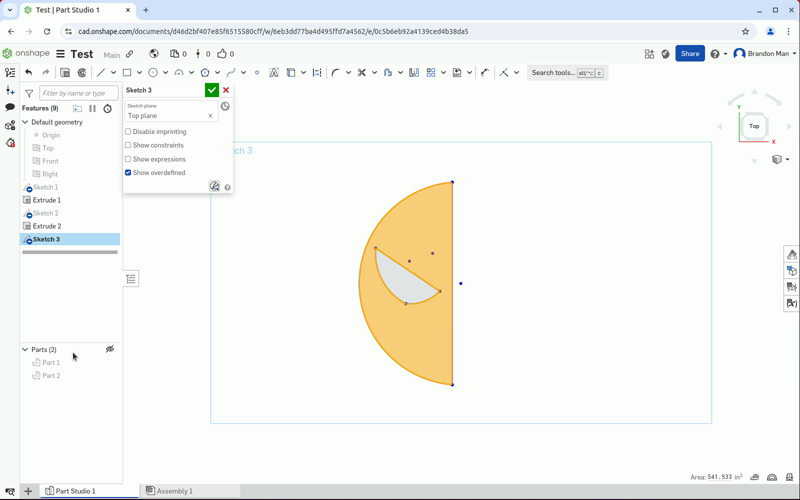
key(shift+e)
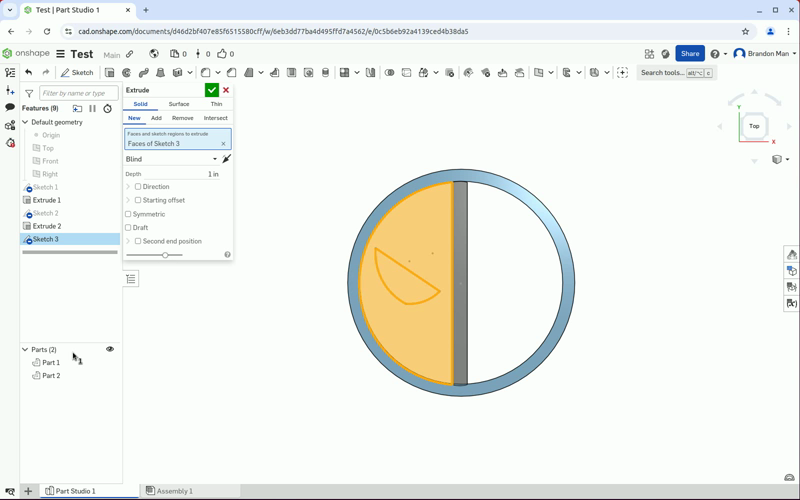
mouse_move(143, 106)
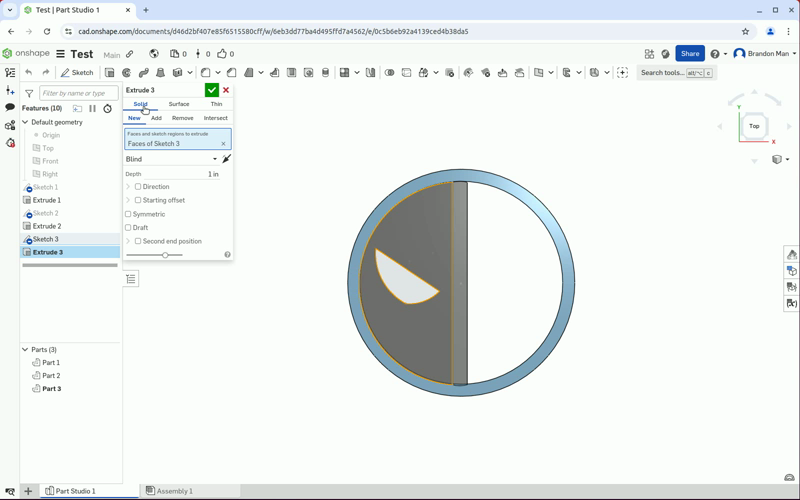
click(143, 106)
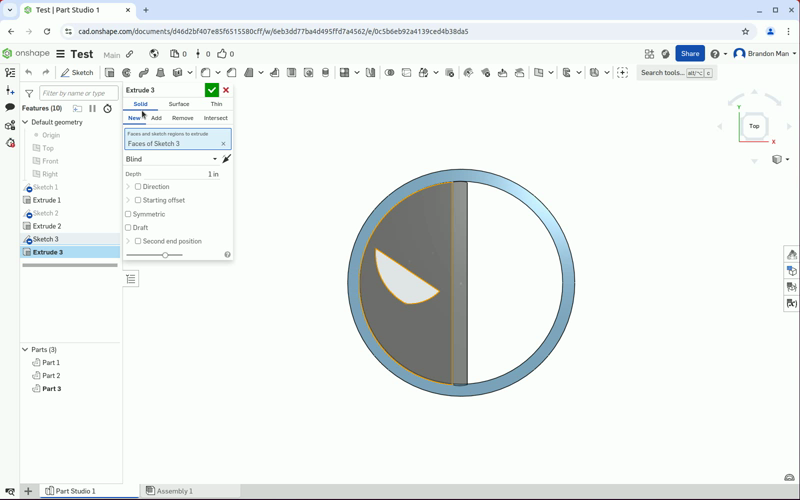
mouse_move(137, 120)
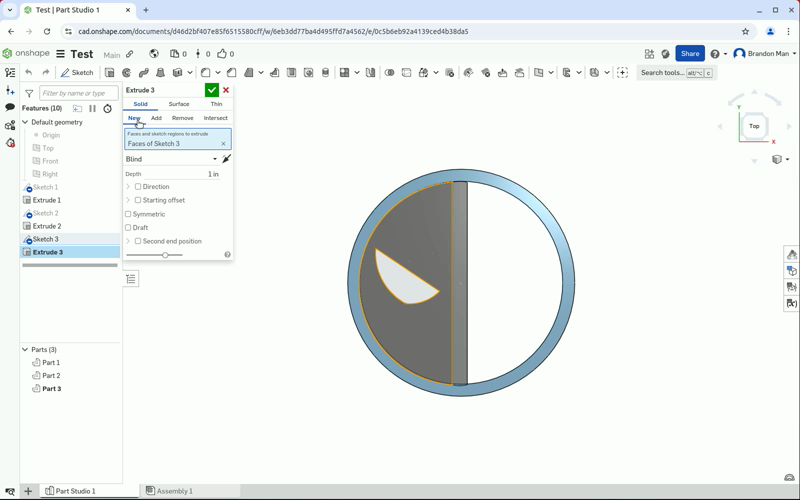
click(137, 120)
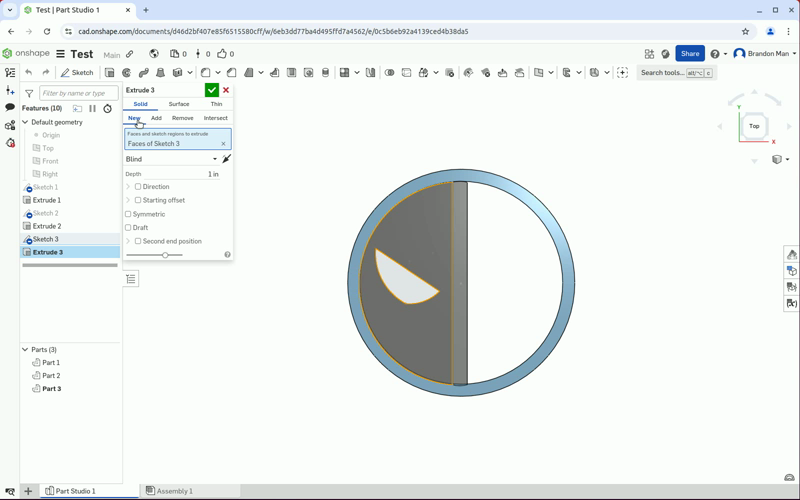
key(tab, 4)
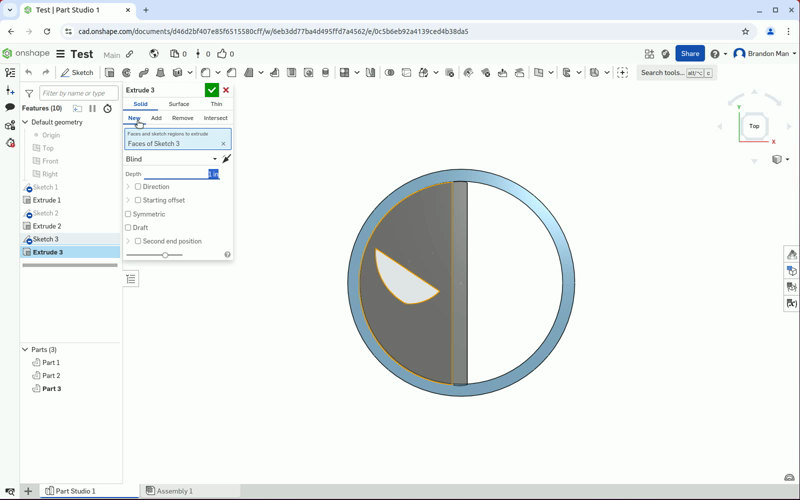
text(2.648)
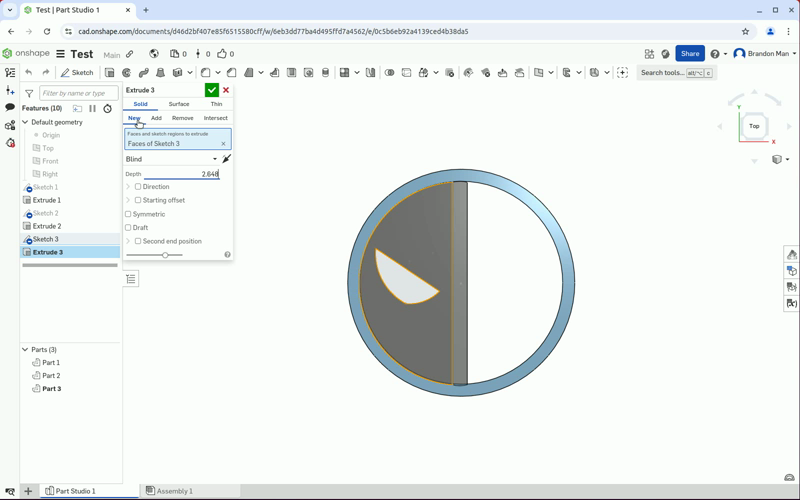
key(enter)
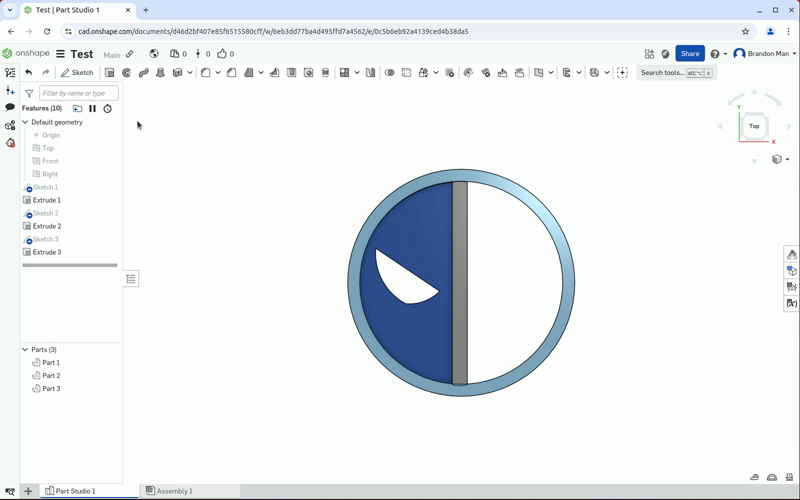
key(shift+h)
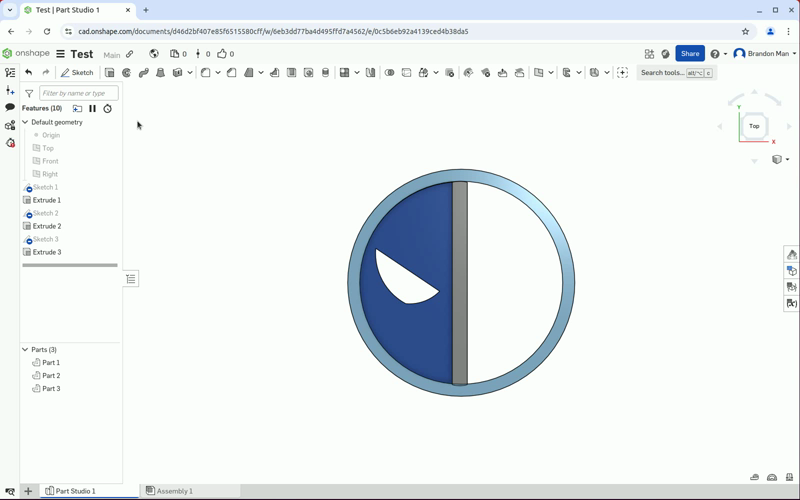
key(shift+h)
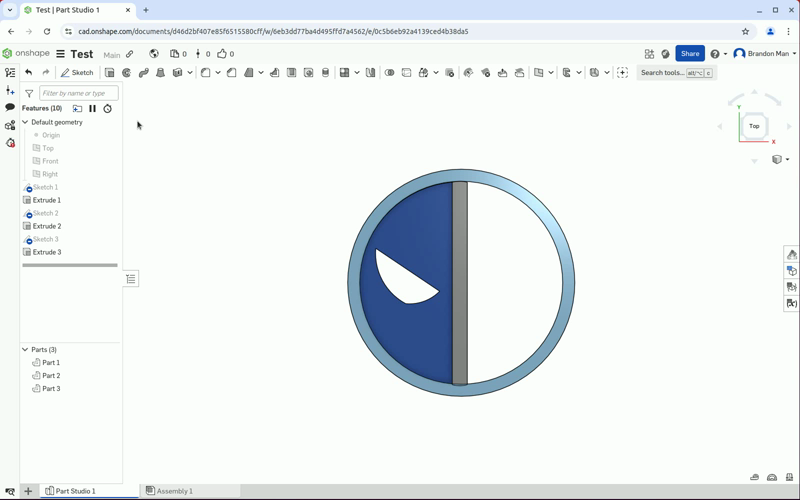
mouse_move(73, 189)
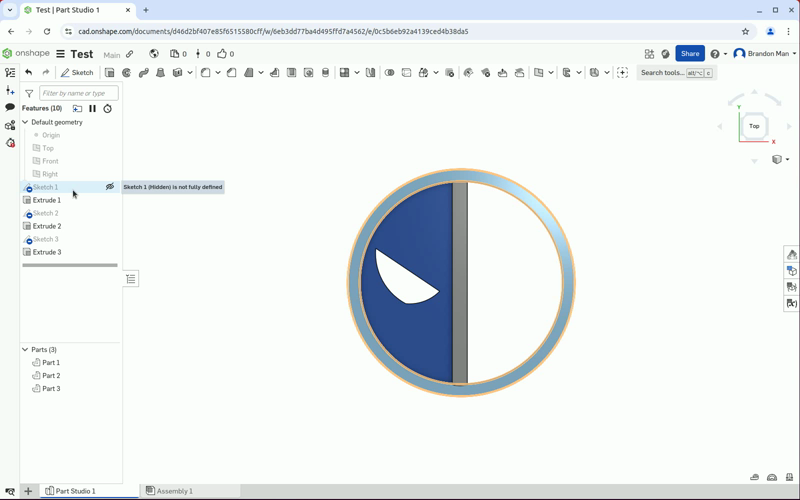
click(73, 189)
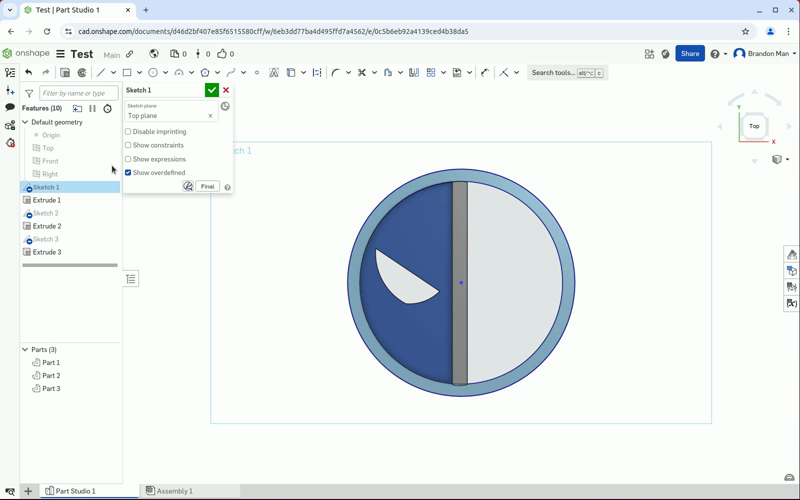
mouse_move(229, 92)
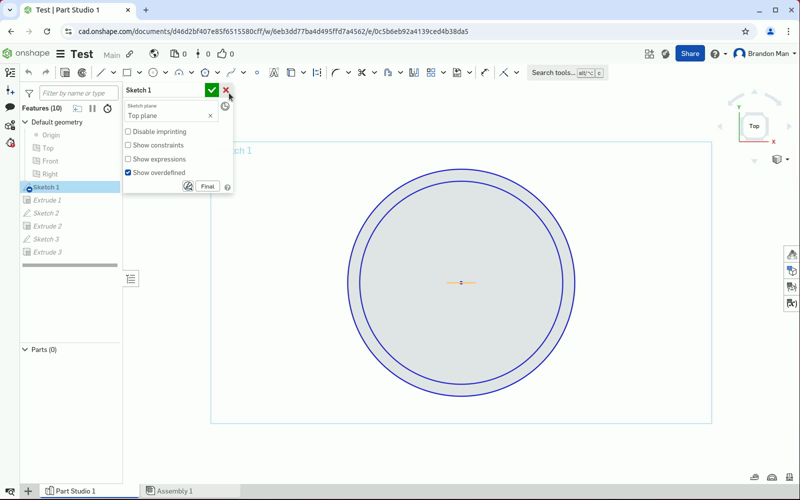
click(229, 92)
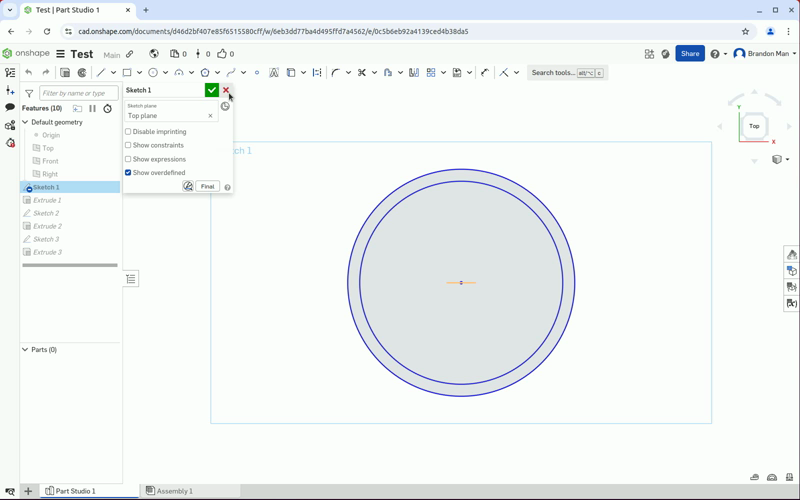
key(shift+s)
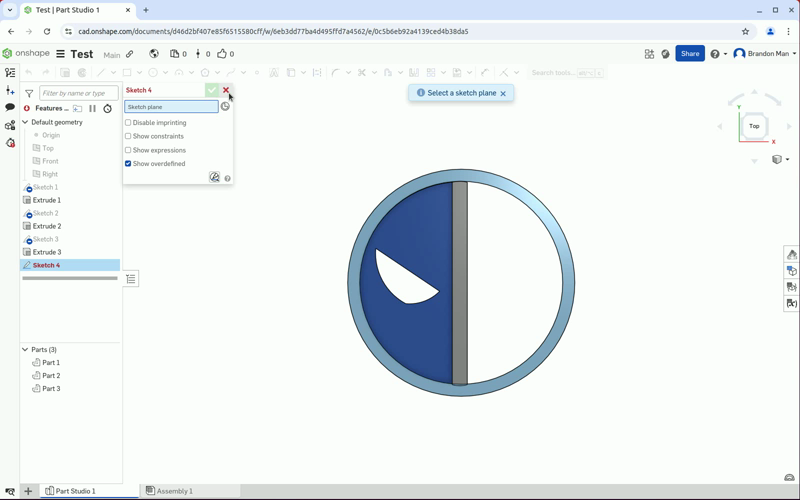
mouse_move(73, 150)
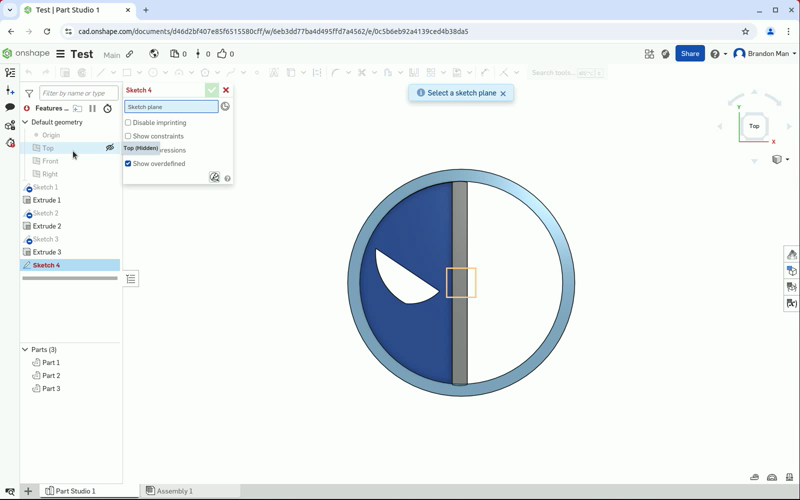
click(73, 150)
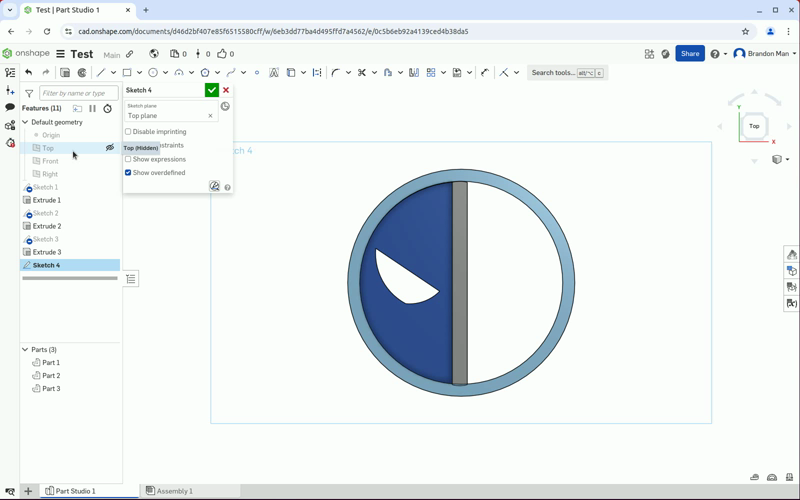
mouse_move(73, 352)
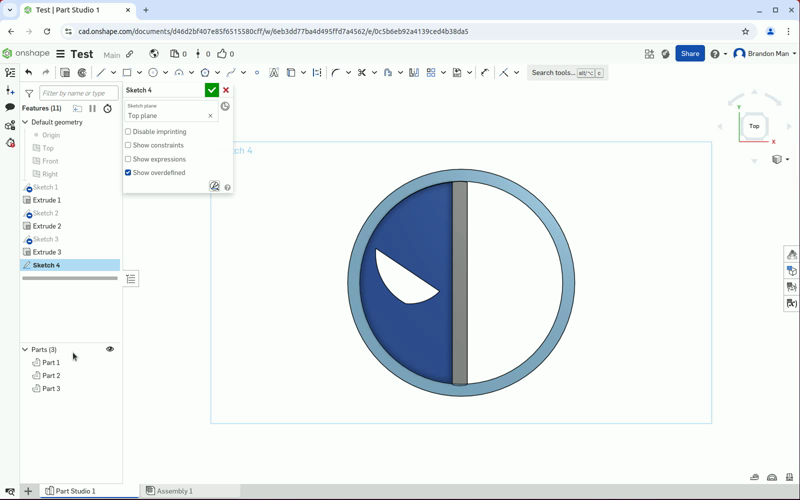
key(y)
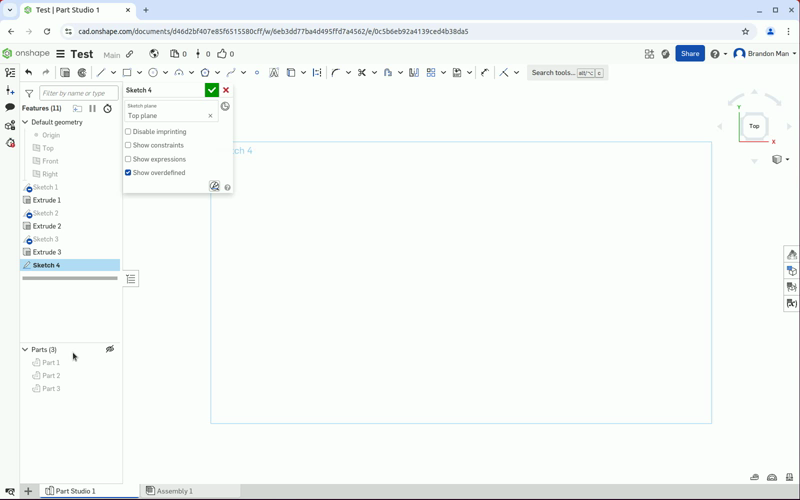
key(a)
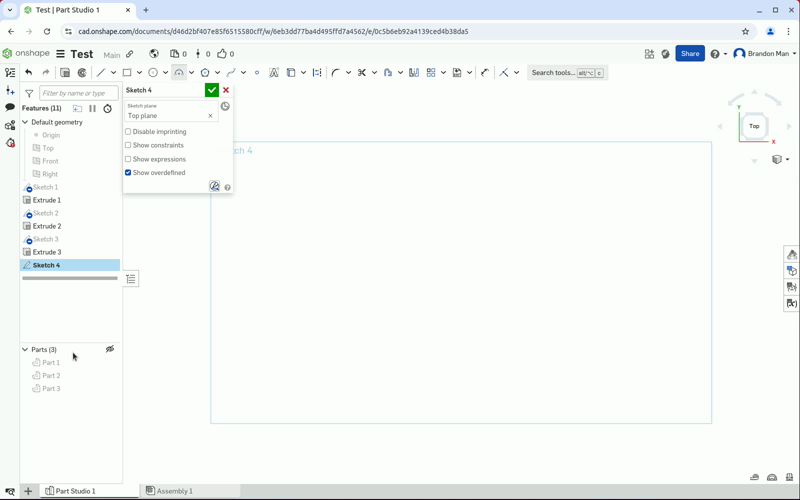
key_down(shift)
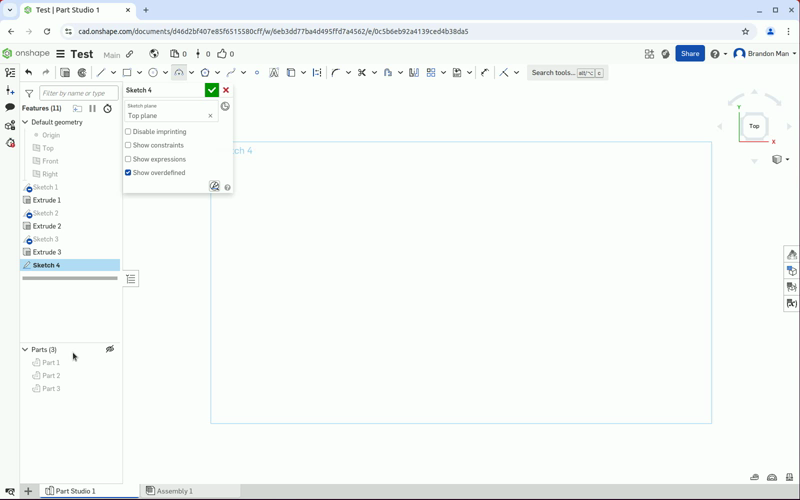
mouse_move(467, 384)
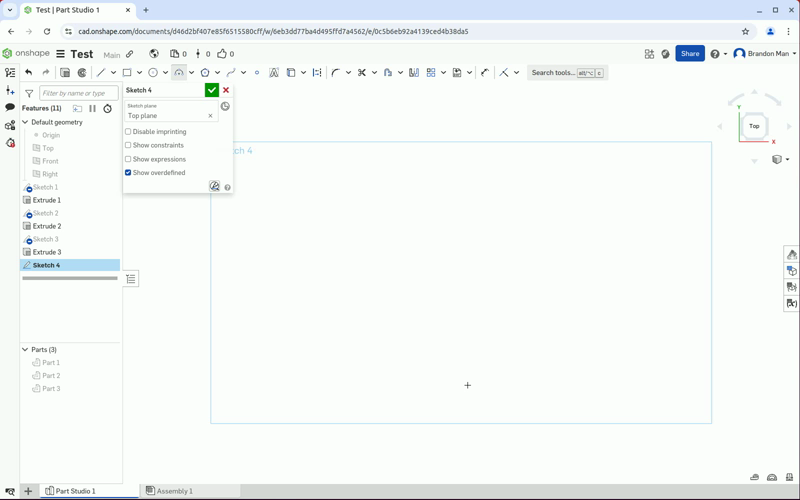
click(467, 384)
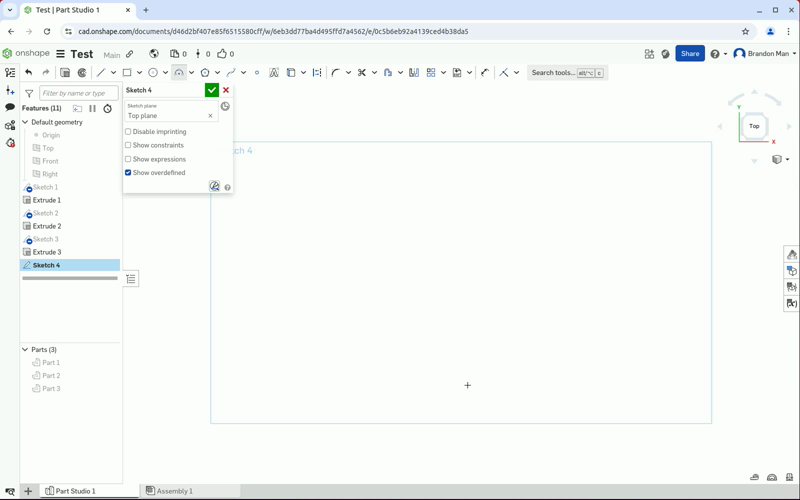
key_up(shift)
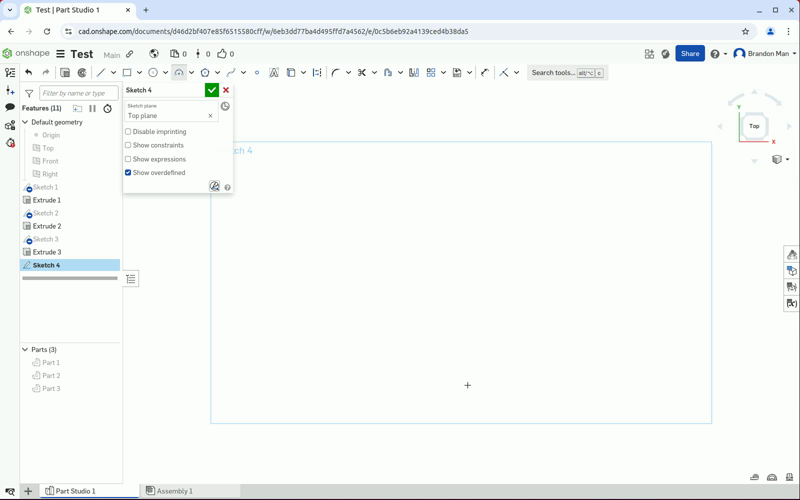
key_down(shift)
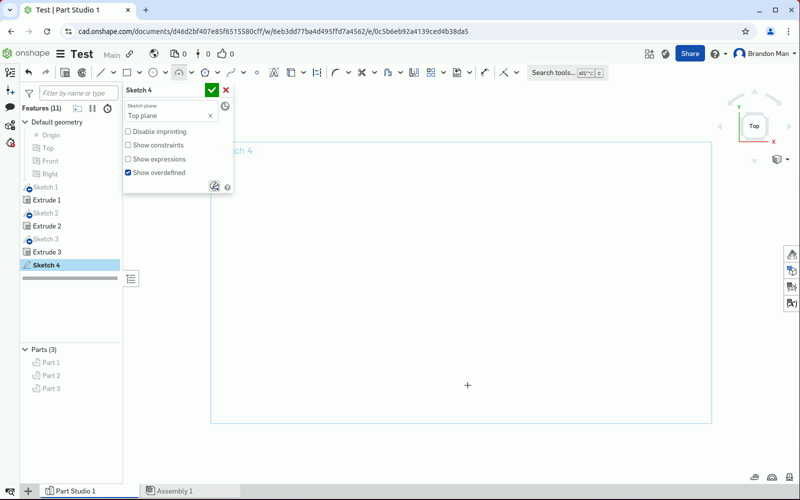
mouse_move(467, 182)
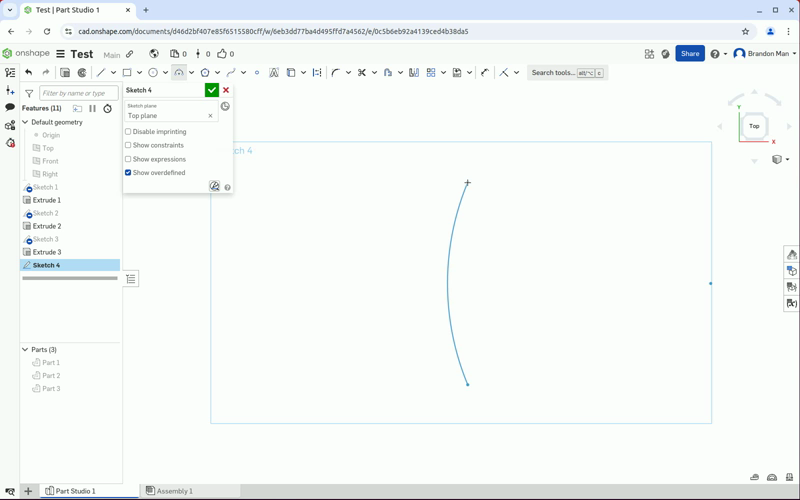
click(467, 182)
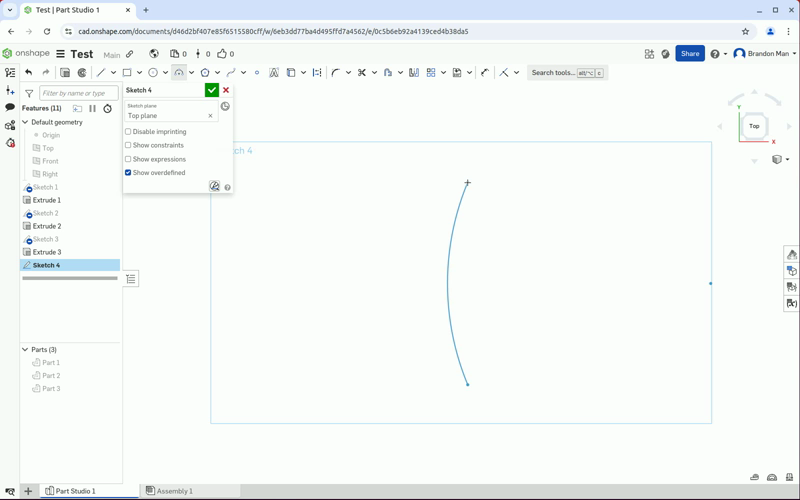
mouse_move(562, 283)
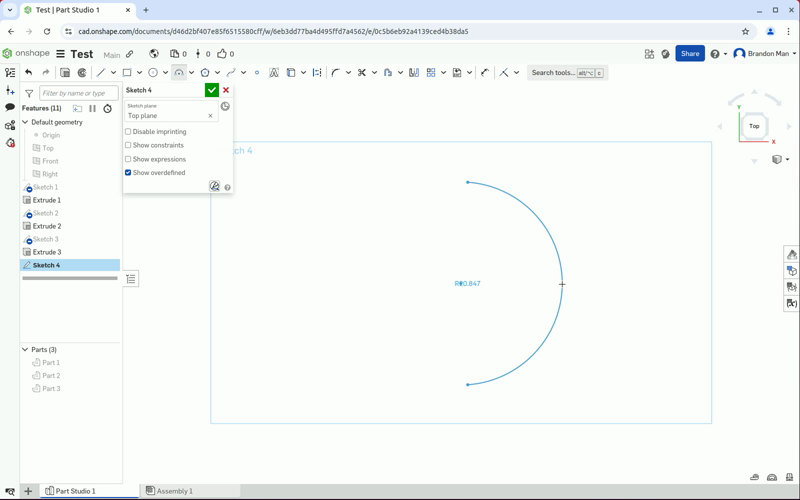
click(562, 283)
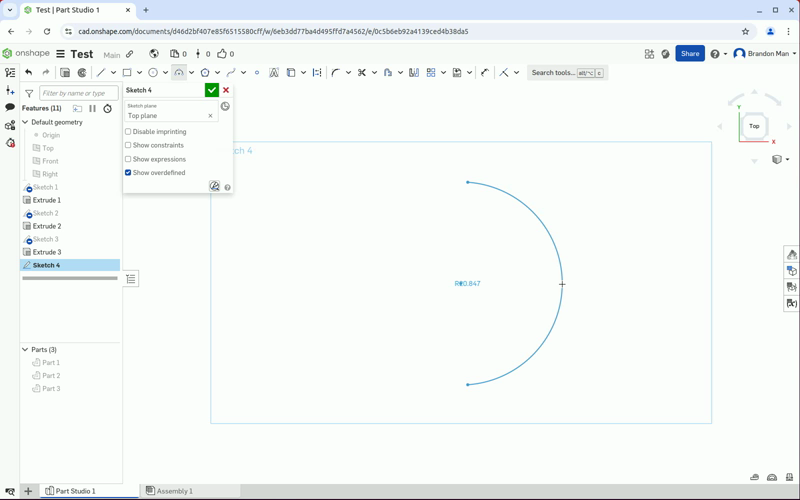
key_up(shift)
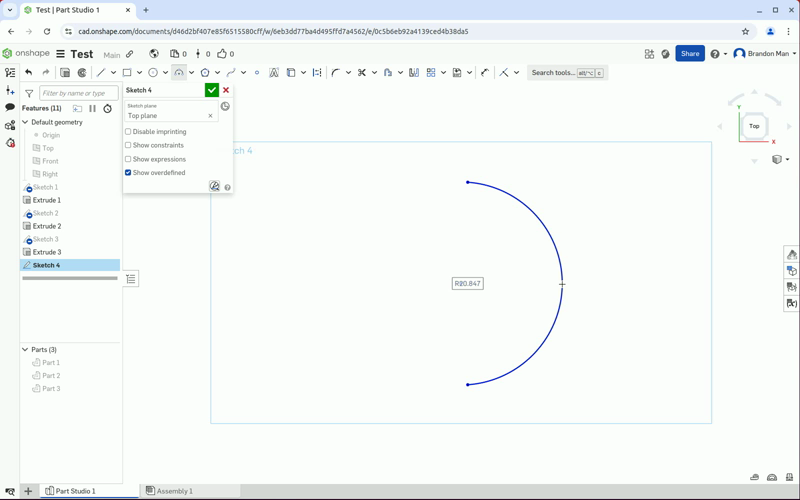
key(esc)
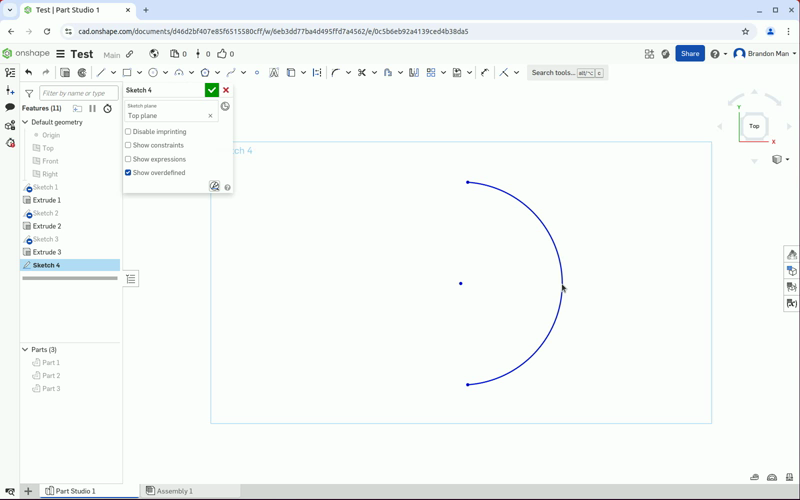
key(l)
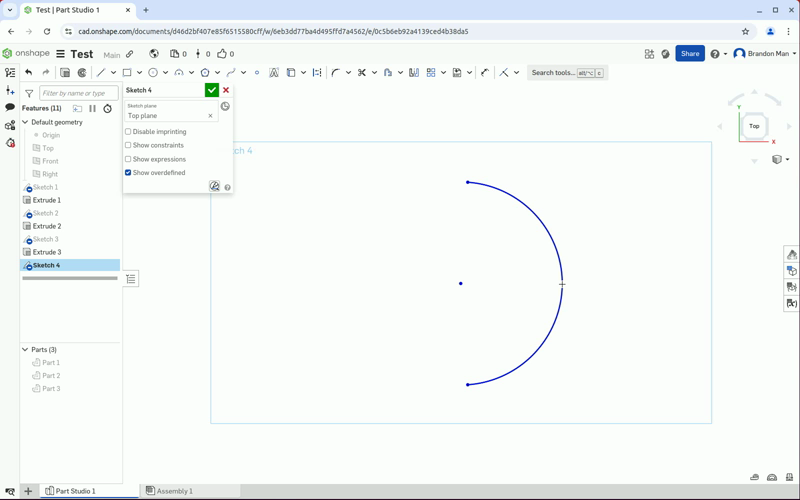
mouse_move(467, 182)
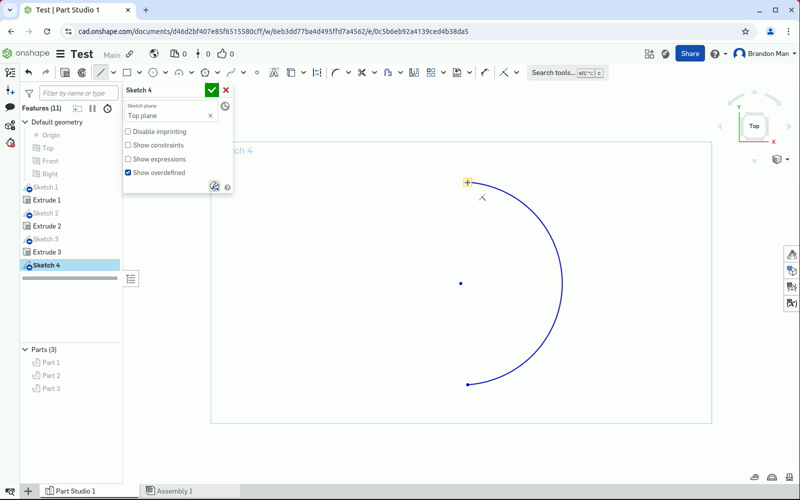
click(467, 182)
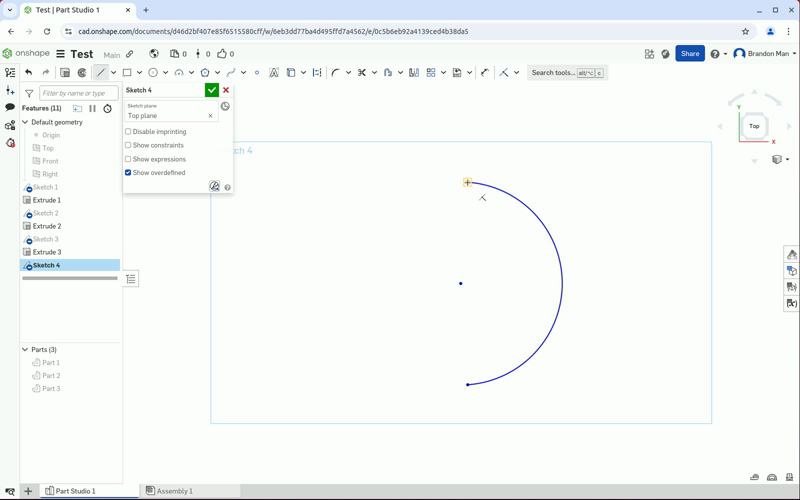
key_down(shift)
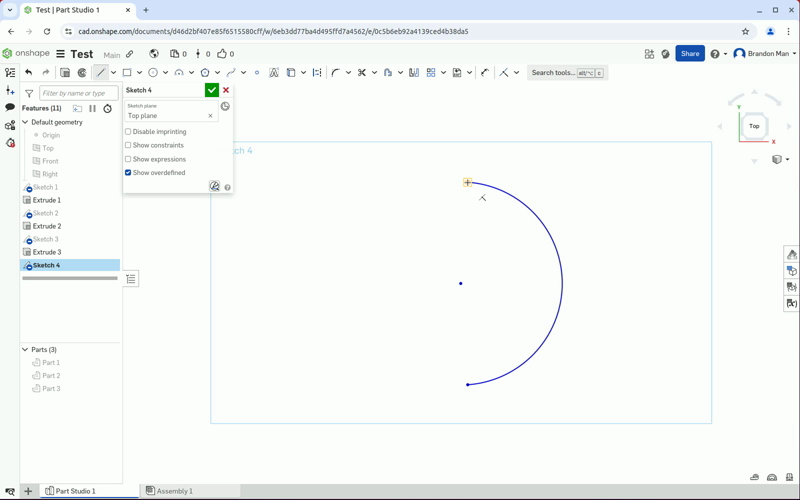
mouse_move(467, 384)
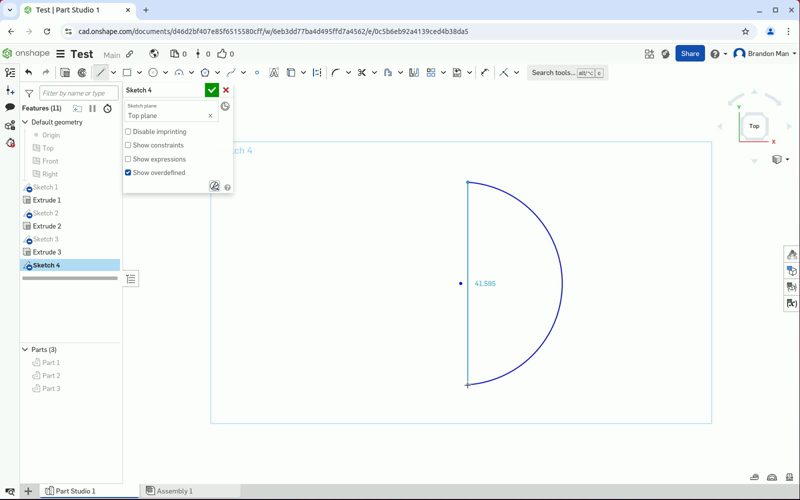
key_up(shift)
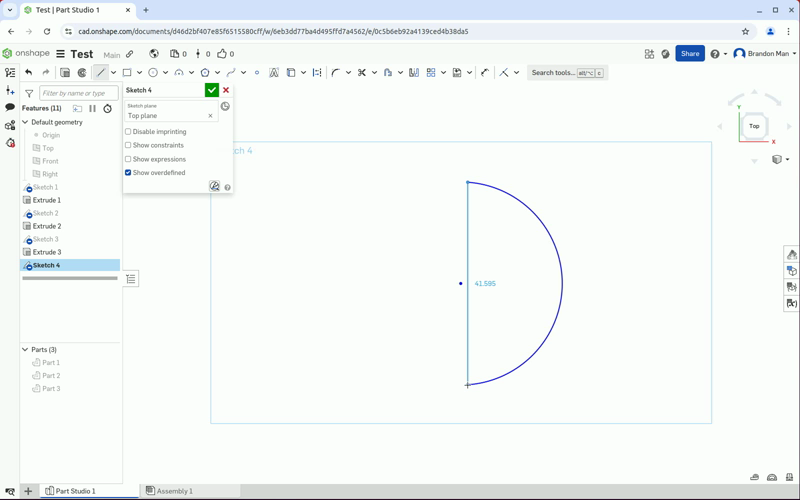
click(467, 384)
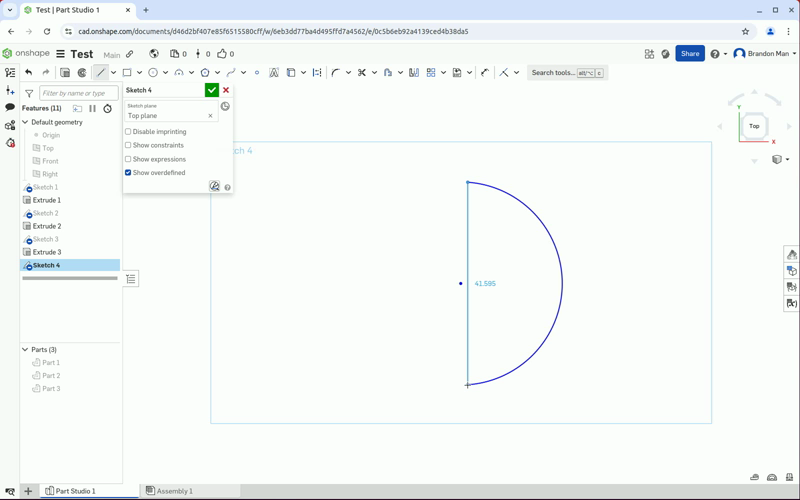
key(esc)
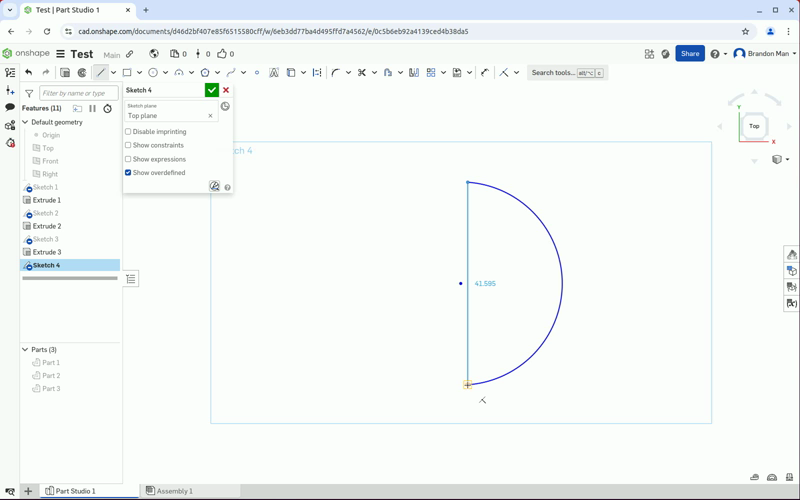
key(a)
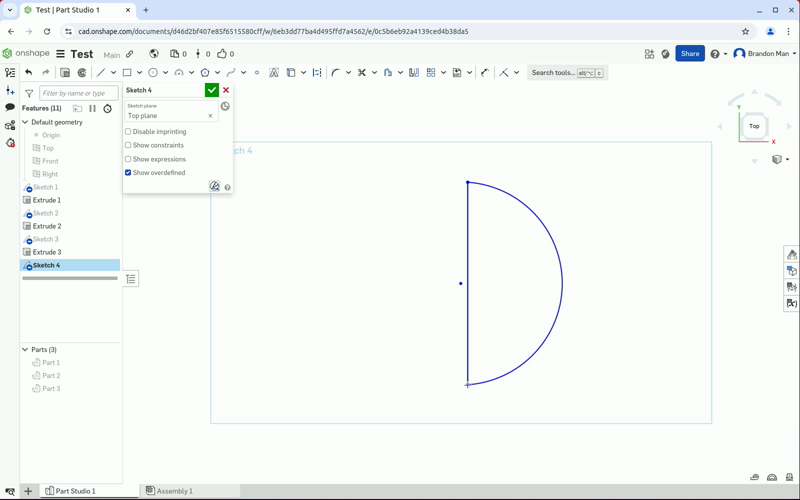
key_down(shift)
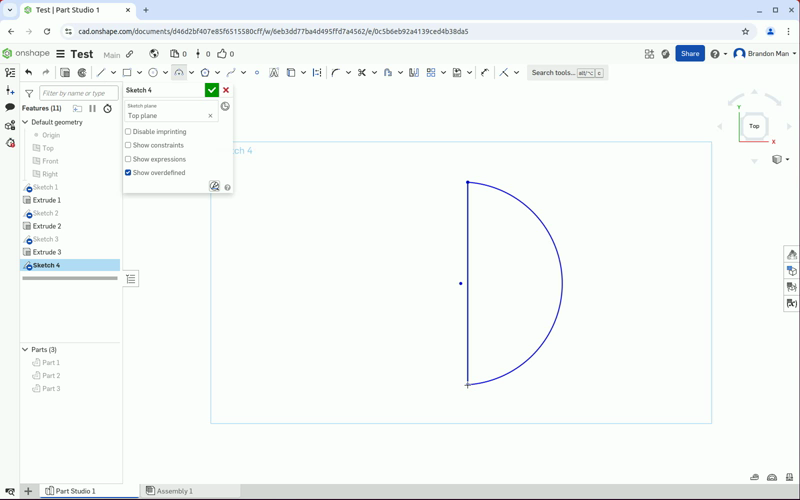
mouse_move(478, 291)
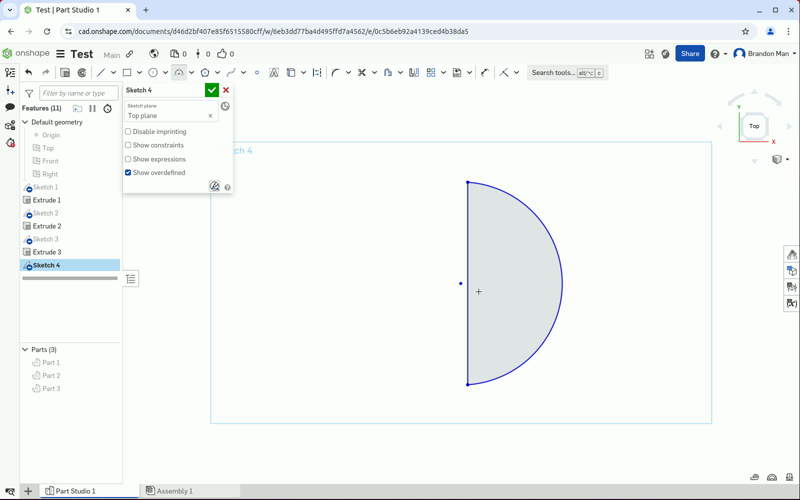
click(478, 291)
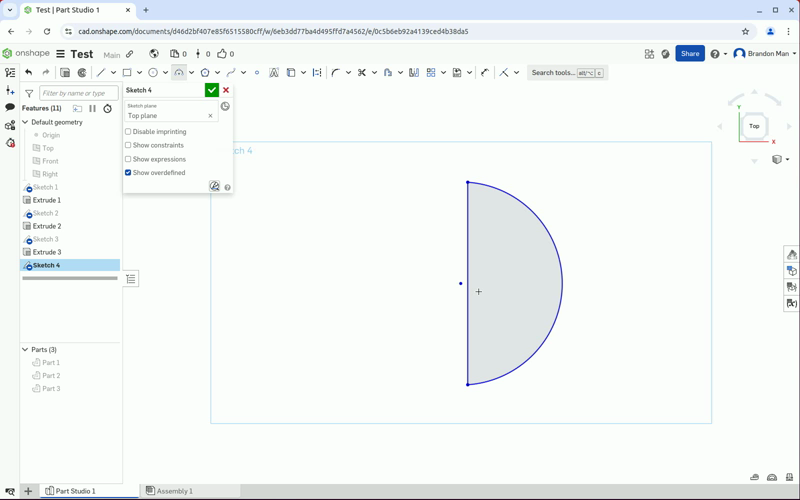
key_up(shift)
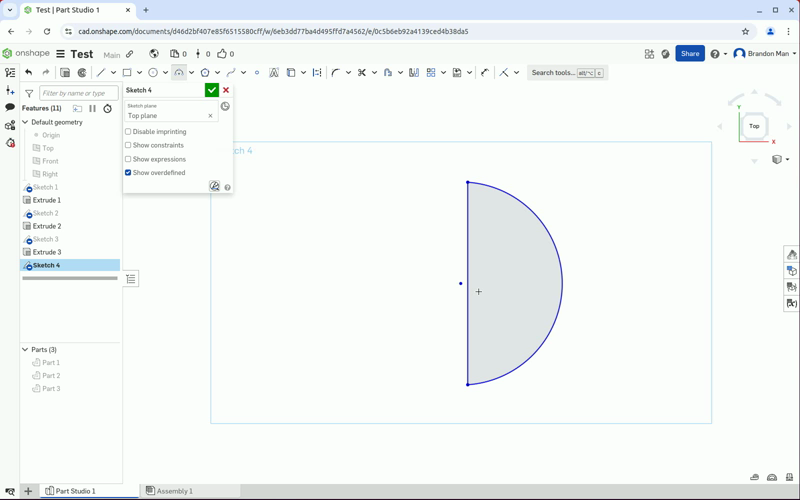
key_down(shift)
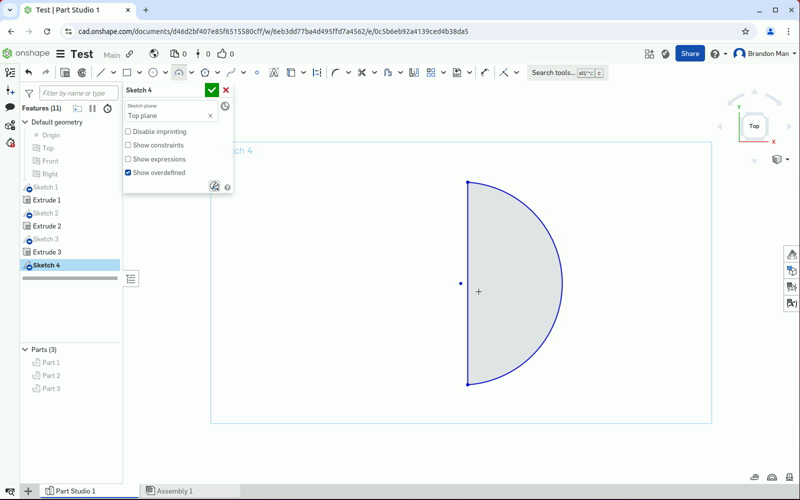
mouse_move(519, 303)
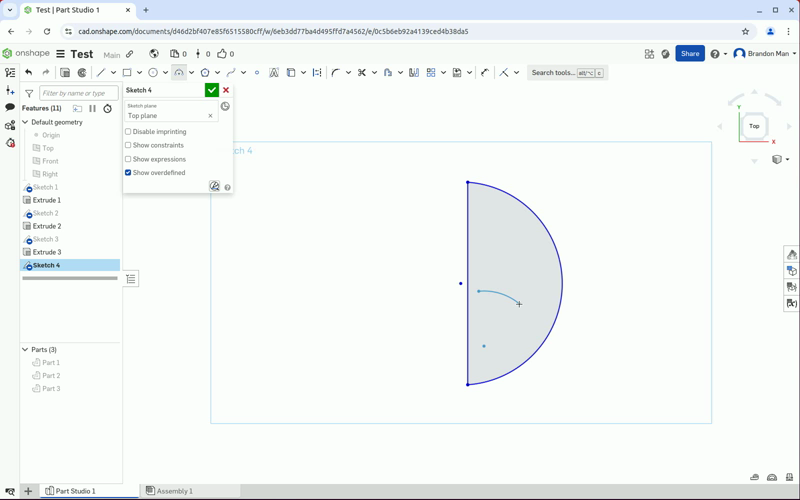
click(519, 303)
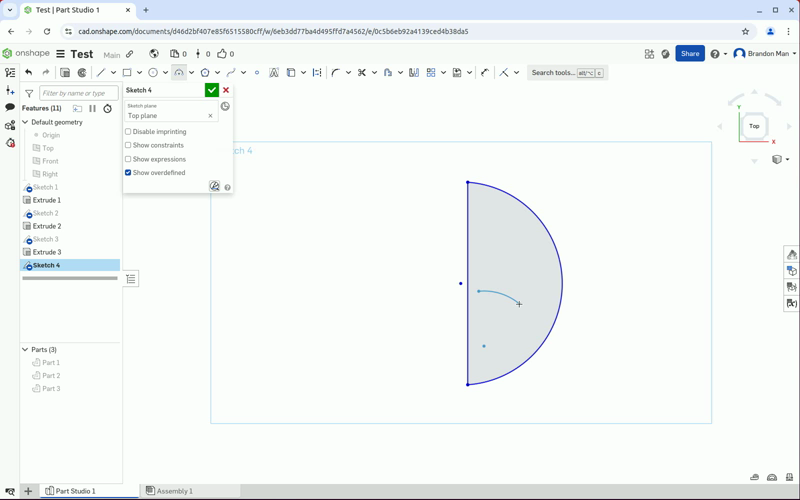
mouse_move(497, 302)
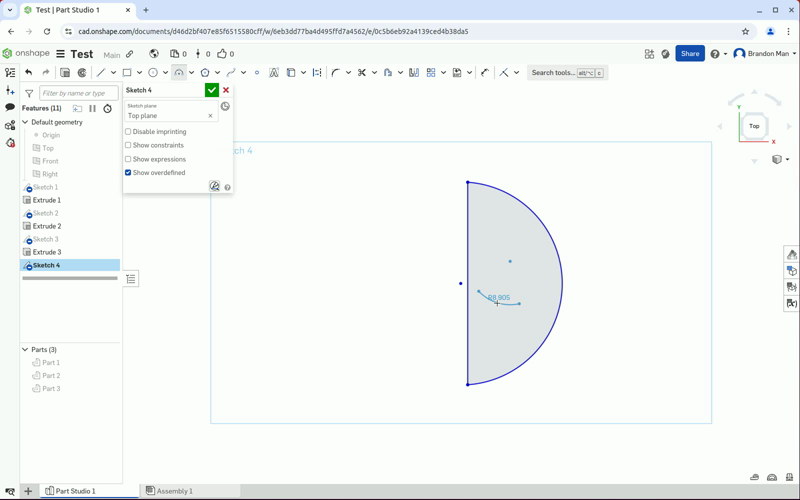
click(497, 302)
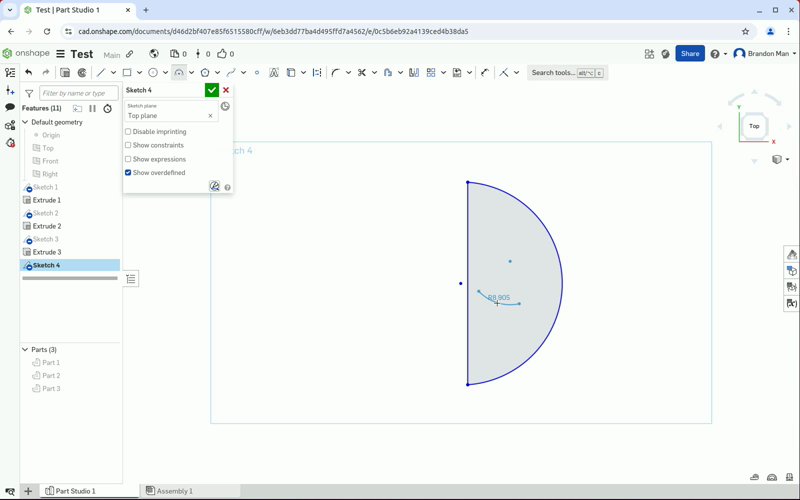
key_up(shift)
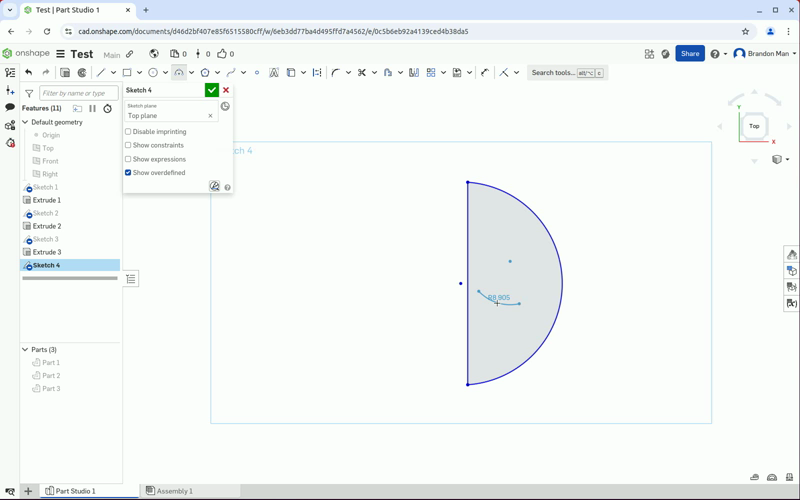
mouse_move(519, 303)
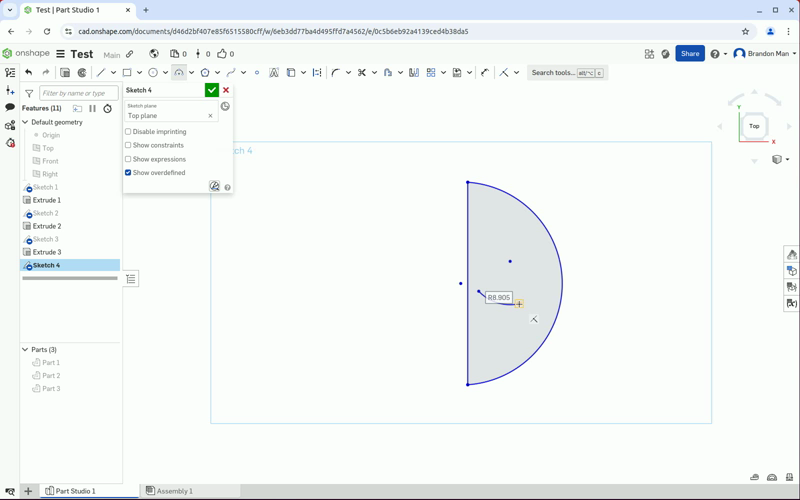
click(519, 303)
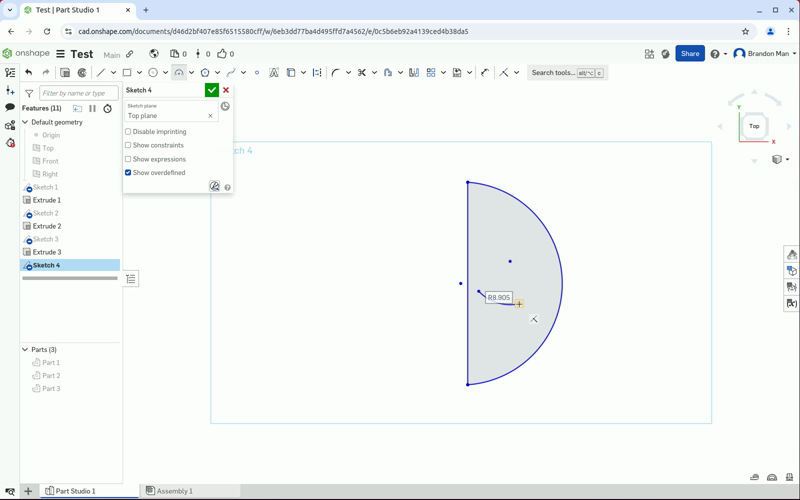
key_down(shift)
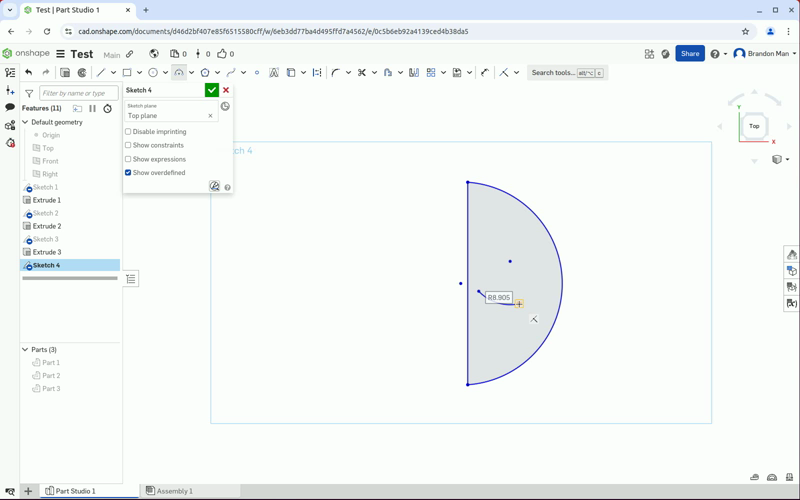
mouse_move(546, 248)
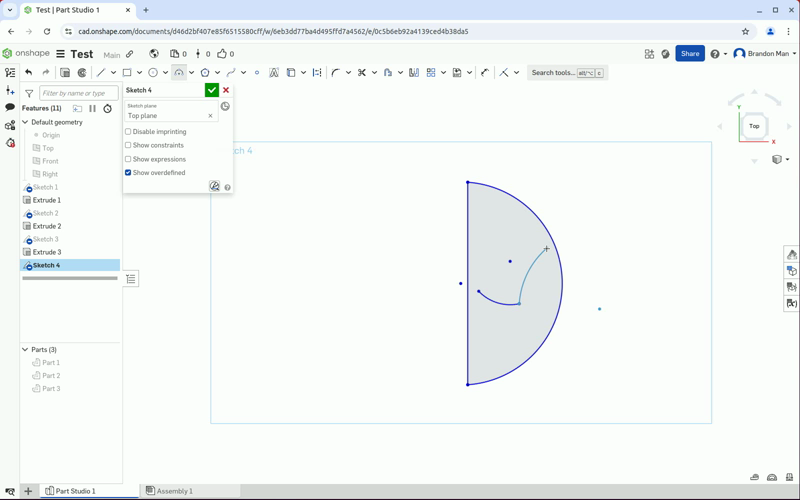
click(546, 248)
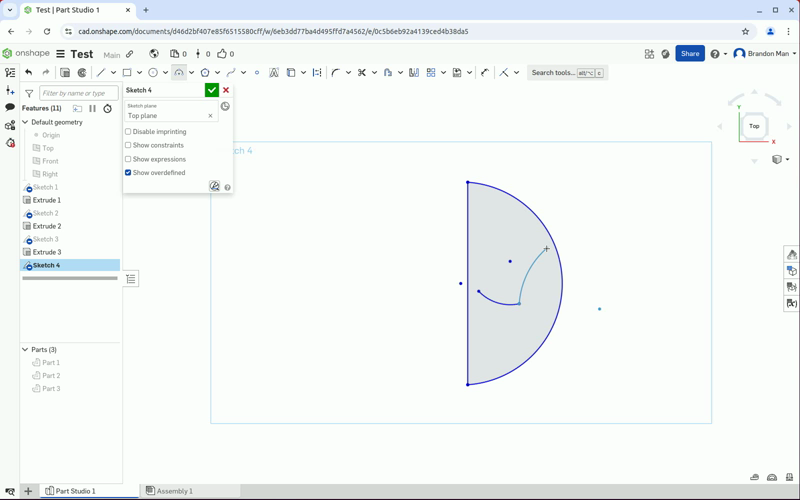
mouse_move(541, 279)
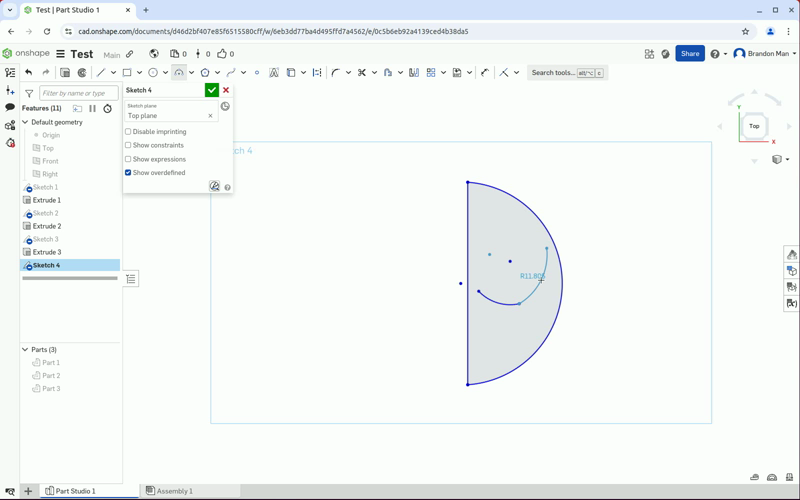
click(541, 279)
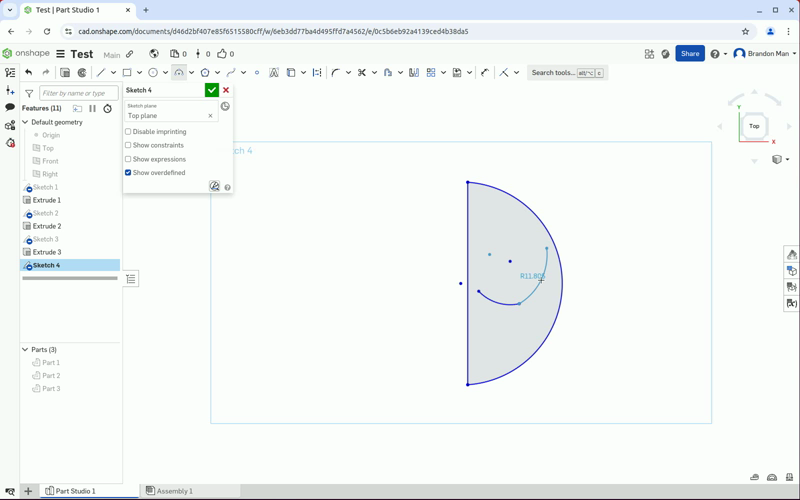
key_up(shift)
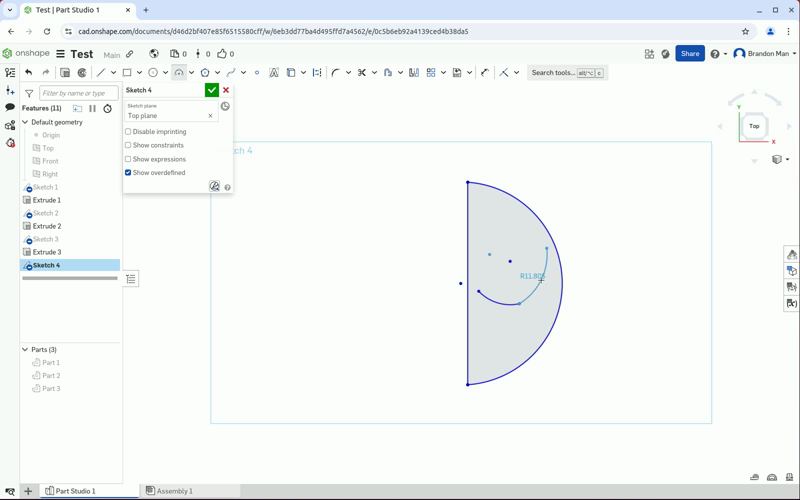
key(esc)
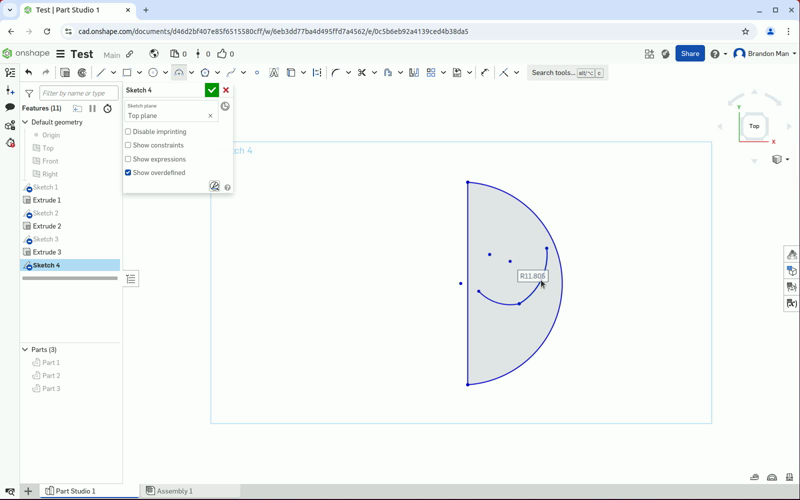
key(l)
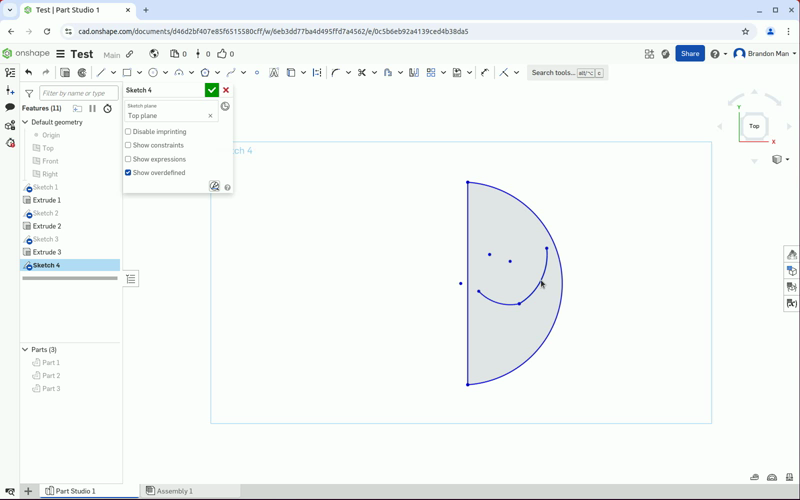
mouse_move(546, 248)
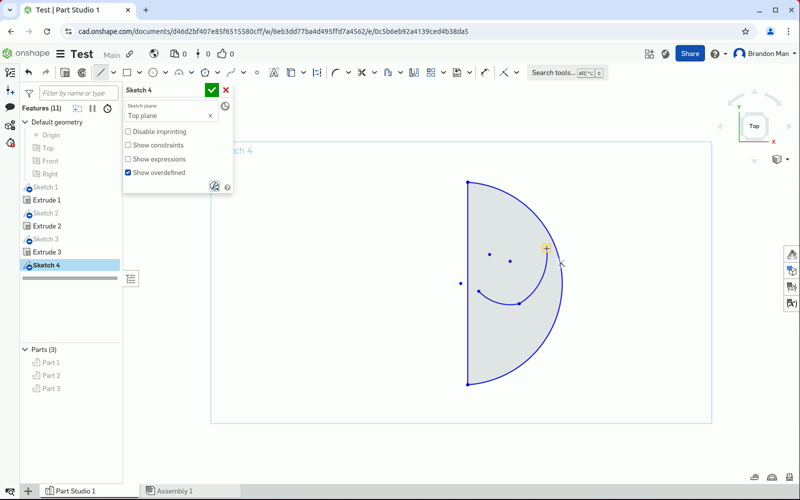
click(546, 248)
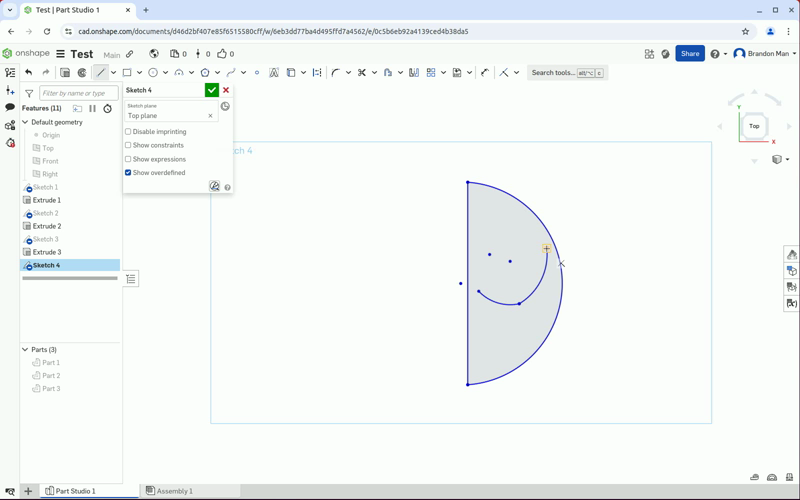
key_down(shift)
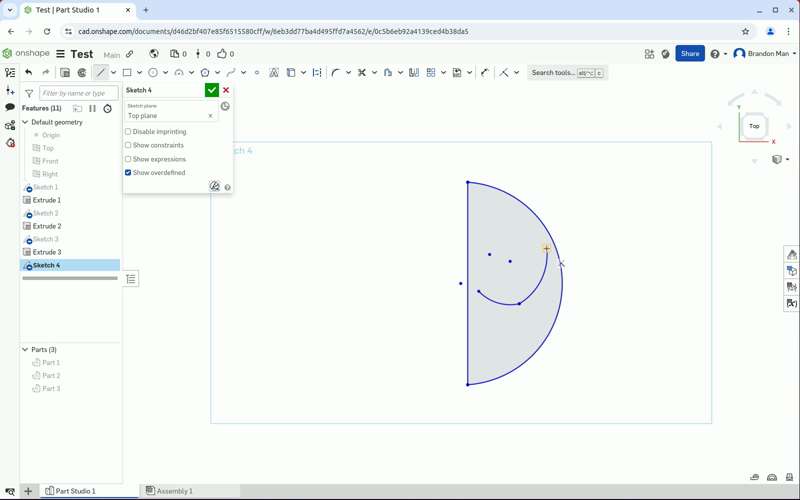
mouse_move(478, 291)
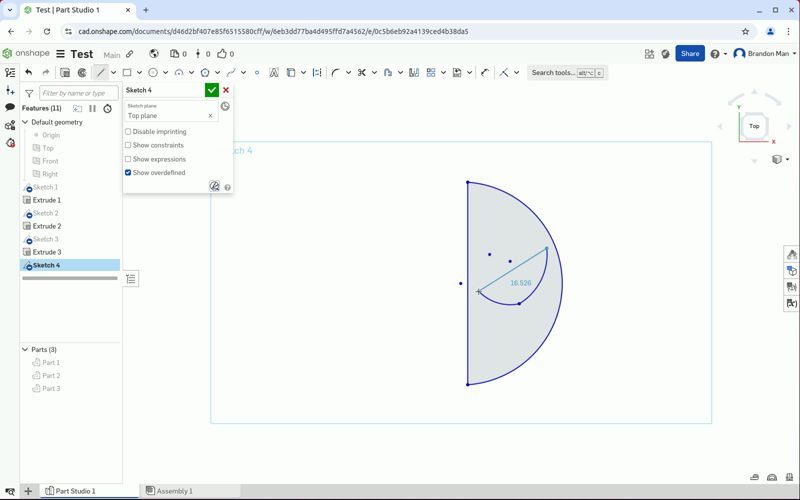
key_up(shift)
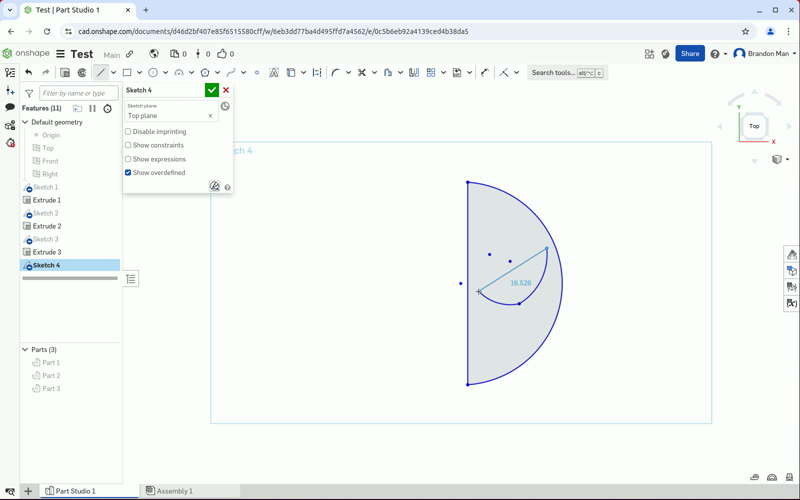
click(478, 291)
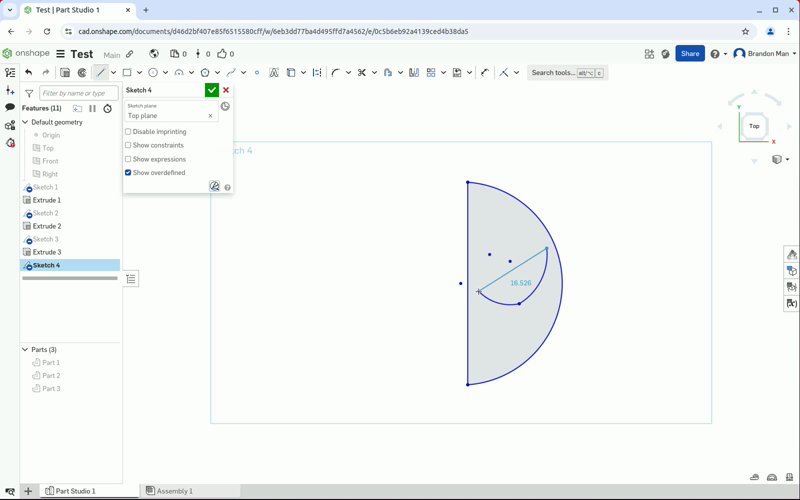
key(esc)
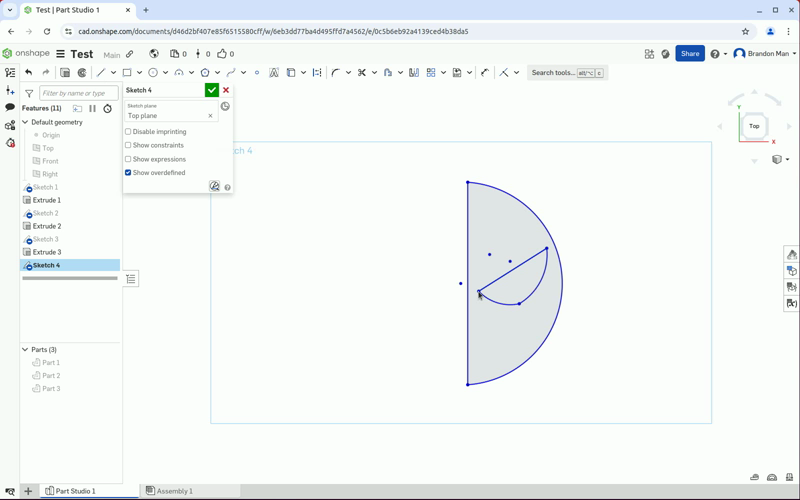
mouse_move(476, 348)
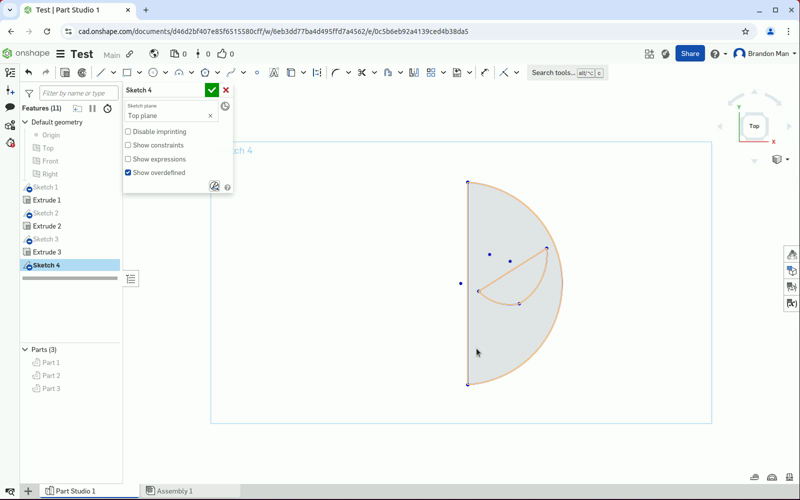
click(476, 348)
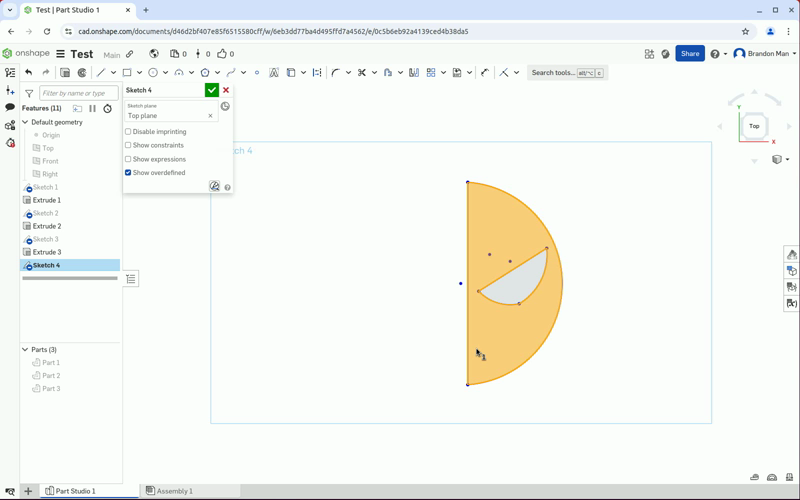
mouse_move(73, 352)
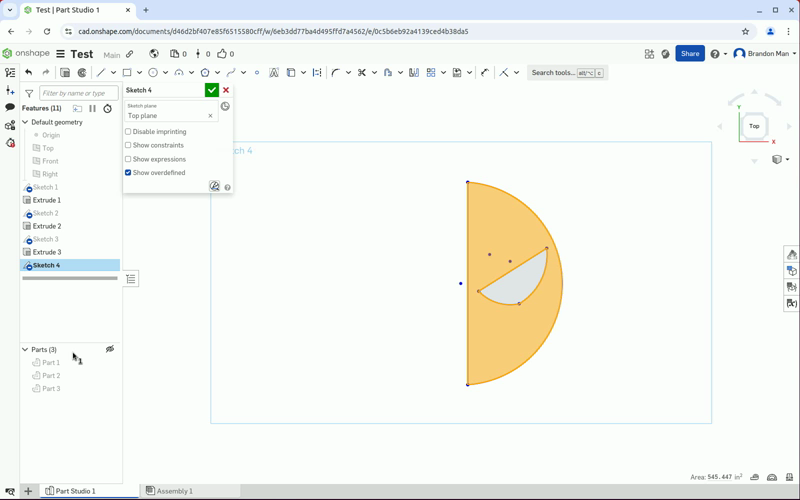
key(shift+y)
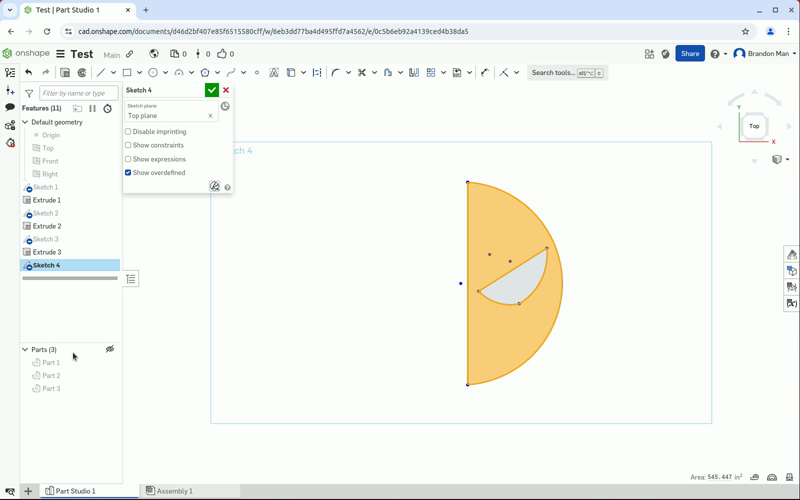
key(shift+e)
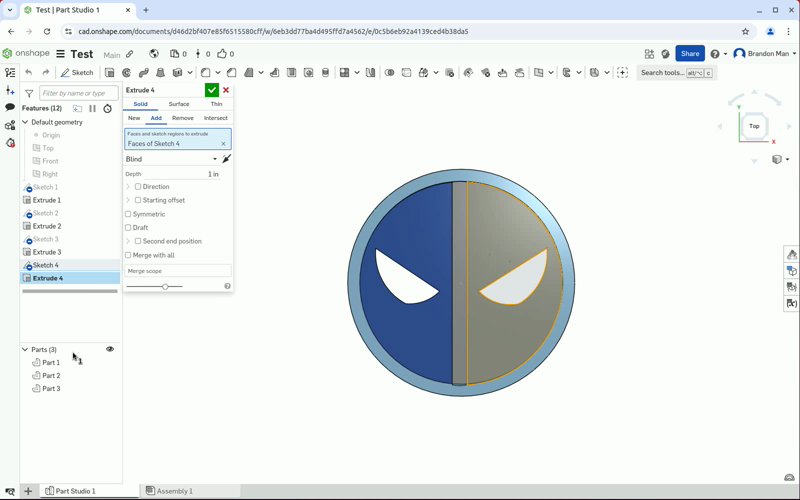
mouse_move(143, 106)
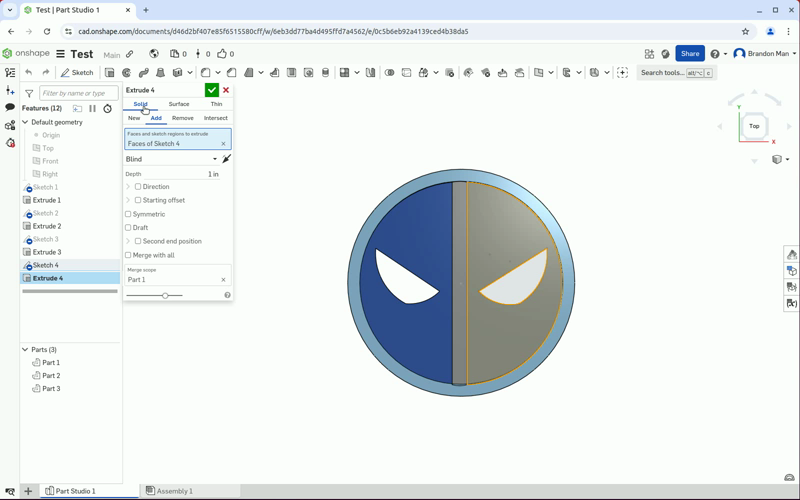
click(143, 106)
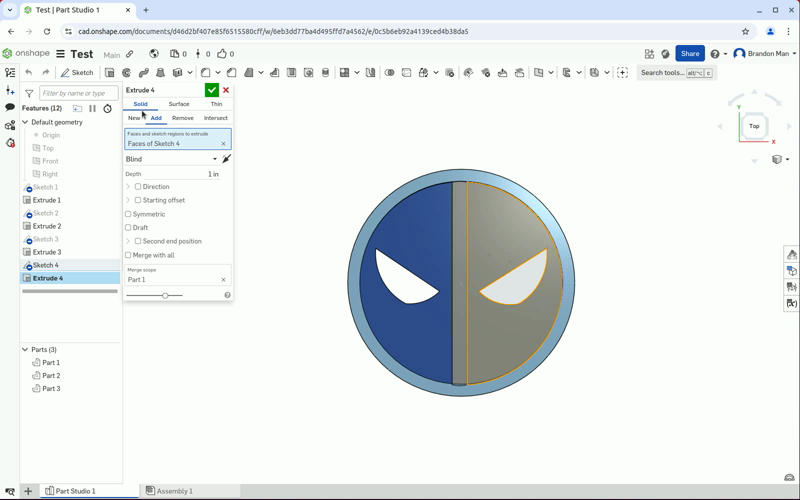
mouse_move(137, 120)
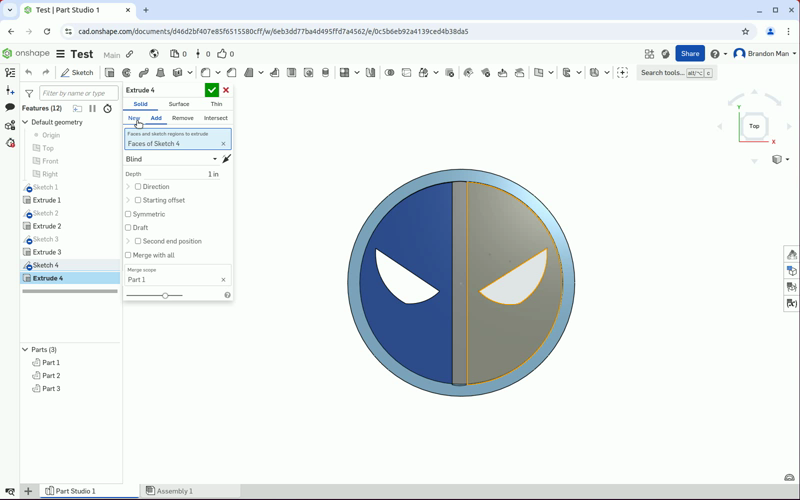
click(137, 120)
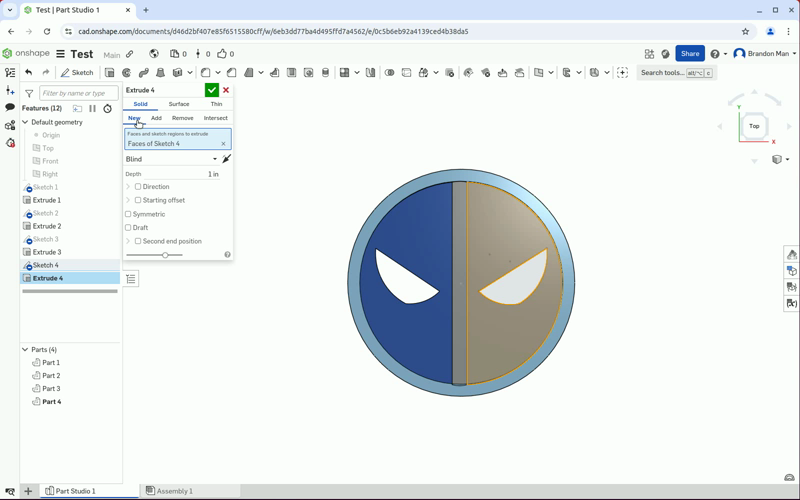
key(tab, 4)
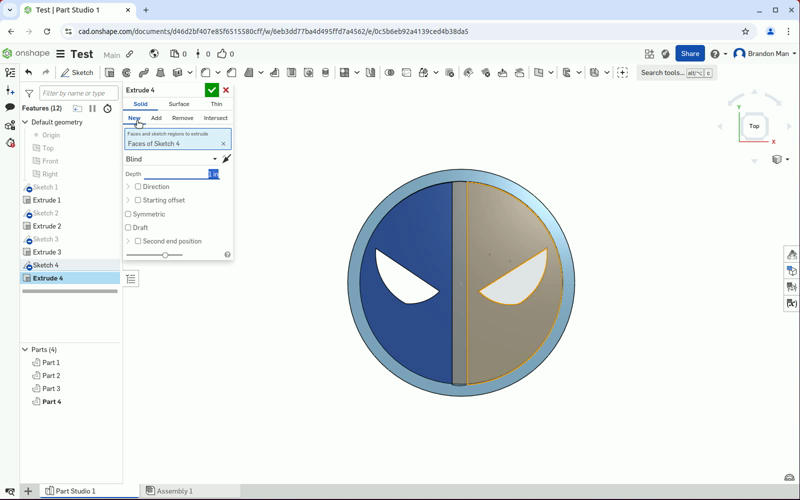
text(2.648)
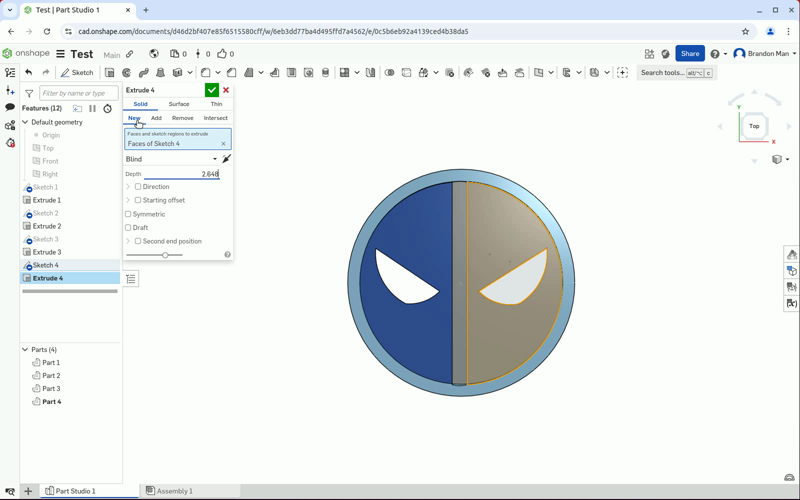
key(enter)
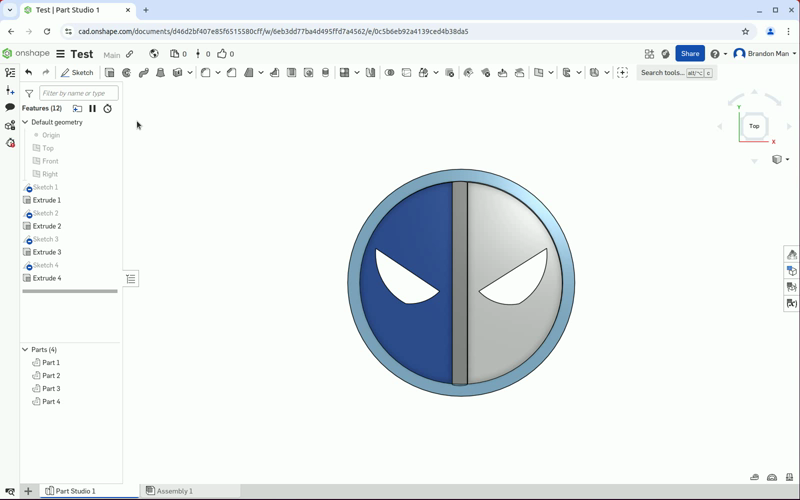
key(shift+h)
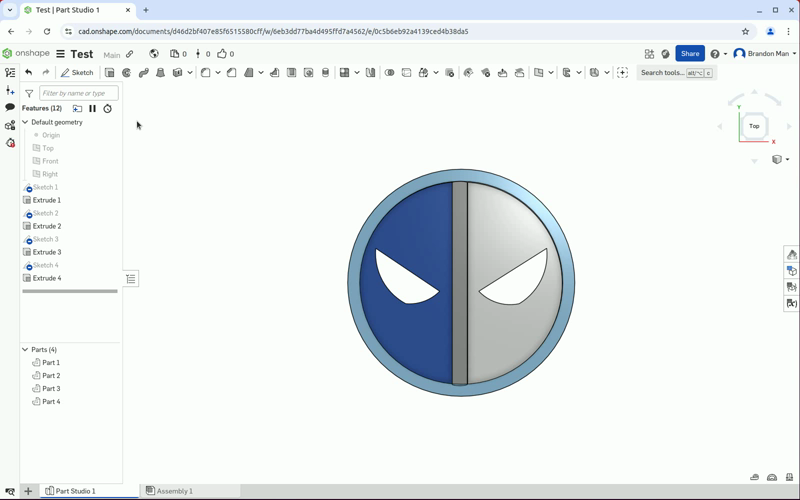
key(shift+h)
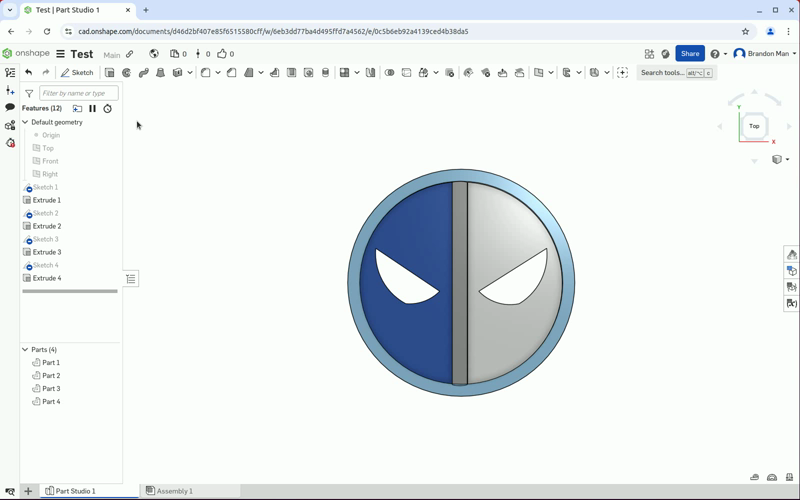
mouse_move(73, 189)
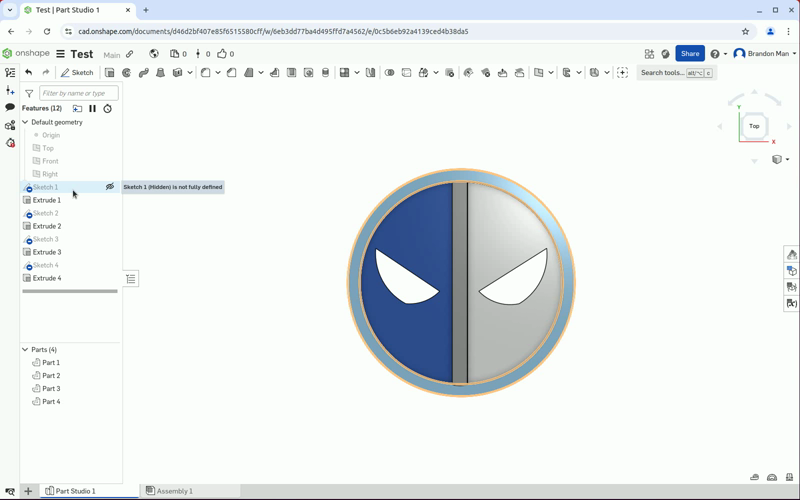
click(73, 189)
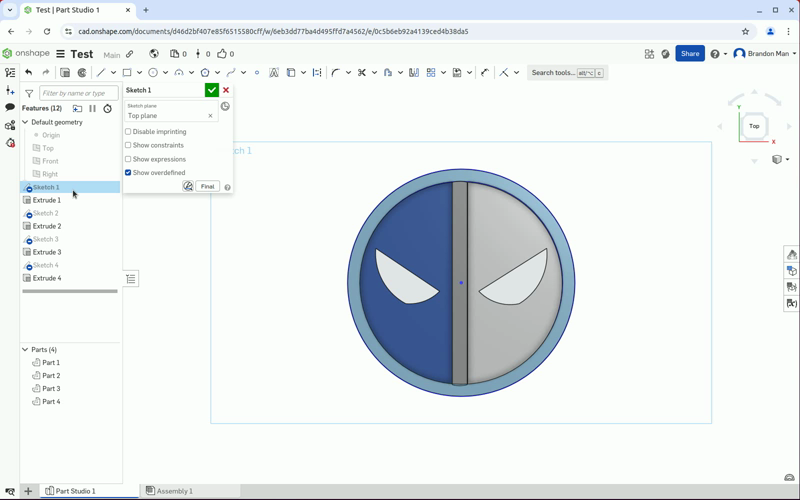
mouse_move(229, 92)
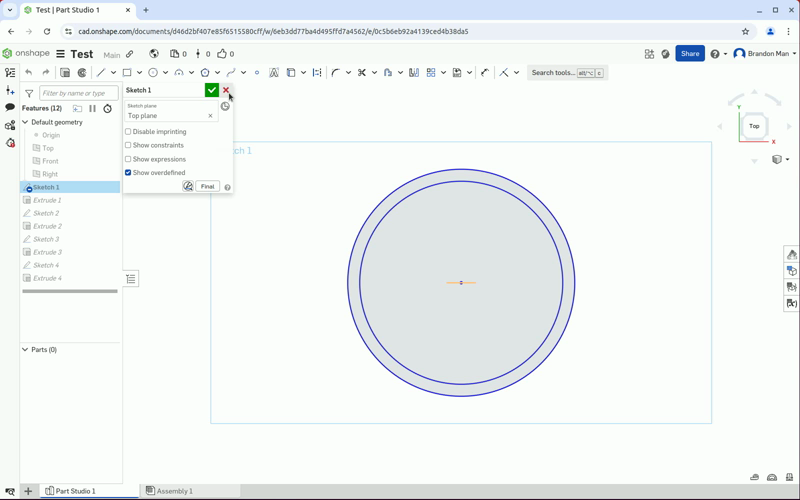
click(229, 92)
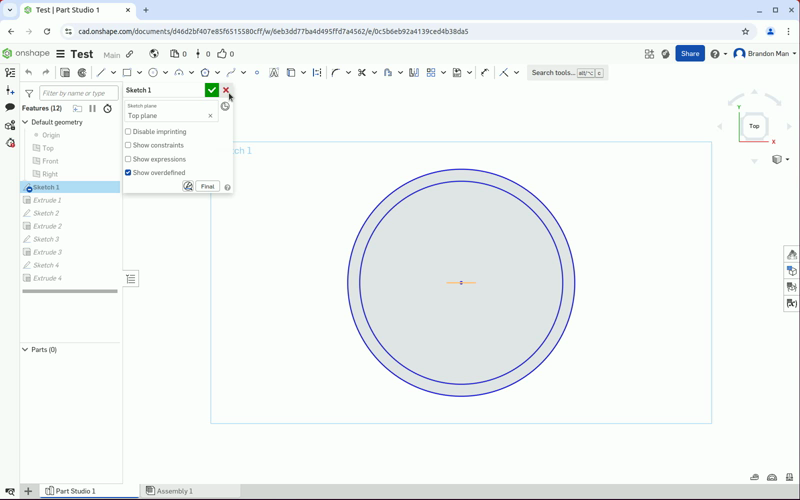
key(shift+s)
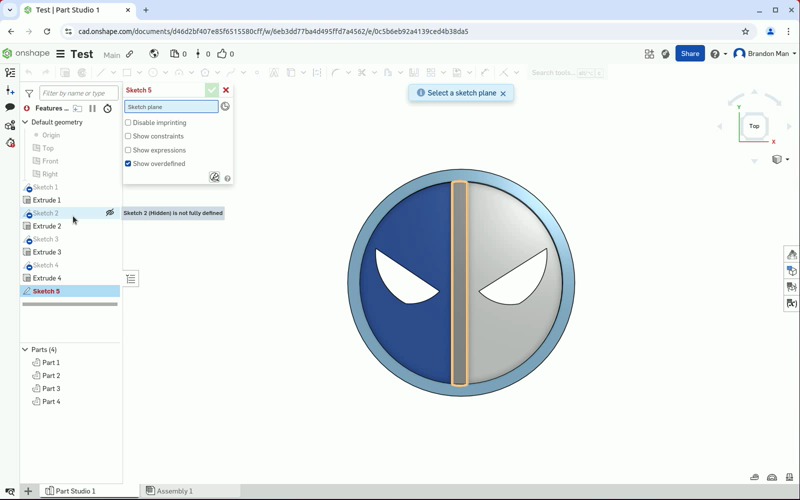
scroll(3)
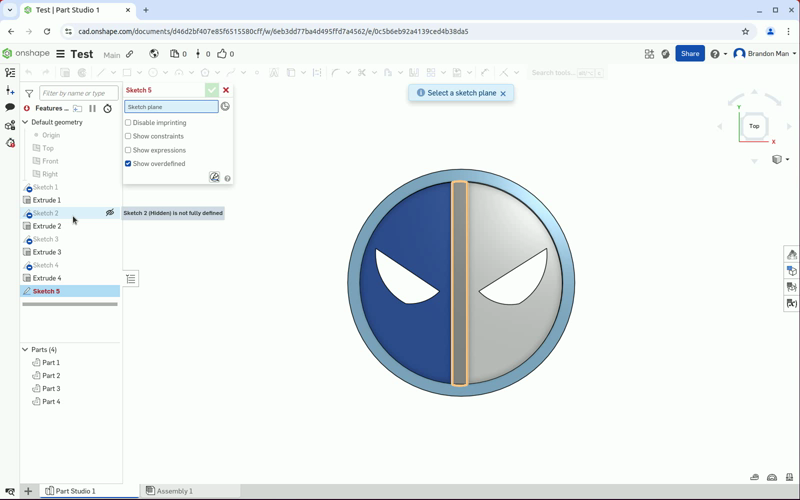
mouse_move(73, 150)
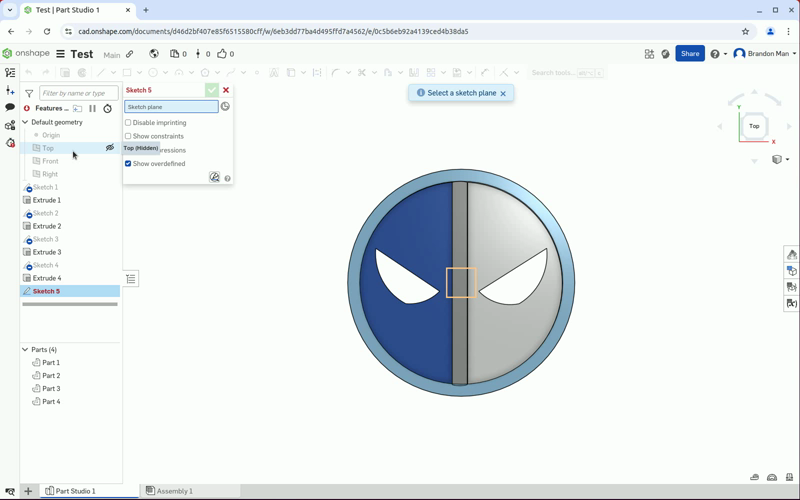
click(73, 150)
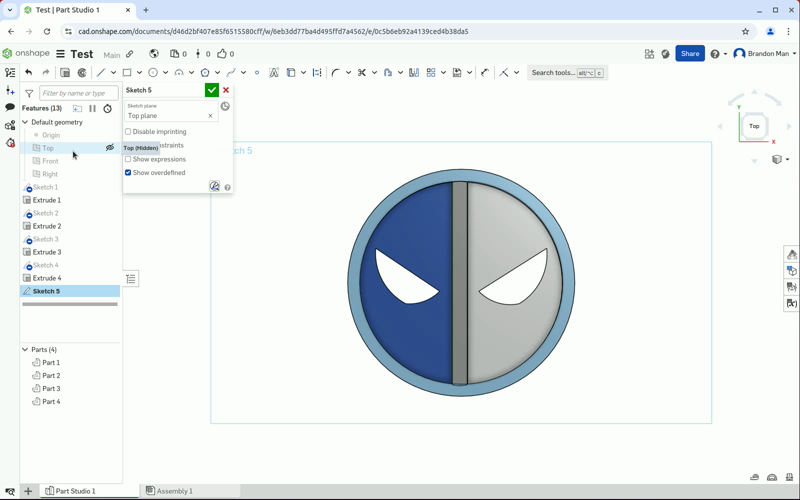
mouse_move(73, 352)
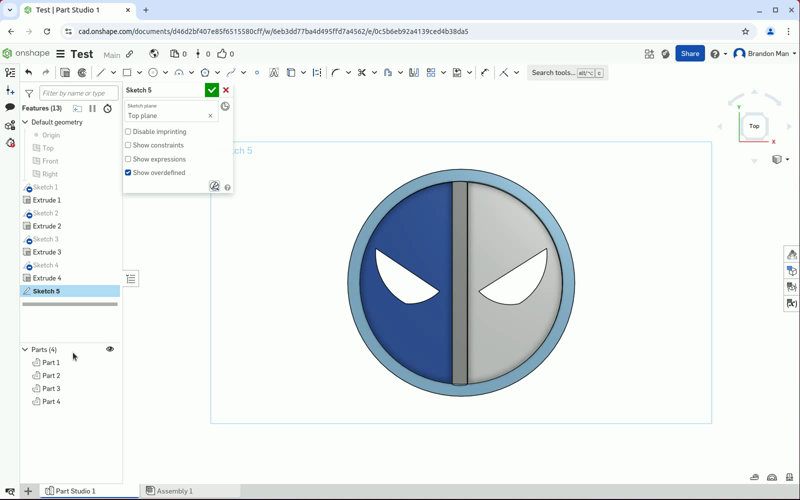
key(y)
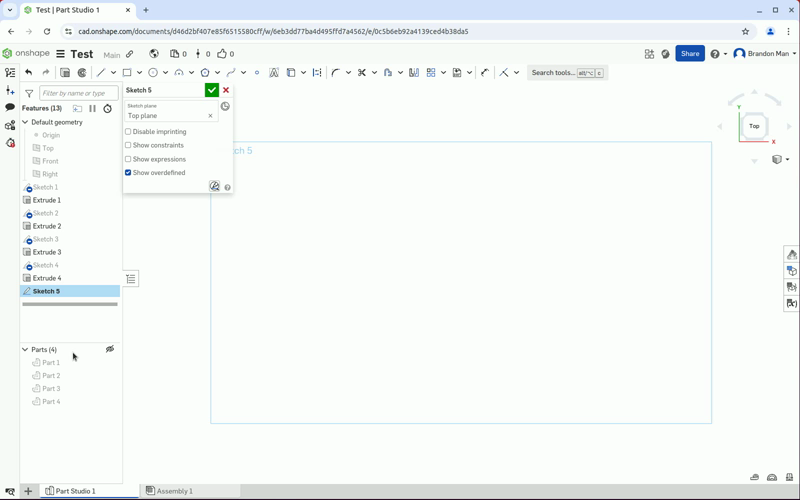
key(a)
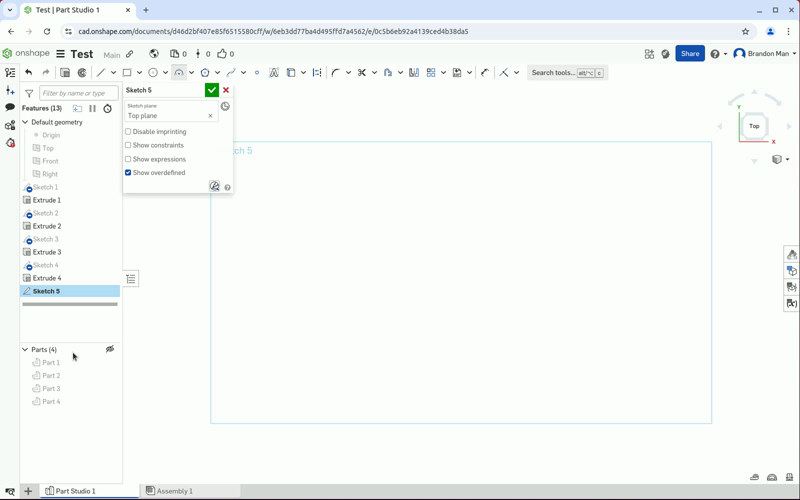
key_down(shift)
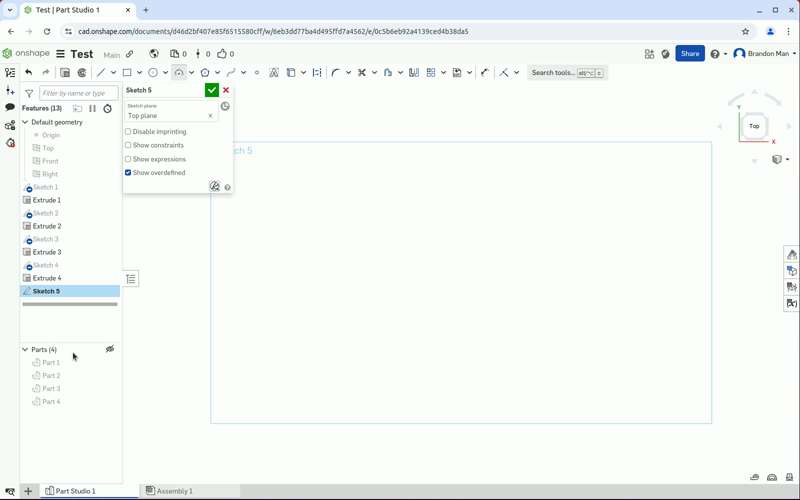
mouse_move(375, 247)
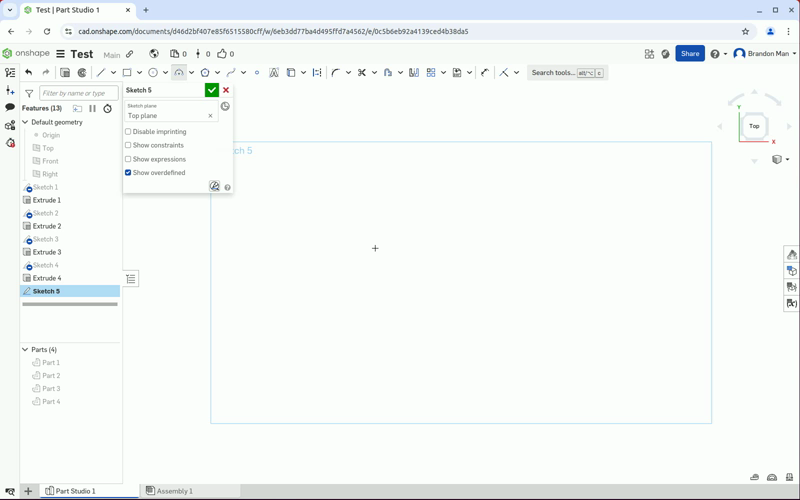
click(375, 247)
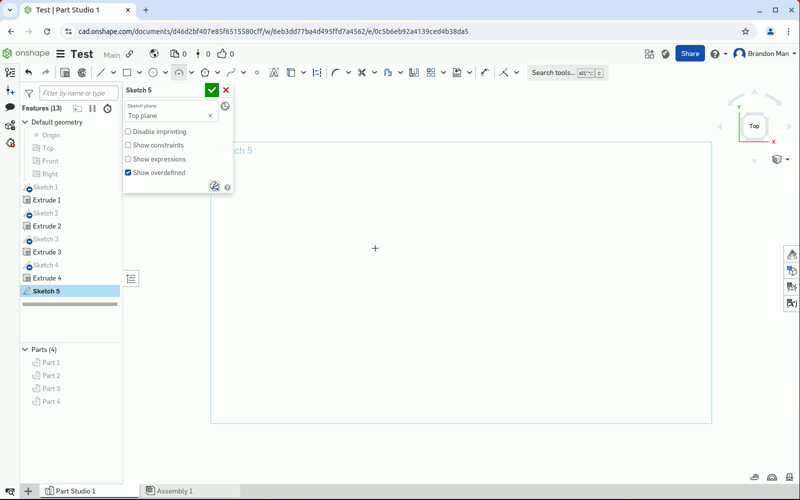
key_up(shift)
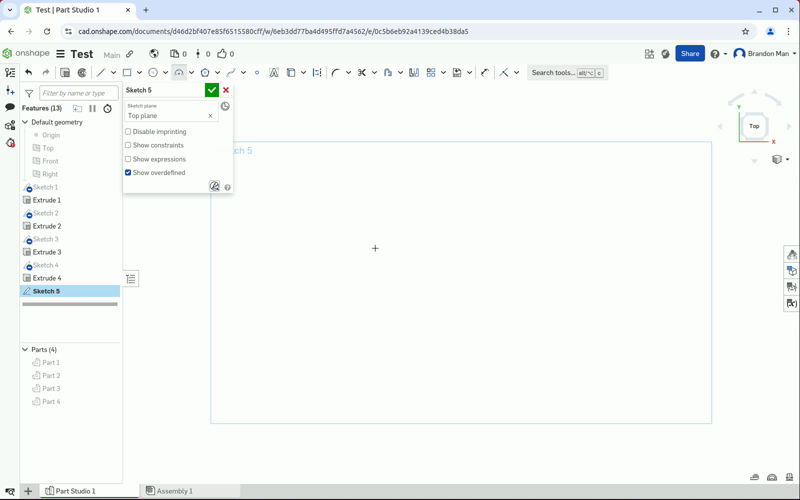
key_down(shift)
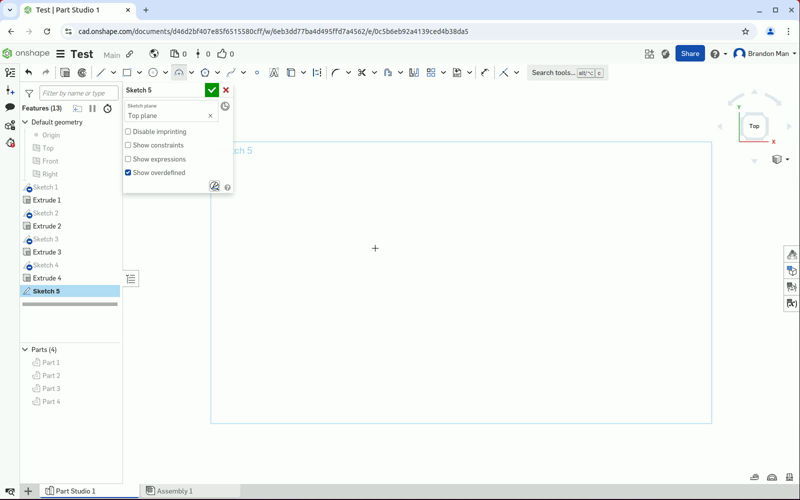
mouse_move(404, 303)
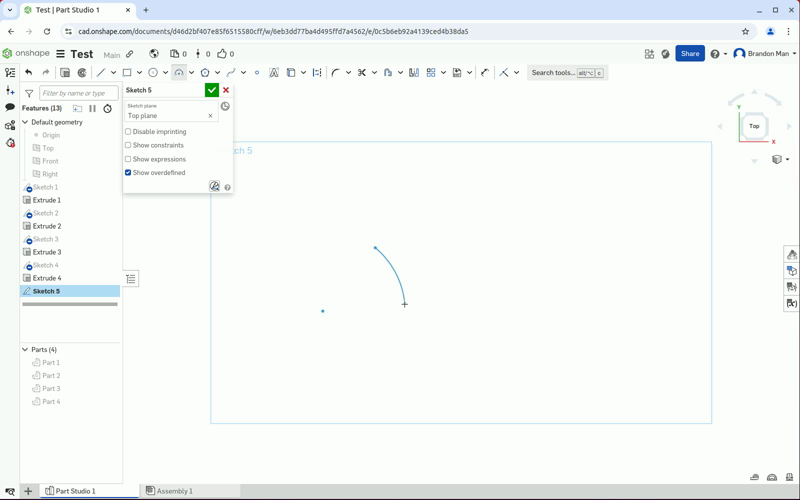
click(404, 303)
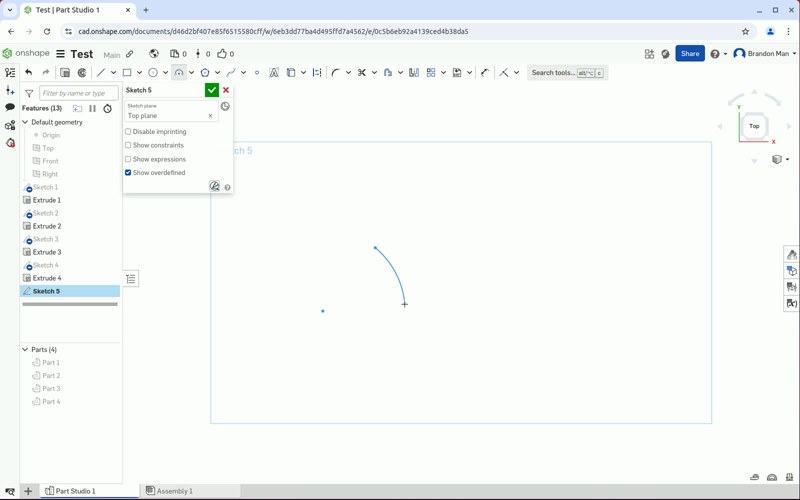
mouse_move(381, 279)
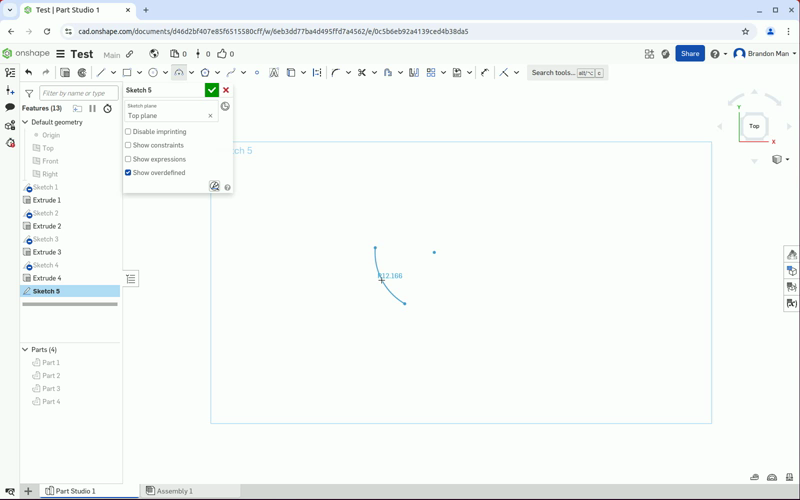
click(381, 279)
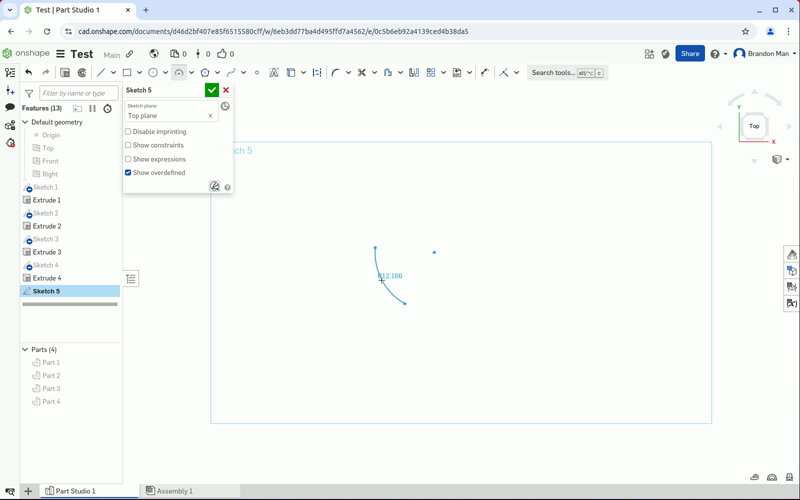
key_up(shift)
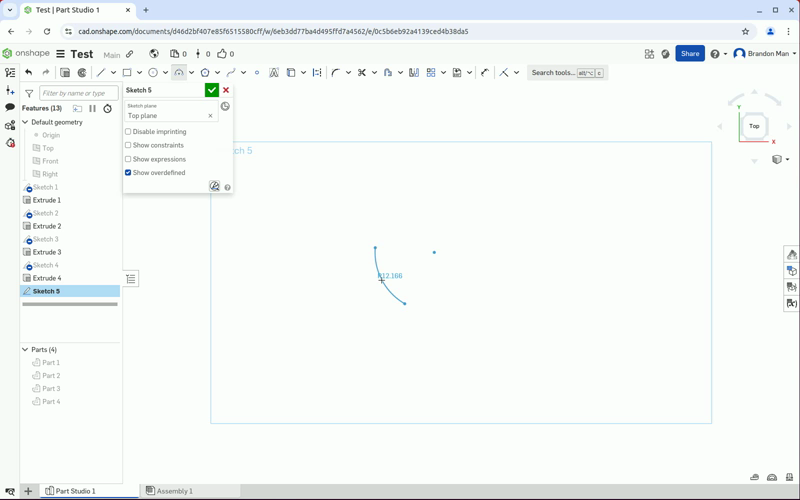
mouse_move(404, 303)
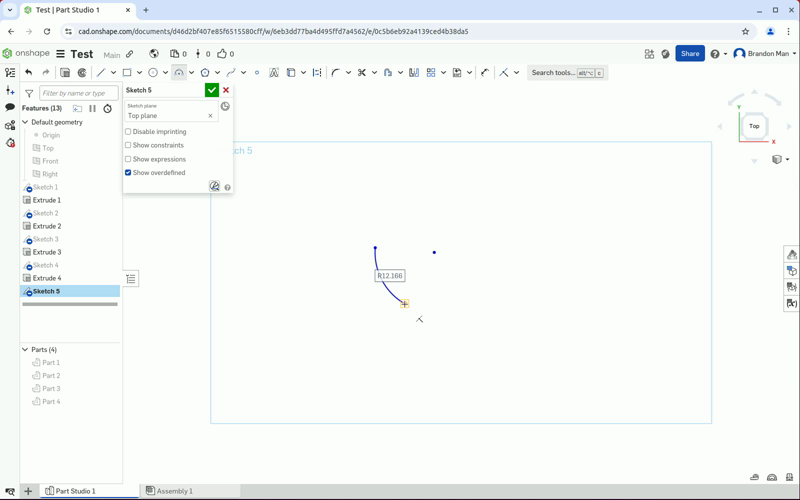
click(404, 303)
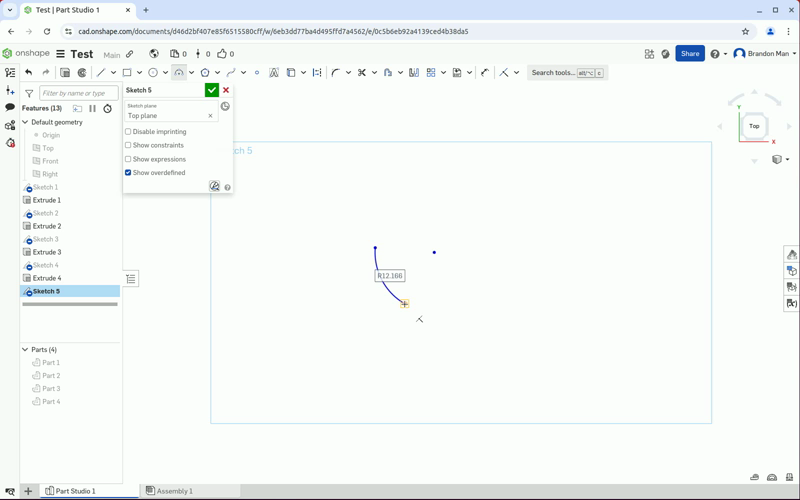
key_down(shift)
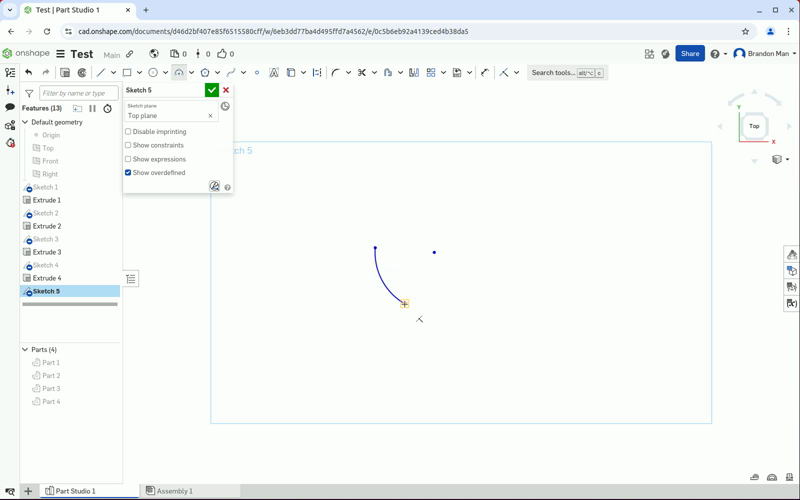
mouse_move(439, 290)
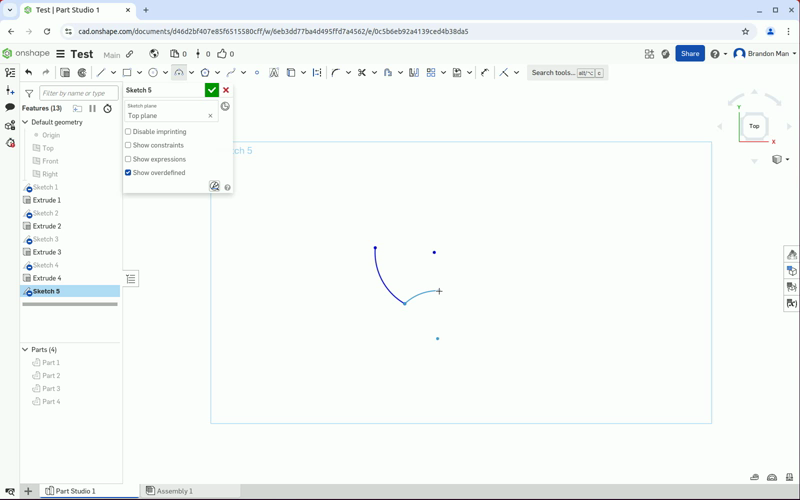
click(439, 290)
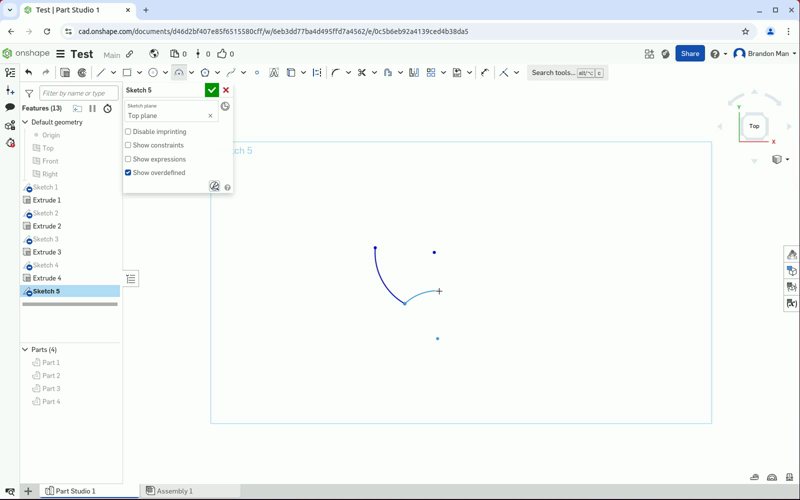
mouse_move(423, 300)
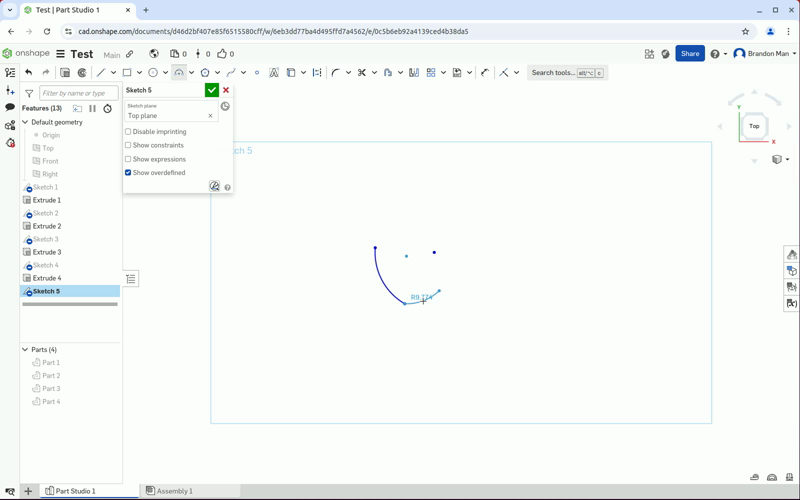
click(423, 300)
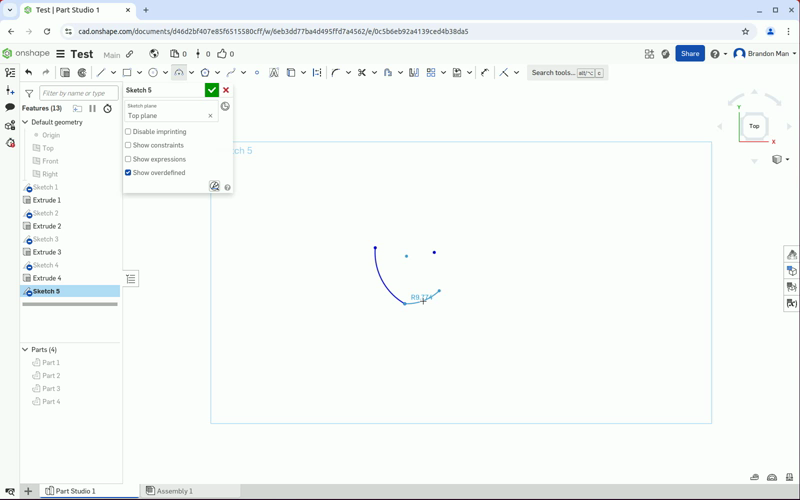
key_up(shift)
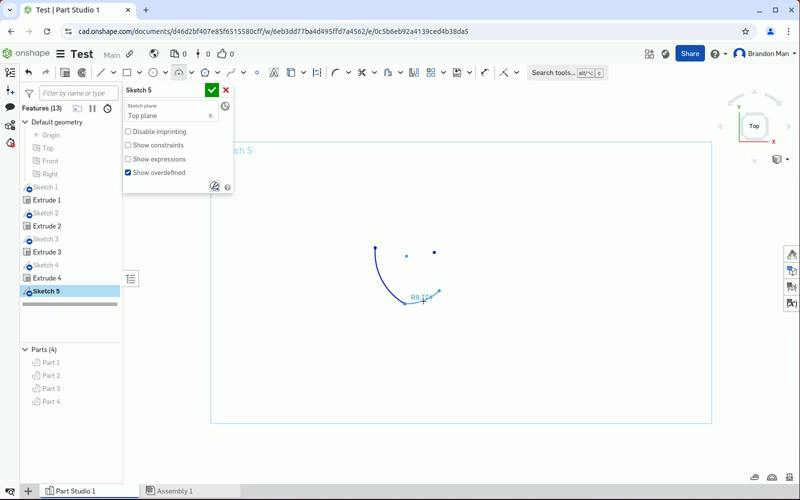
key(esc)
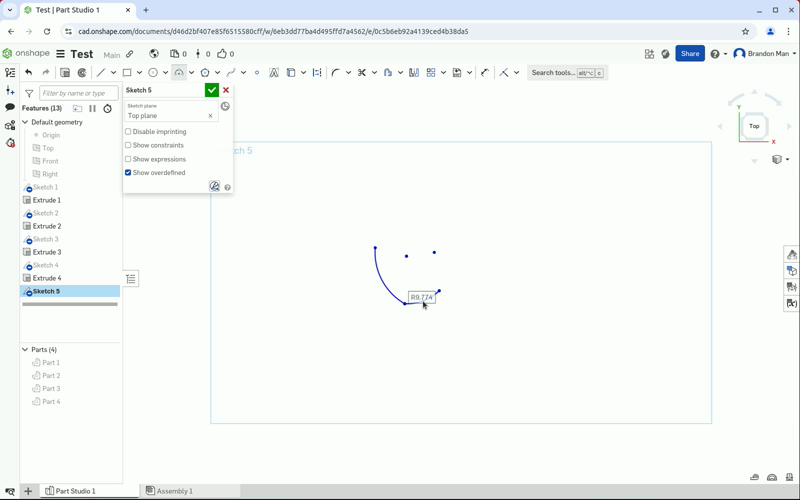
key(l)
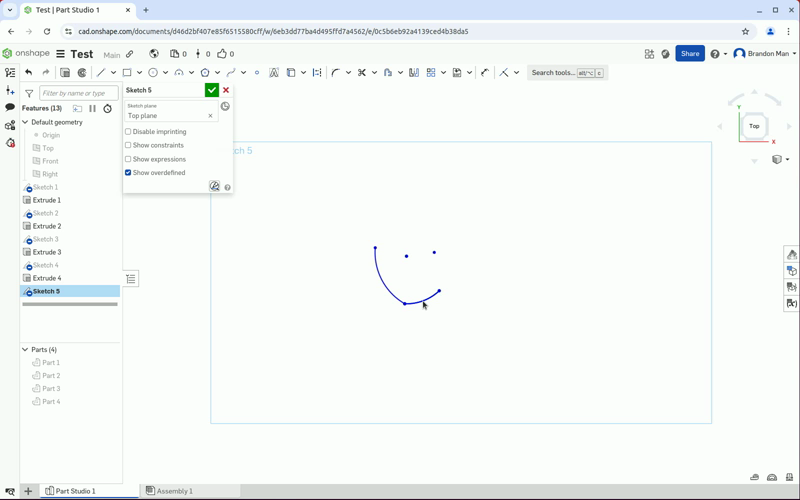
mouse_move(439, 290)
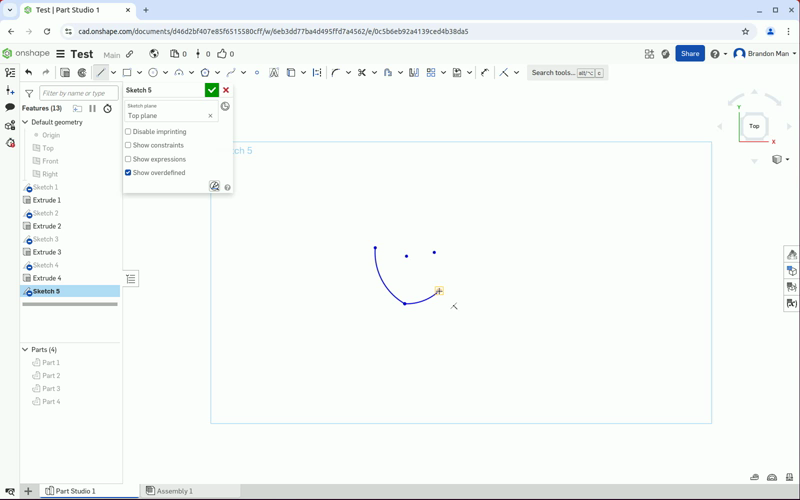
click(439, 290)
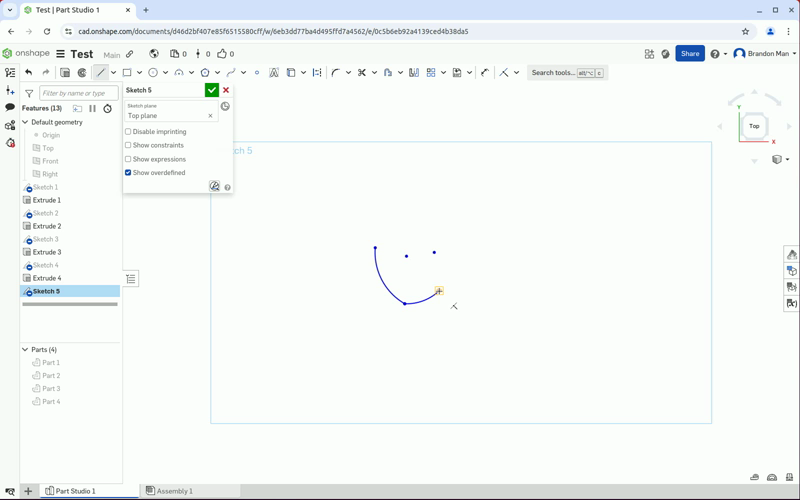
key_down(shift)
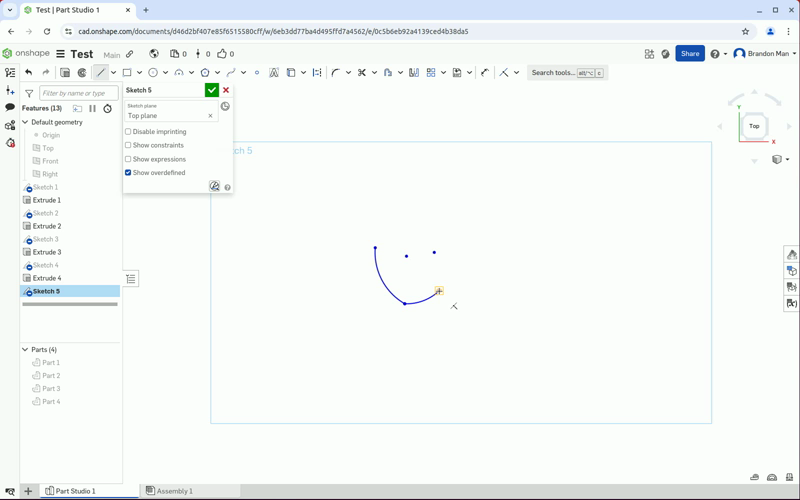
mouse_move(375, 247)
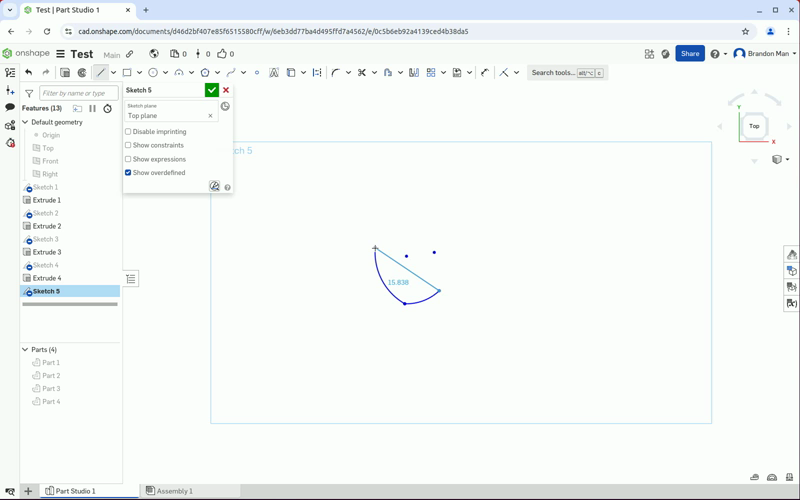
key_up(shift)
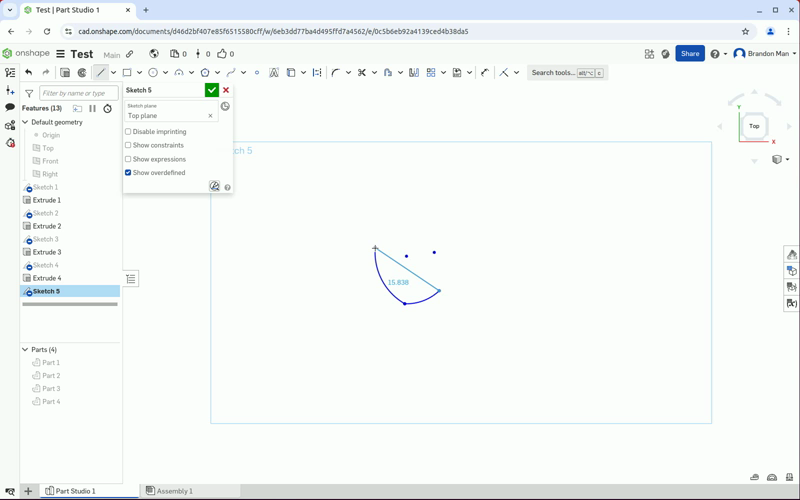
click(375, 247)
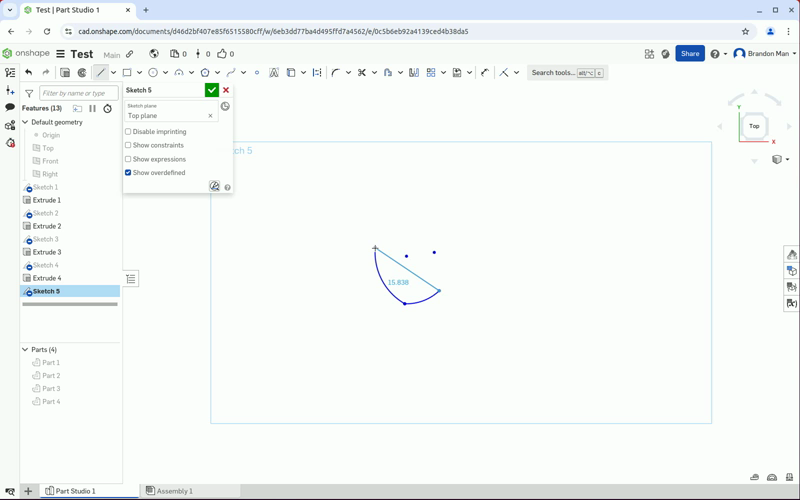
key(esc)
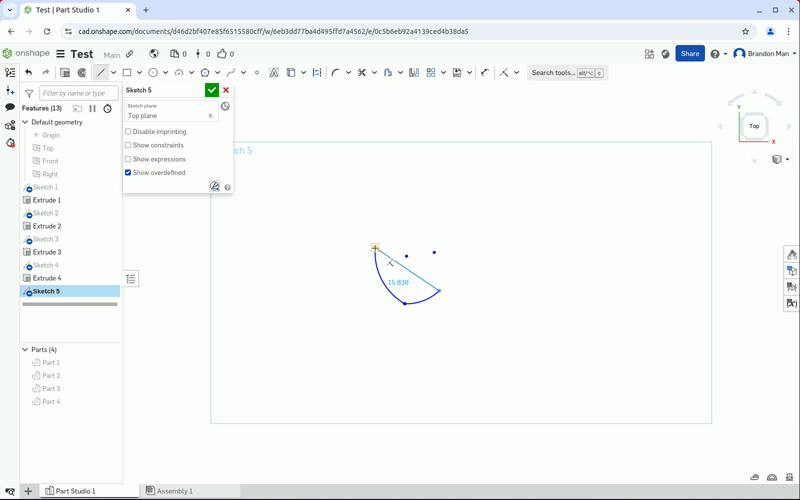
key(a)
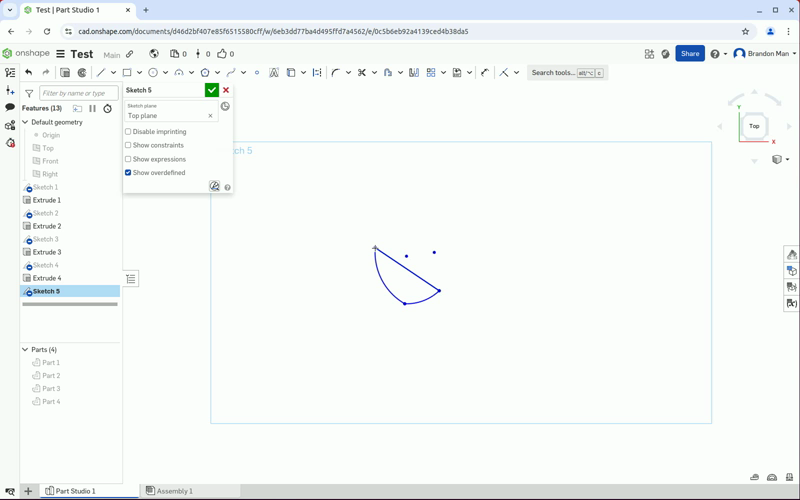
key_down(shift)
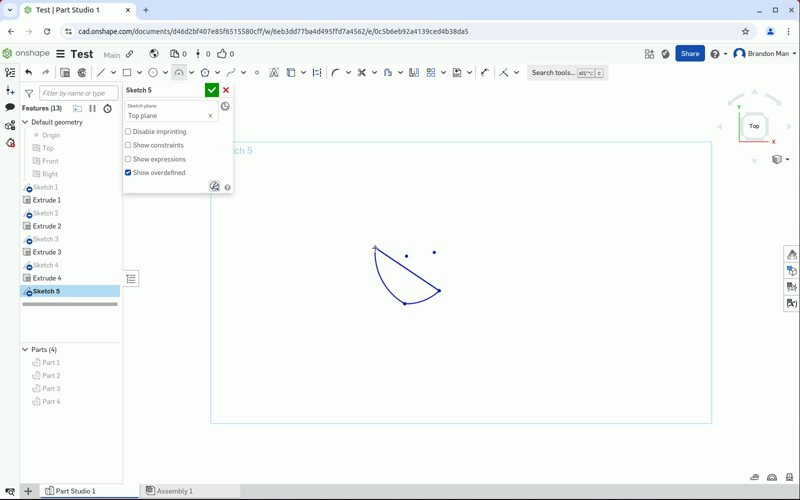
mouse_move(379, 255)
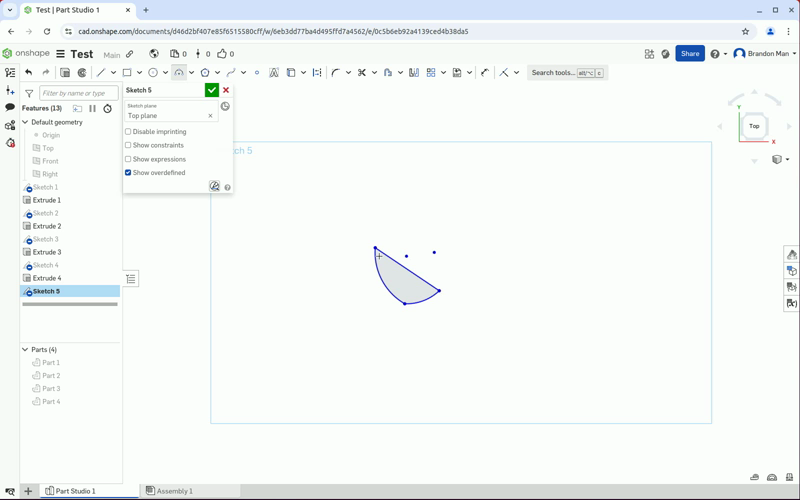
click(379, 255)
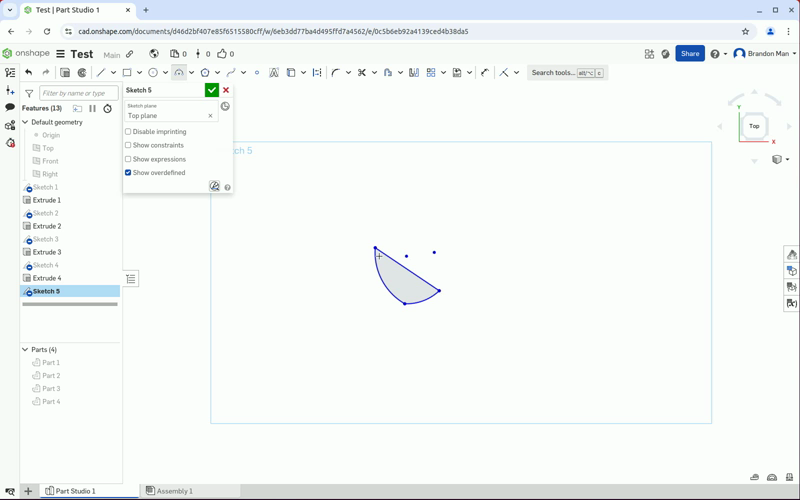
key_up(shift)
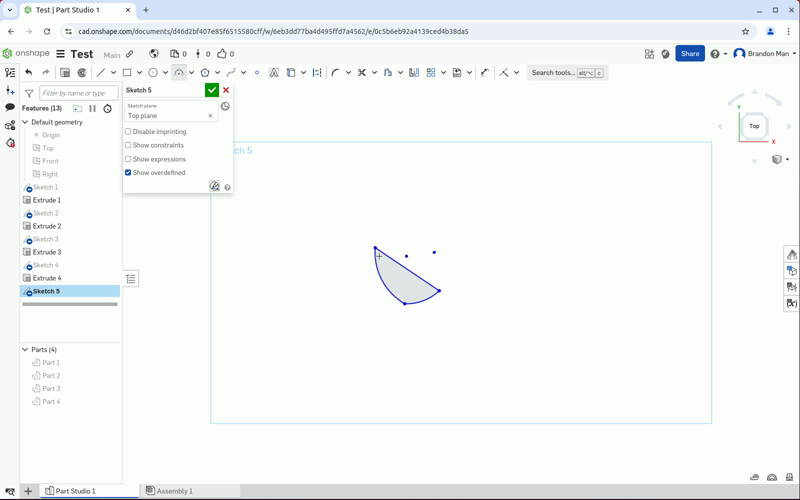
key_down(shift)
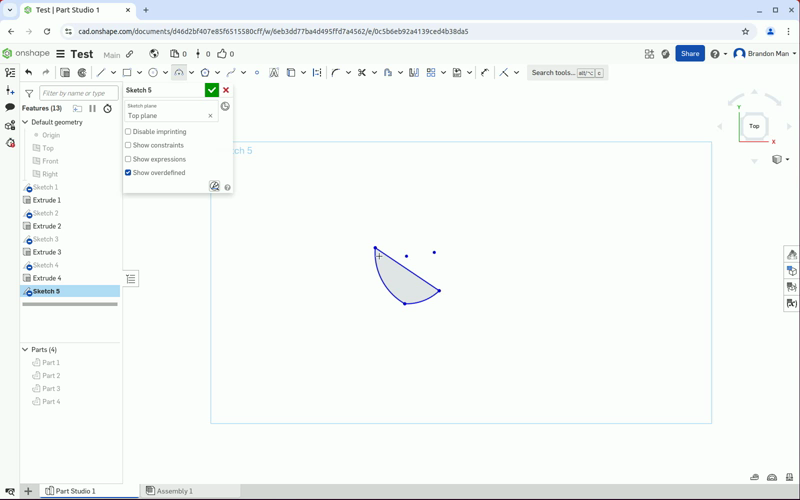
mouse_move(404, 298)
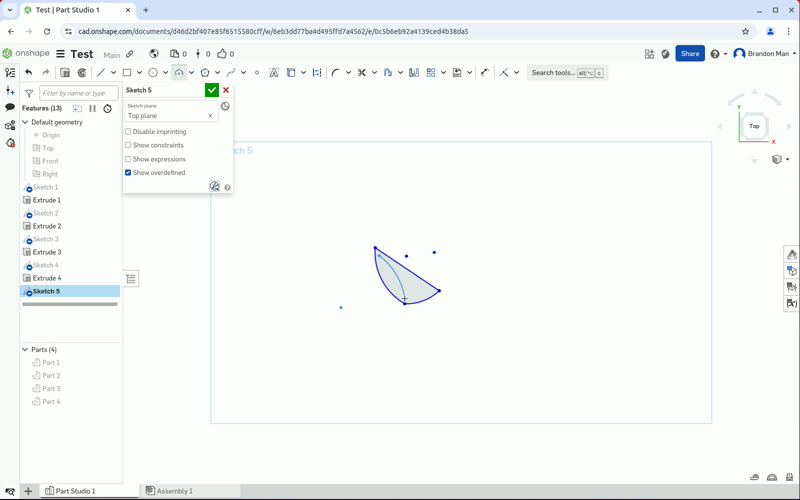
click(404, 298)
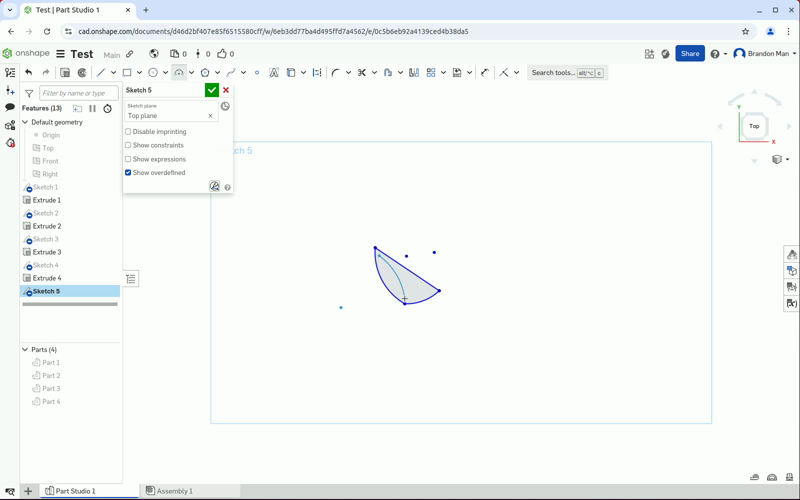
mouse_move(387, 279)
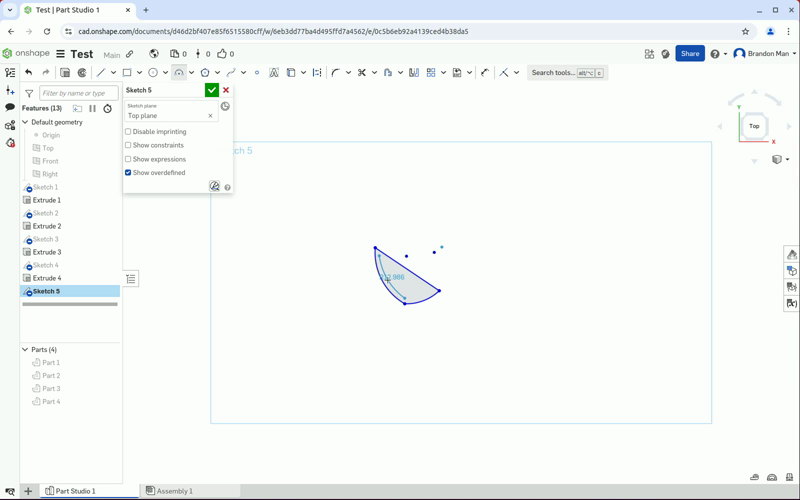
click(387, 279)
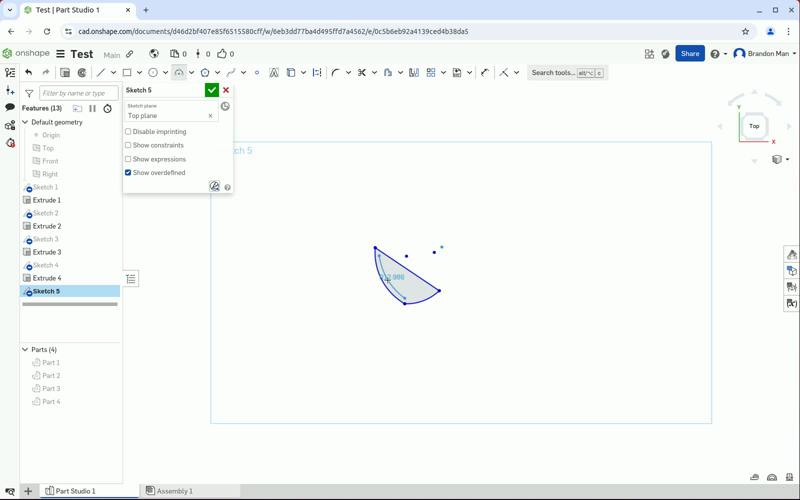
key_up(shift)
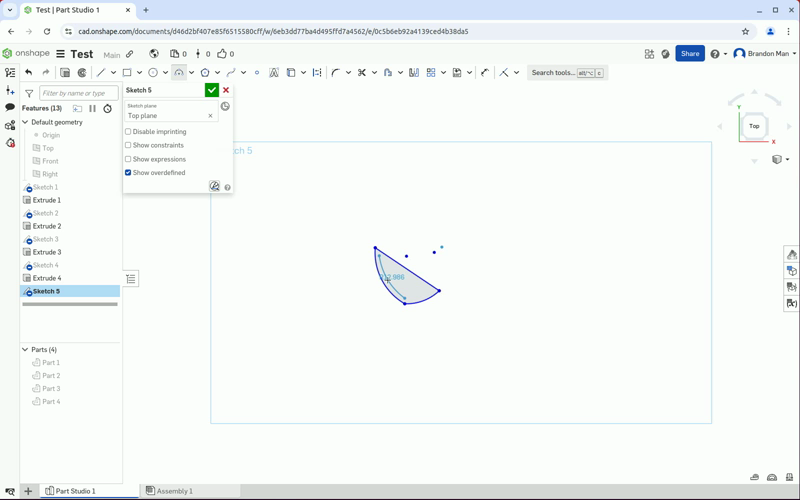
mouse_move(404, 298)
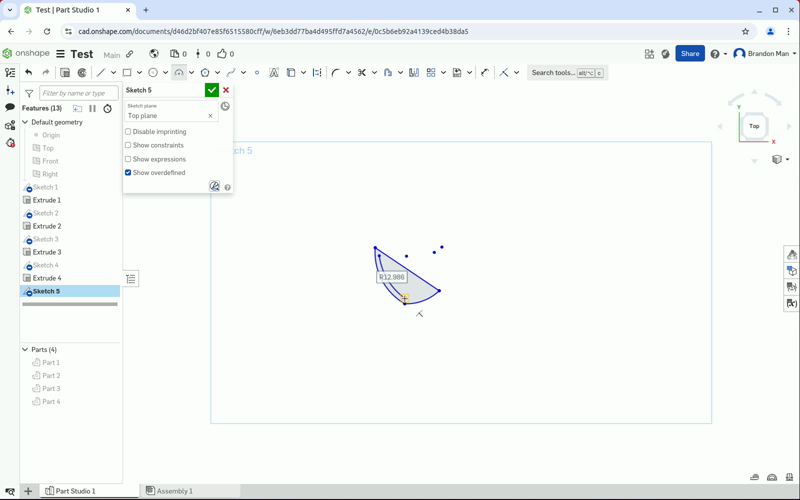
click(404, 298)
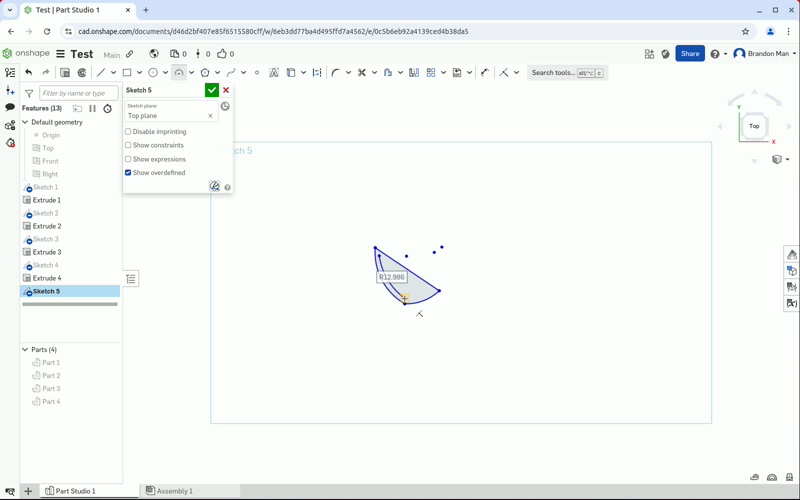
key_down(shift)
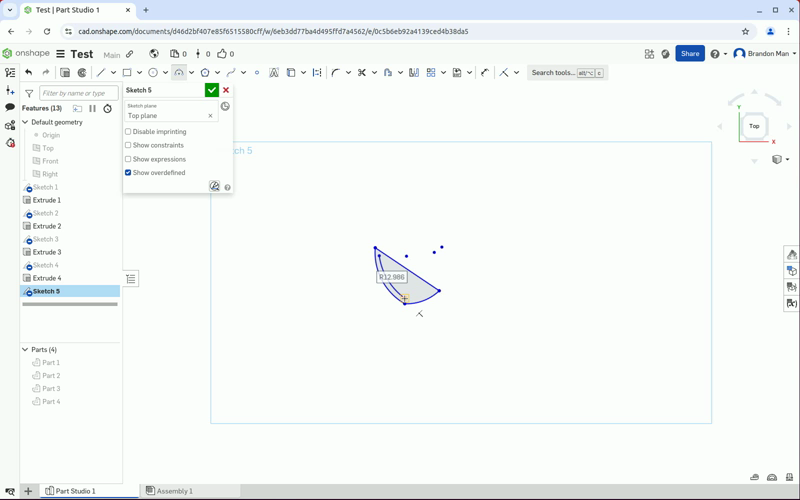
mouse_move(428, 288)
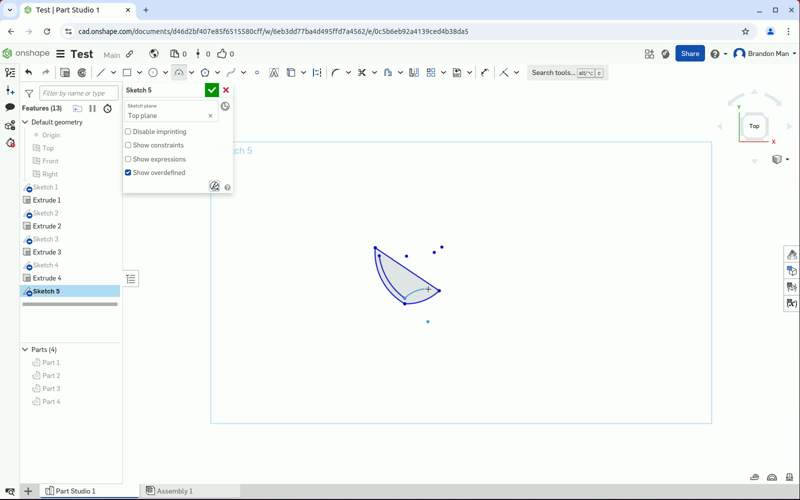
click(428, 288)
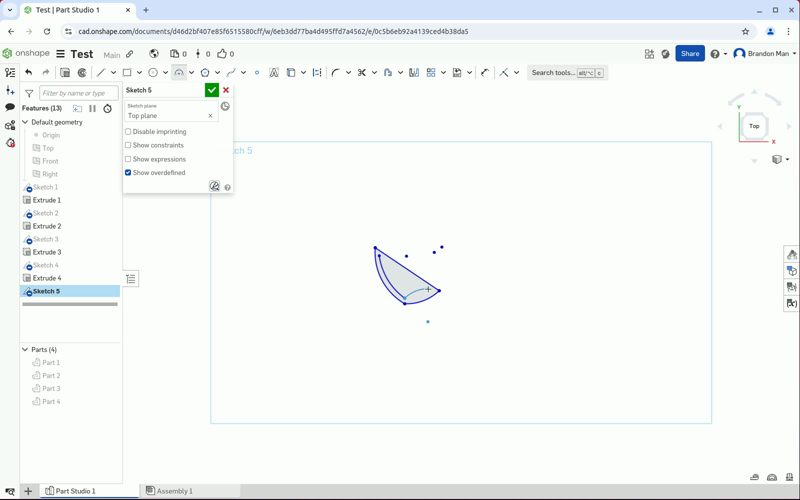
mouse_move(418, 297)
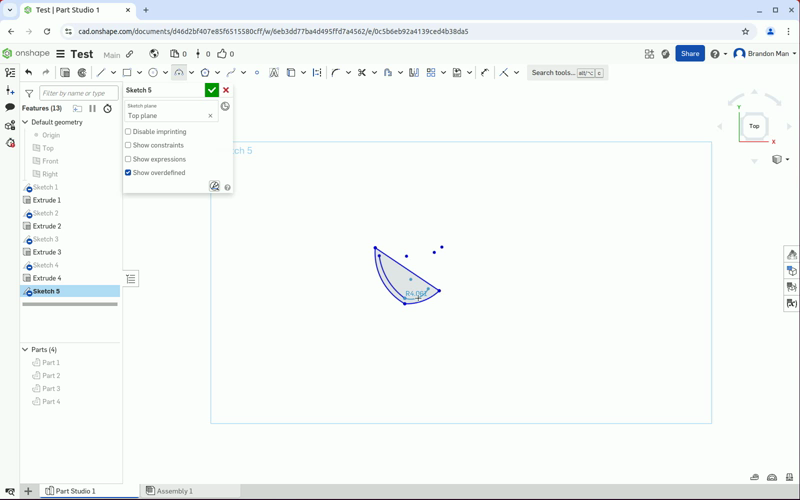
click(418, 297)
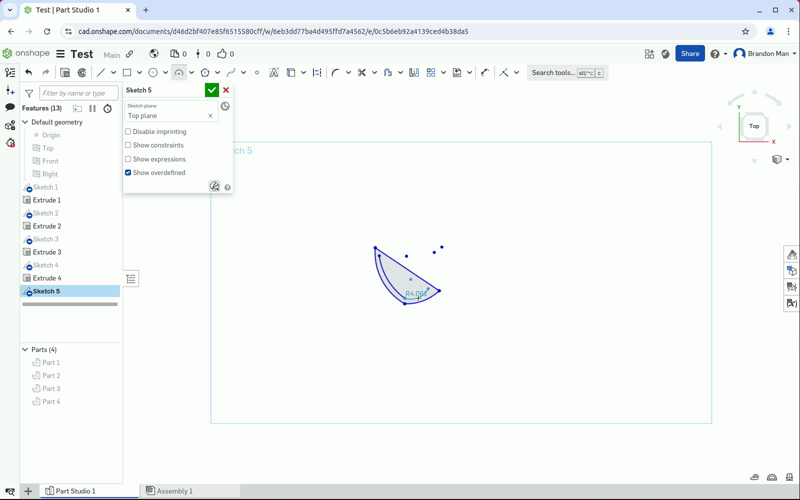
key_up(shift)
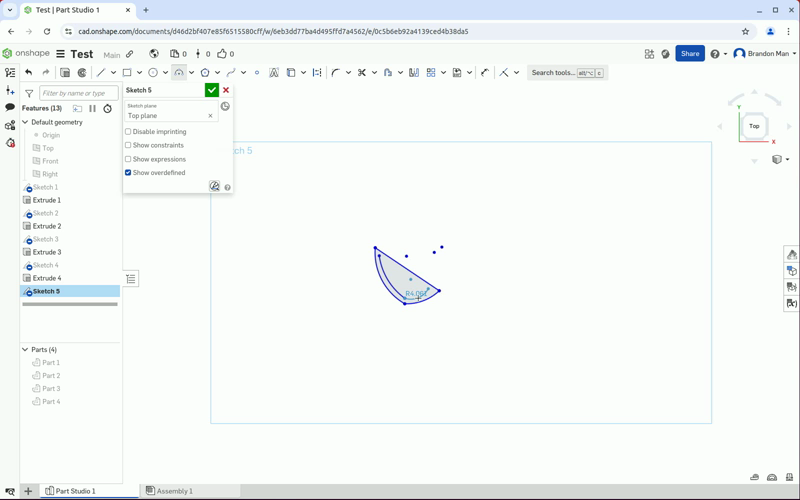
key(esc)
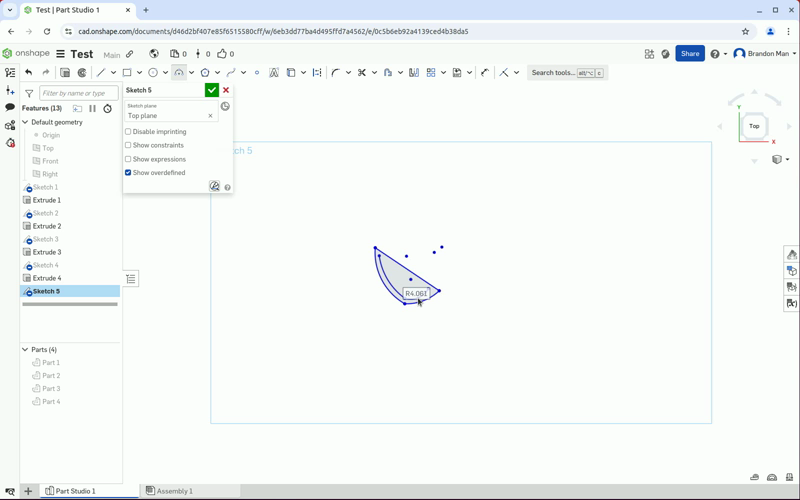
key(l)
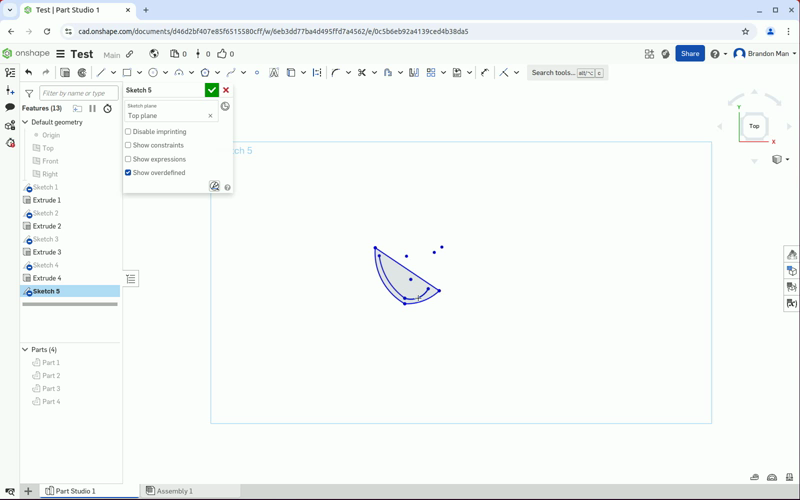
mouse_move(428, 288)
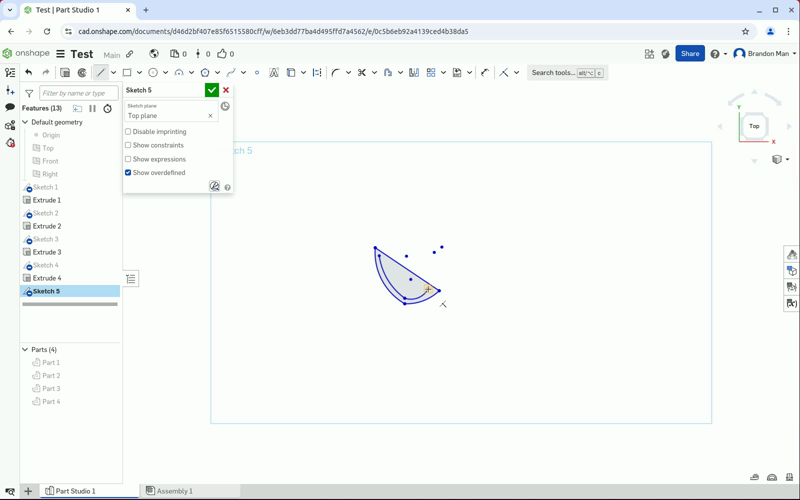
click(428, 288)
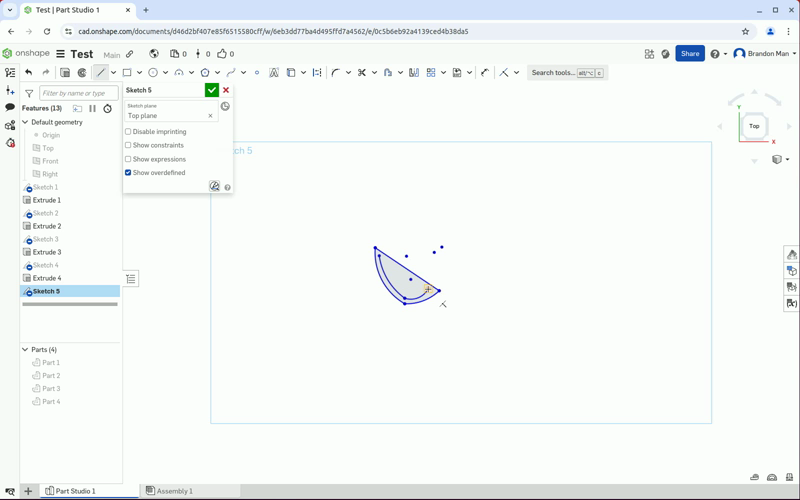
mouse_move(458, 288)
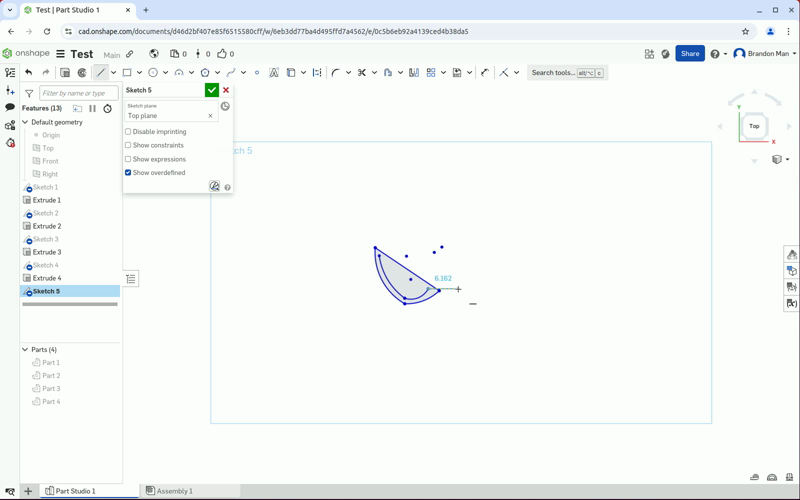
key_down(shift)
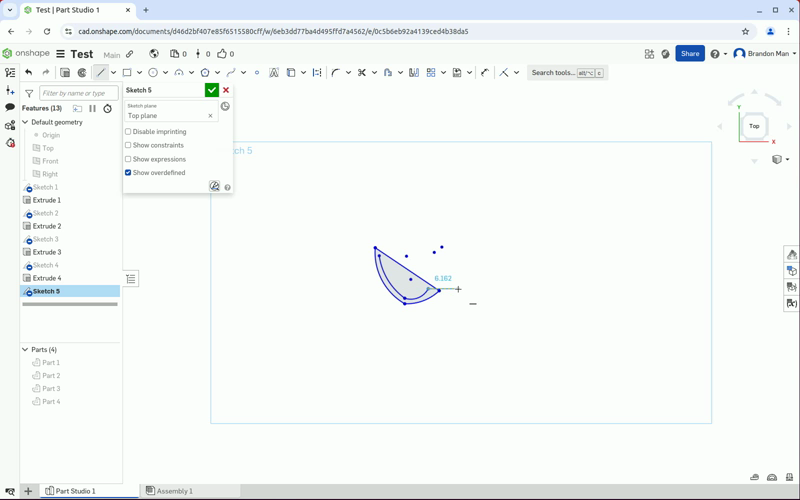
mouse_move(379, 255)
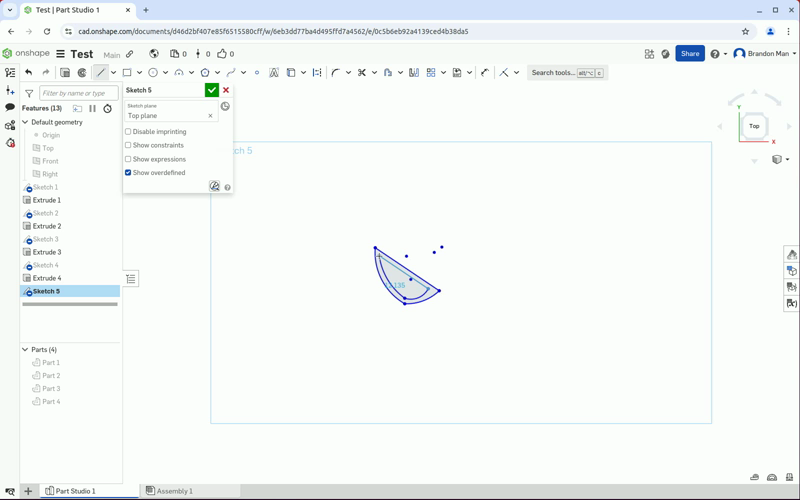
key_up(shift)
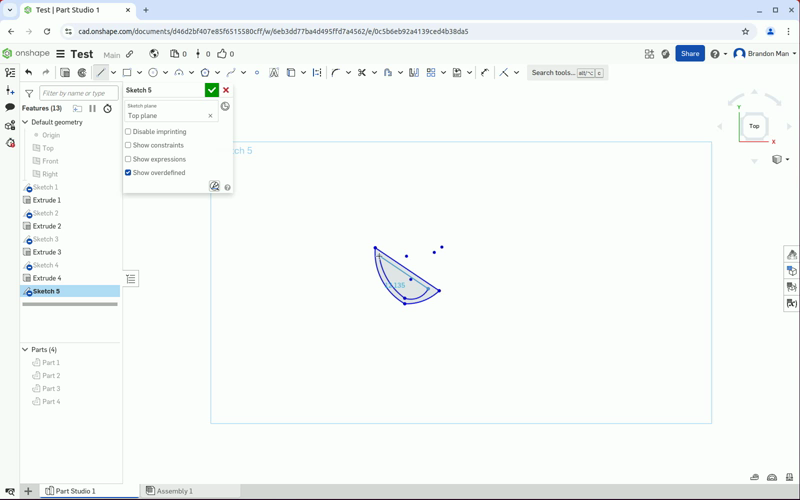
click(379, 255)
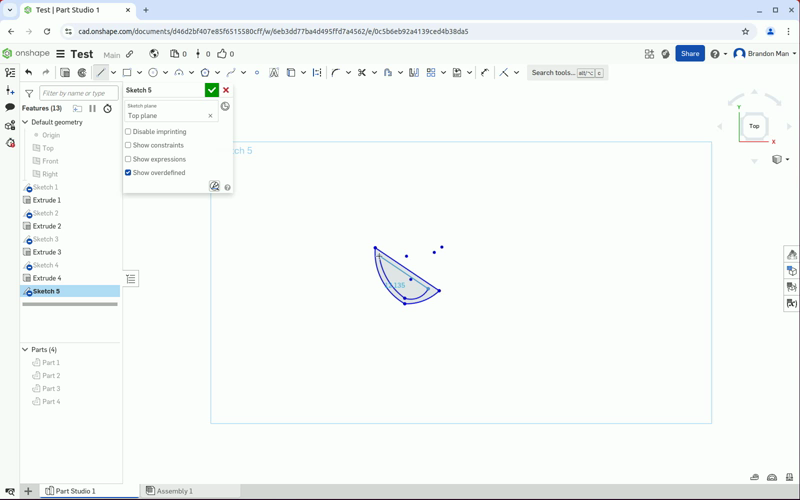
key(esc)
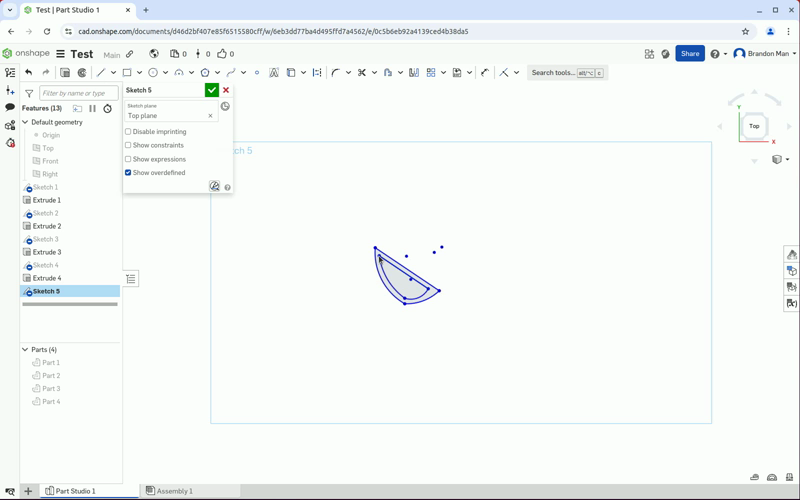
mouse_move(381, 274)
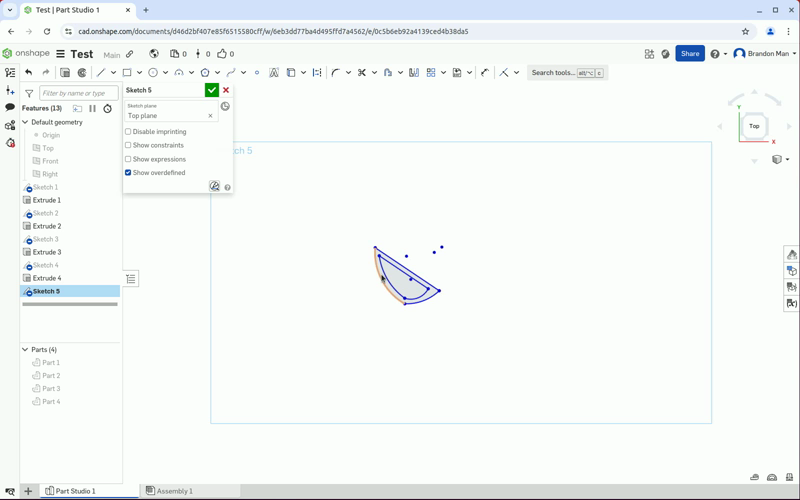
scroll(6)
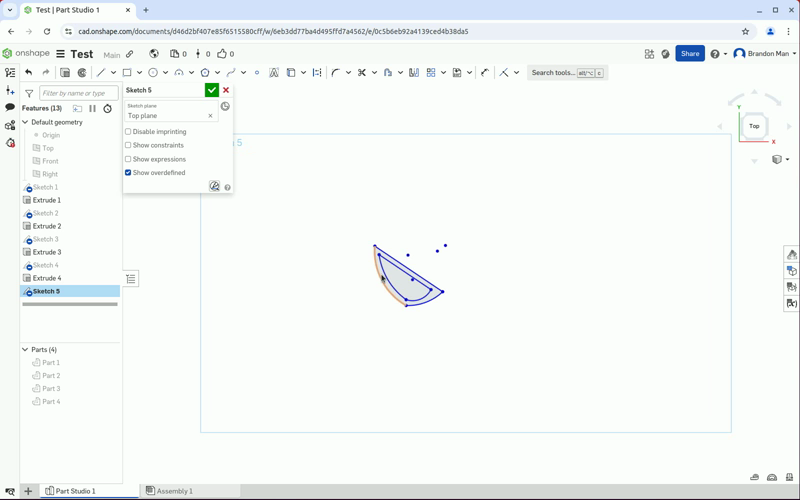
scroll(6)
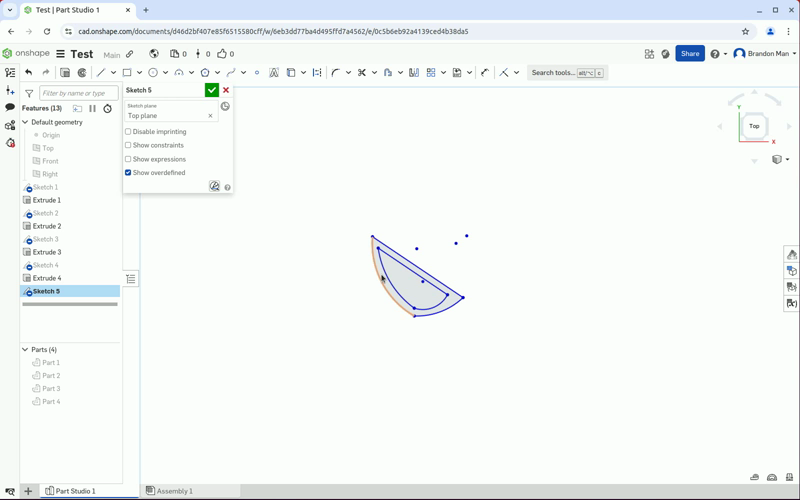
scroll(6)
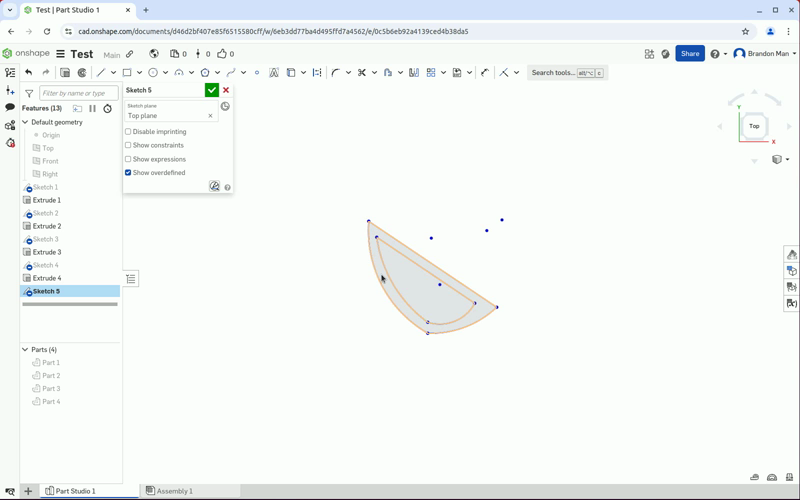
scroll(6)
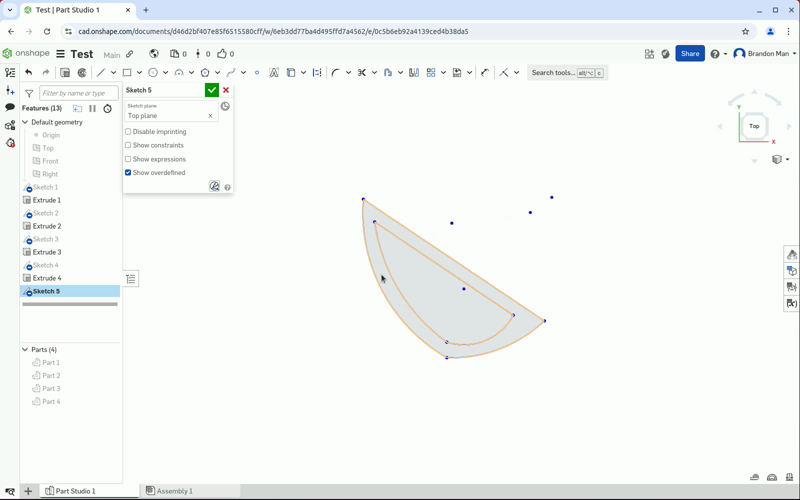
scroll(6)
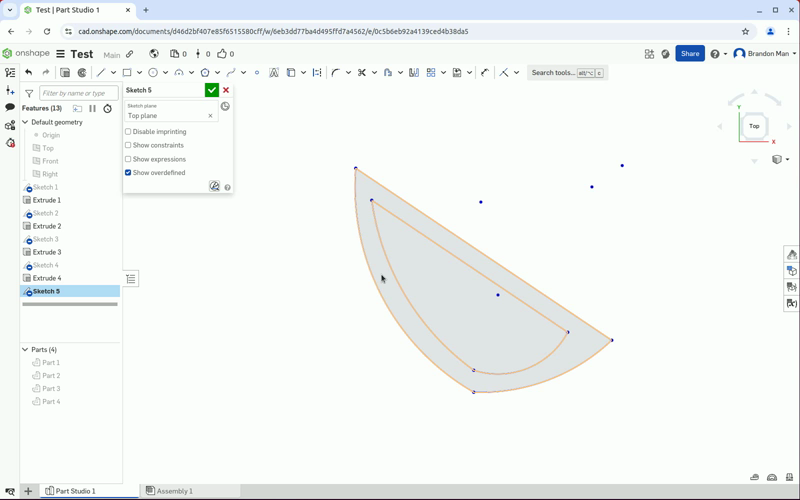
scroll(6)
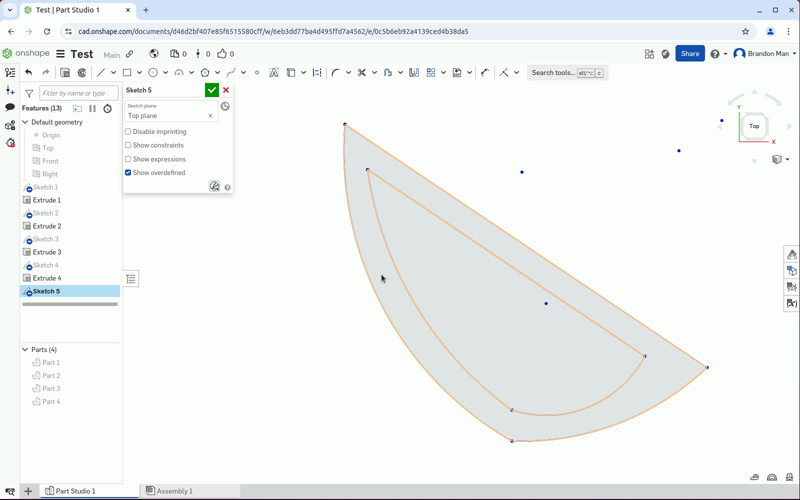
scroll(6)
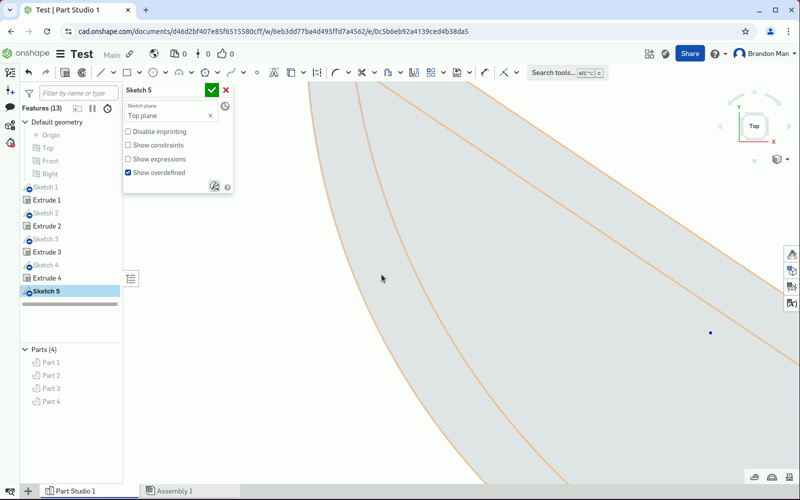
click(381, 274)
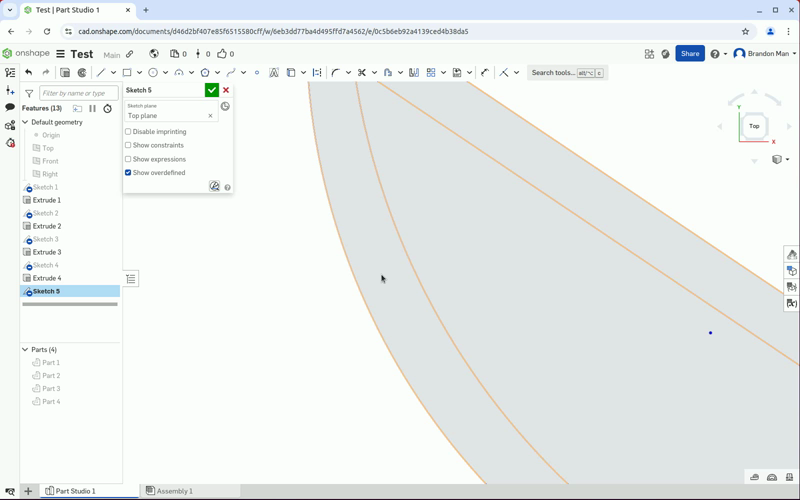
scroll(-6)
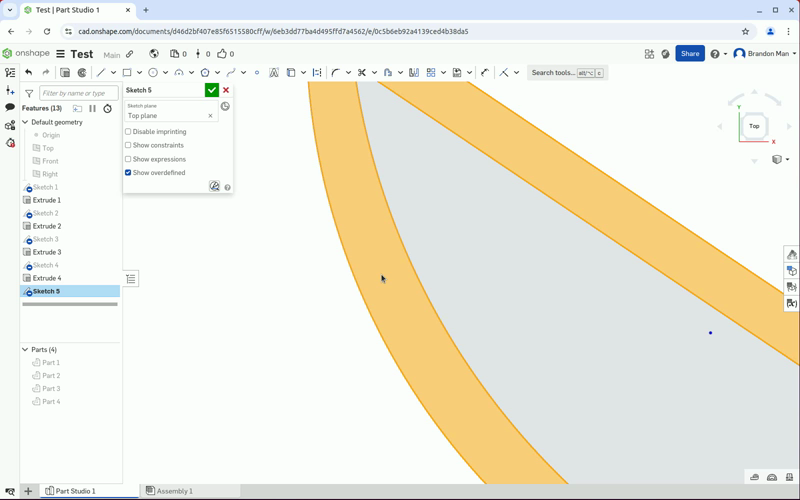
scroll(-6)
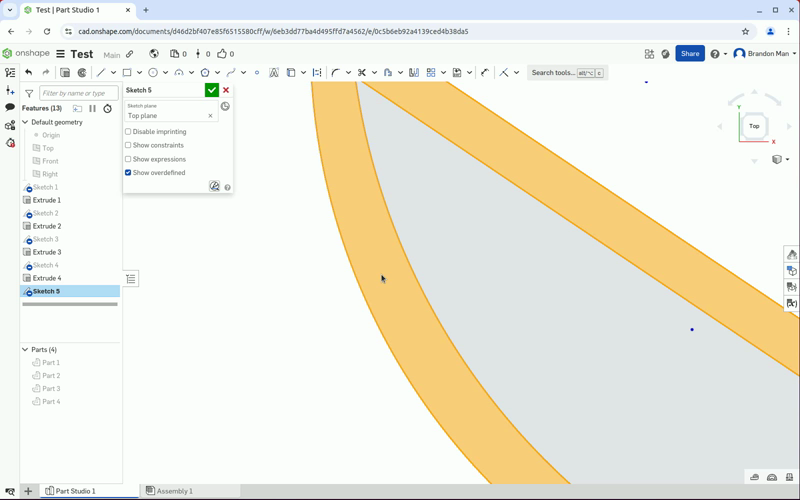
scroll(-6)
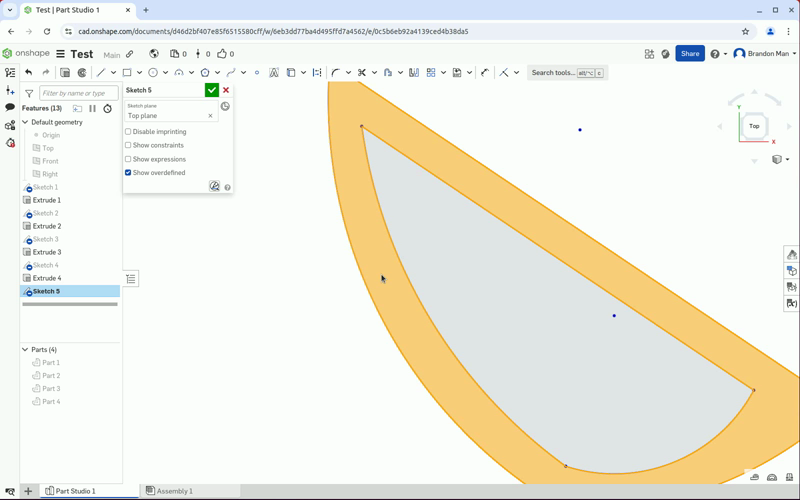
scroll(-6)
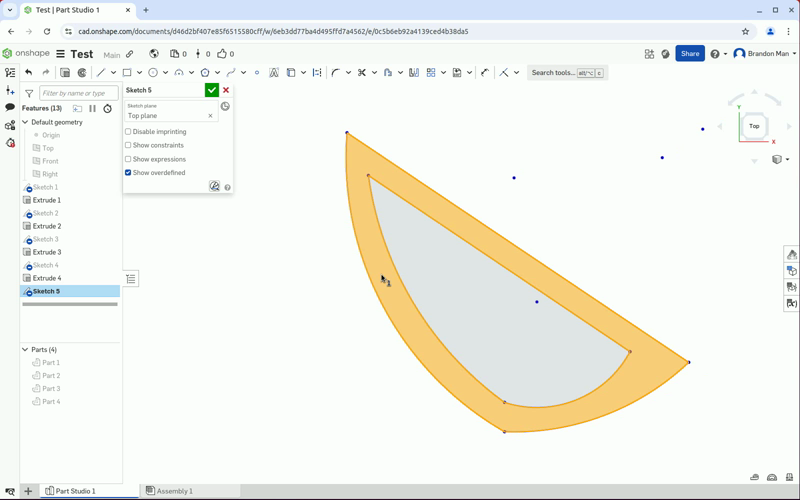
scroll(-6)
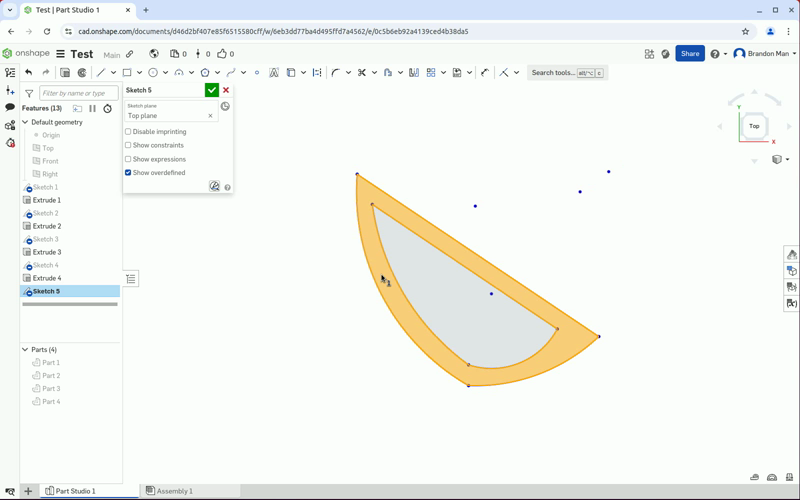
scroll(-6)
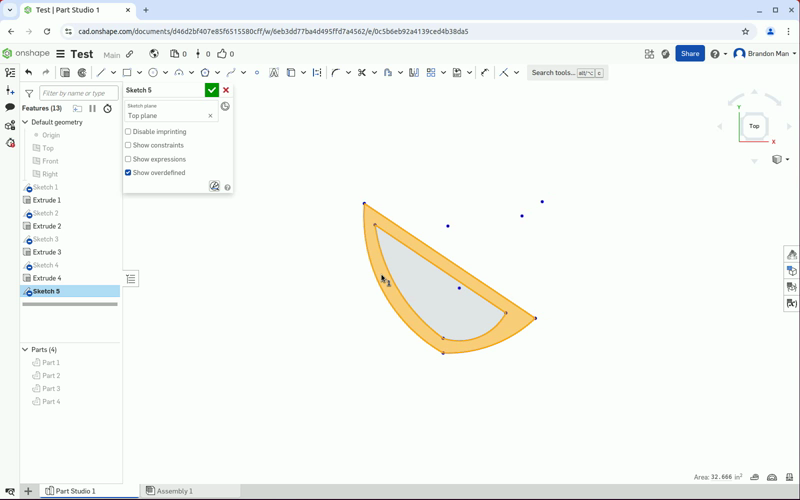
scroll(-6)
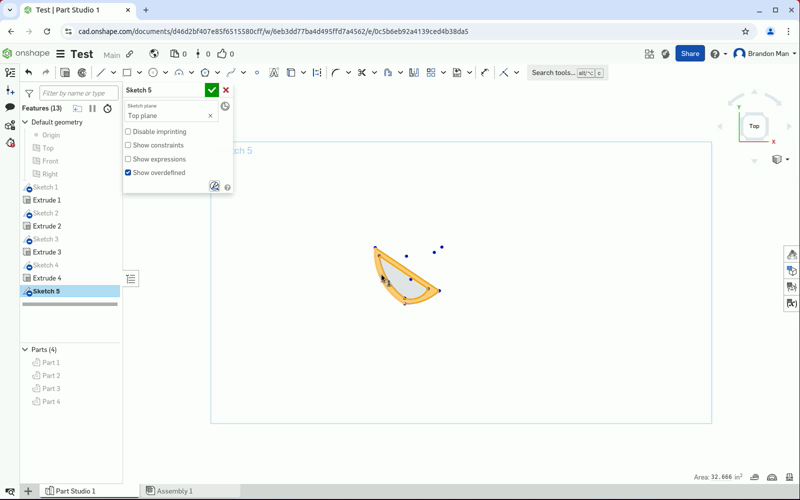
mouse_move(73, 352)
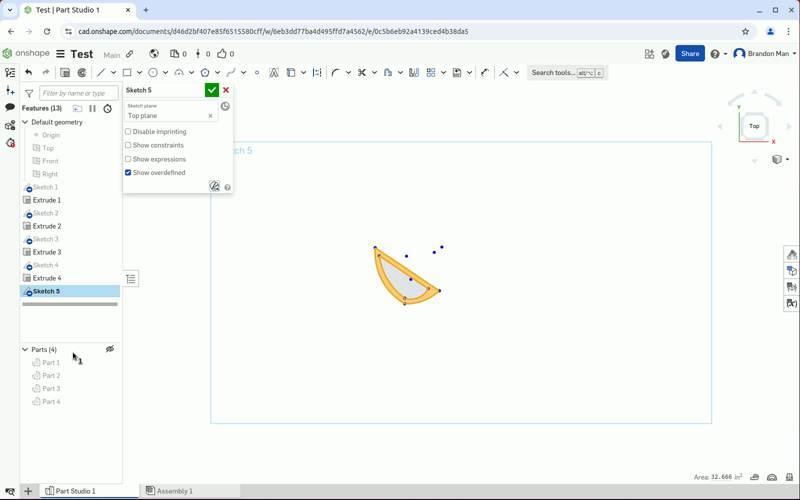
key(shift+y)
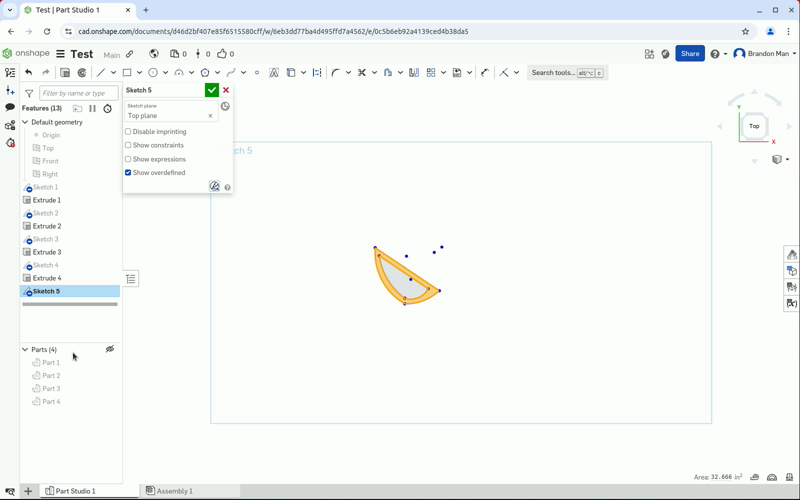
key(shift+e)
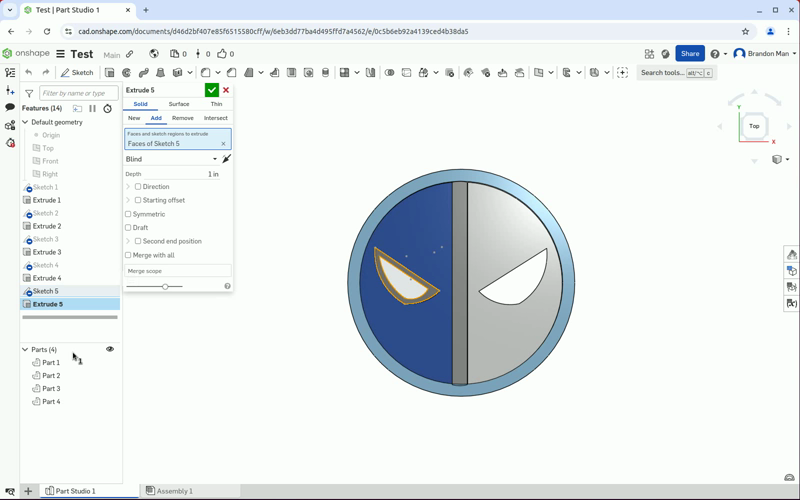
mouse_move(143, 106)
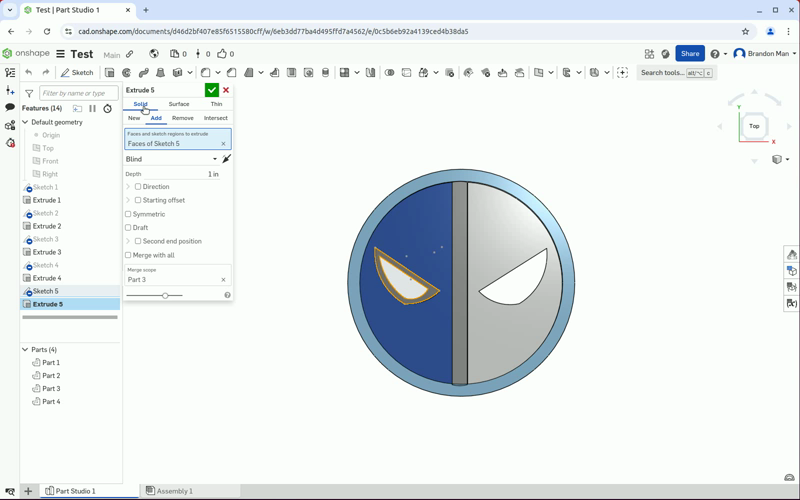
click(143, 106)
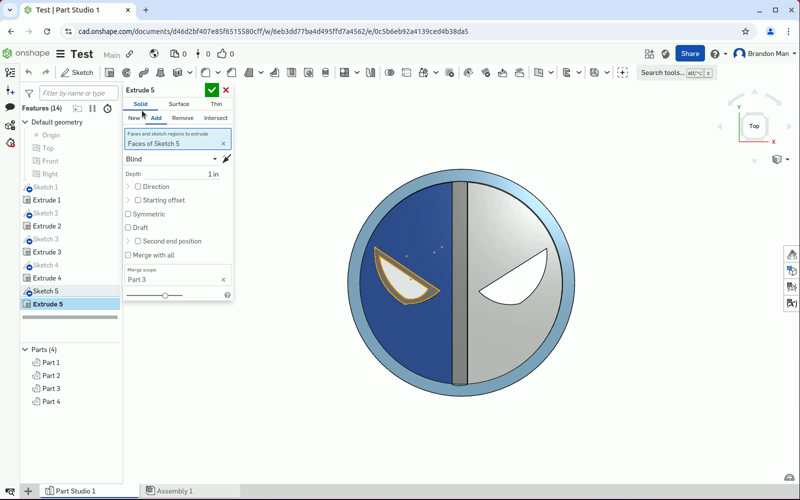
mouse_move(137, 120)
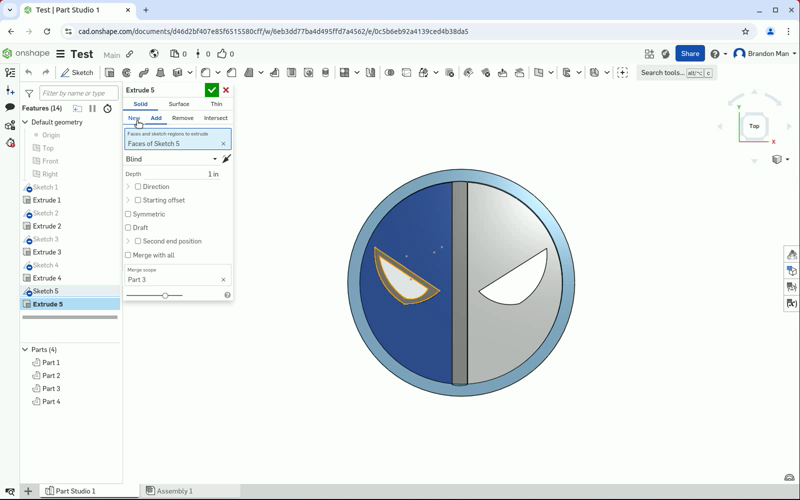
click(137, 120)
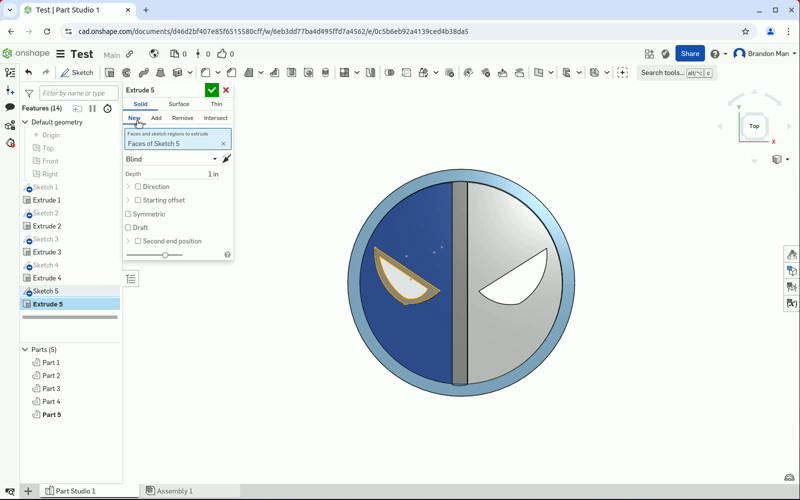
key(tab, 4)
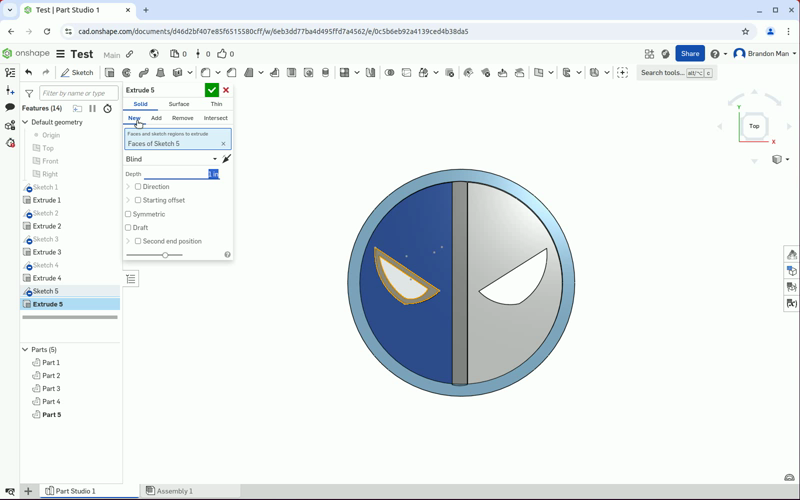
text(3.611)
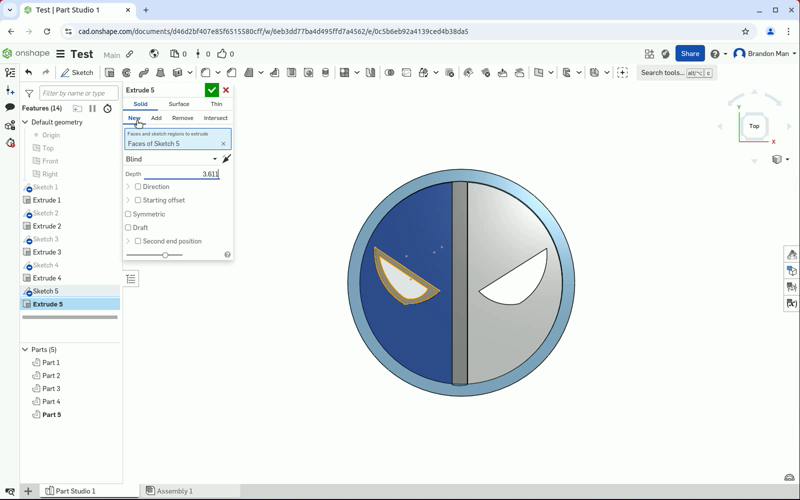
key(enter)
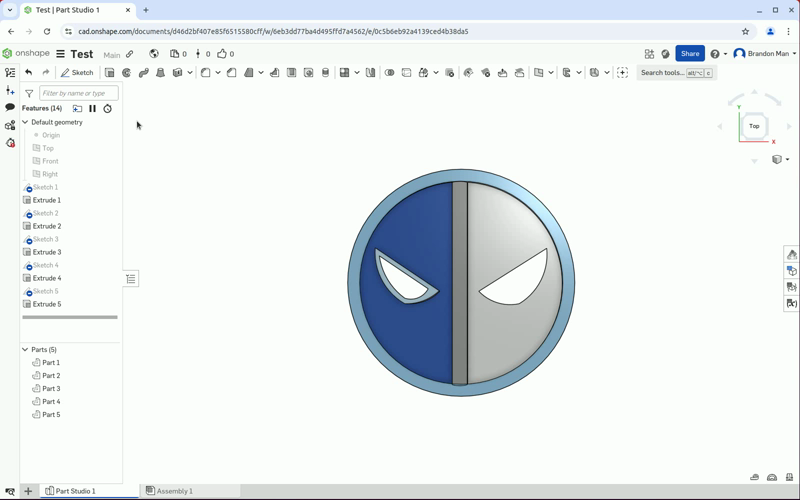
key(shift+h)
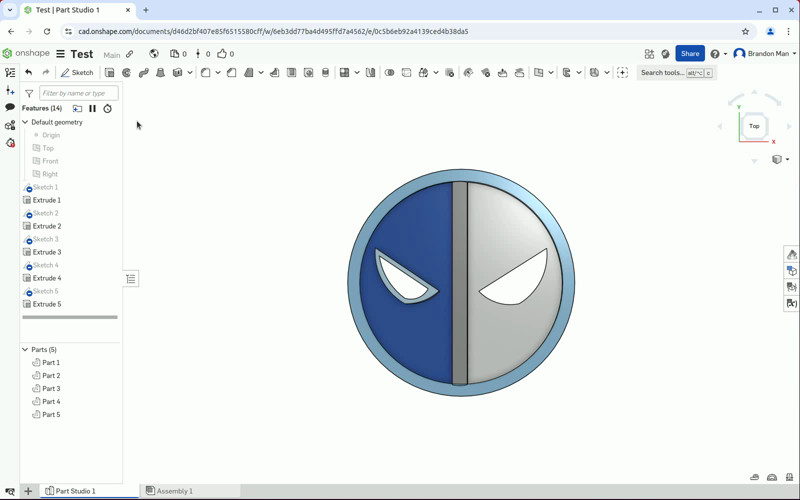
key(shift+h)
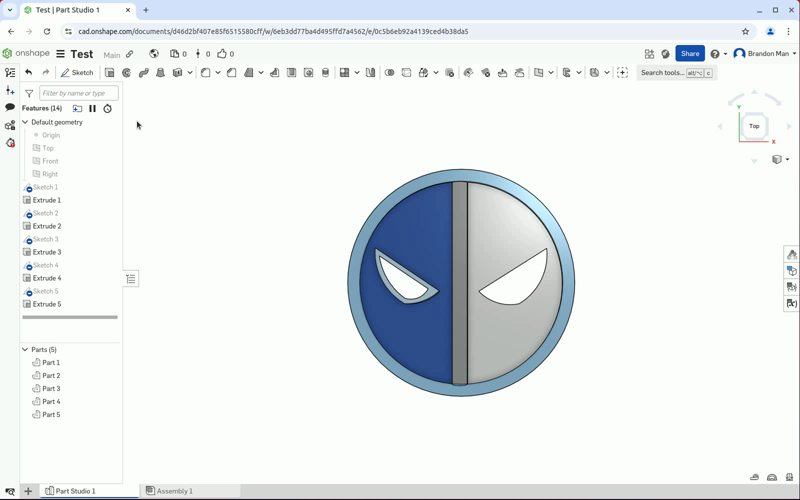
mouse_move(73, 189)
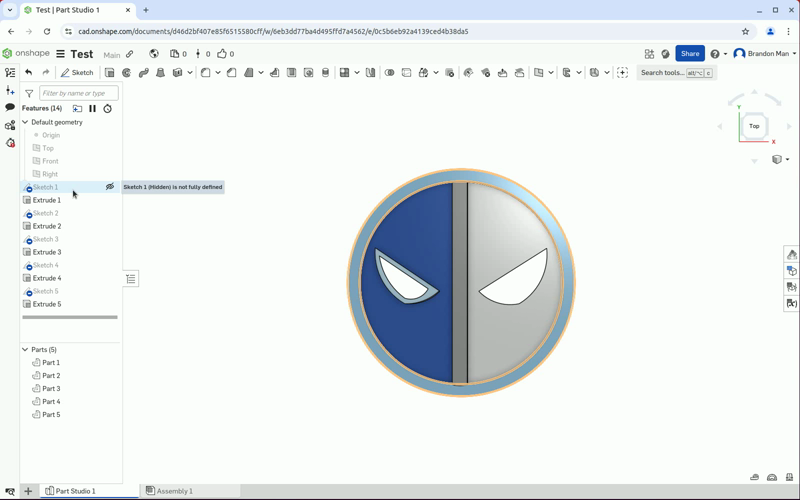
click(73, 189)
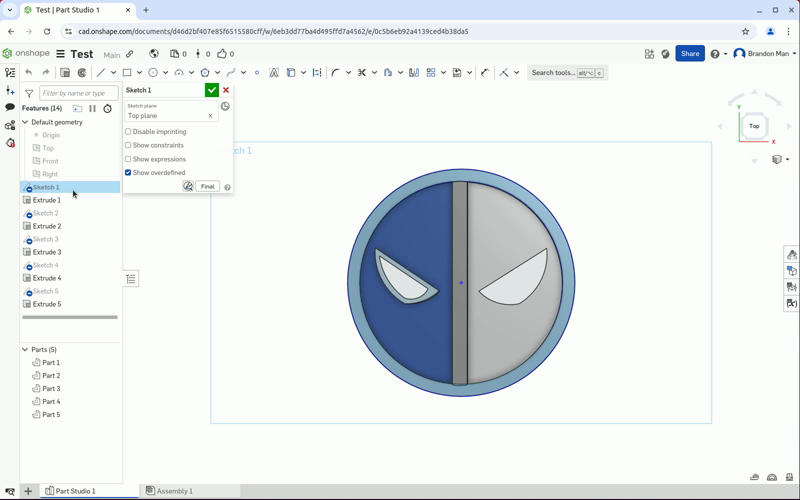
mouse_move(229, 92)
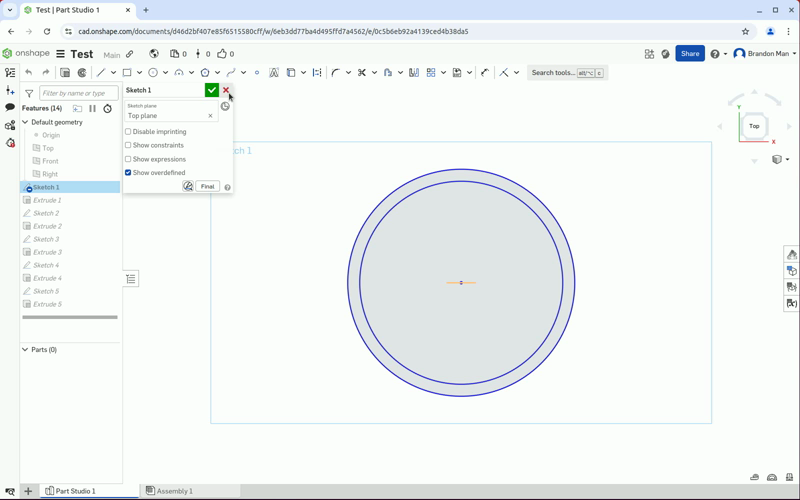
click(229, 92)
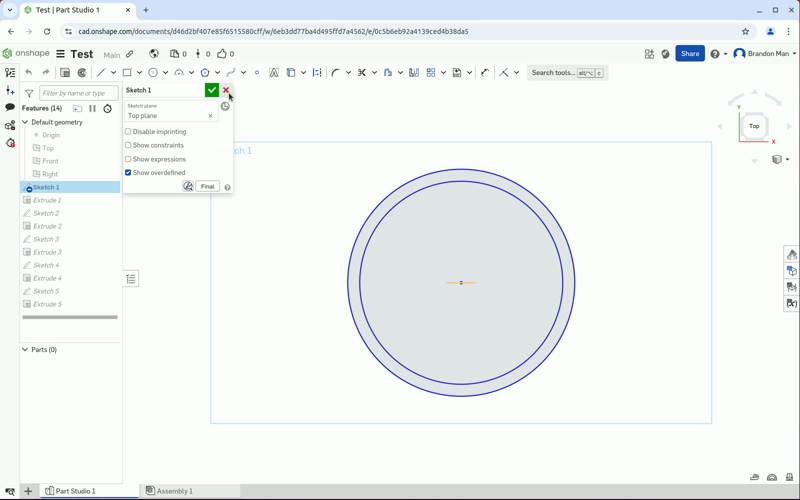
key(shift+s)
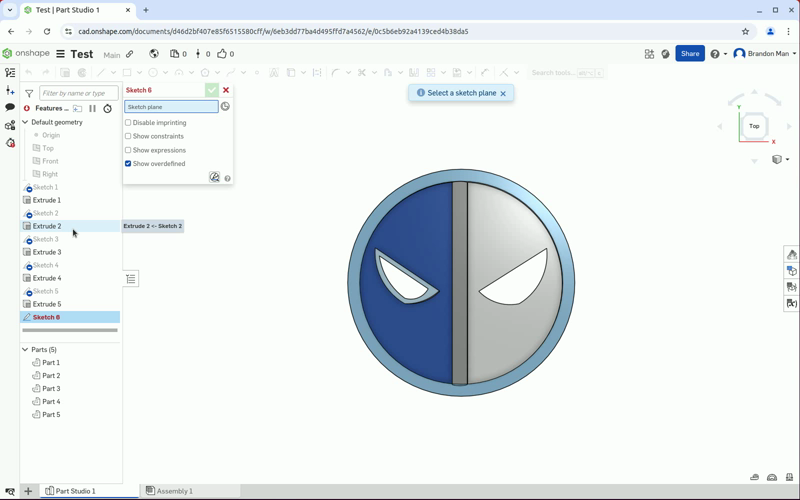
scroll(3)
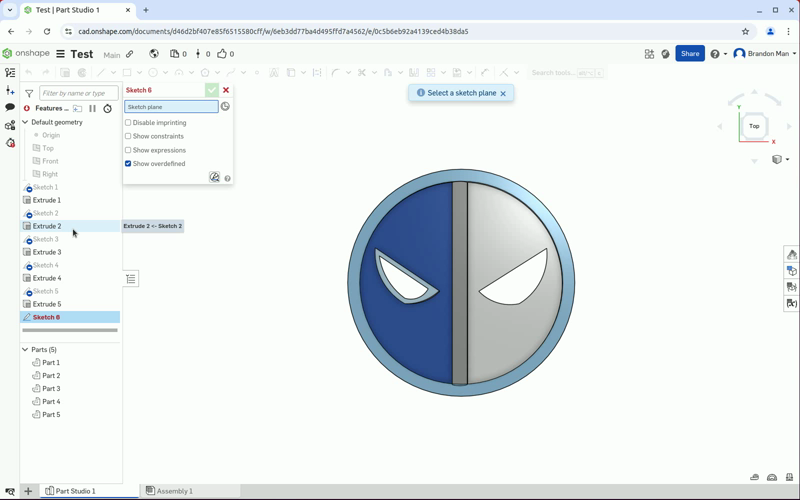
mouse_move(73, 150)
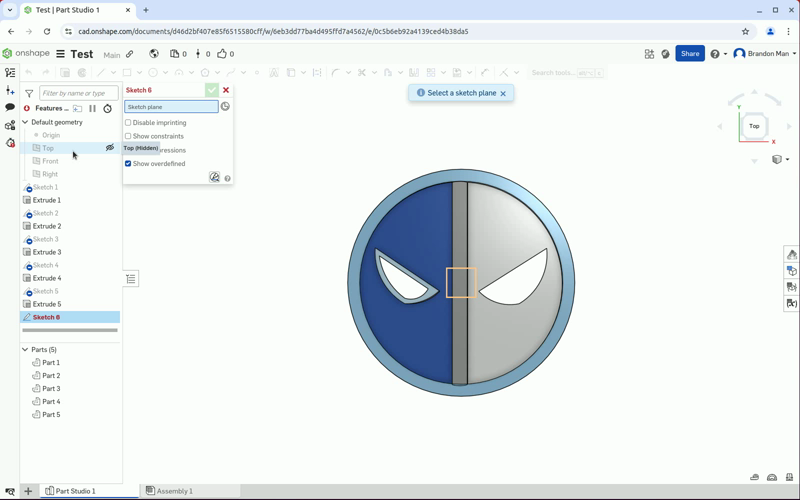
click(73, 150)
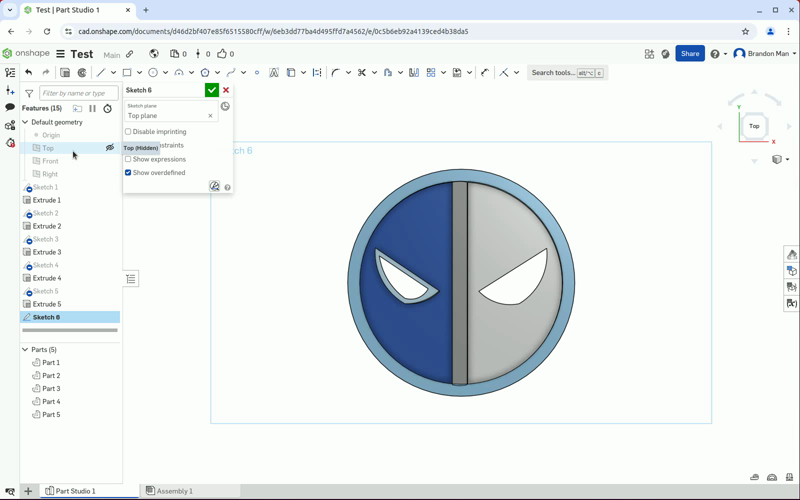
mouse_move(73, 352)
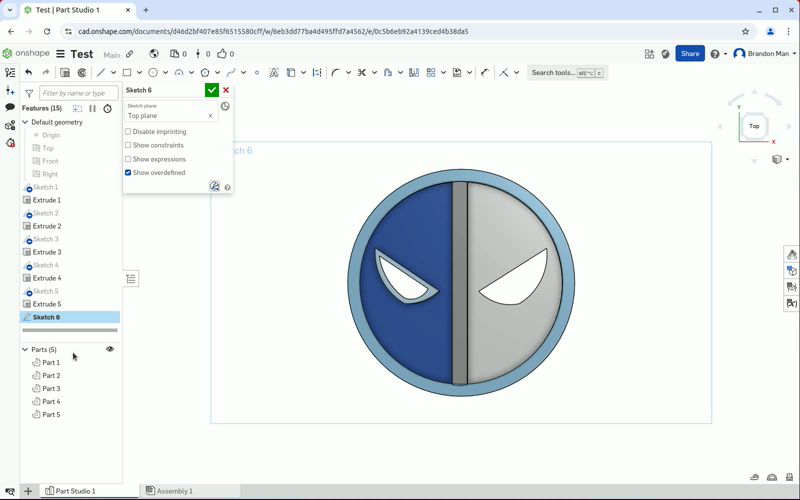
key(y)
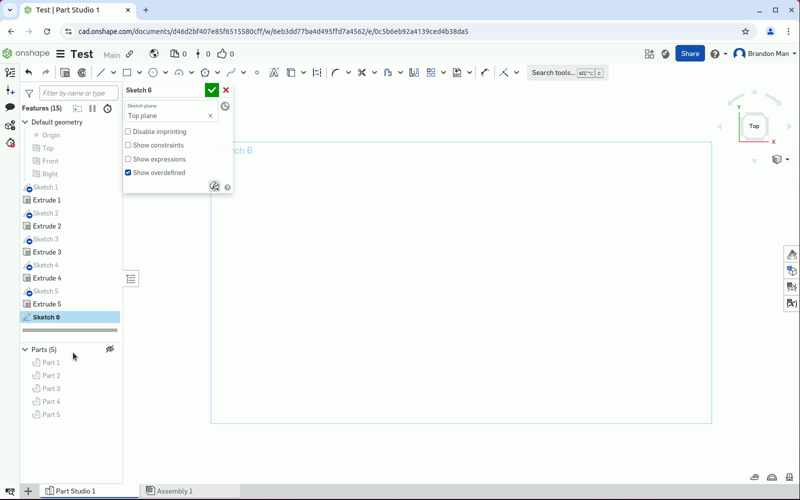
key(a)
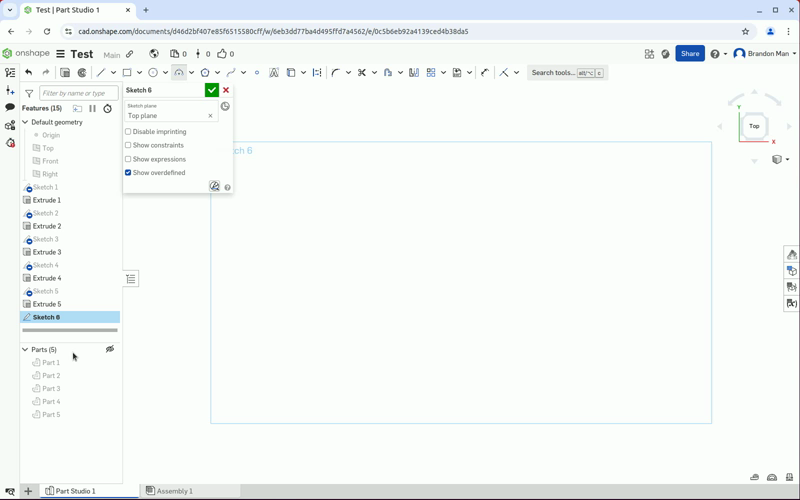
key_down(shift)
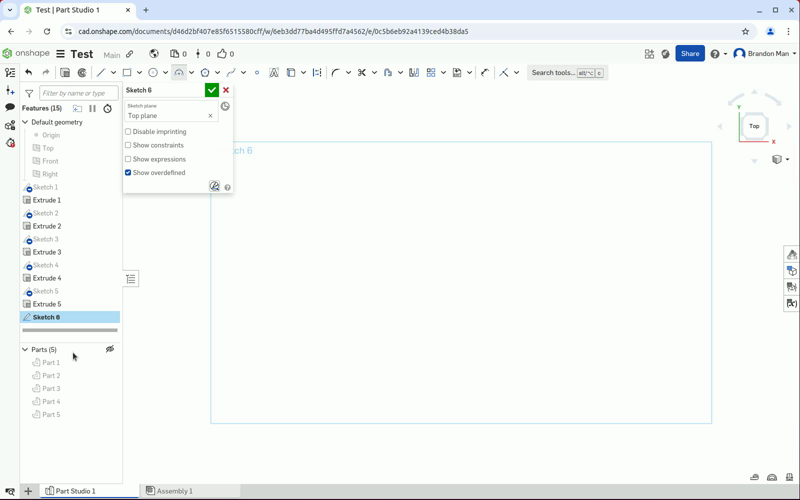
mouse_move(479, 291)
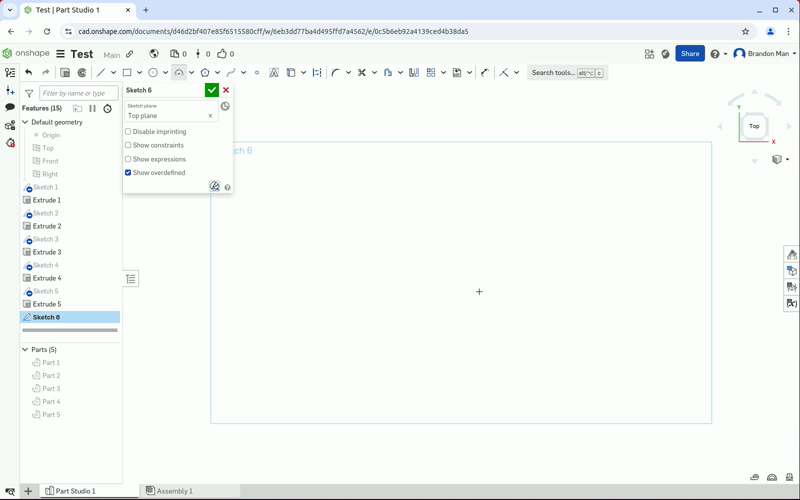
click(479, 291)
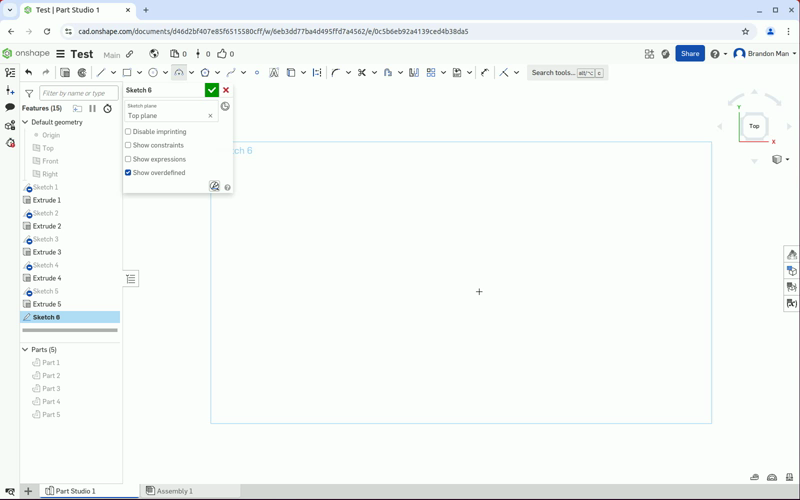
key_up(shift)
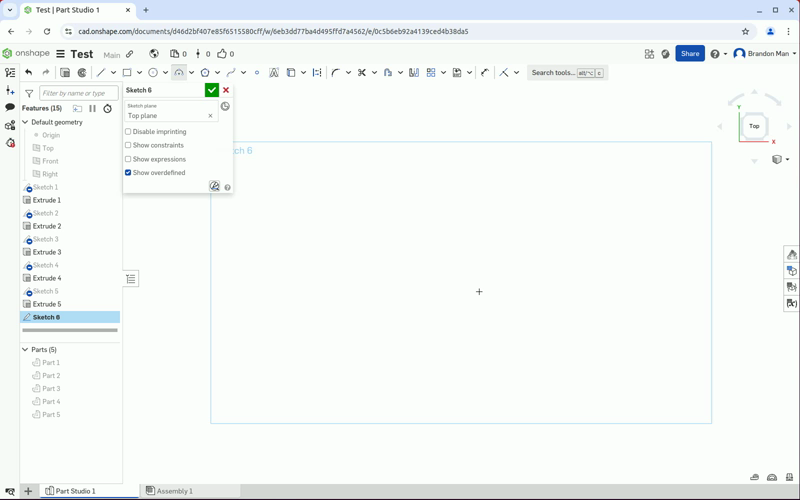
key_down(shift)
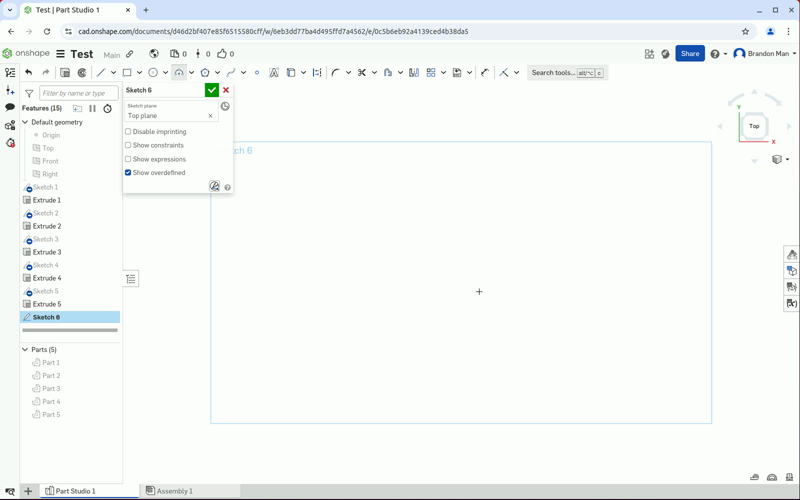
mouse_move(519, 303)
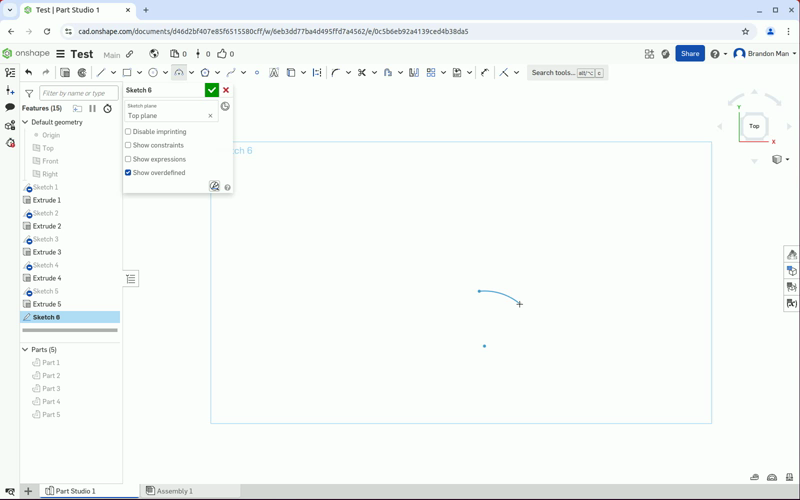
click(519, 303)
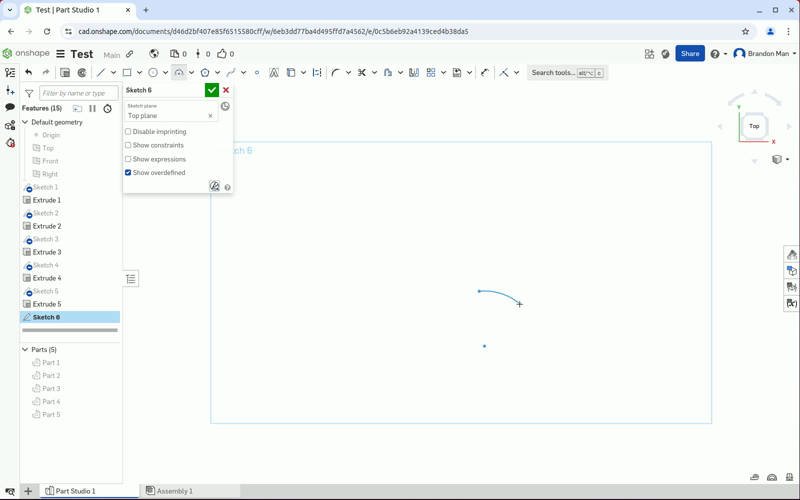
mouse_move(498, 302)
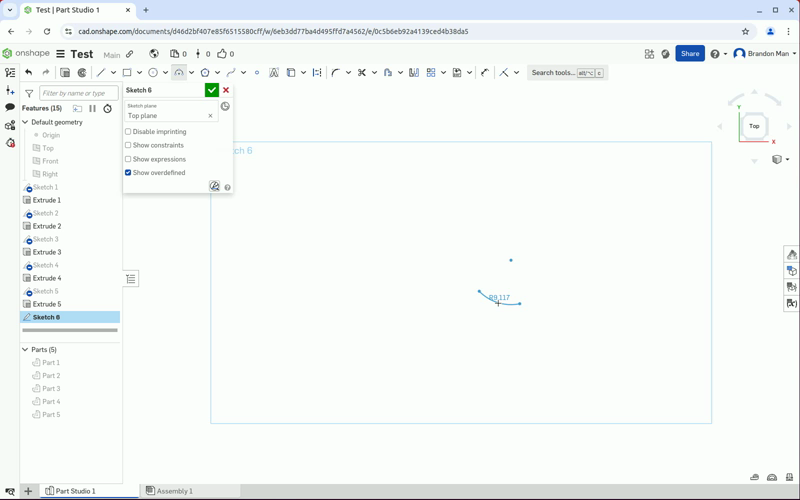
click(498, 302)
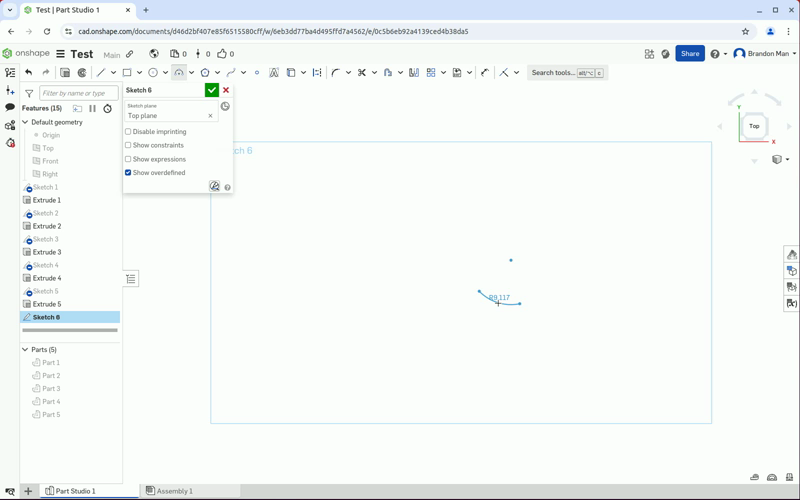
key_up(shift)
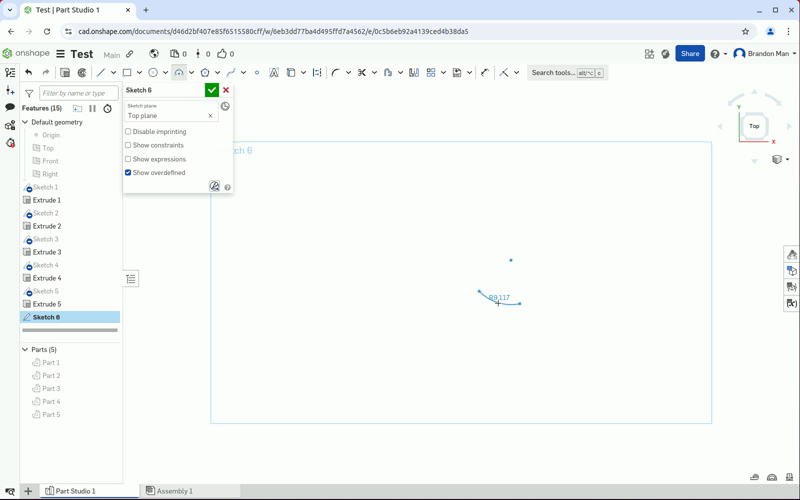
mouse_move(519, 303)
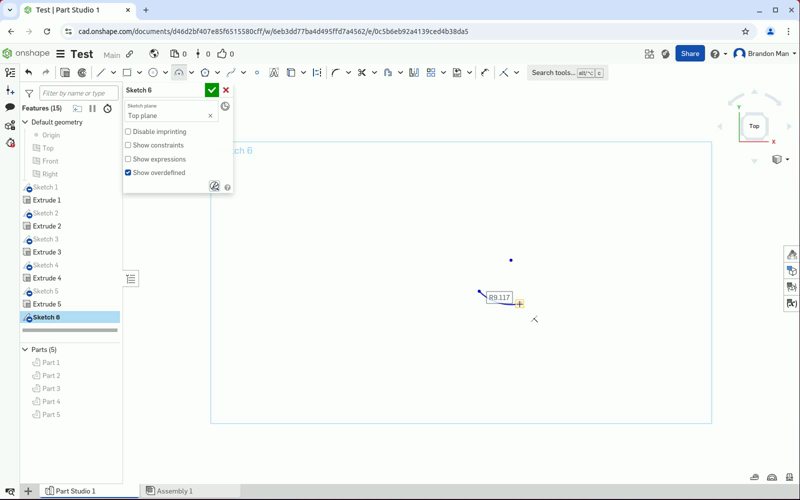
click(519, 303)
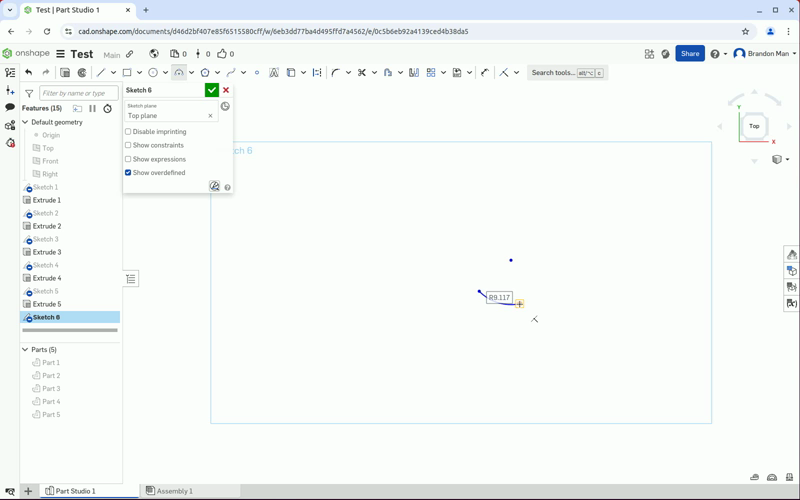
key_down(shift)
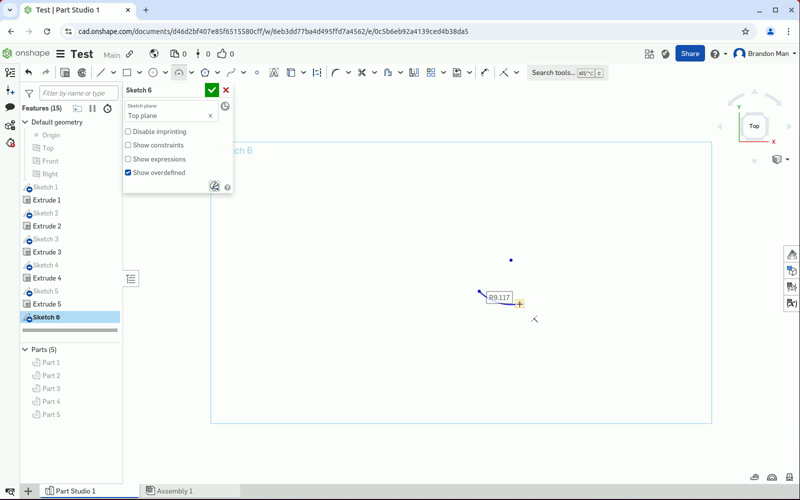
mouse_move(549, 247)
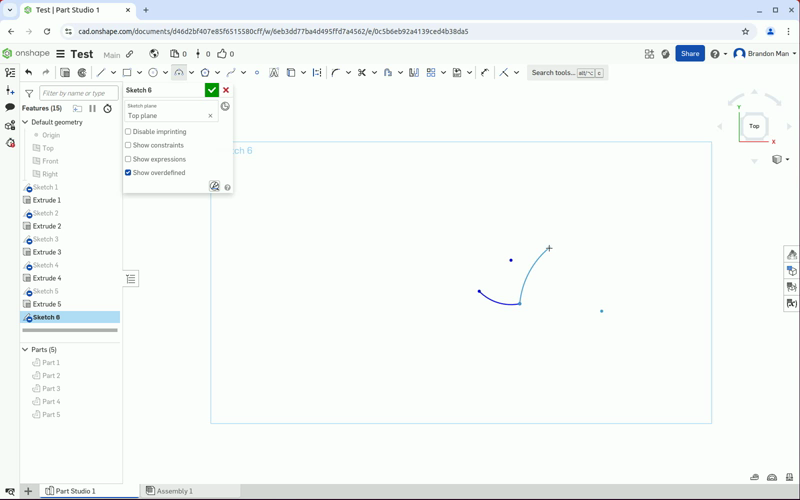
click(549, 247)
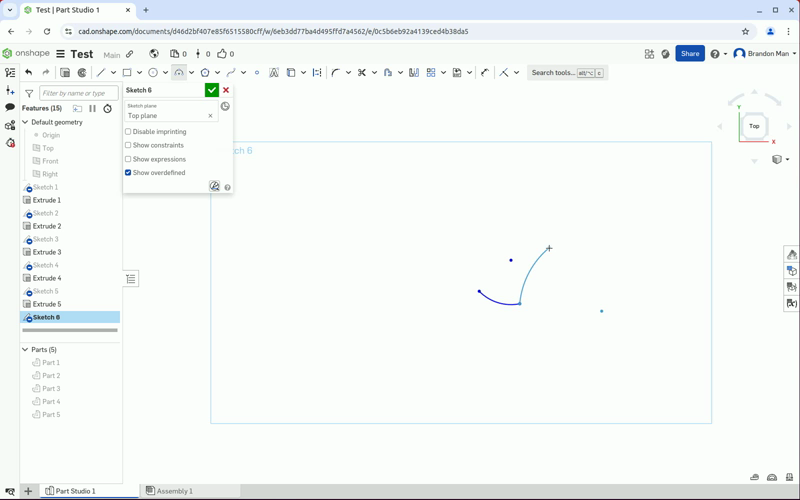
mouse_move(542, 279)
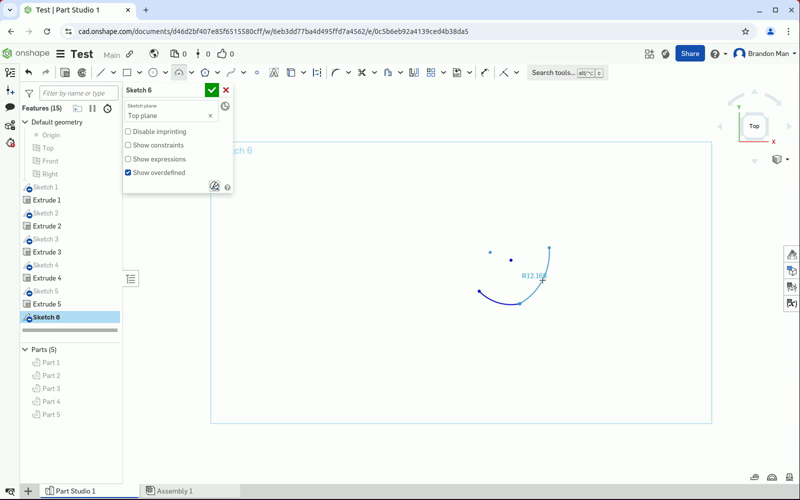
click(542, 279)
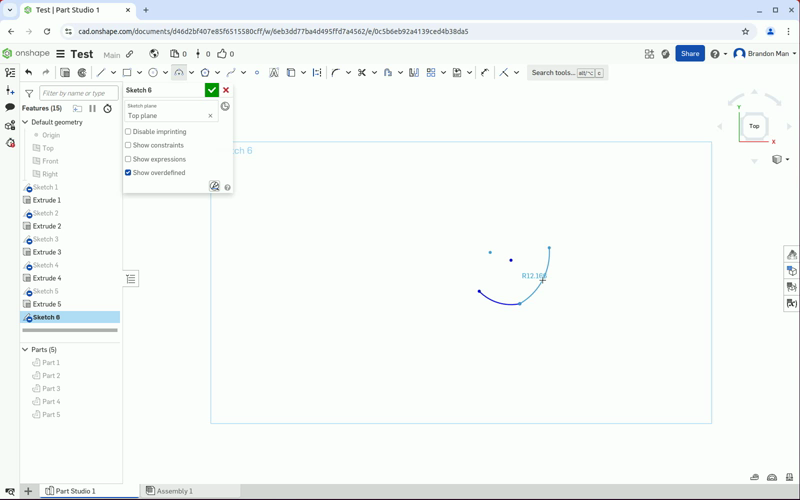
key_up(shift)
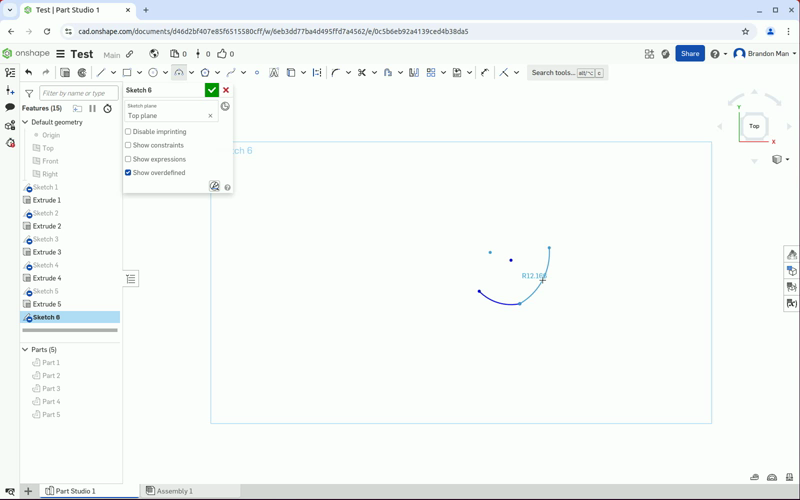
key(esc)
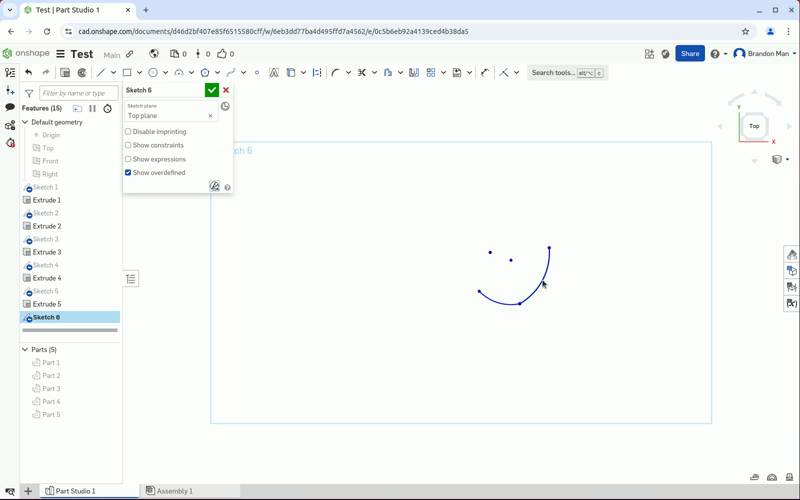
key(l)
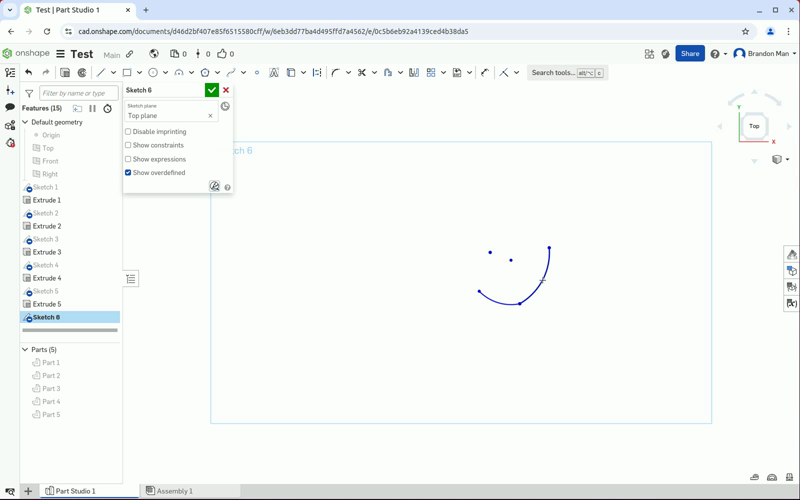
mouse_move(549, 247)
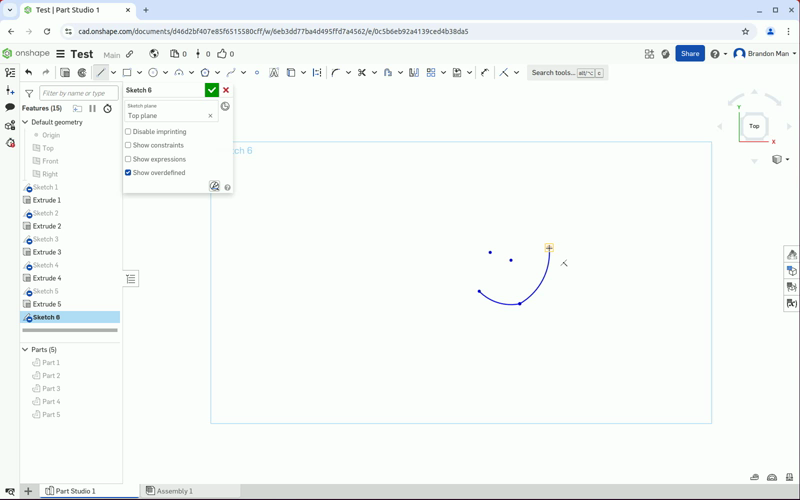
click(549, 247)
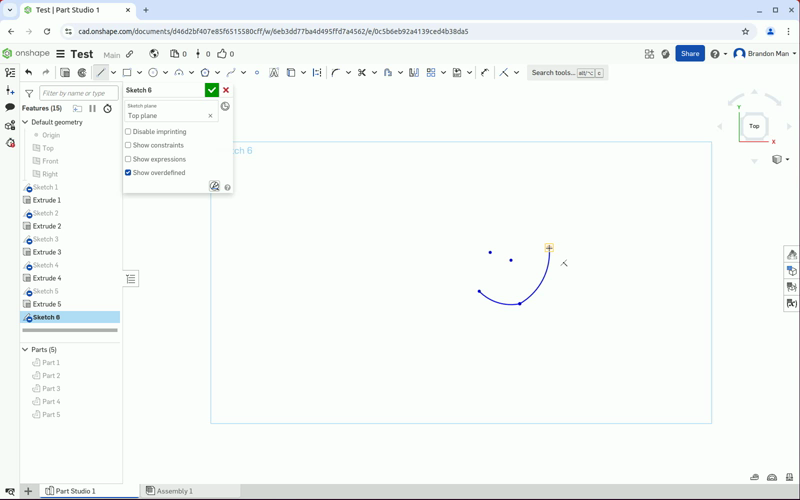
key_down(shift)
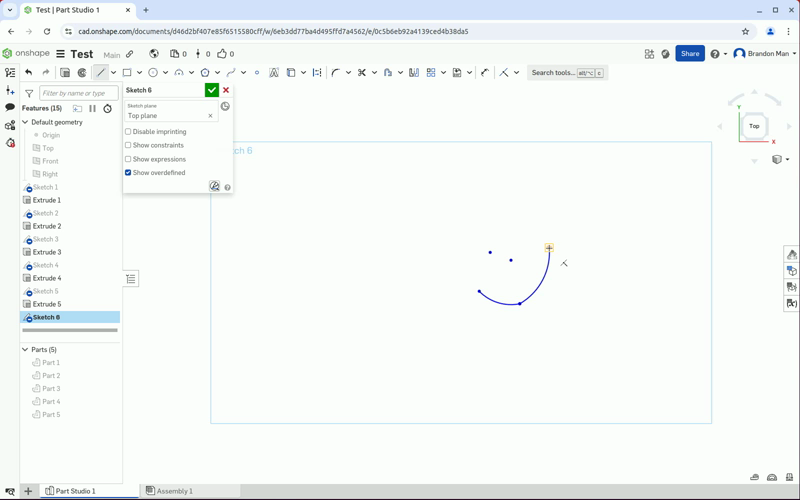
mouse_move(479, 291)
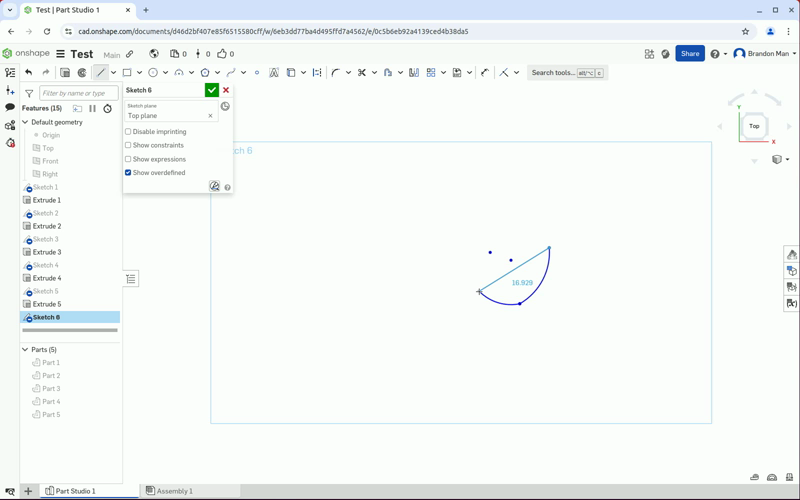
key_up(shift)
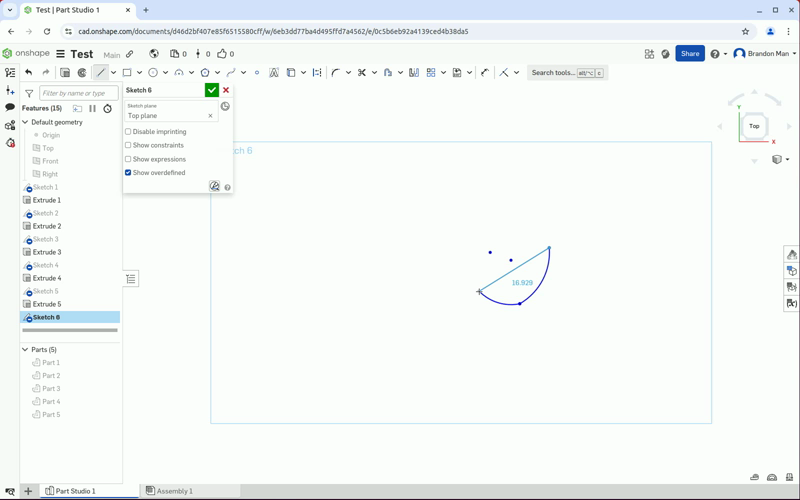
click(479, 291)
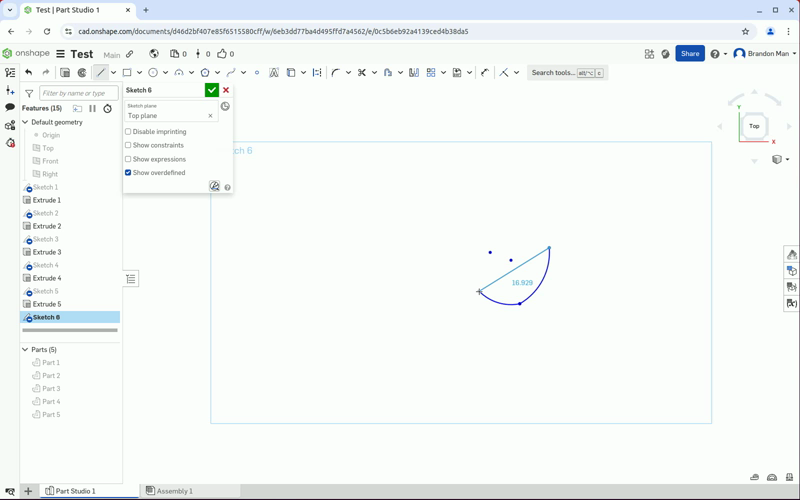
key(esc)
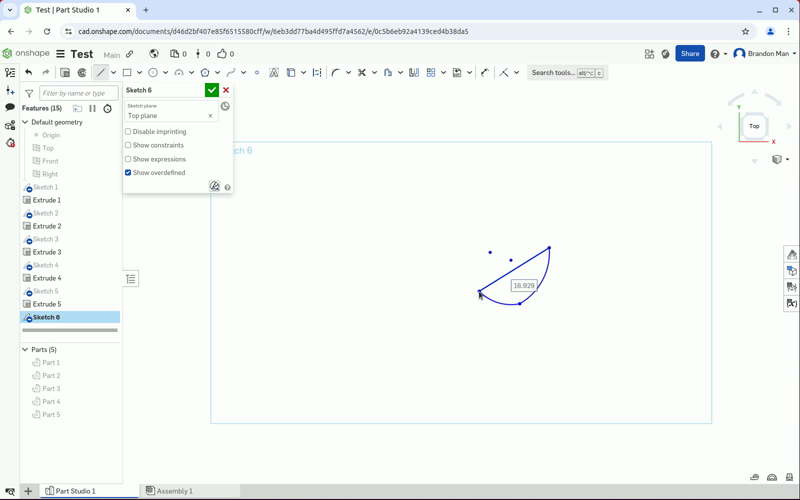
key(a)
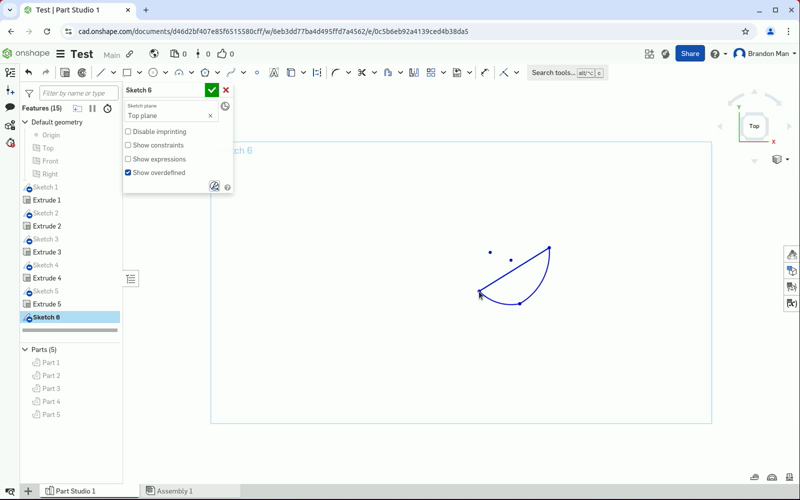
key_down(shift)
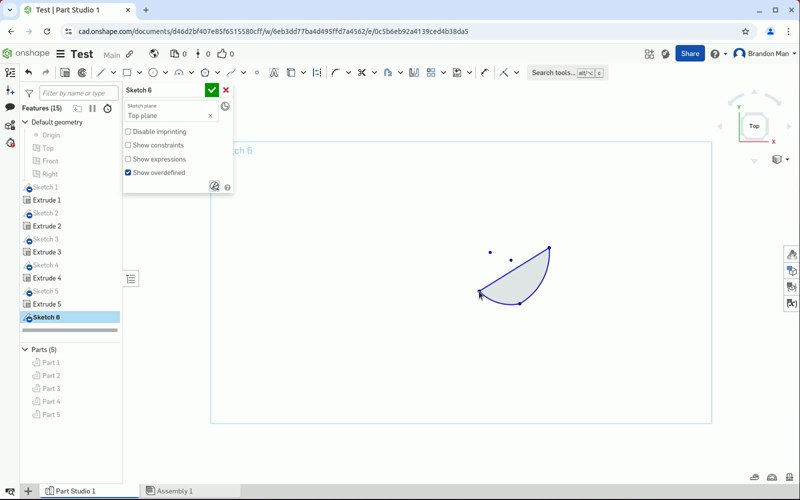
mouse_move(489, 291)
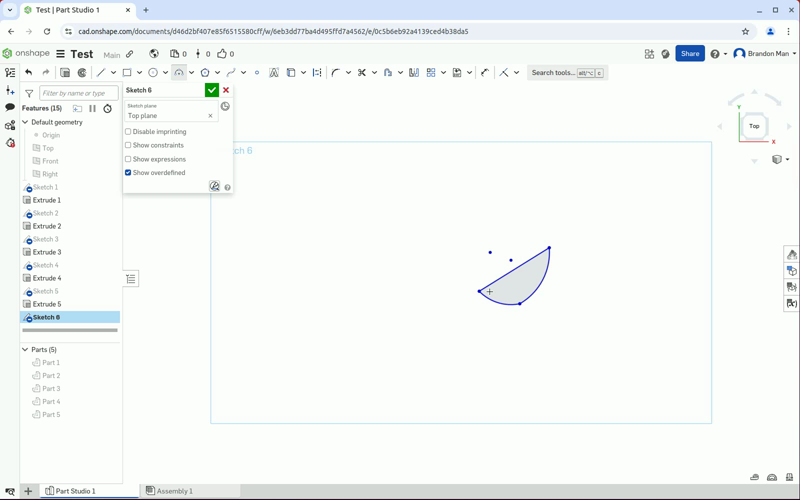
click(489, 291)
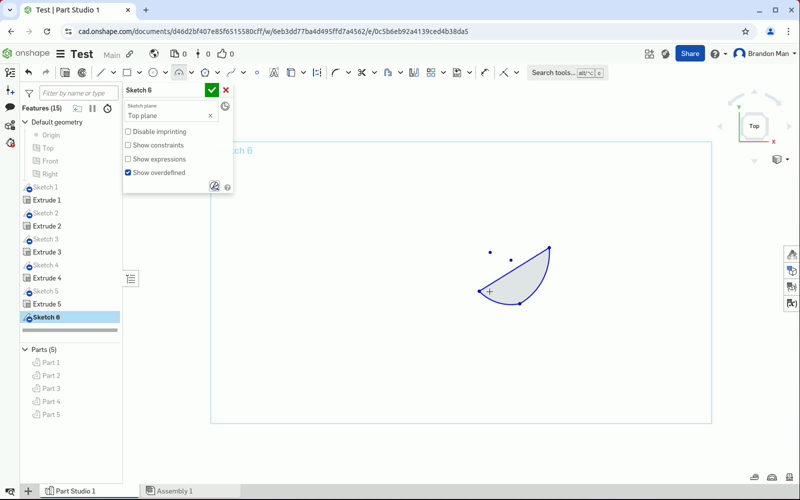
key_up(shift)
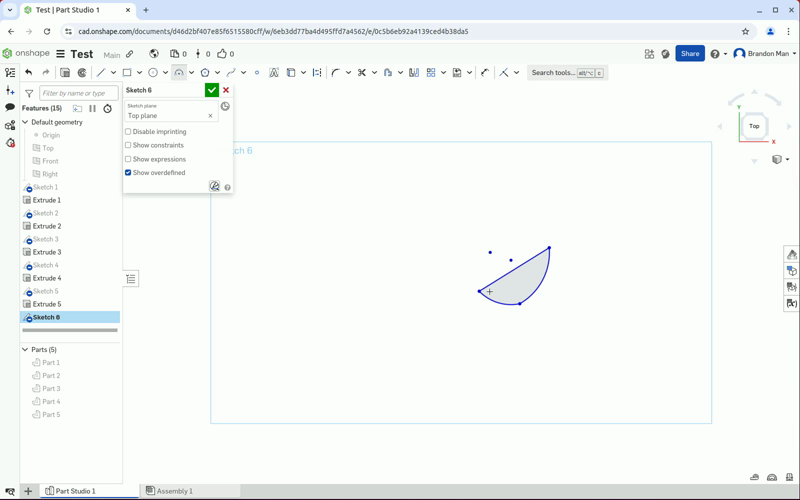
key_down(shift)
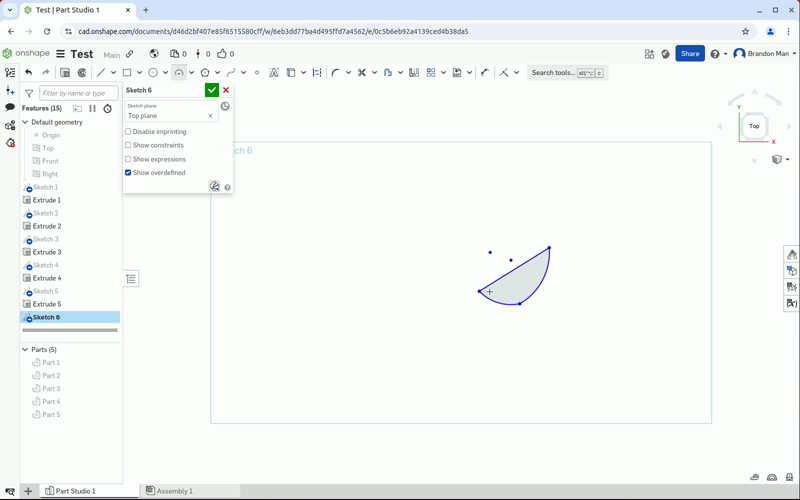
mouse_move(516, 298)
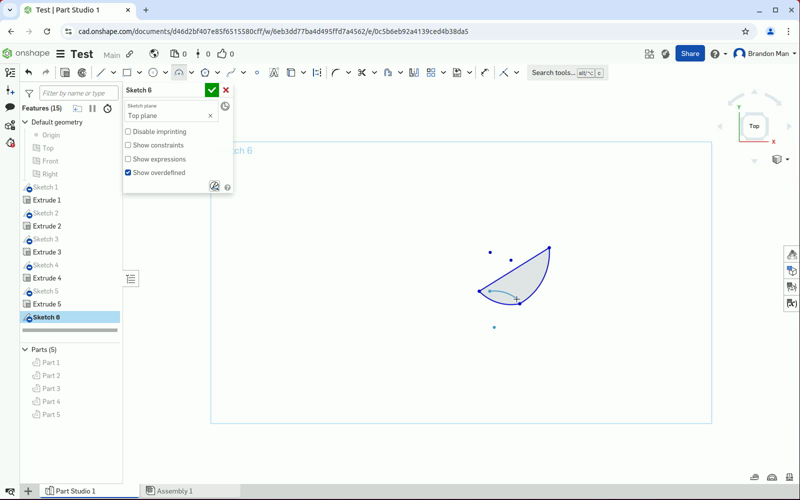
click(516, 298)
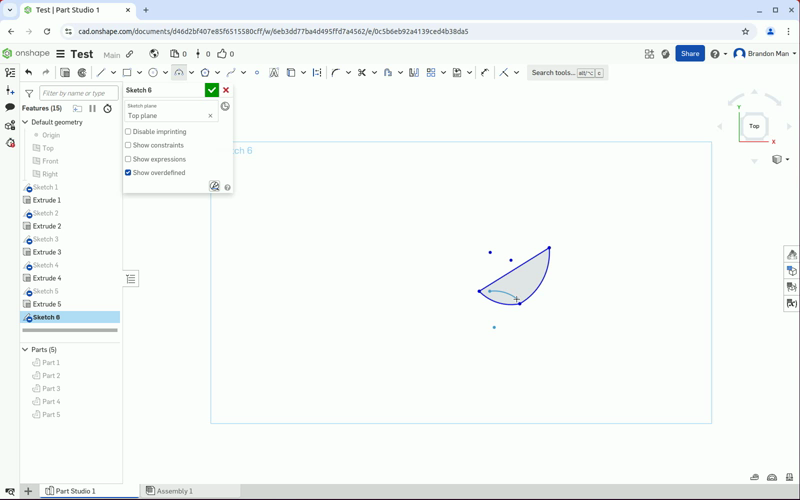
mouse_move(502, 299)
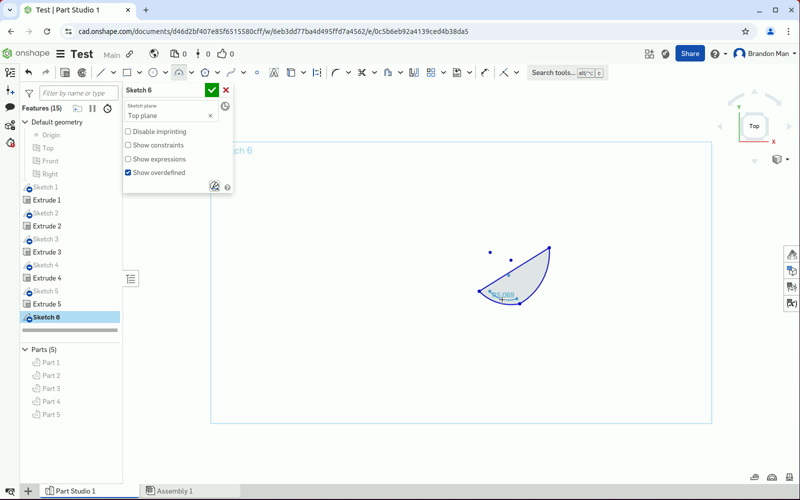
click(502, 299)
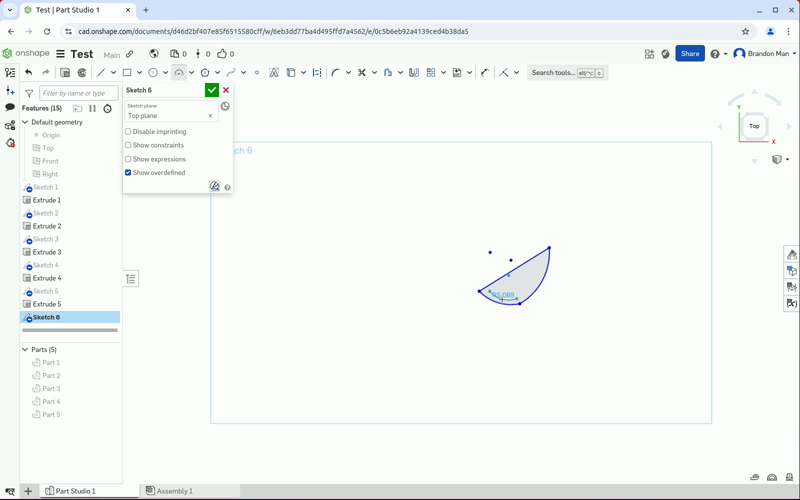
key_up(shift)
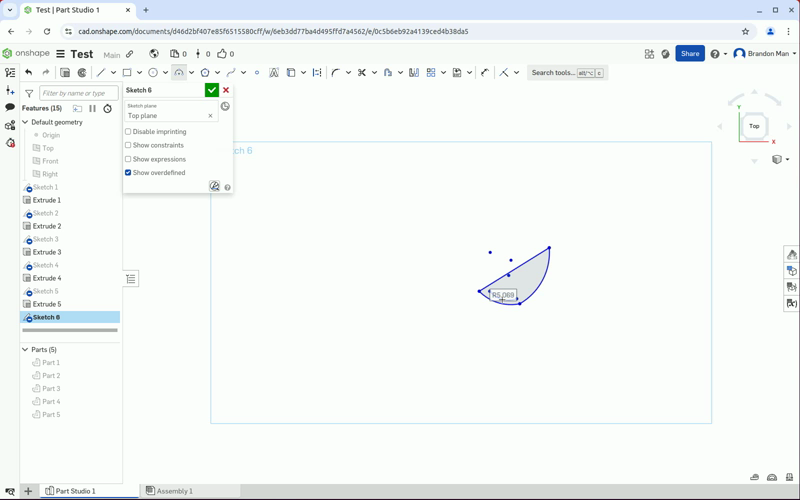
mouse_move(516, 298)
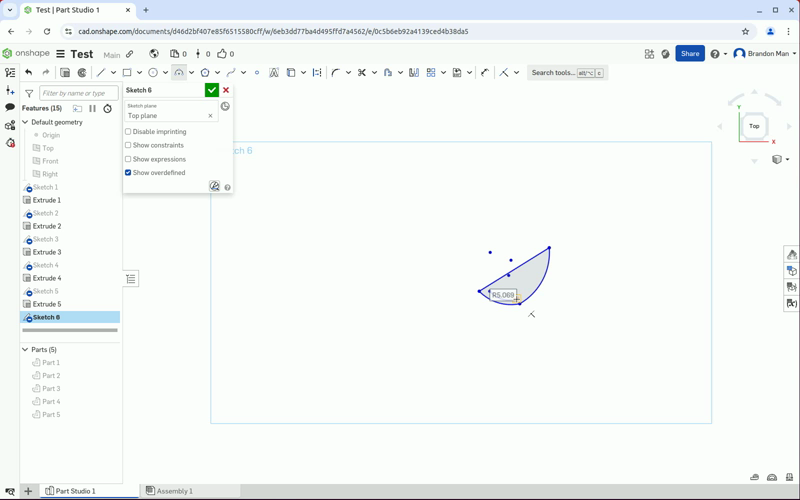
click(516, 298)
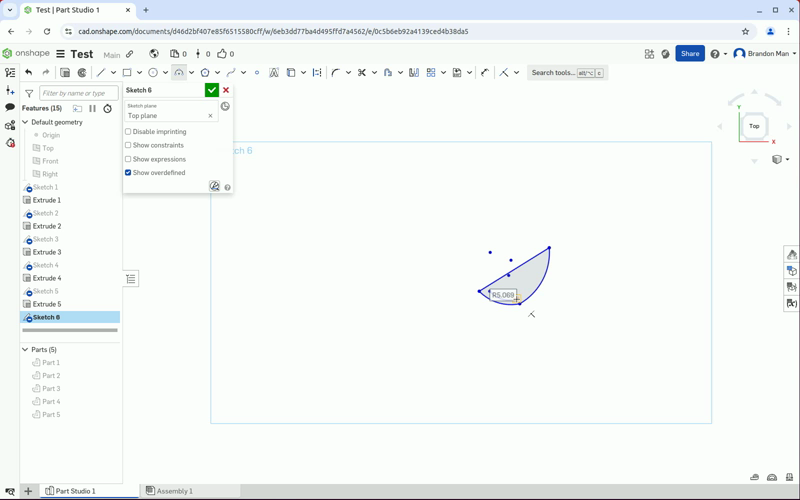
key_down(shift)
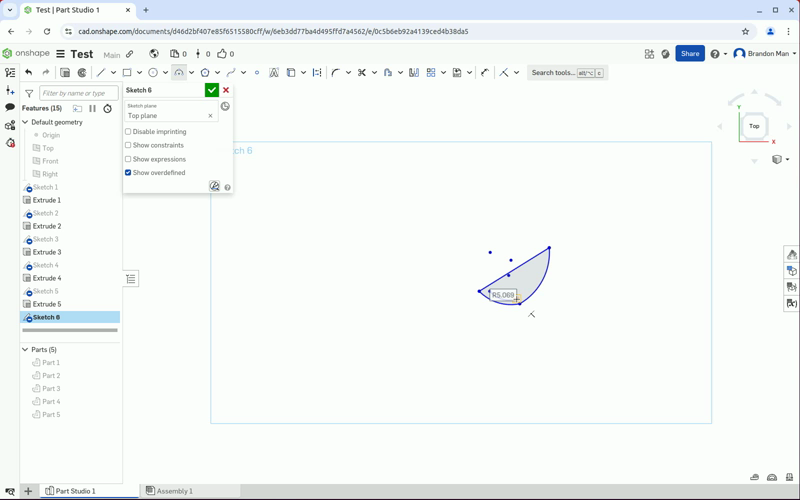
mouse_move(542, 257)
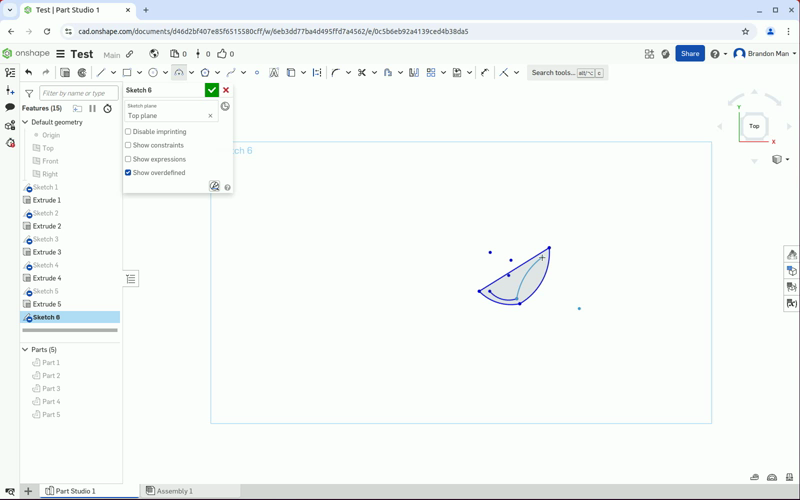
click(542, 257)
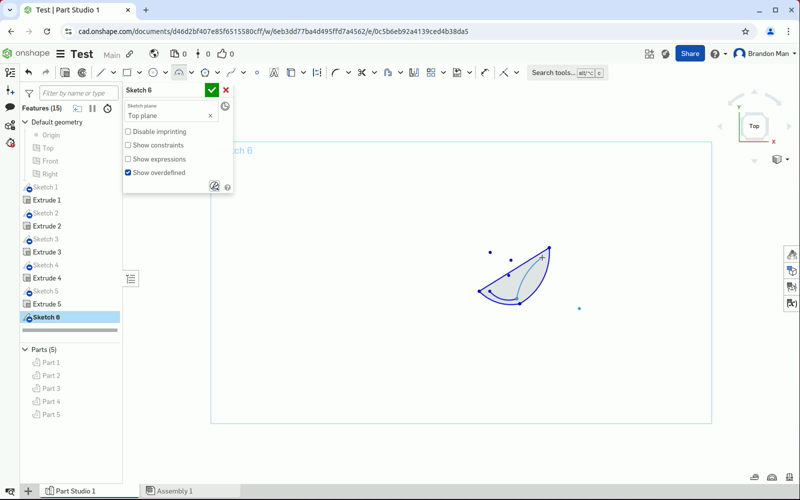
mouse_move(535, 281)
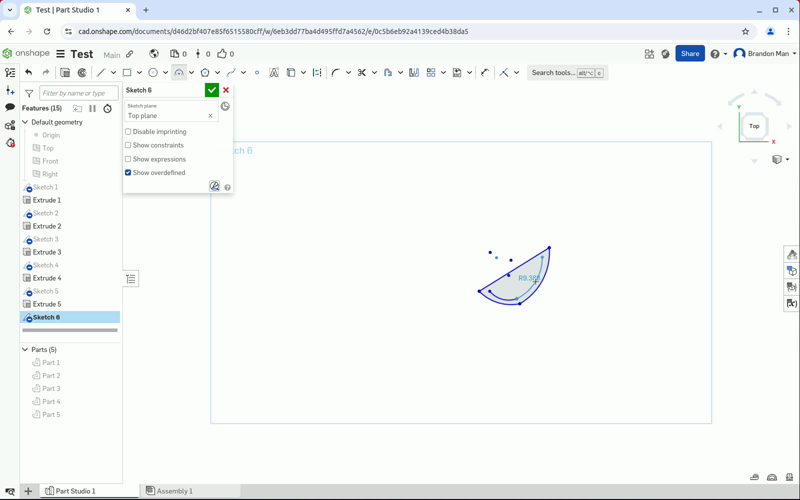
click(535, 281)
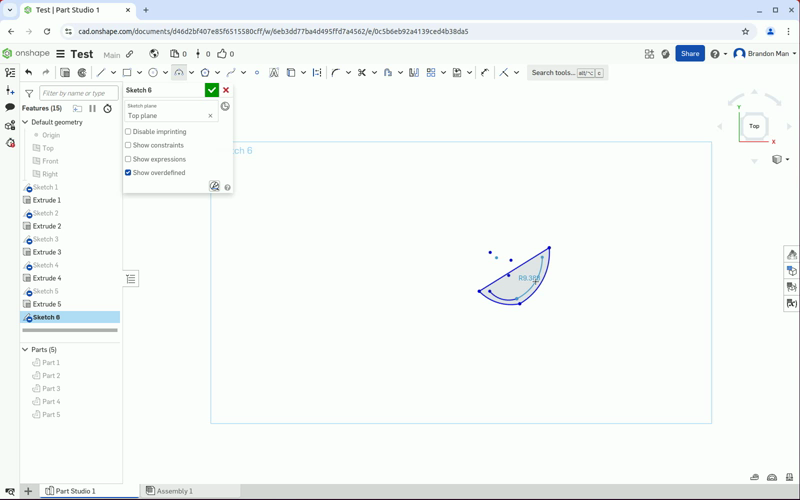
key_up(shift)
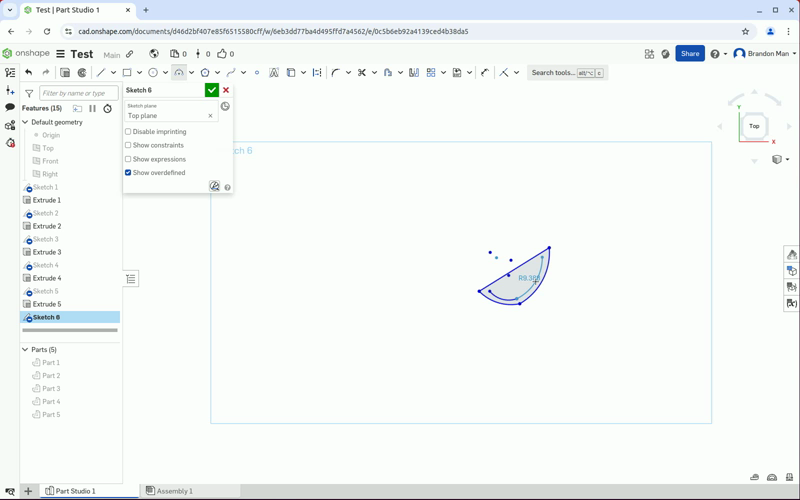
key(esc)
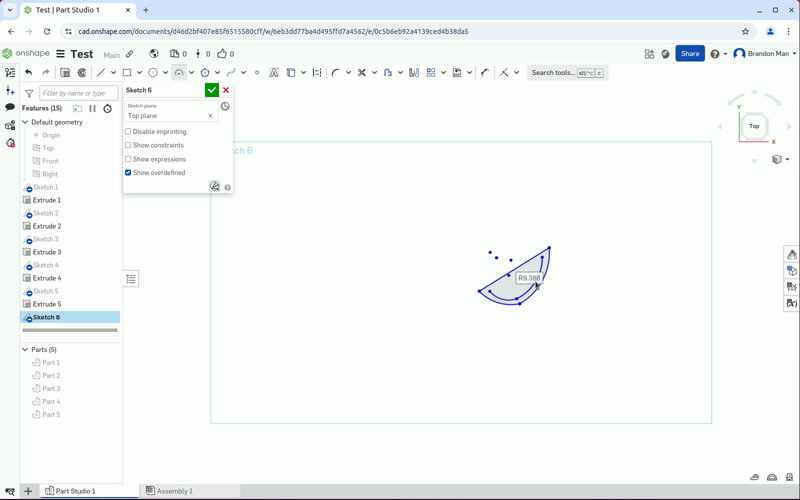
key(l)
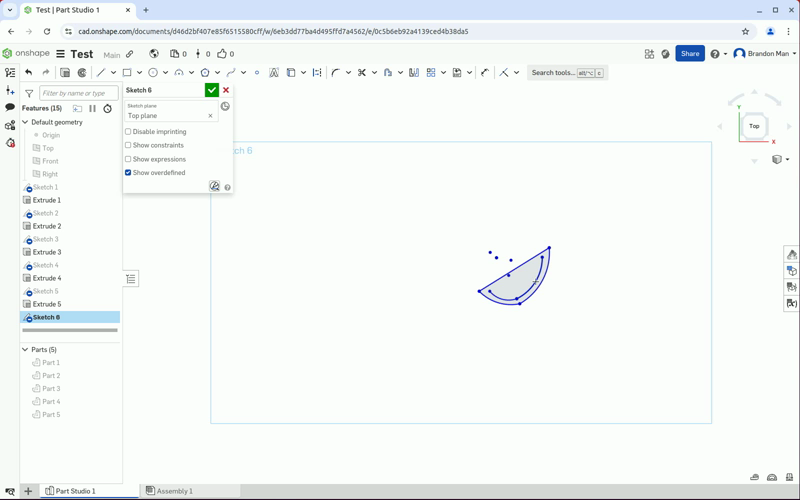
mouse_move(542, 257)
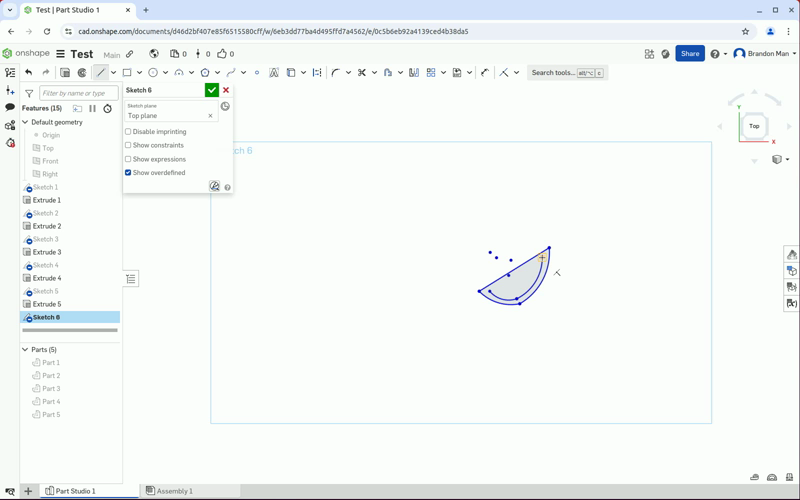
click(542, 257)
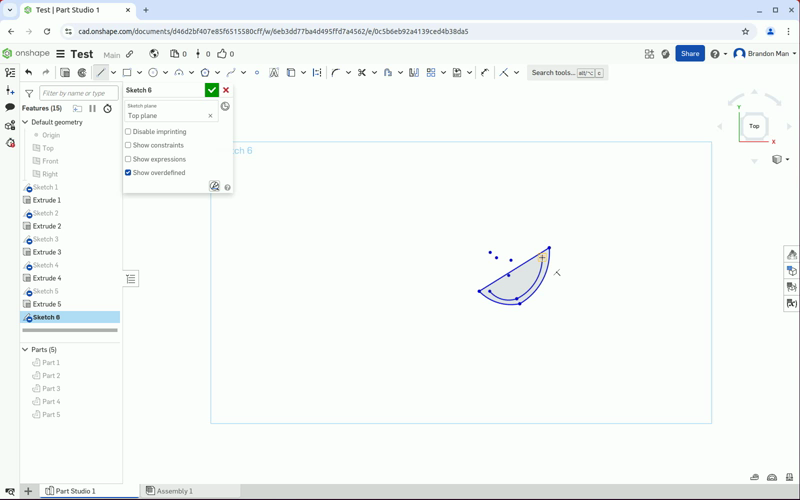
key_down(shift)
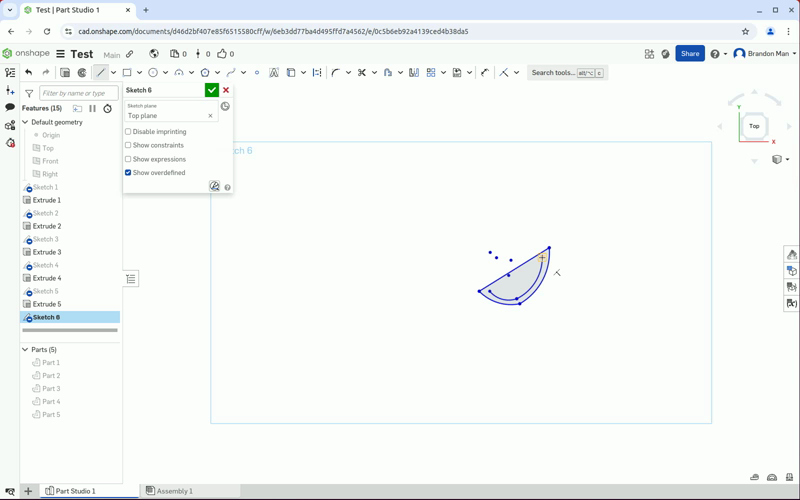
mouse_move(489, 291)
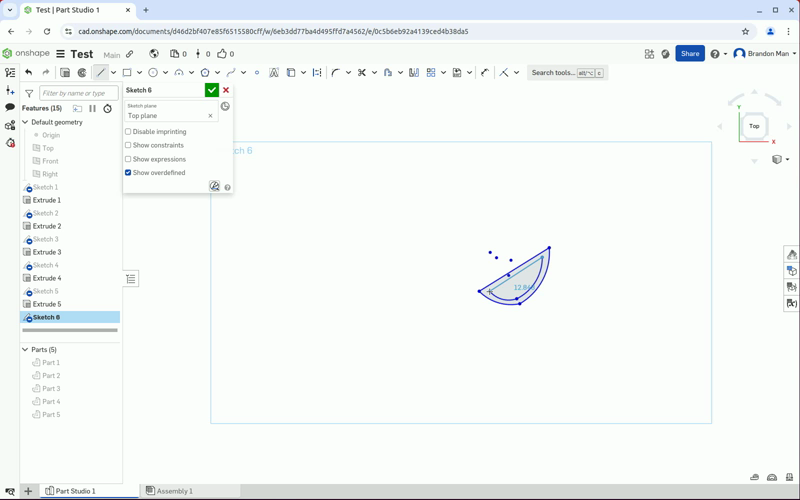
key_up(shift)
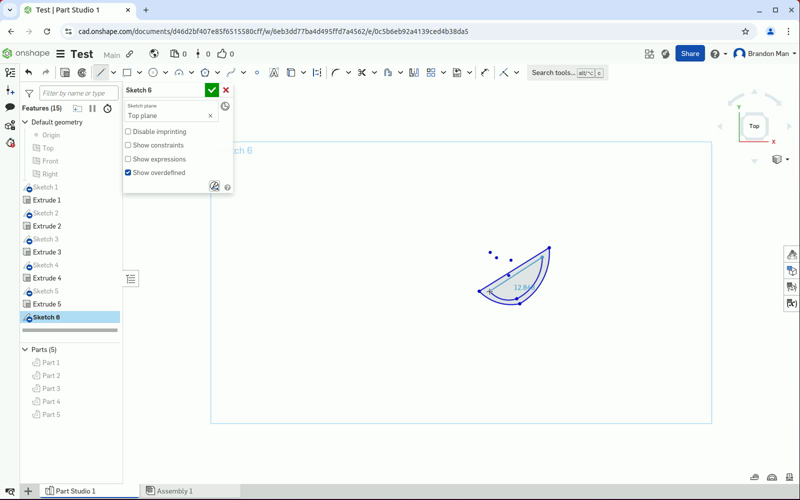
click(489, 291)
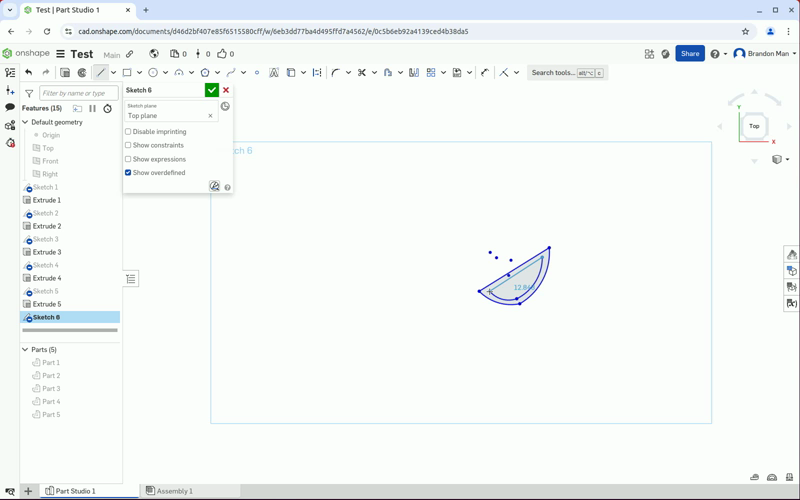
key(esc)
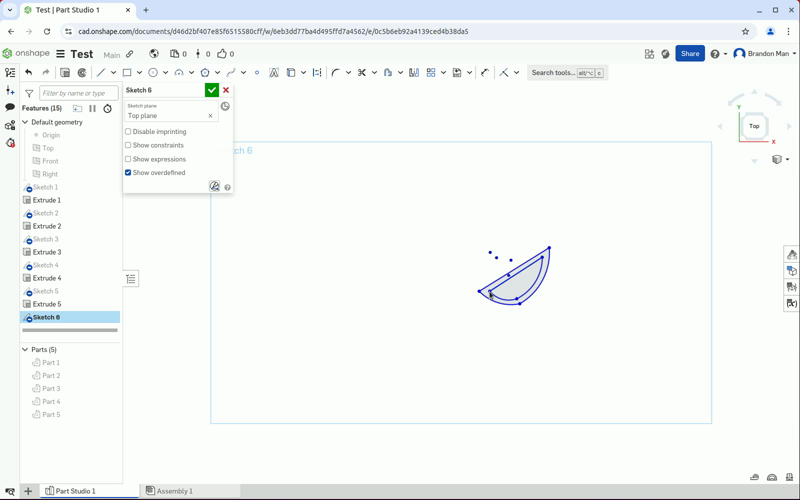
mouse_move(547, 252)
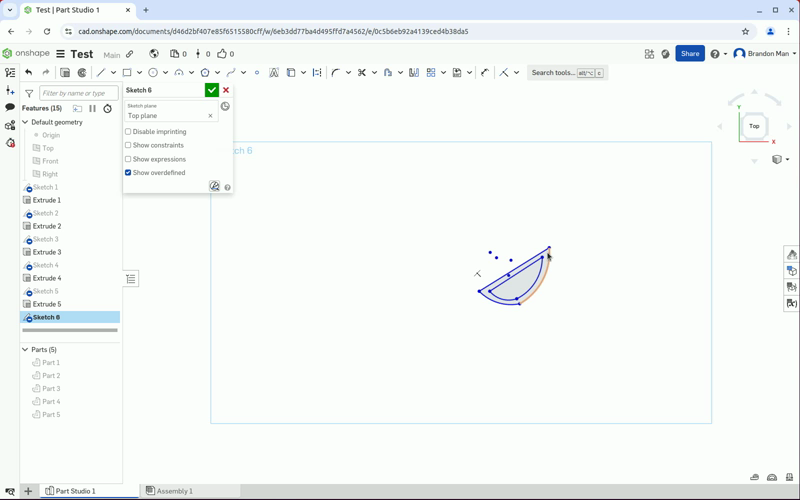
scroll(6)
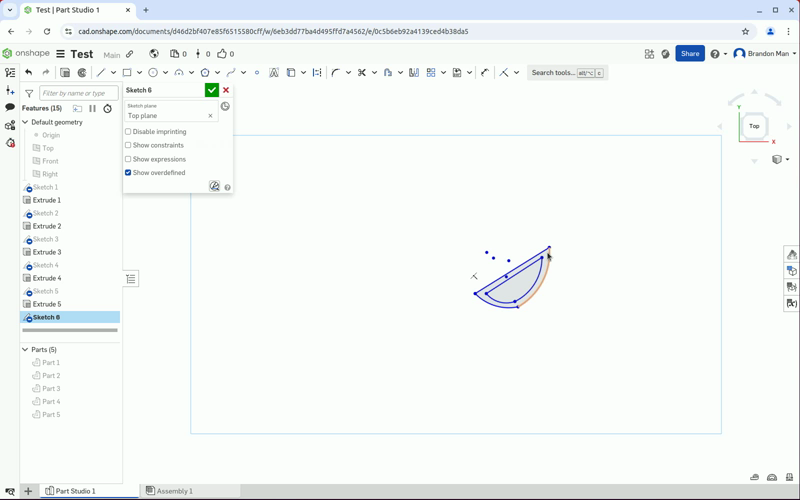
scroll(6)
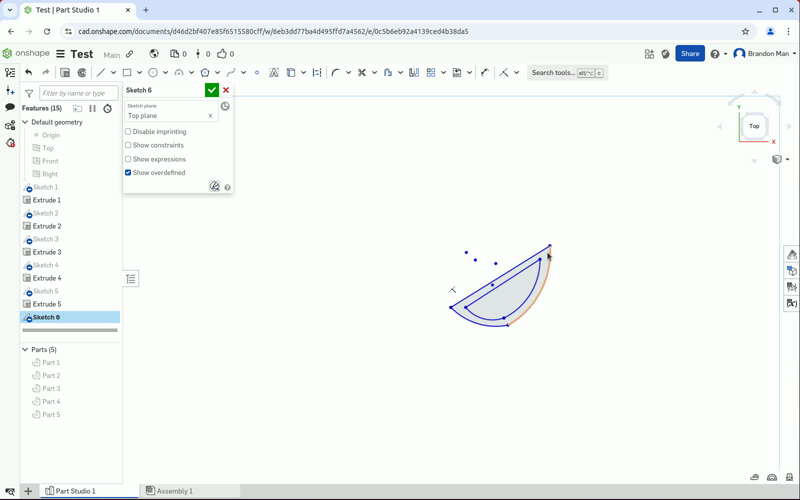
scroll(6)
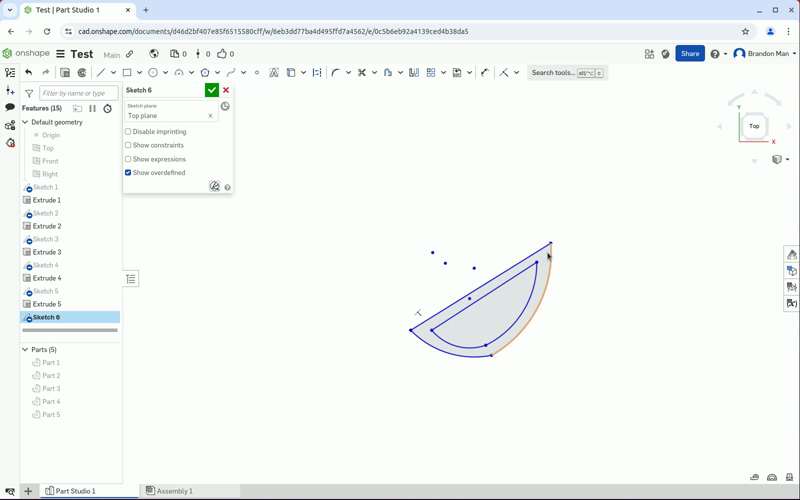
scroll(6)
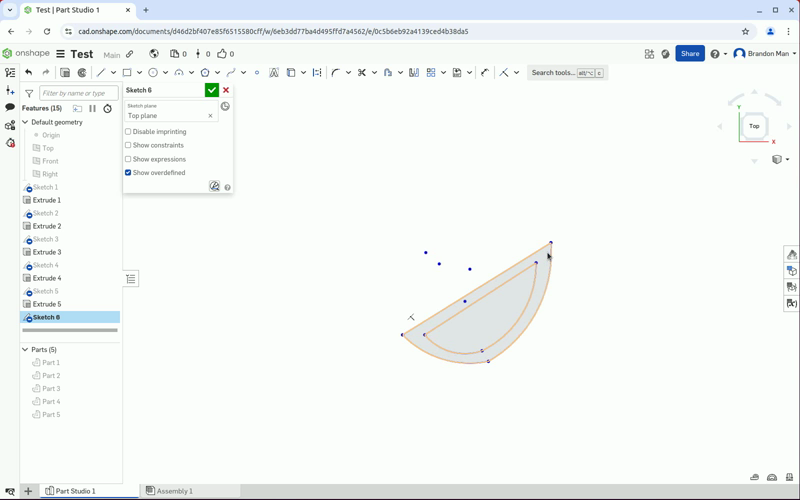
scroll(6)
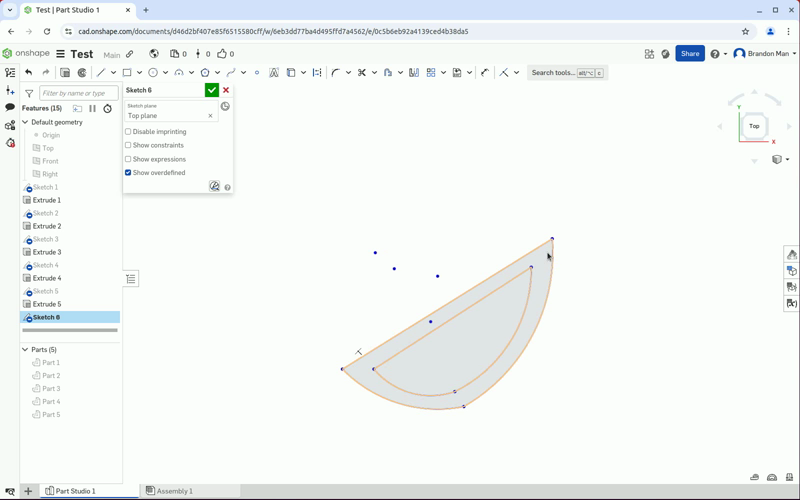
scroll(6)
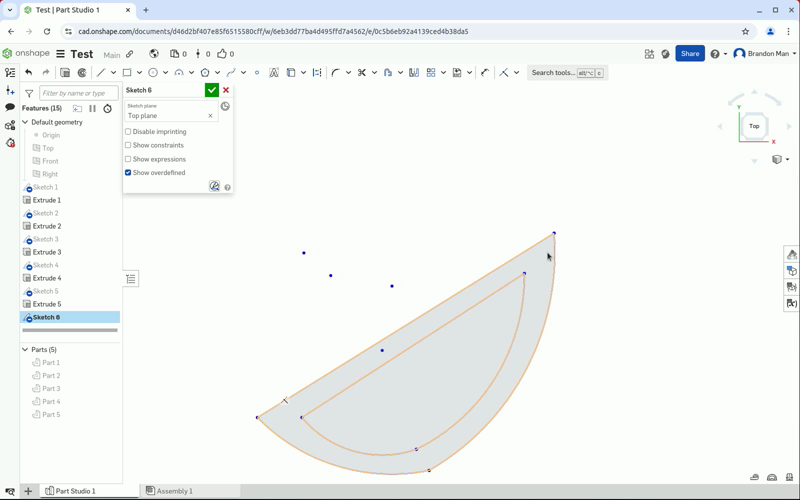
scroll(6)
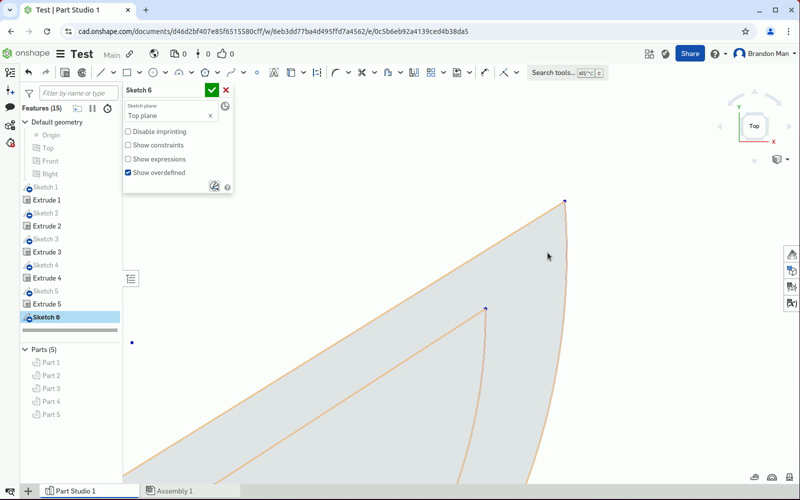
click(547, 252)
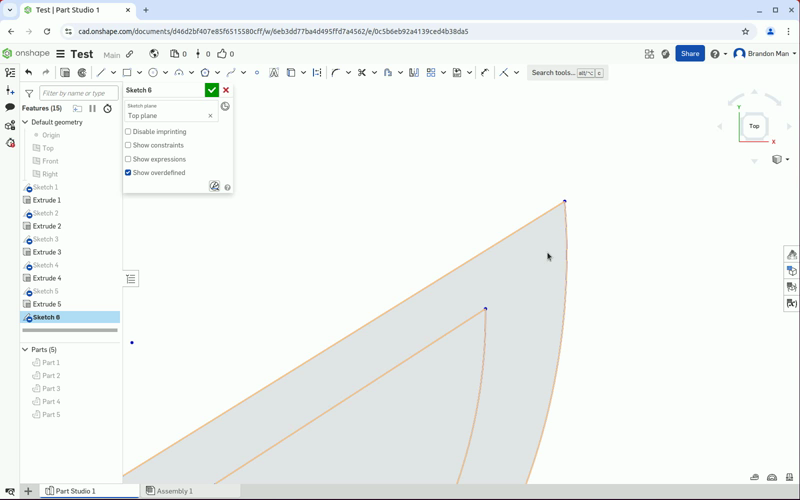
scroll(-6)
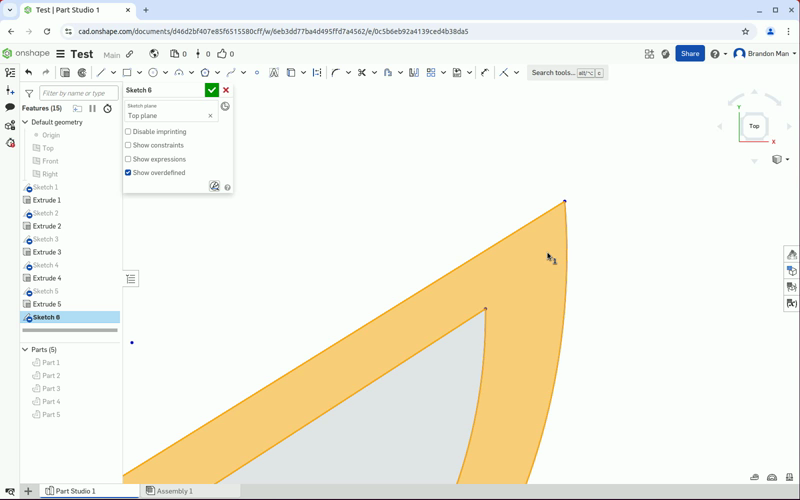
scroll(-6)
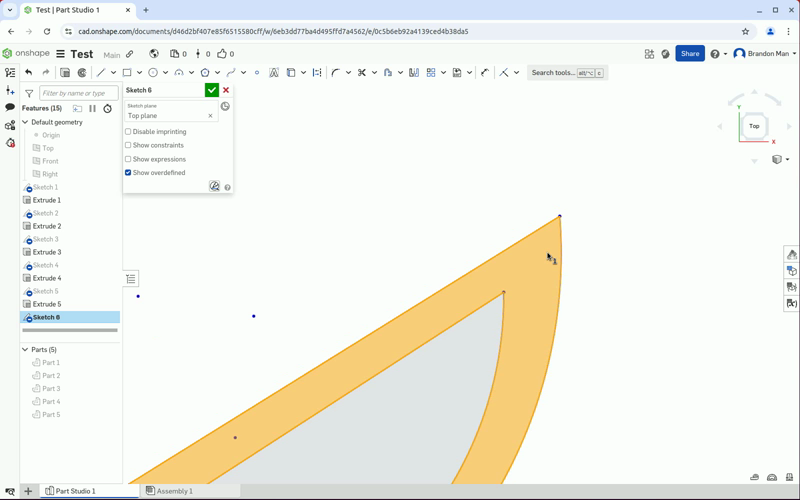
scroll(-6)
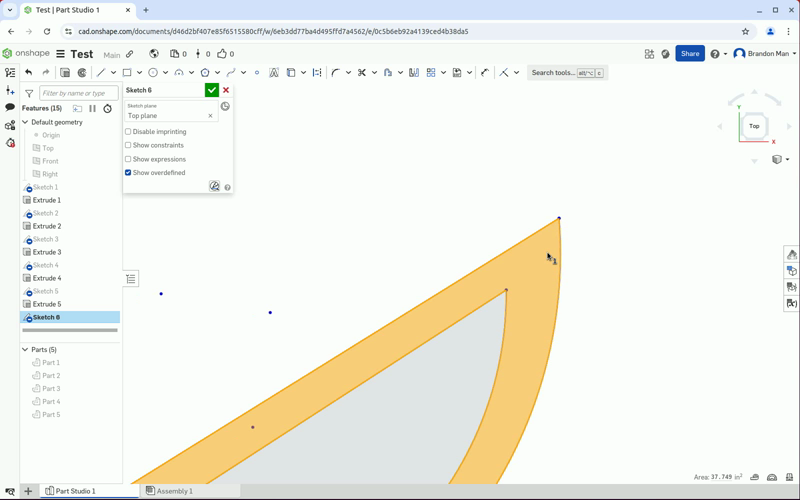
scroll(-6)
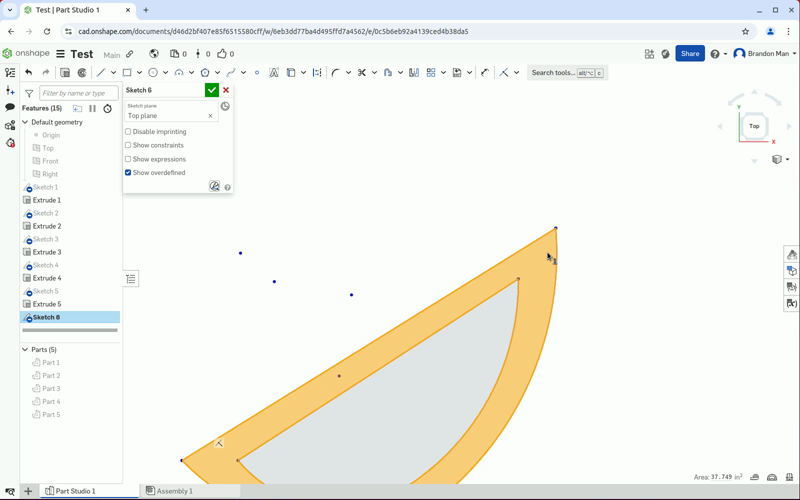
scroll(-6)
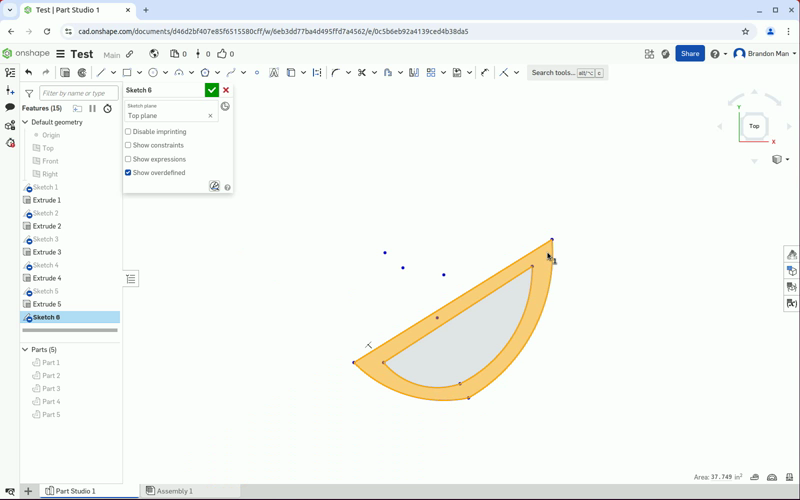
scroll(-6)
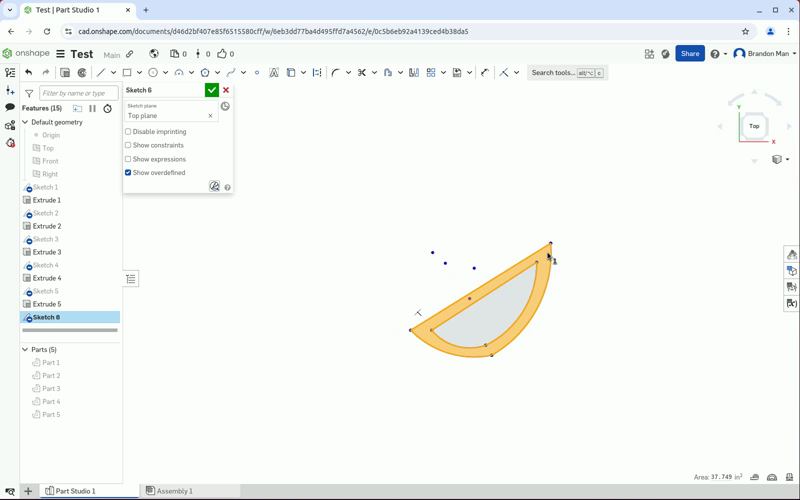
scroll(-6)
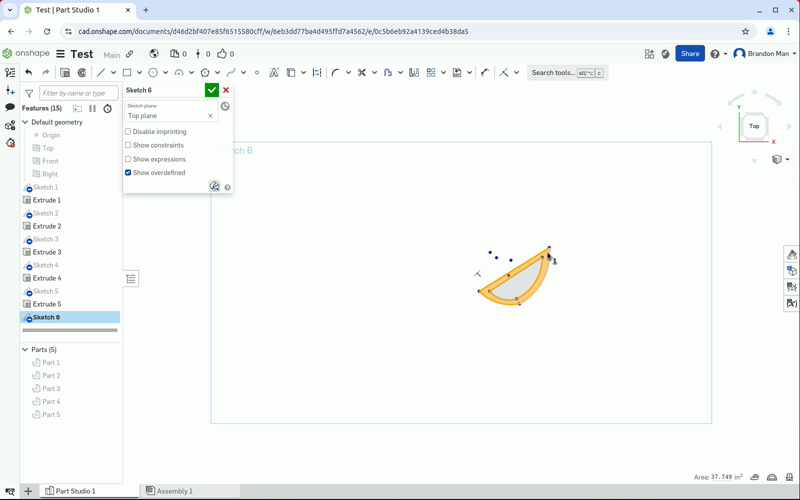
mouse_move(73, 352)
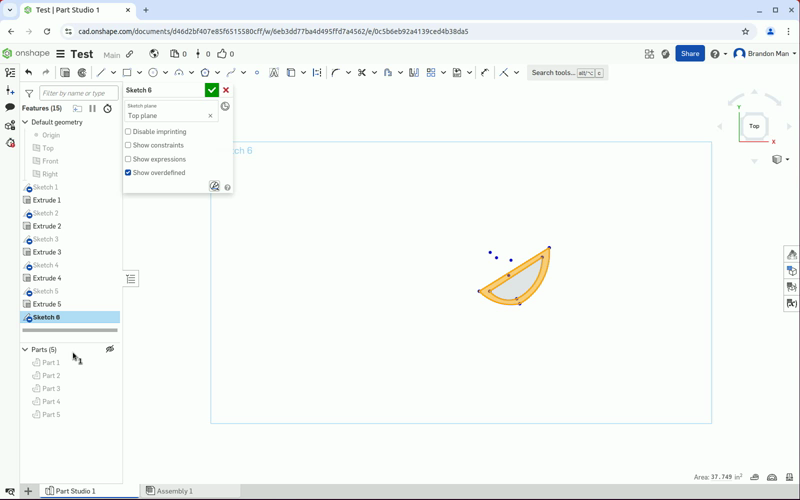
key(shift+y)
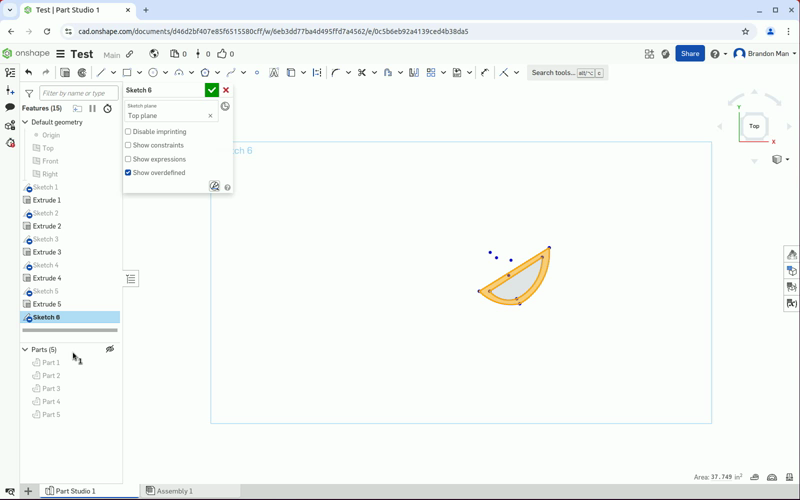
key(shift+e)
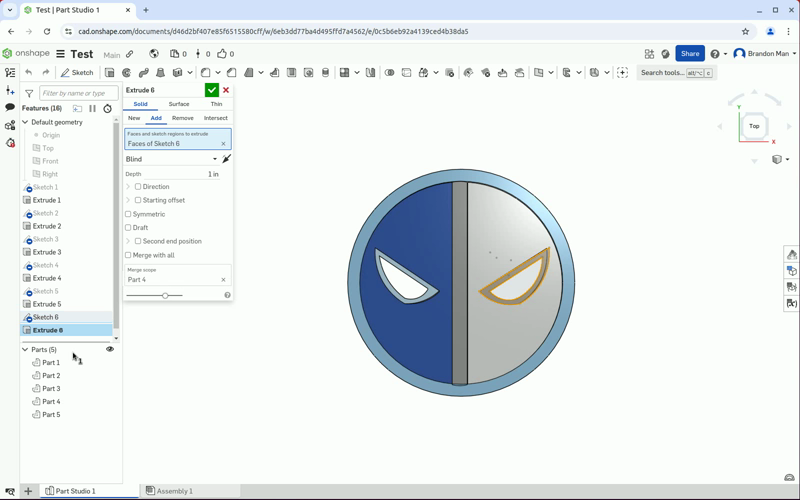
mouse_move(143, 106)
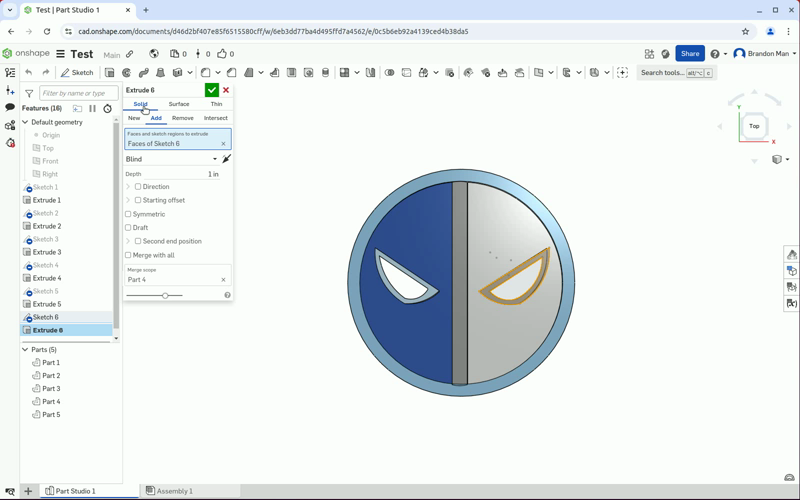
click(143, 106)
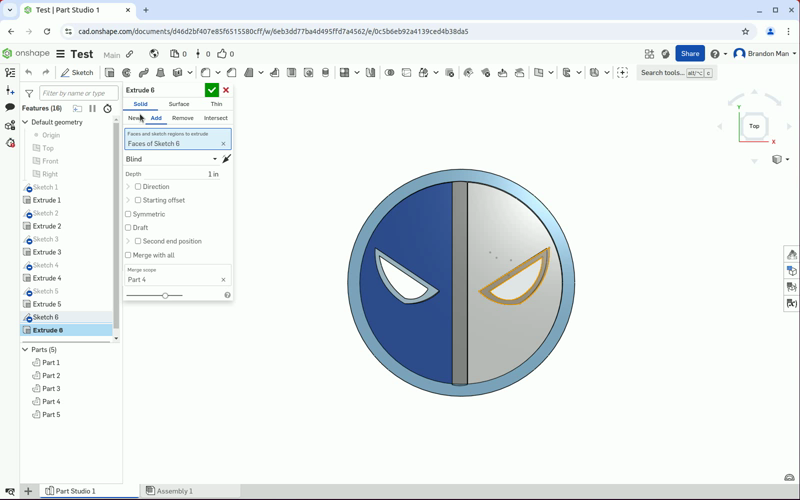
mouse_move(137, 120)
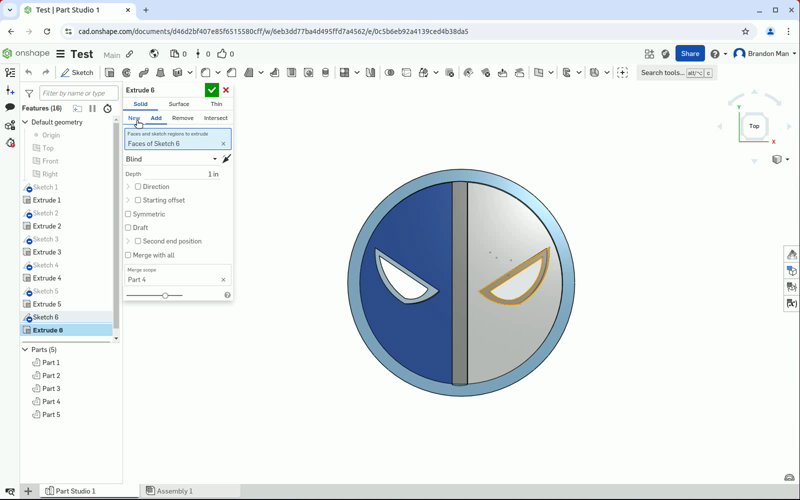
click(137, 120)
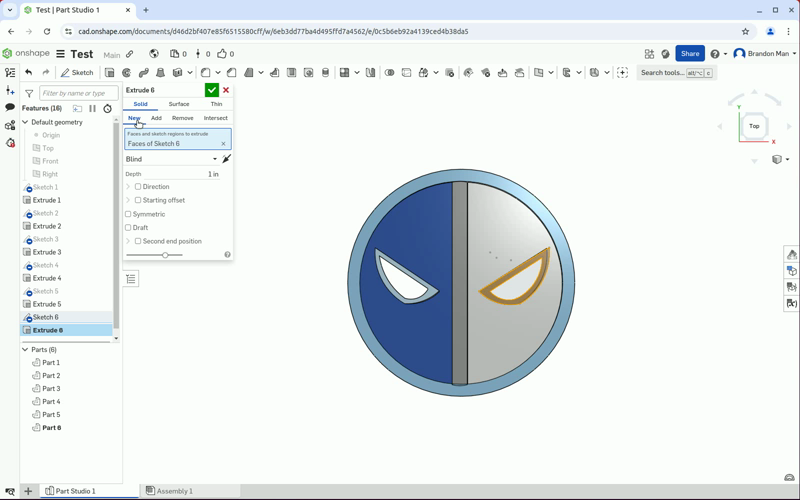
key(tab, 4)
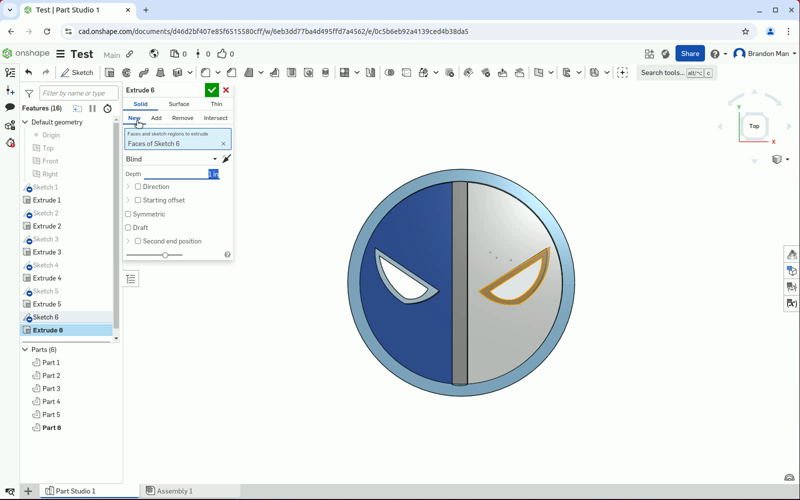
text(3.611)
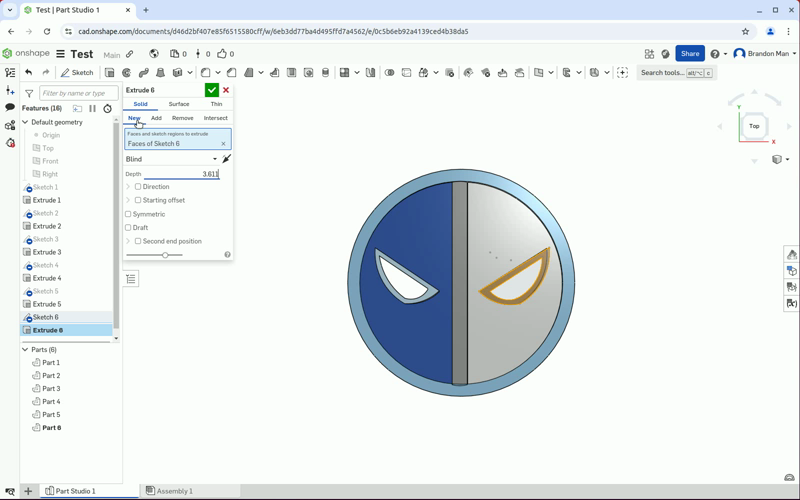
key(enter)
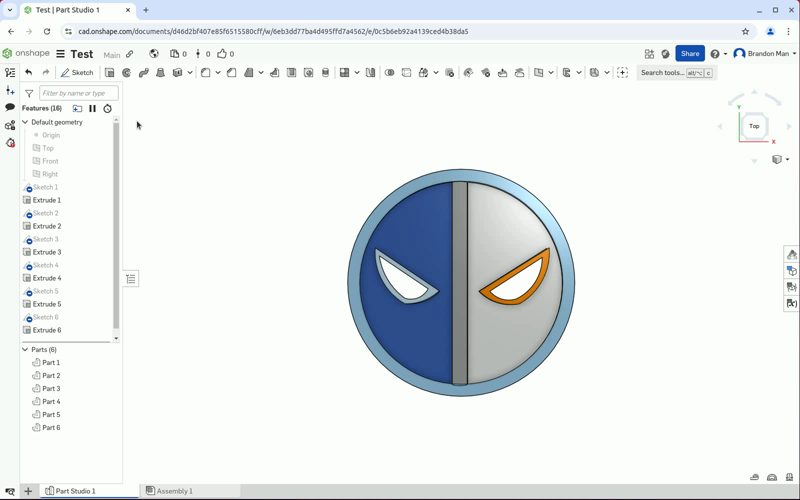
key(shift+h)
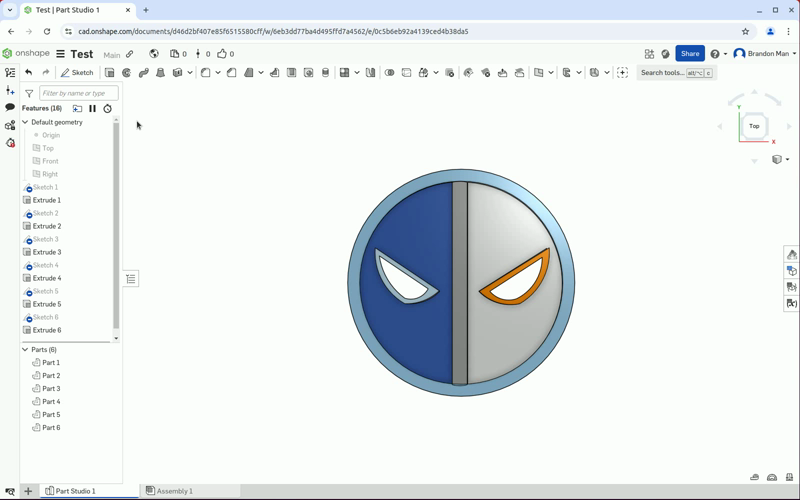
key(shift+h)
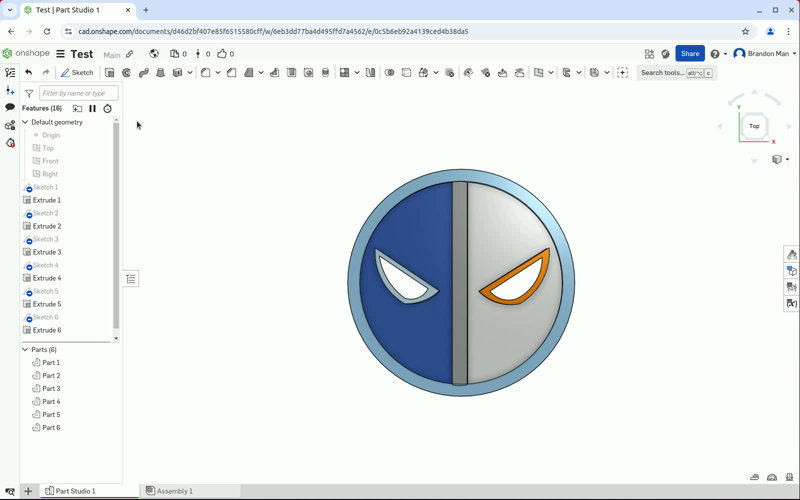
mouse_move(69, 189)
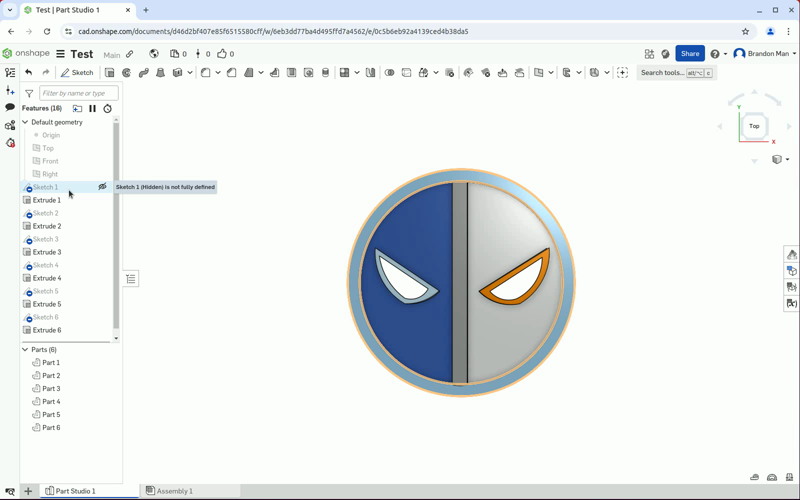
click(69, 189)
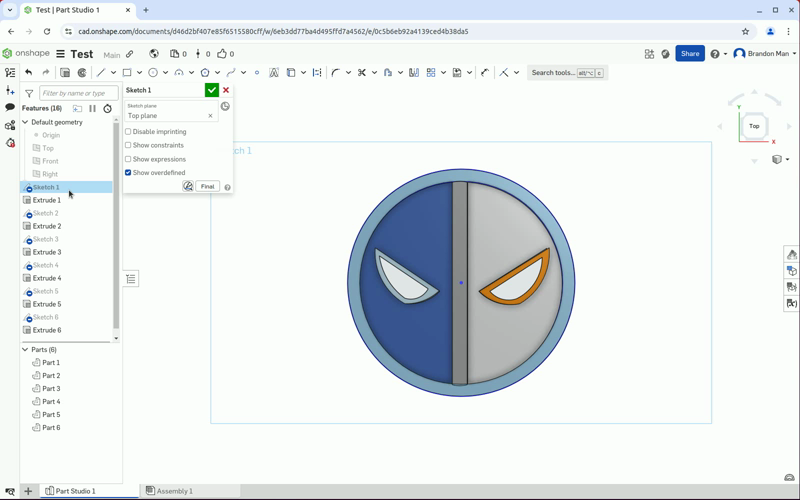
mouse_move(229, 92)
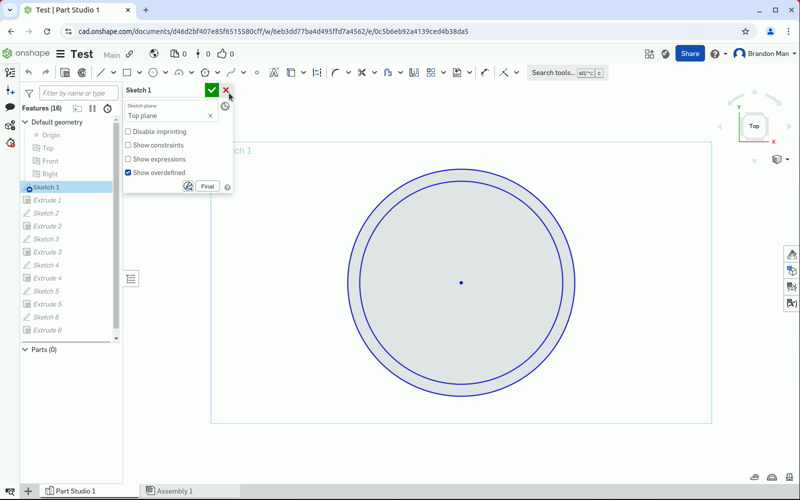
click(229, 92)
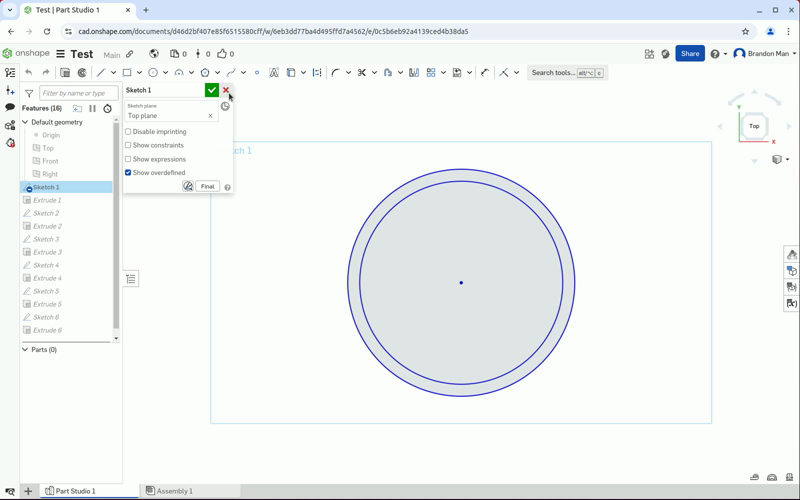
key(shift+s)
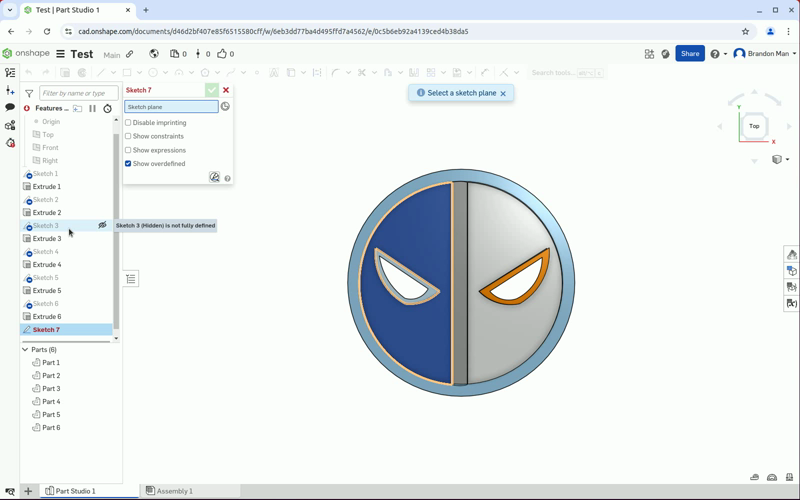
scroll(3)
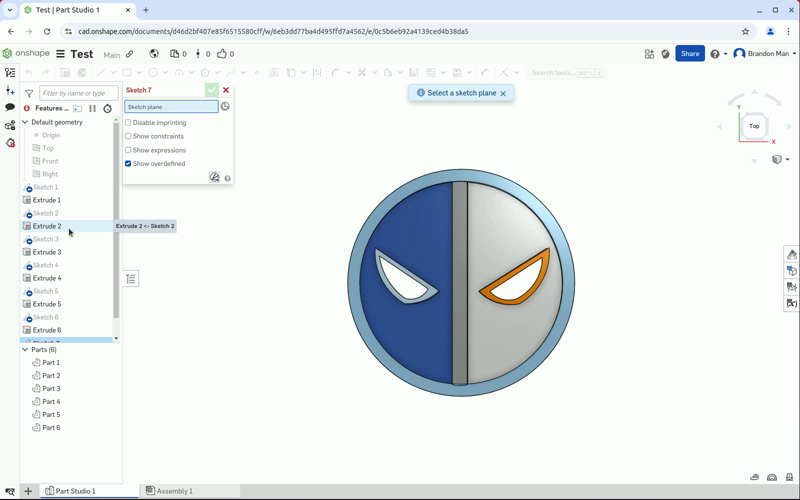
mouse_move(69, 150)
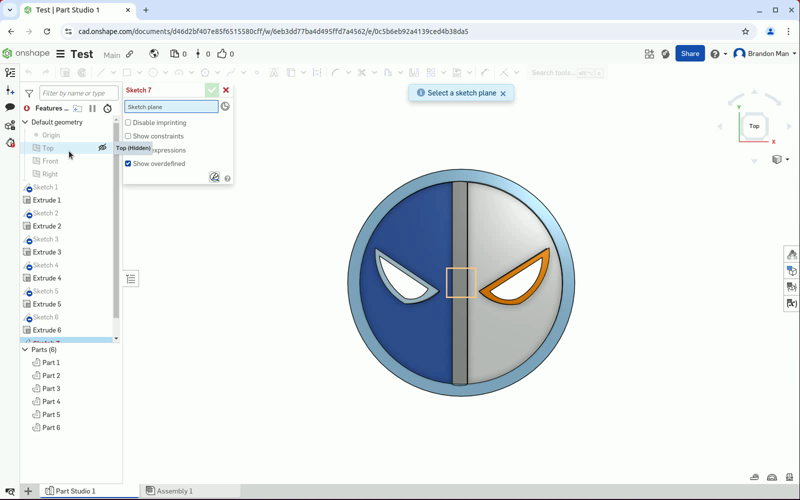
click(69, 150)
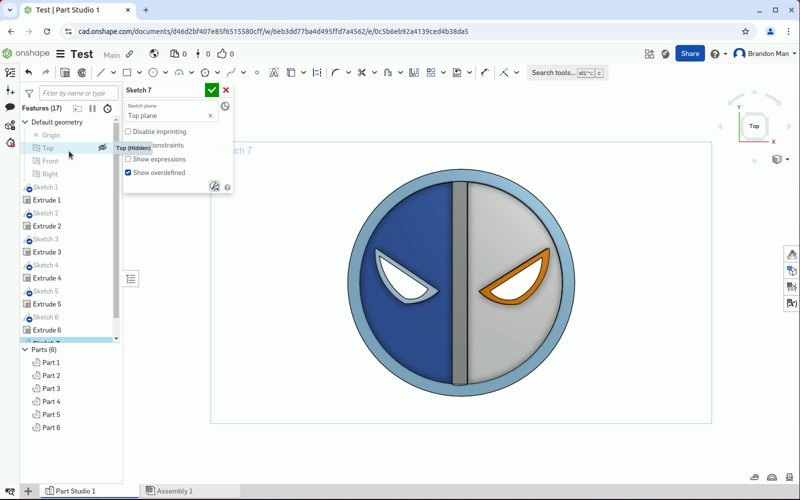
mouse_move(73, 352)
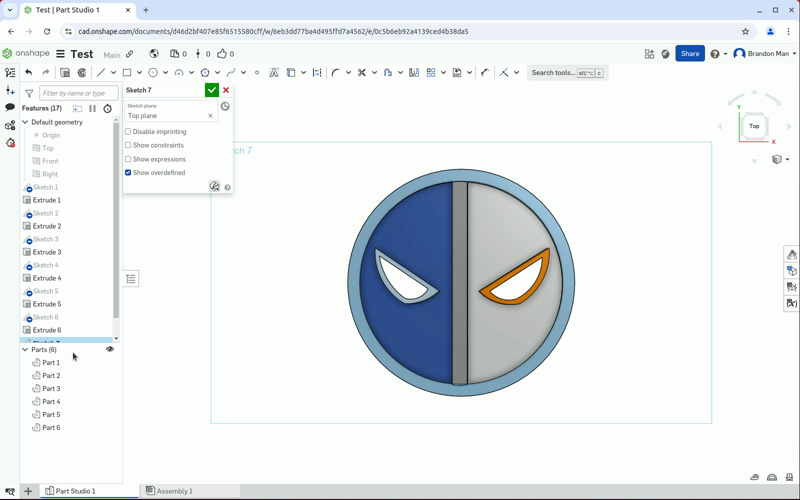
key(y)
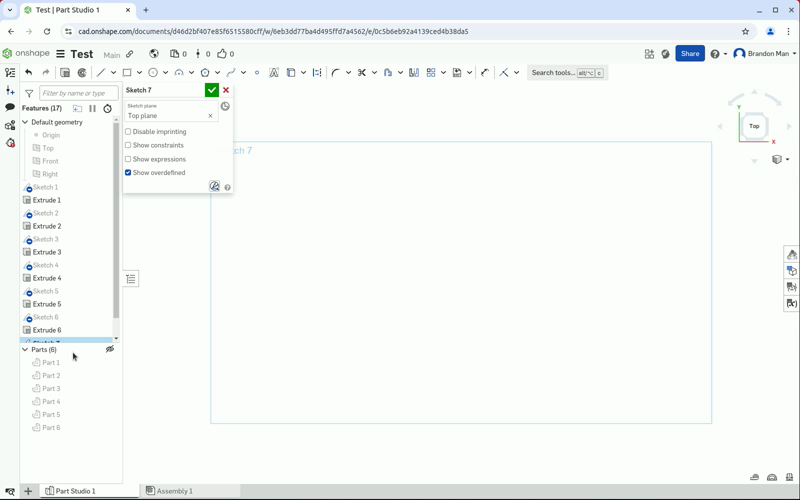
key(a)
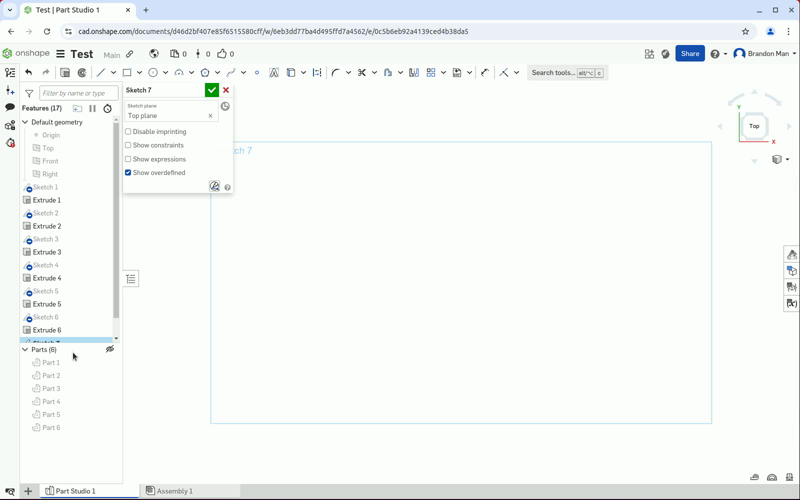
key_down(shift)
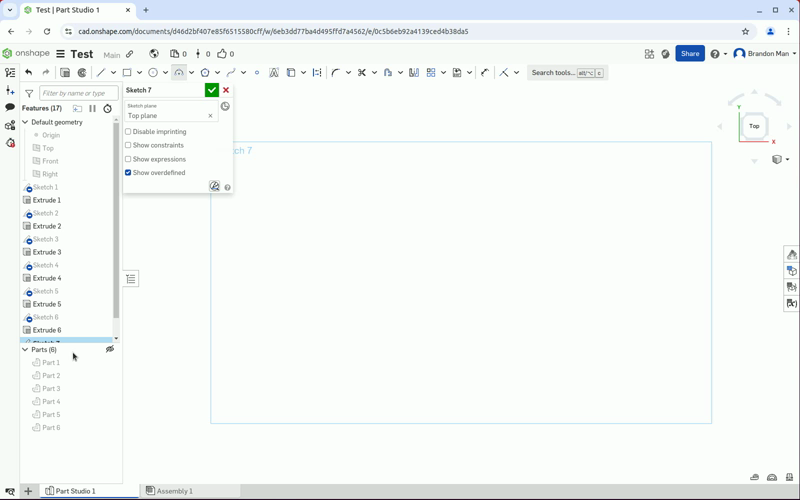
mouse_move(379, 255)
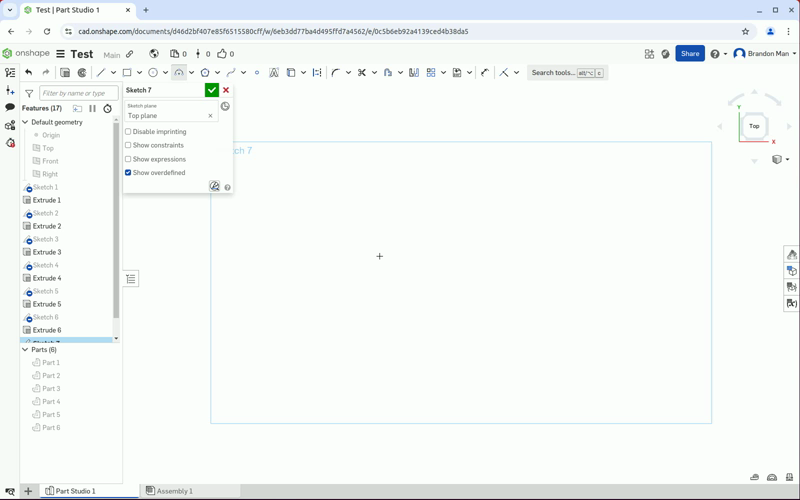
click(379, 255)
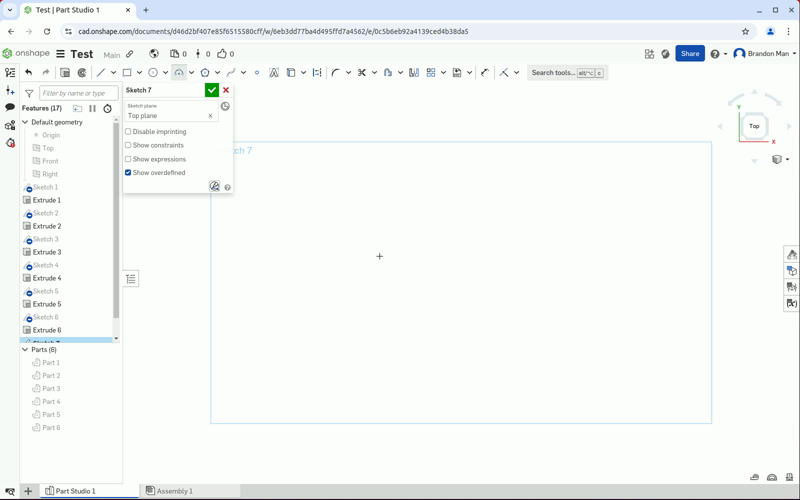
key_up(shift)
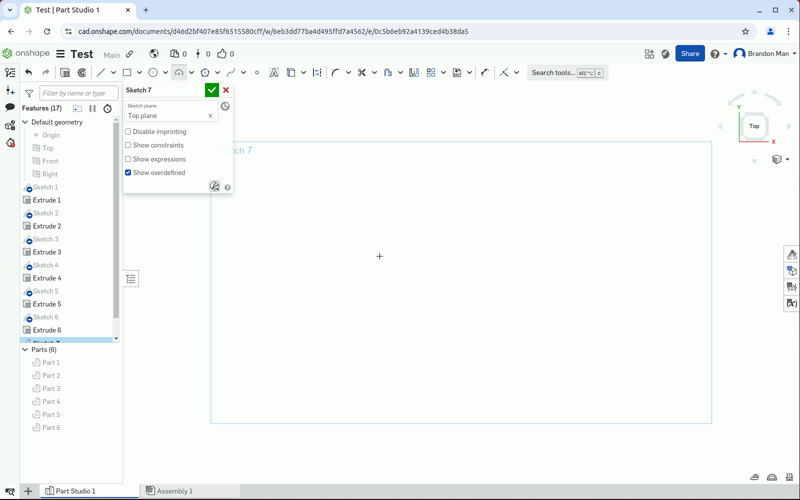
key_down(shift)
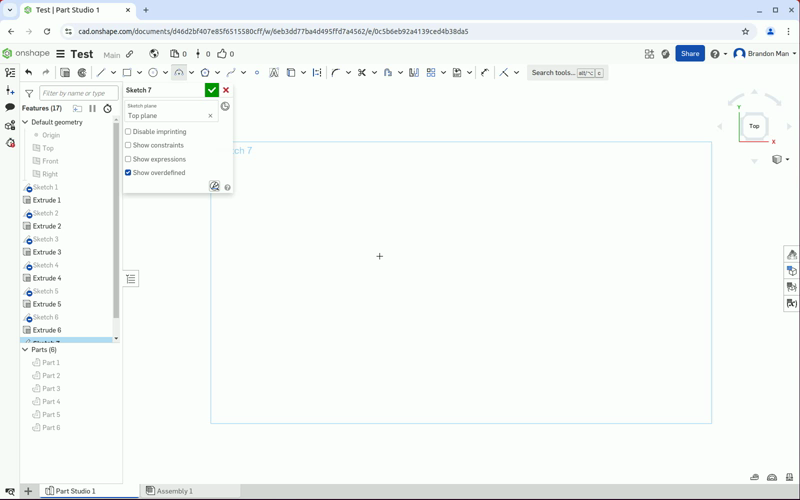
mouse_move(404, 298)
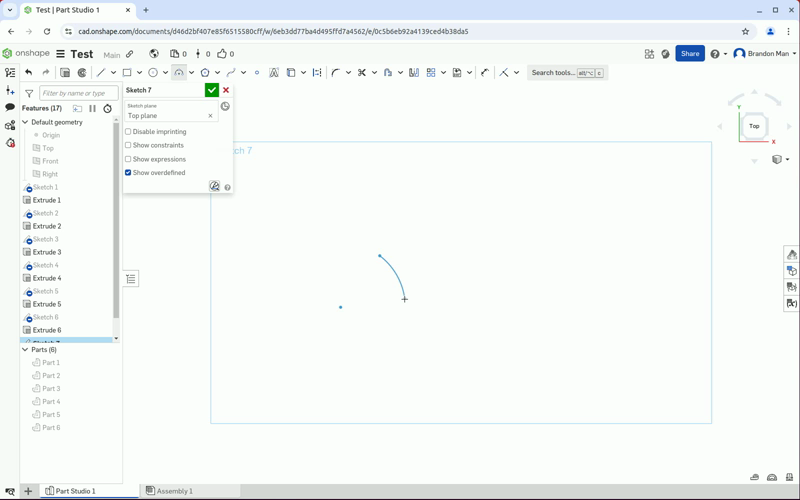
click(404, 298)
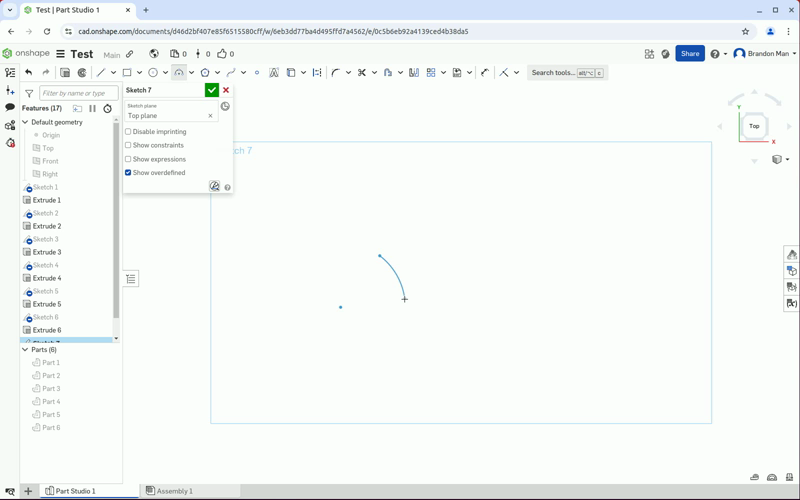
mouse_move(387, 279)
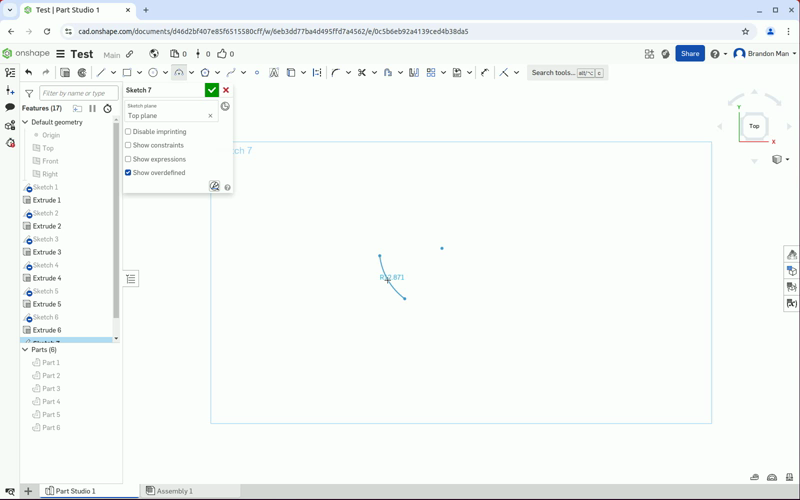
click(387, 279)
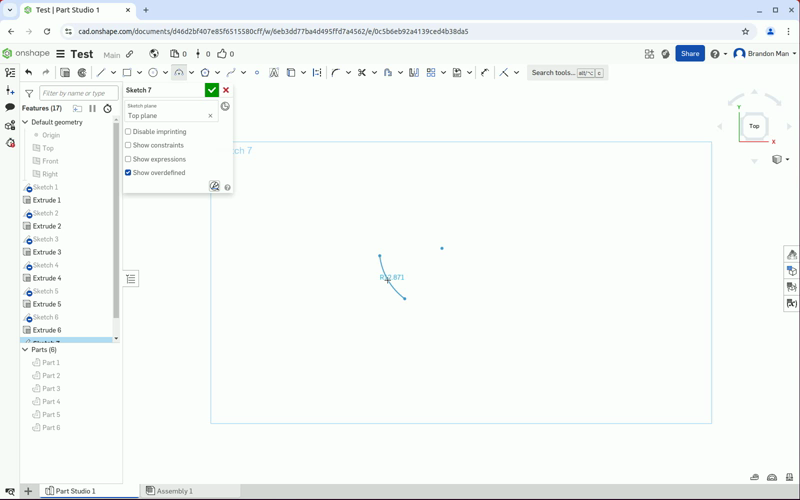
key_up(shift)
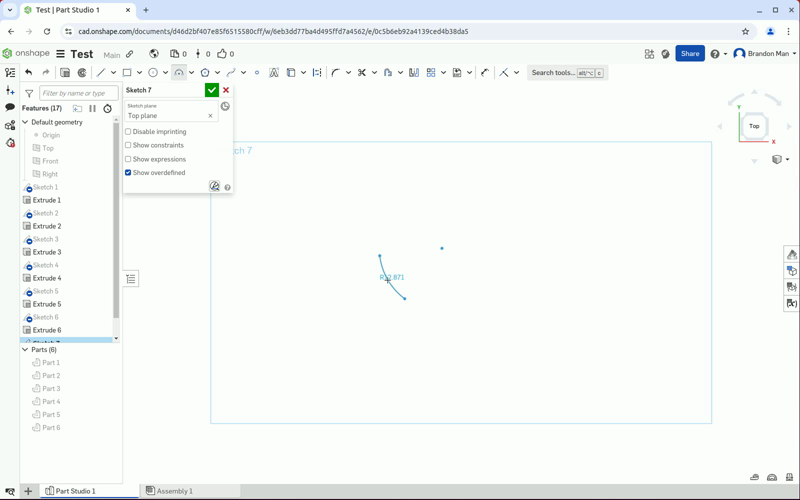
mouse_move(404, 298)
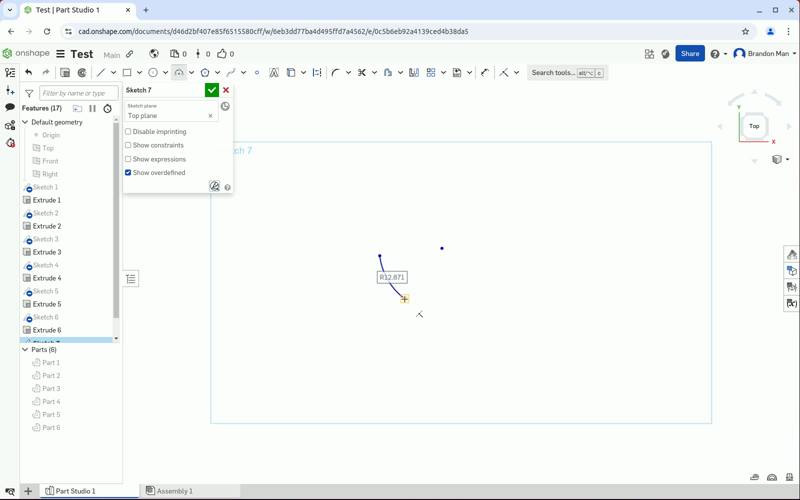
click(404, 298)
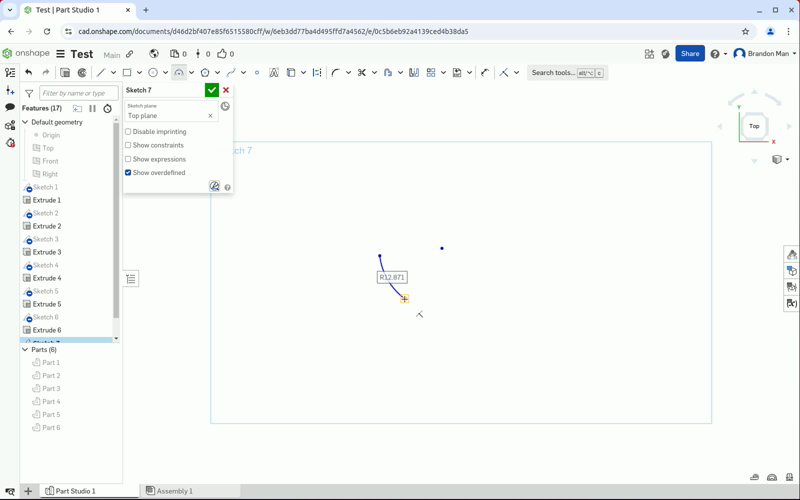
key_down(shift)
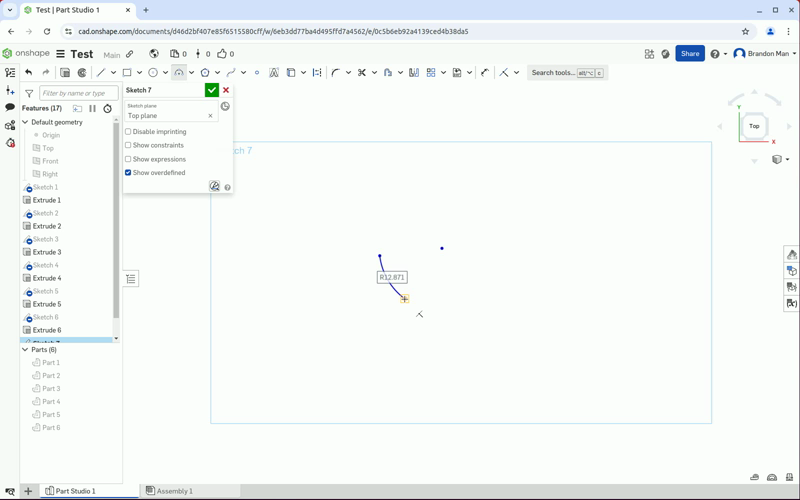
mouse_move(428, 288)
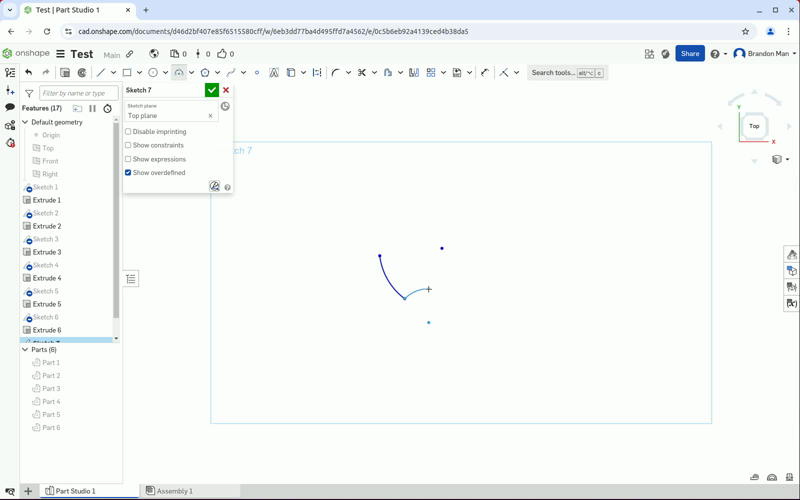
click(428, 288)
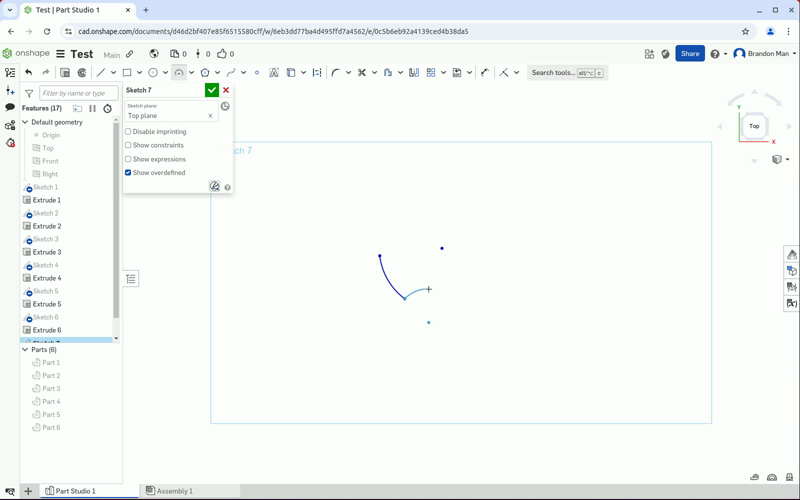
mouse_move(418, 297)
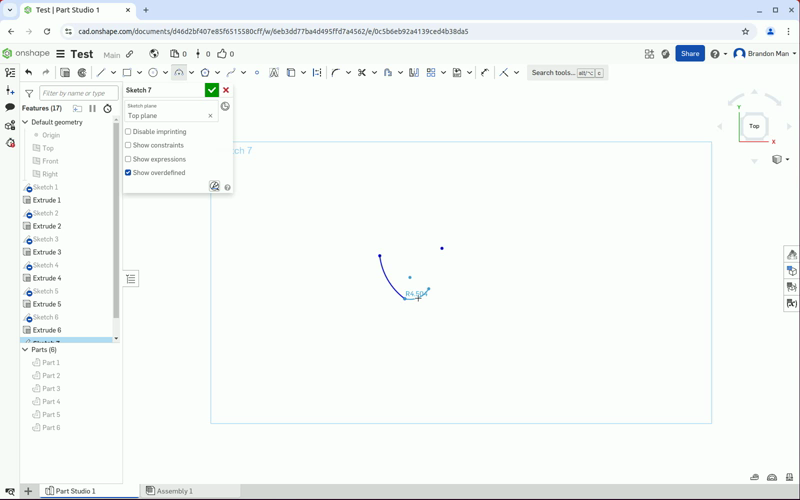
click(418, 297)
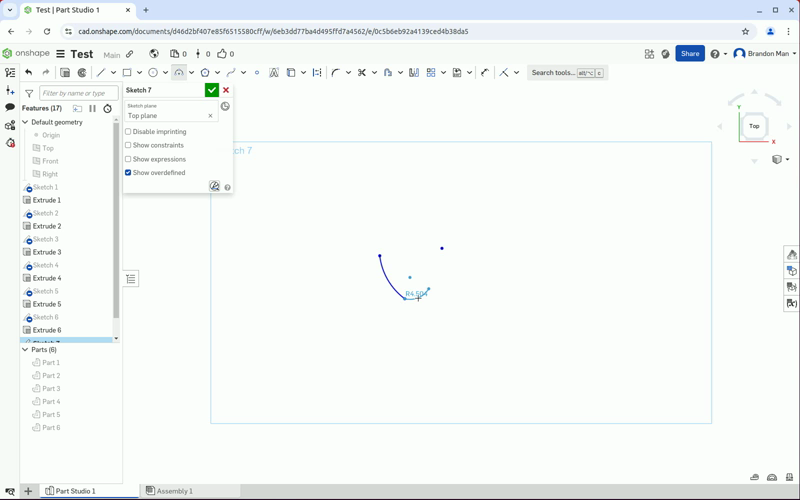
key_up(shift)
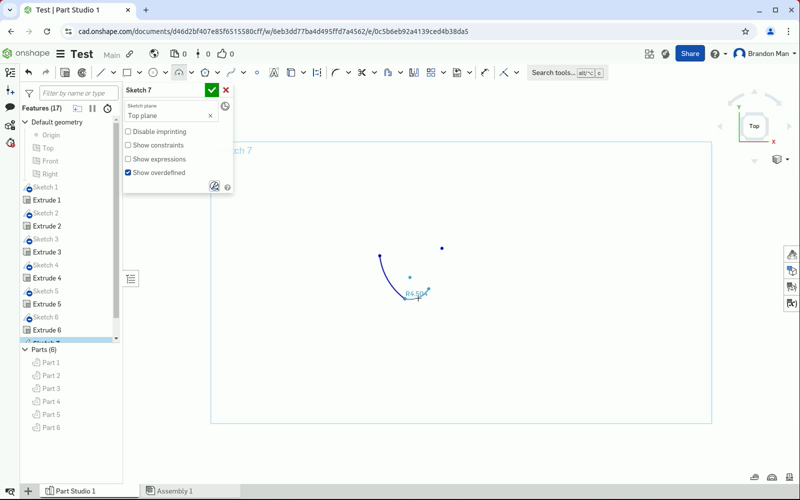
key(esc)
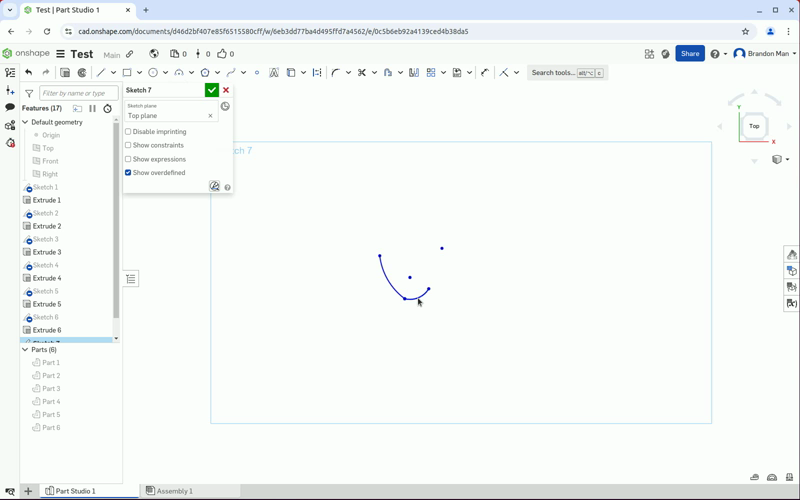
key(l)
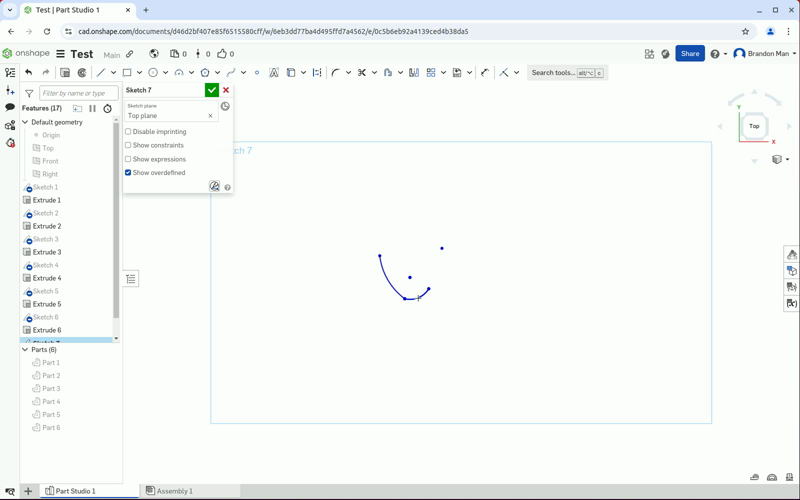
mouse_move(428, 288)
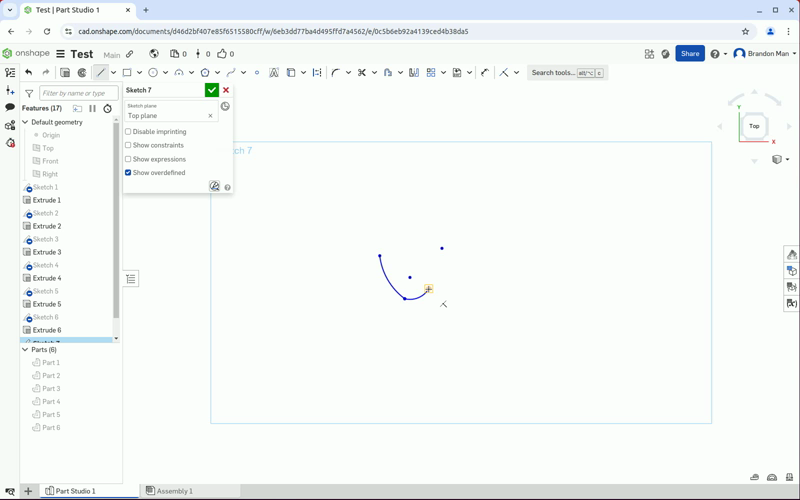
click(428, 288)
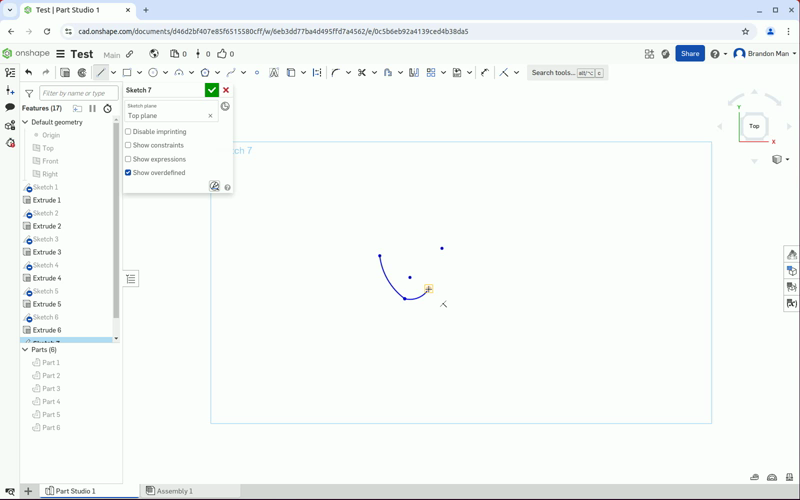
mouse_move(458, 288)
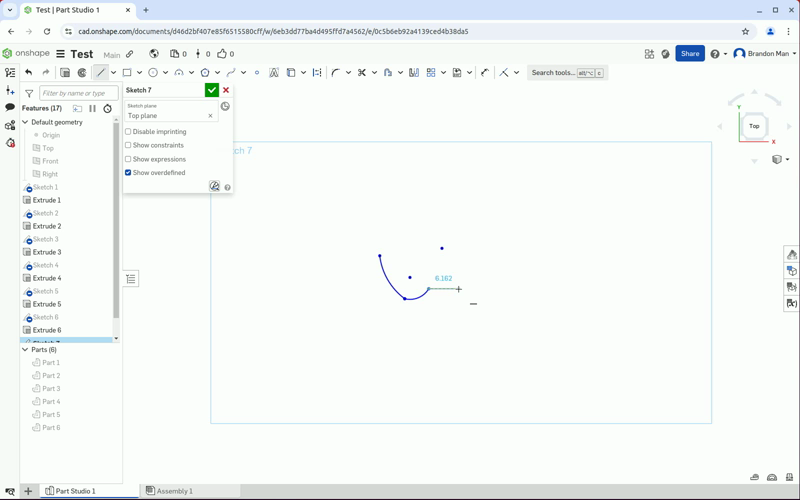
key_down(shift)
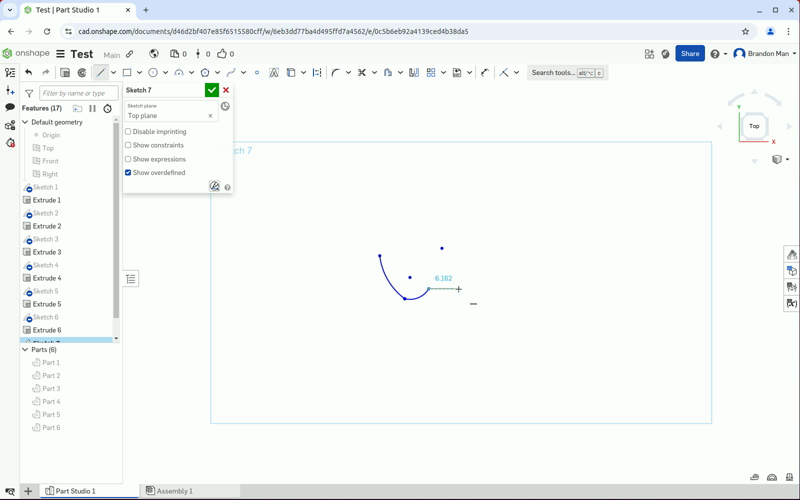
mouse_move(379, 255)
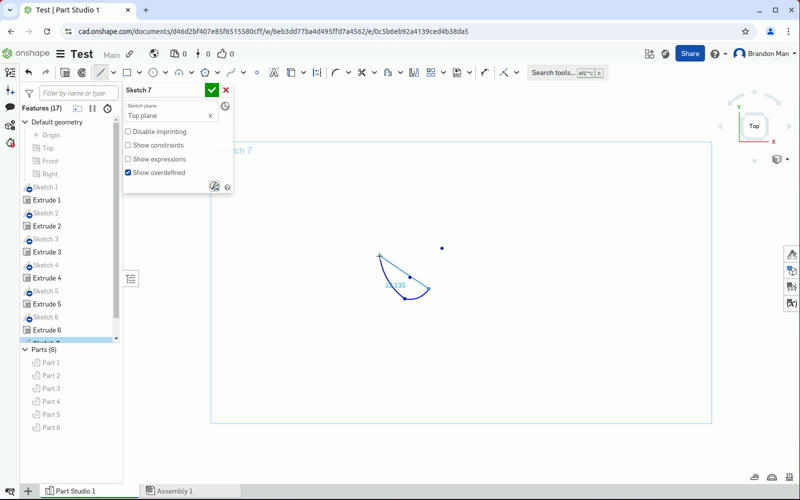
key_up(shift)
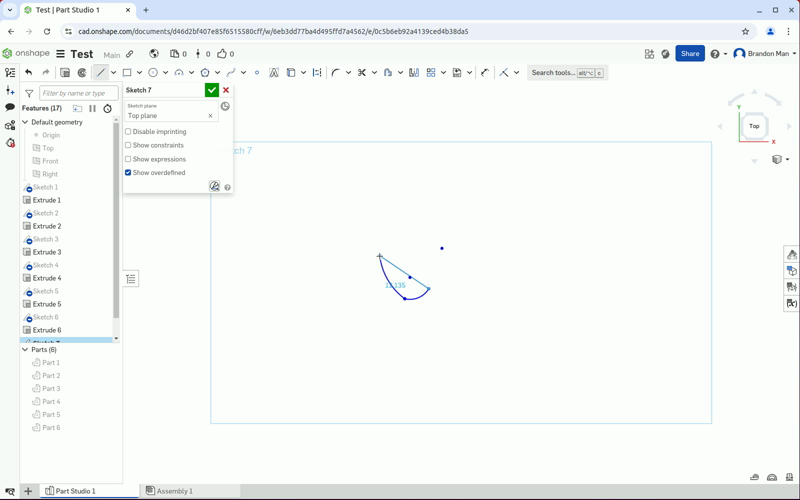
click(379, 255)
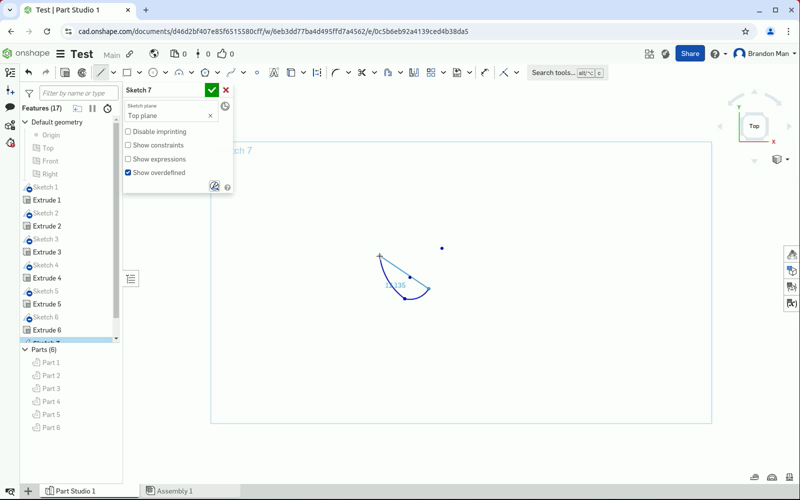
key(esc)
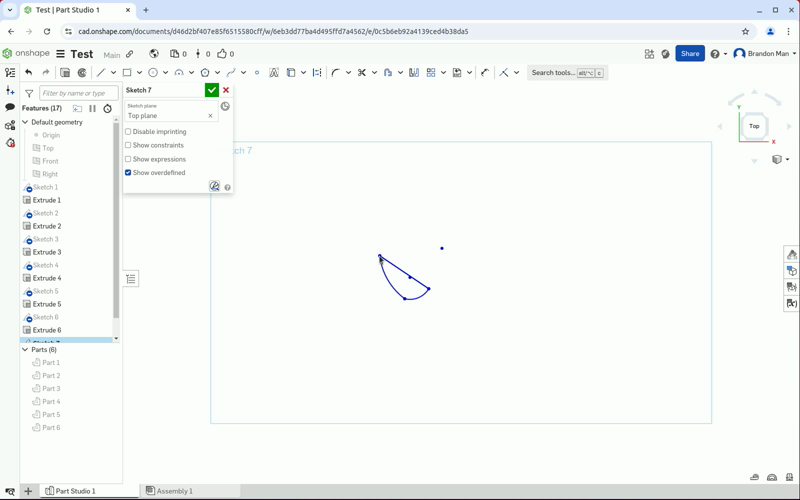
mouse_move(404, 278)
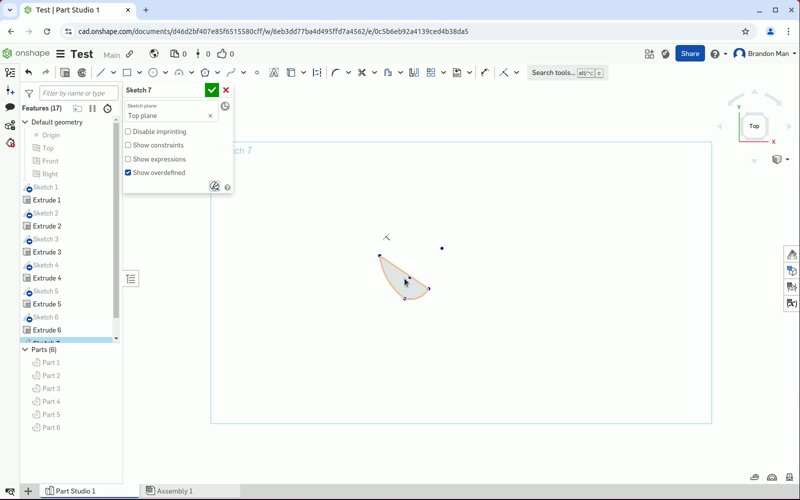
scroll(6)
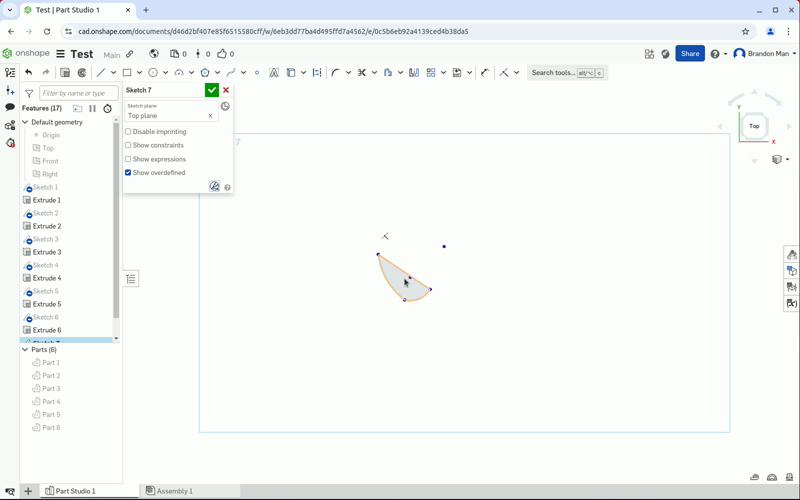
scroll(6)
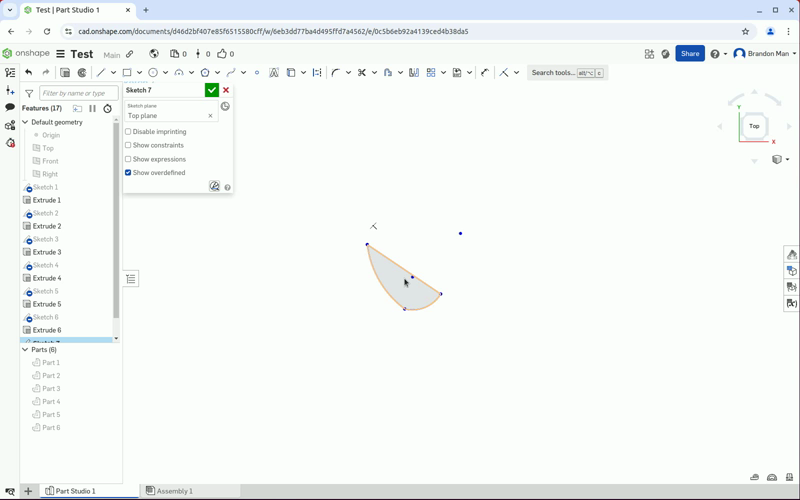
scroll(6)
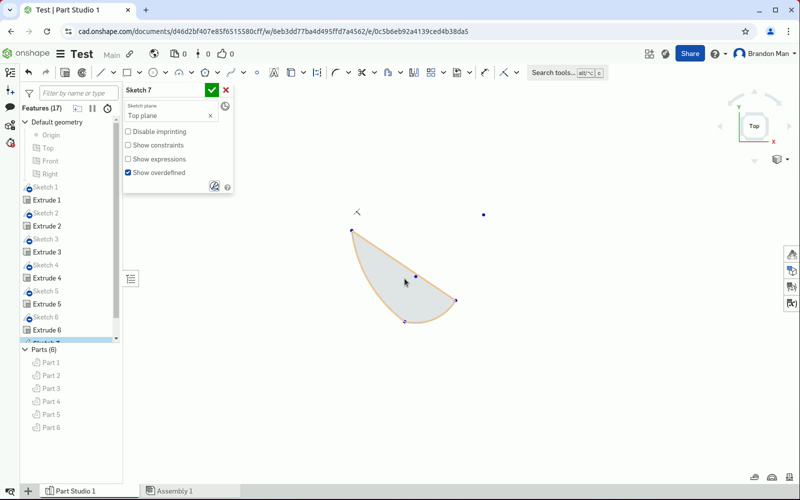
scroll(6)
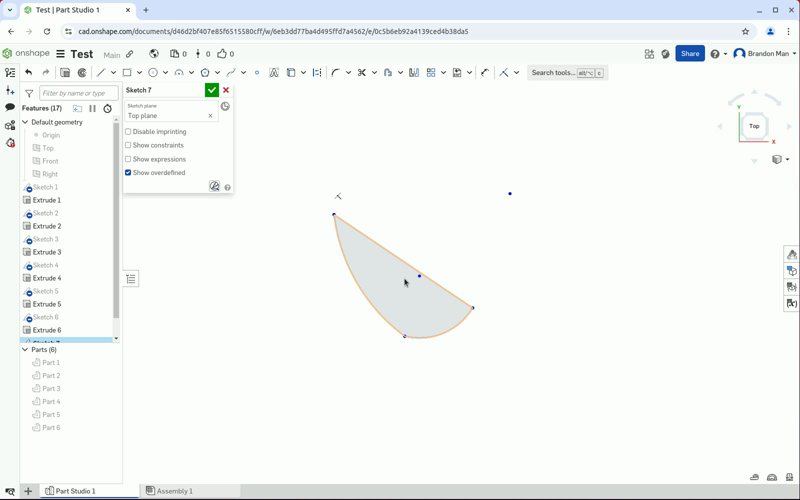
scroll(6)
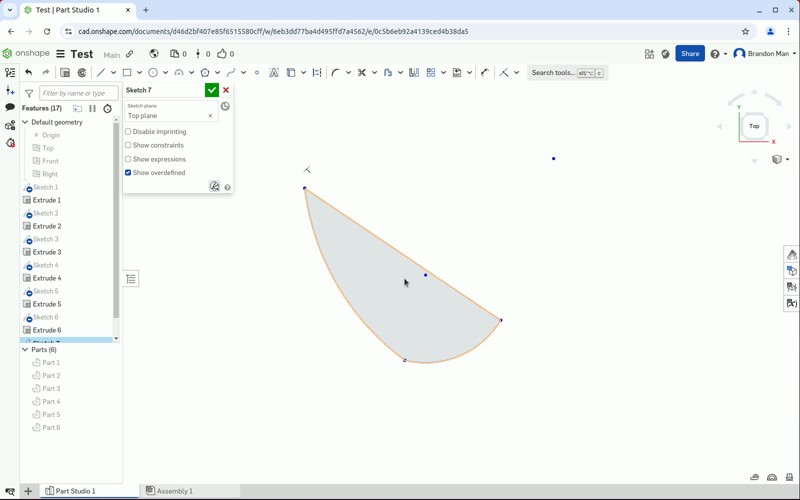
scroll(6)
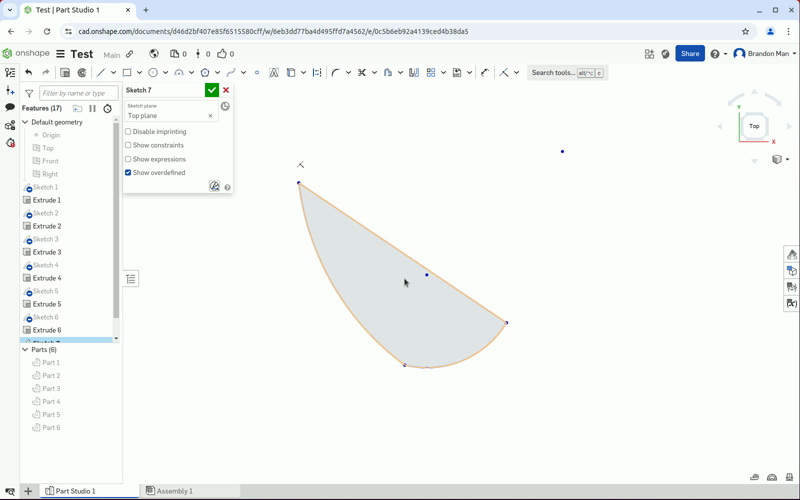
scroll(6)
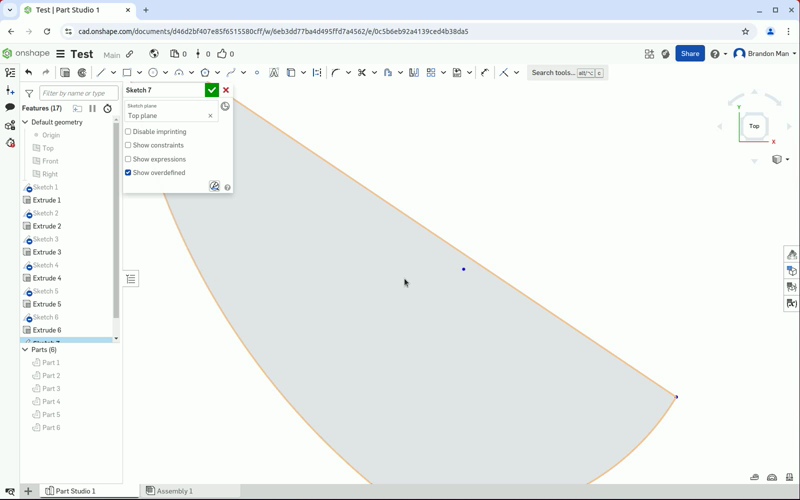
click(404, 278)
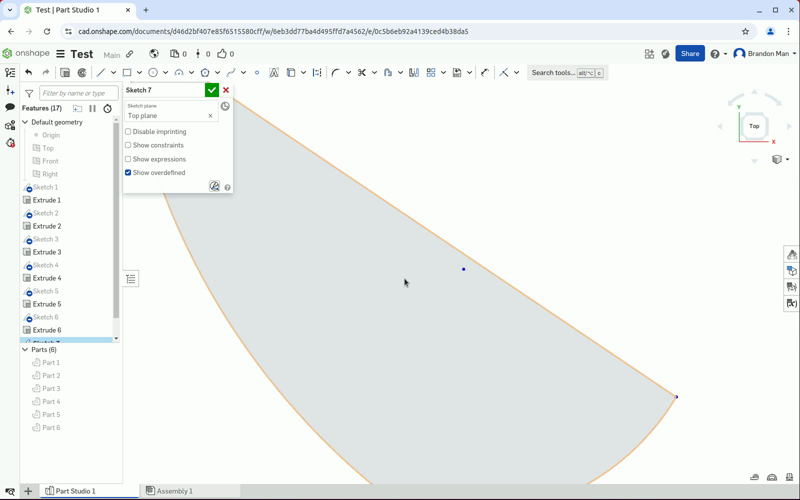
scroll(-6)
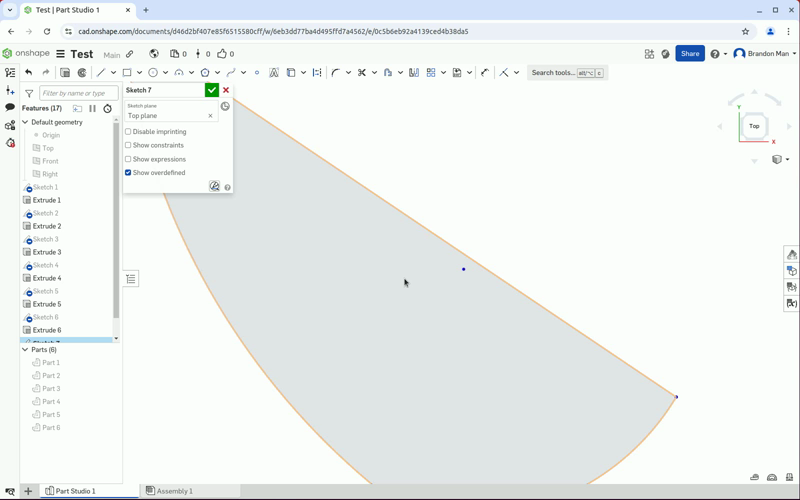
scroll(-6)
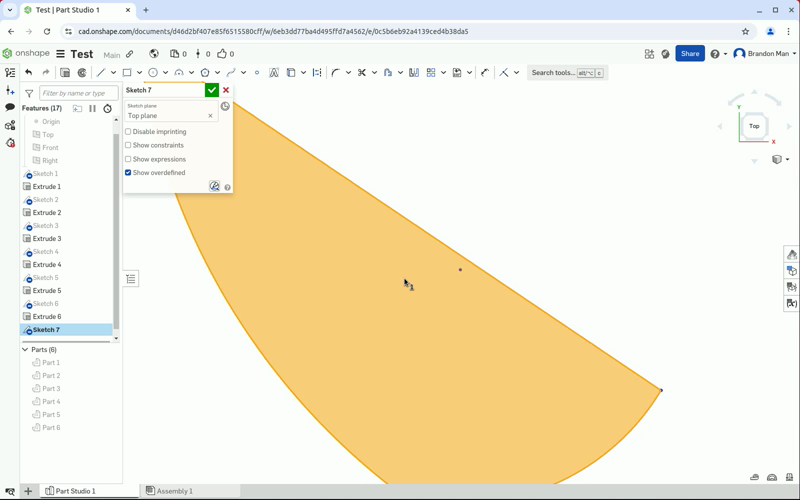
scroll(-6)
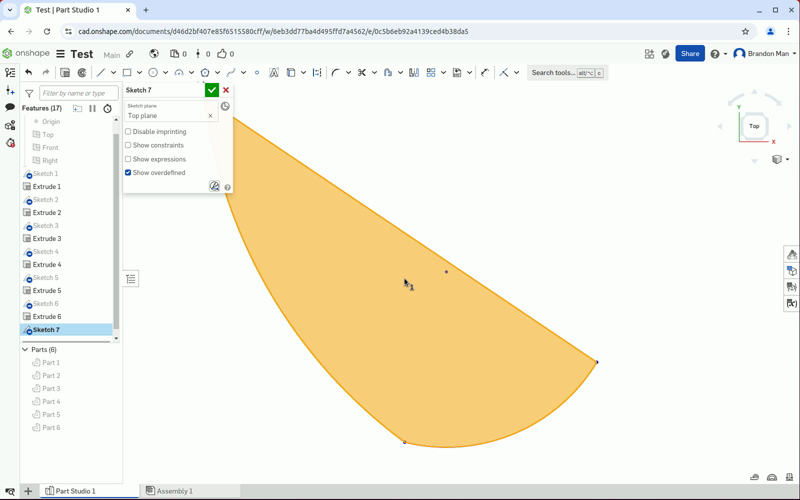
scroll(-6)
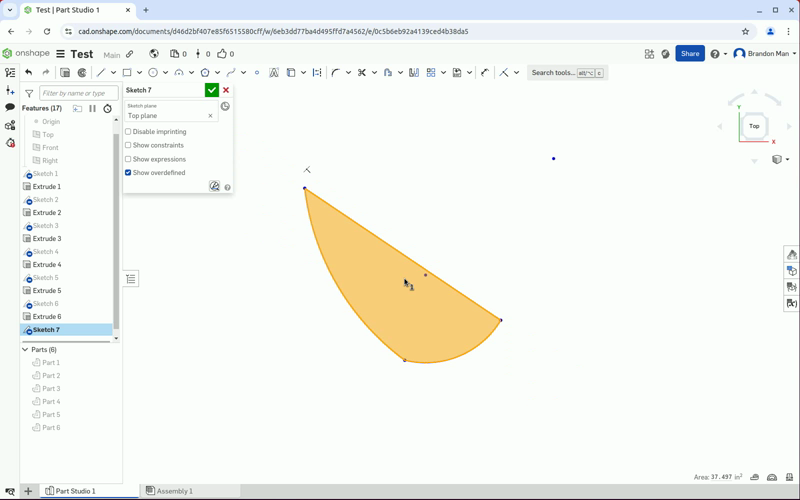
scroll(-6)
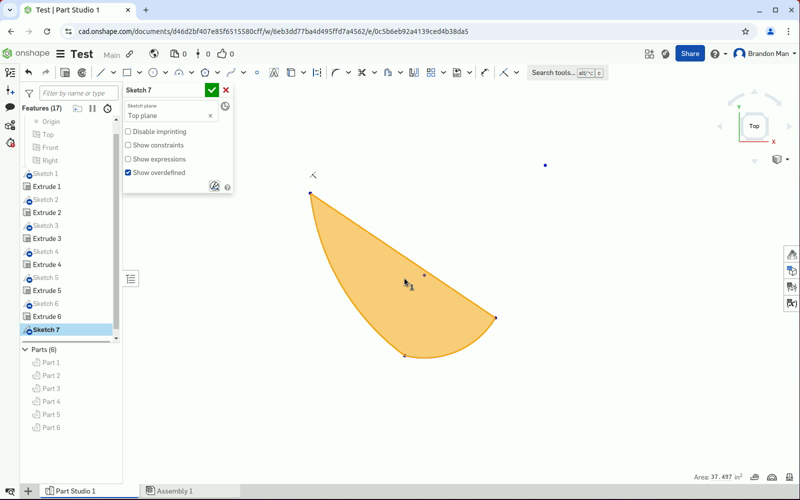
scroll(-6)
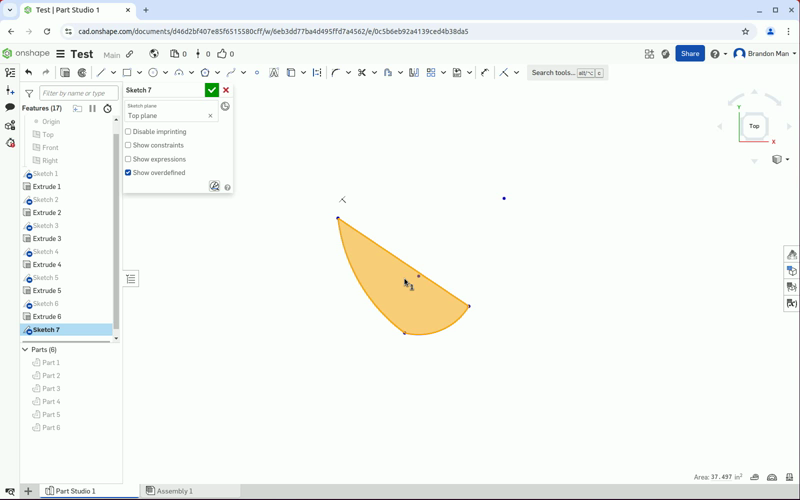
scroll(-6)
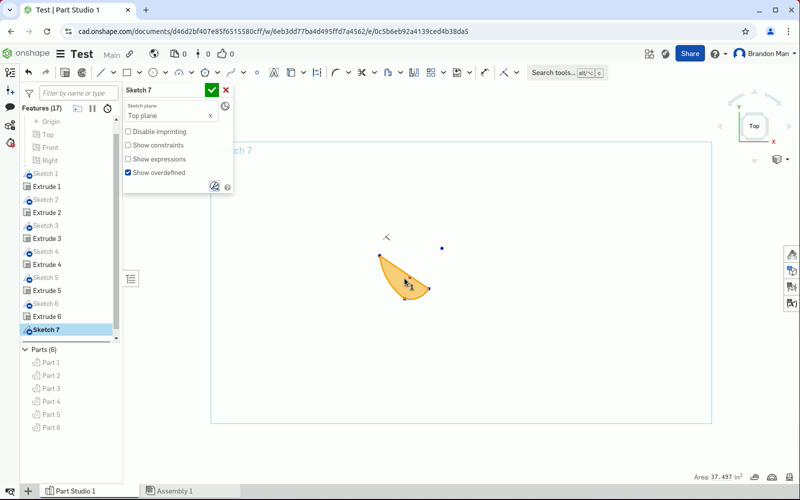
mouse_move(73, 352)
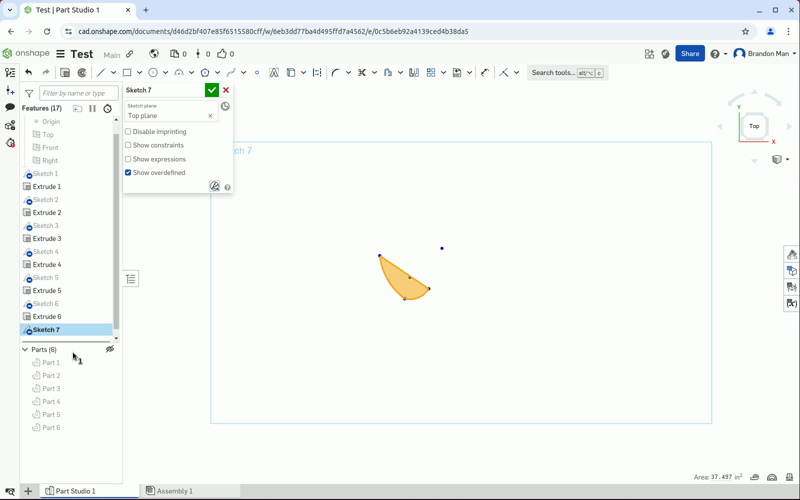
key(shift+y)
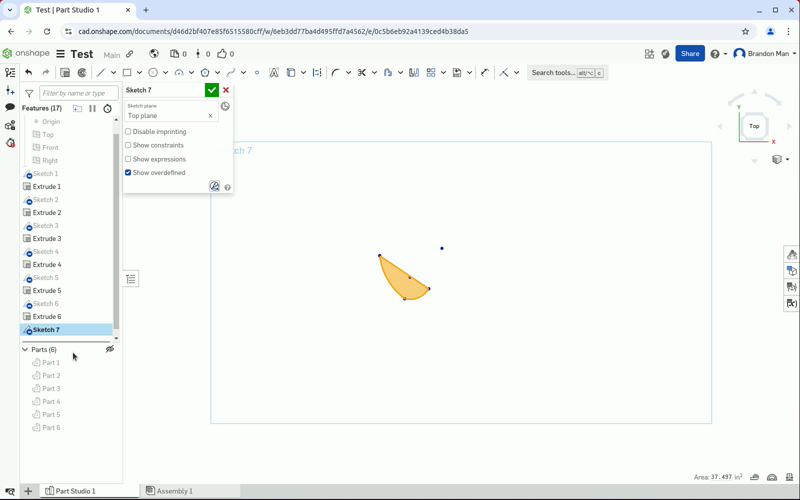
key(shift+e)
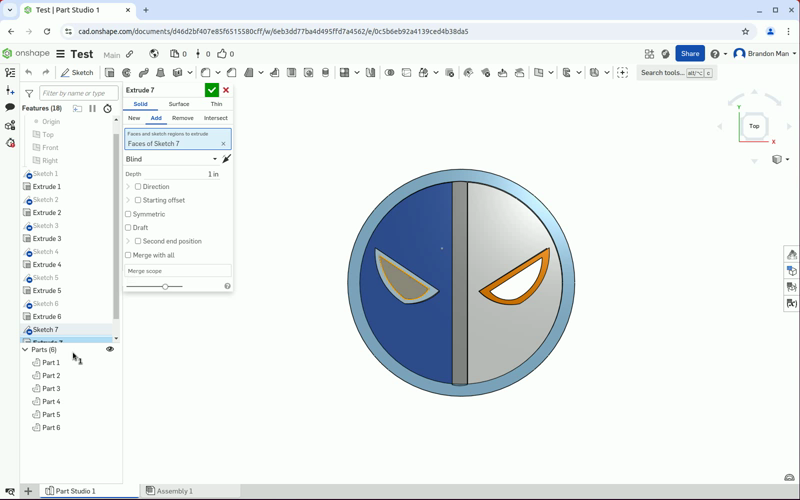
mouse_move(143, 106)
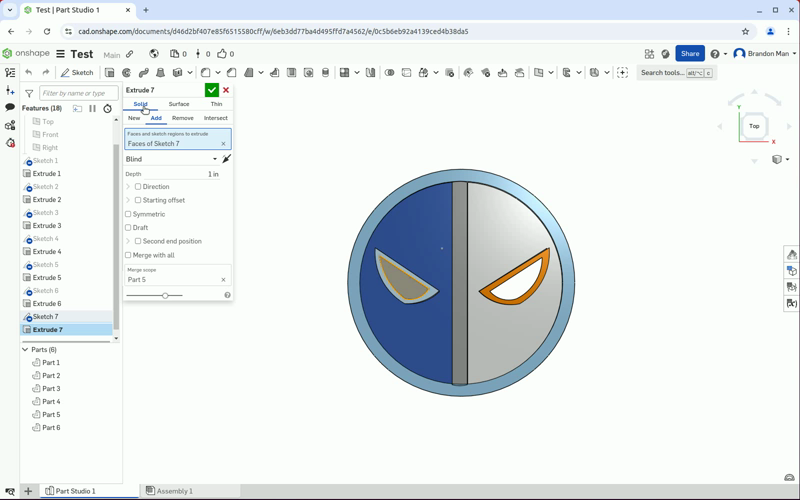
click(143, 106)
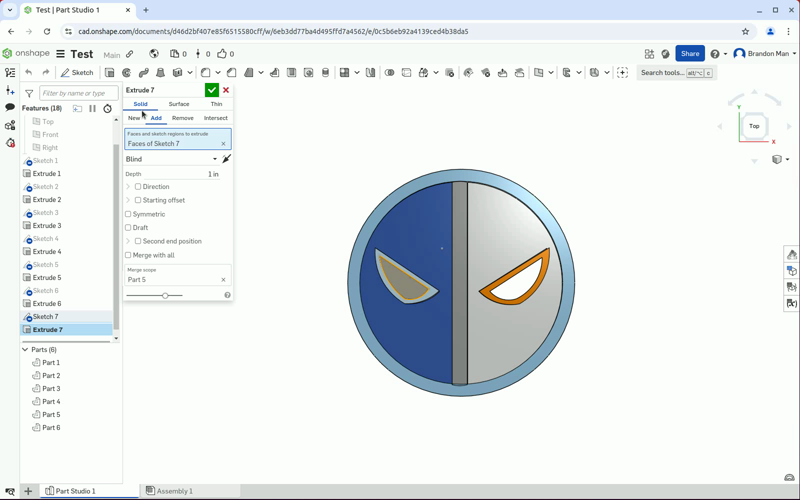
mouse_move(137, 120)
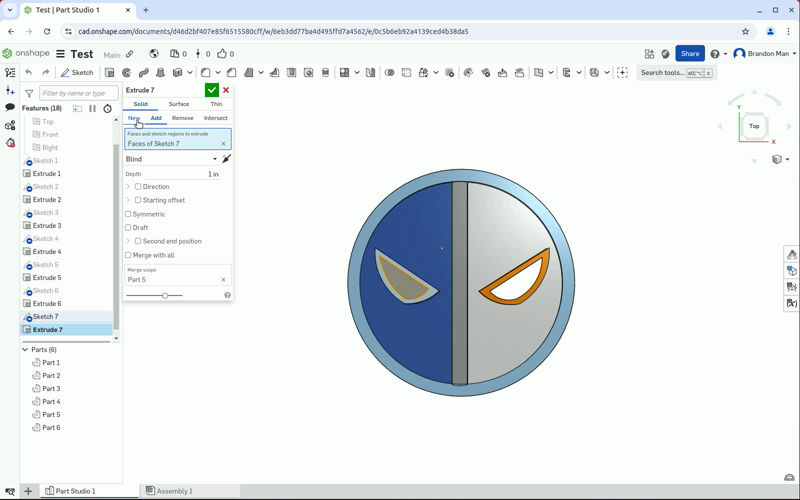
click(137, 120)
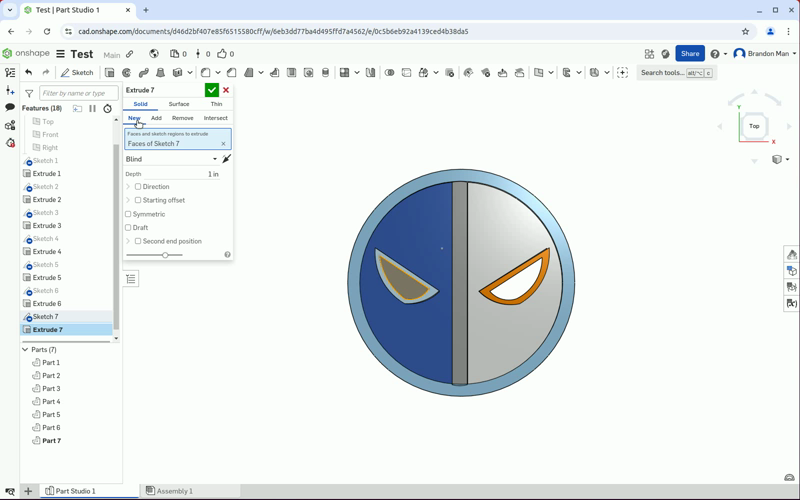
key(tab, 4)
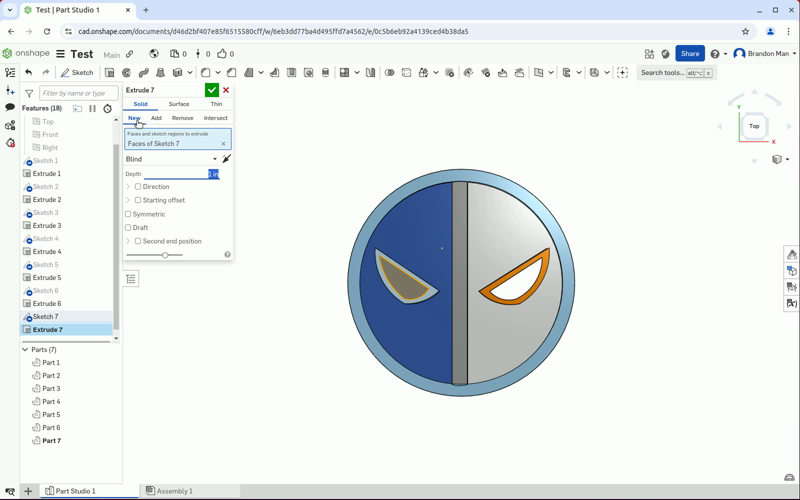
text(2.648)
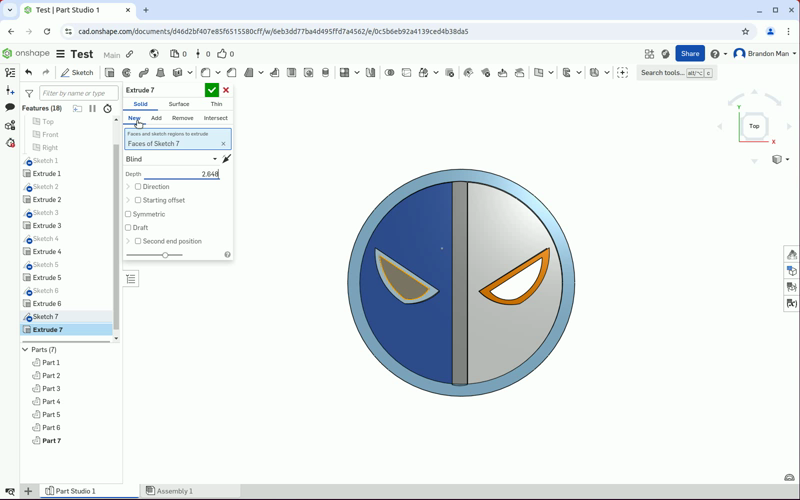
key(enter)
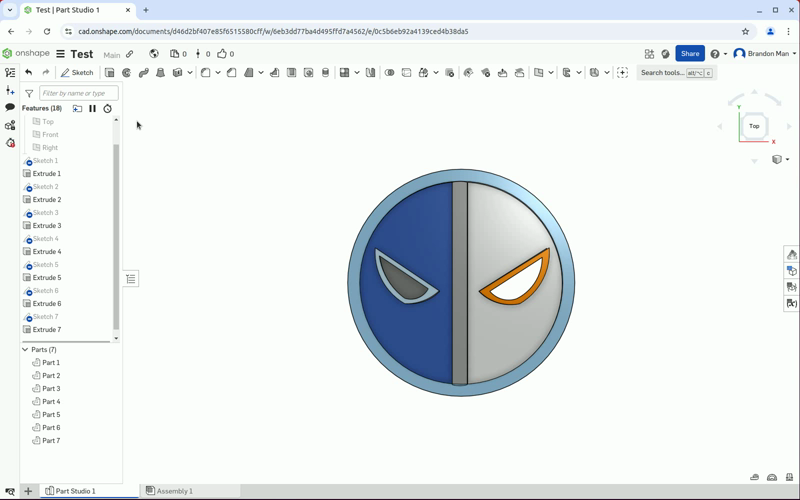
key(shift+h)
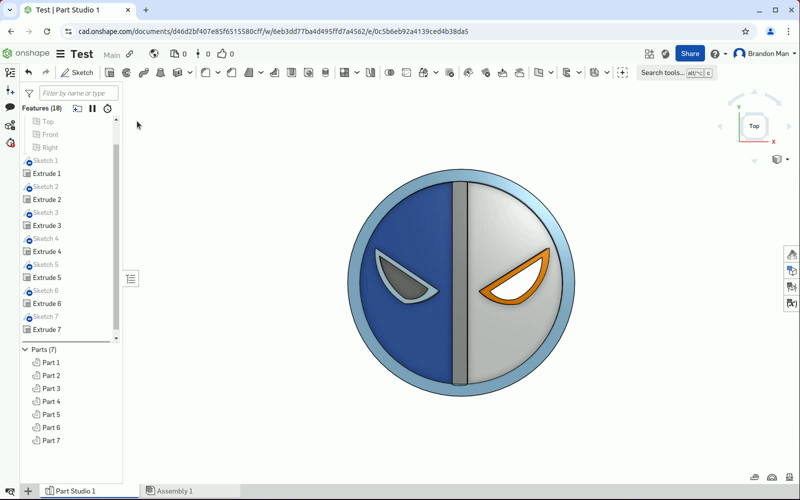
key(shift+h)
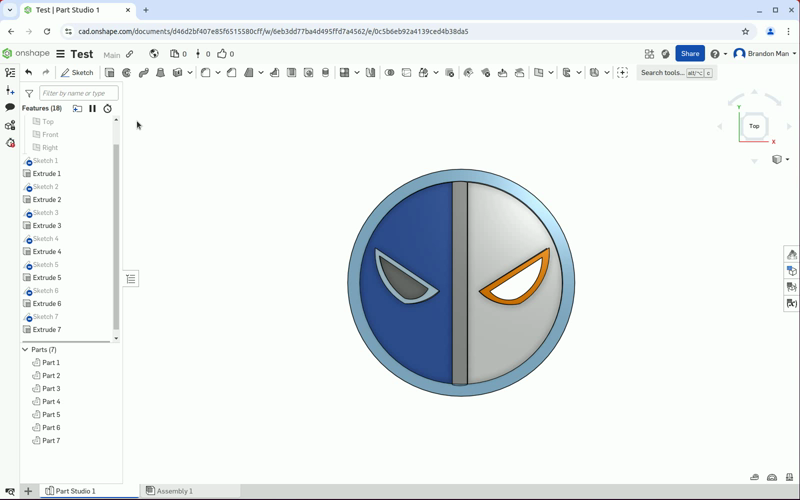
mouse_move(69, 163)
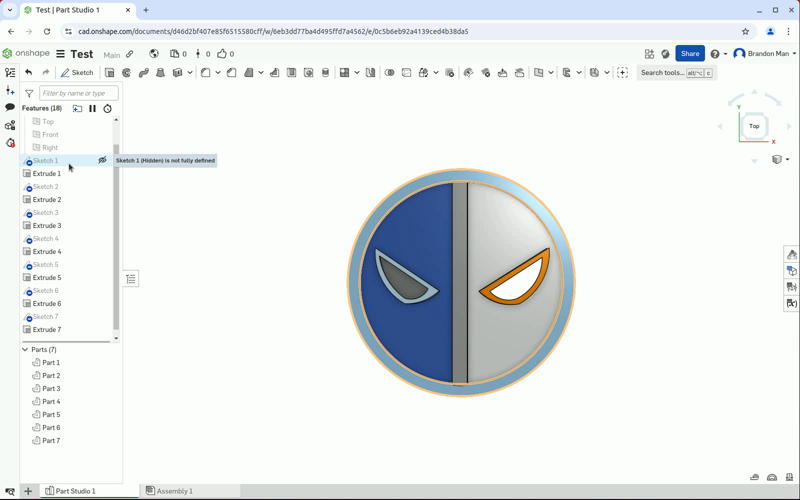
click(69, 163)
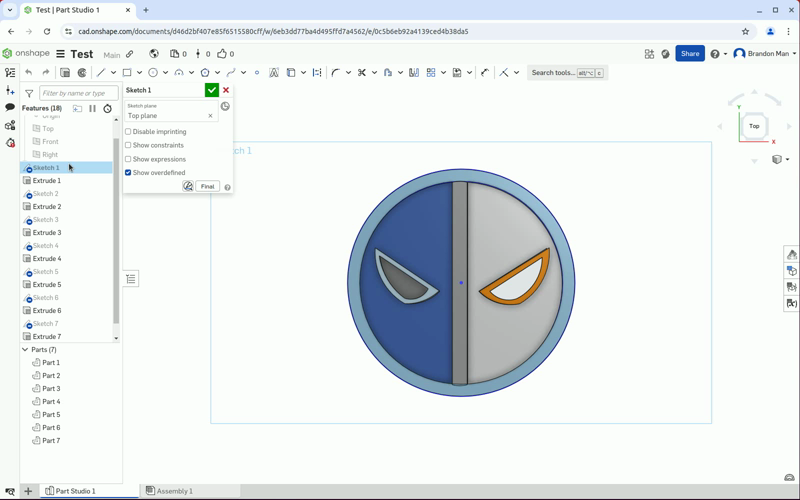
mouse_move(229, 92)
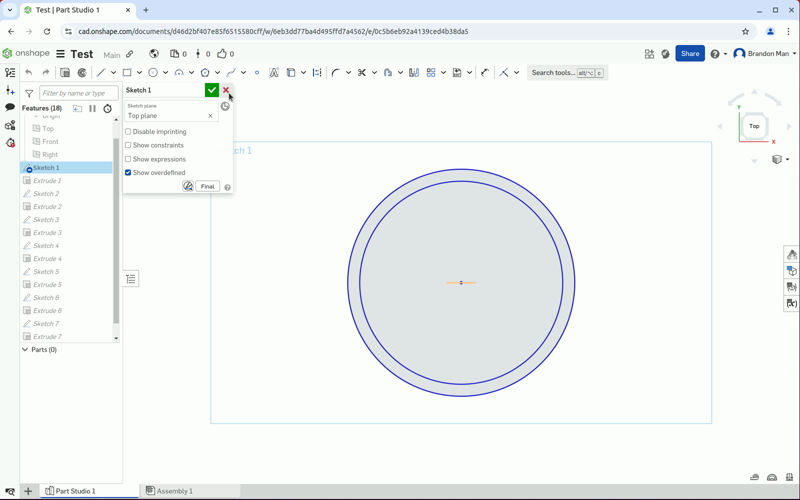
click(229, 92)
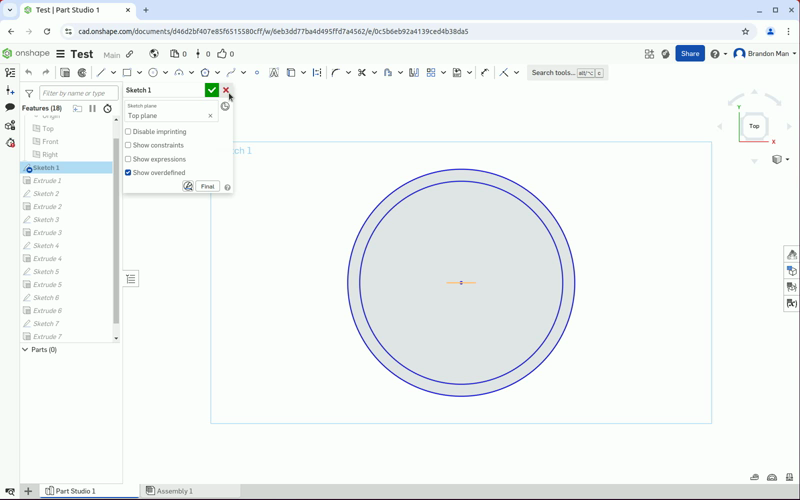
key(shift+s)
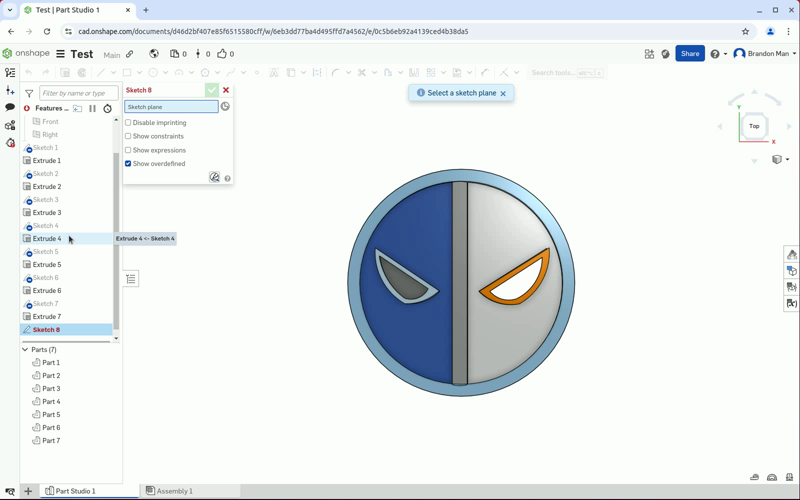
scroll(3)
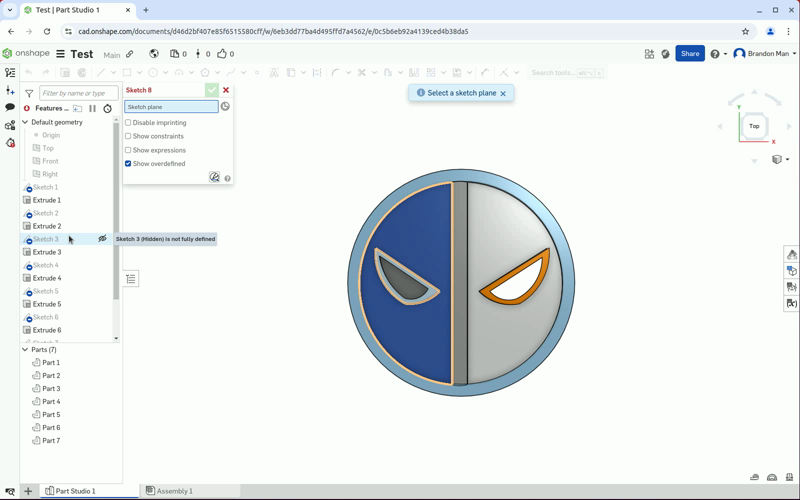
mouse_move(69, 150)
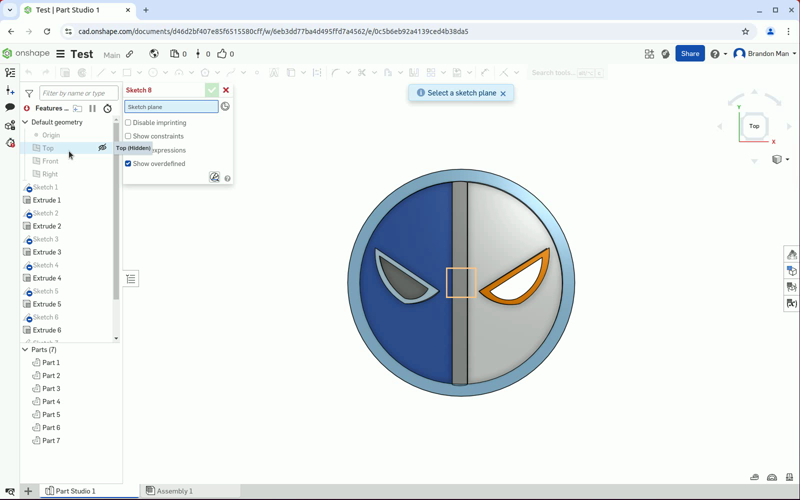
click(69, 150)
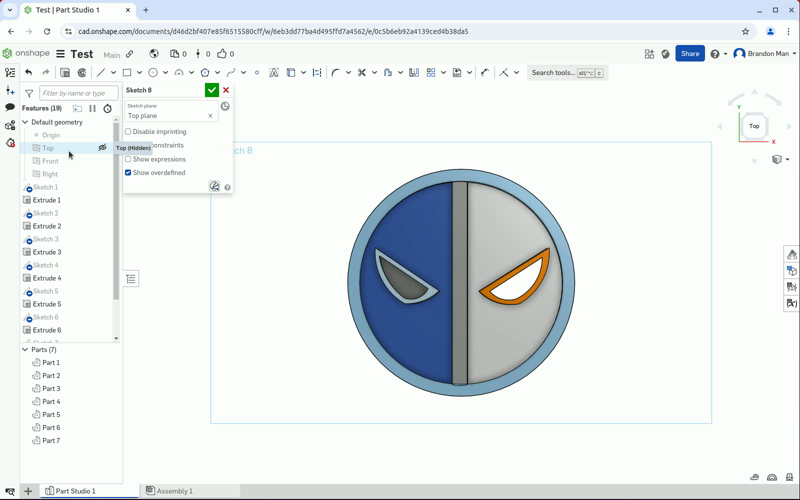
mouse_move(73, 352)
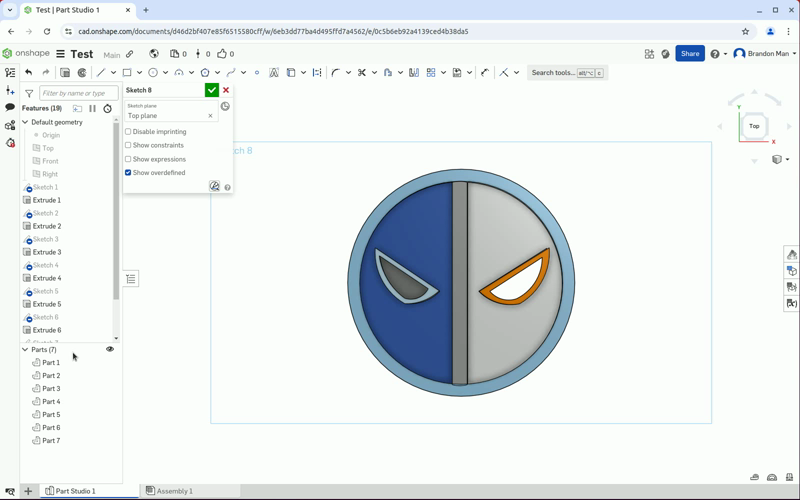
key(y)
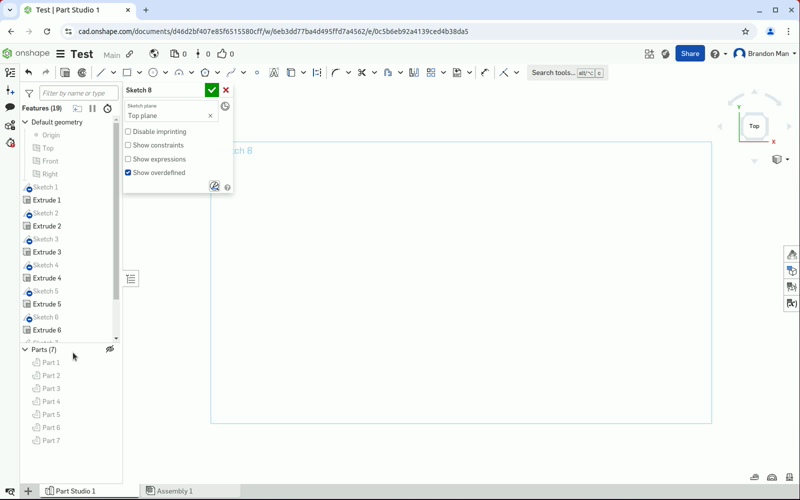
key(a)
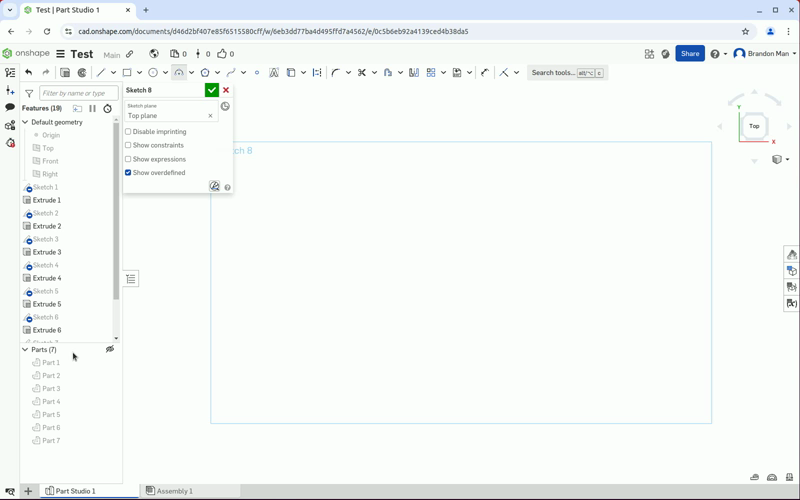
key_down(shift)
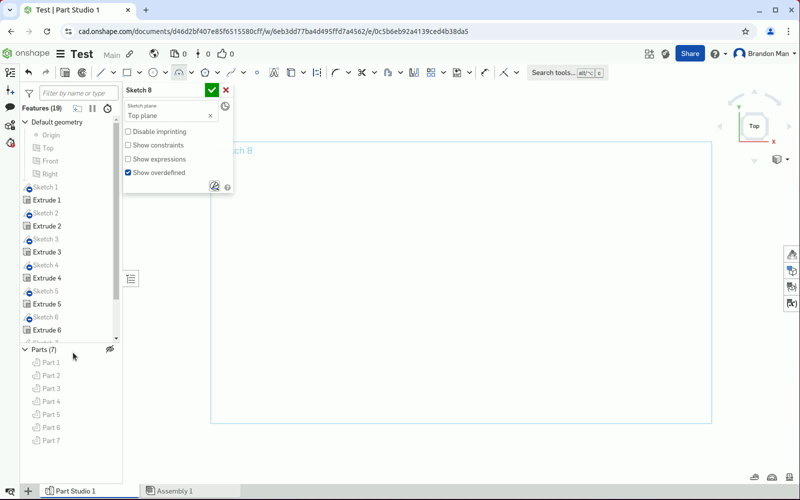
mouse_move(489, 291)
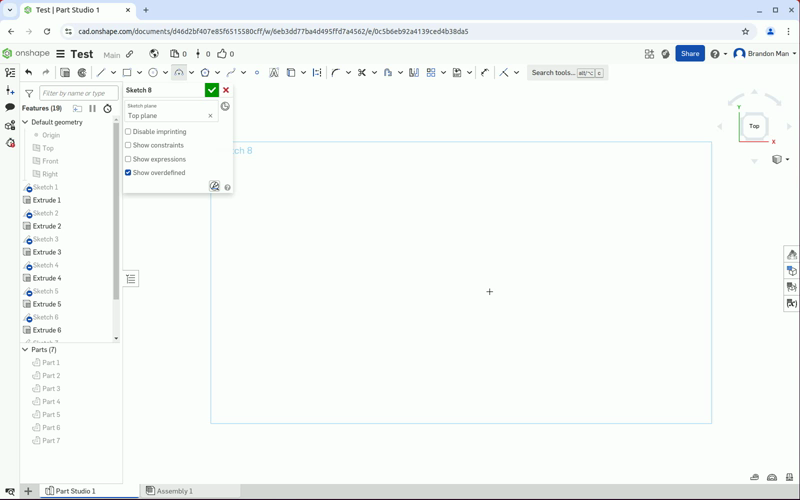
click(489, 291)
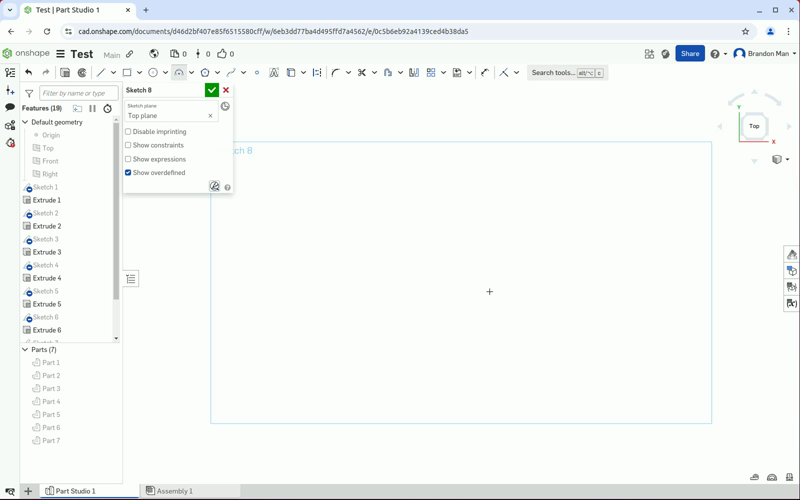
key_up(shift)
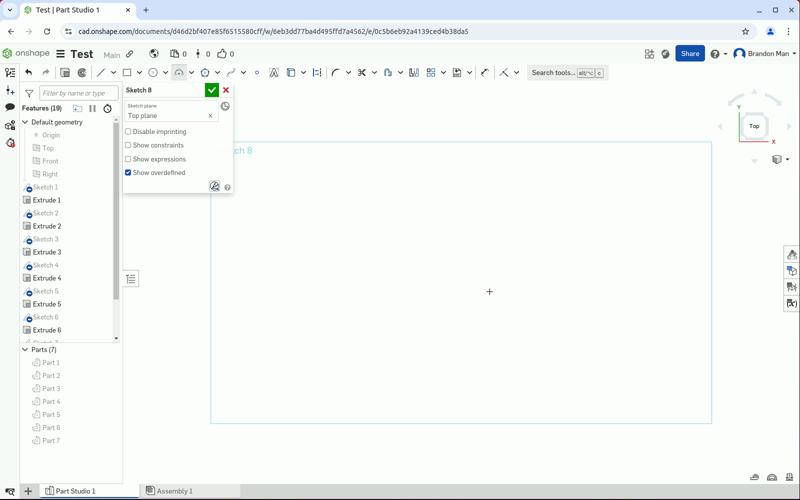
key_down(shift)
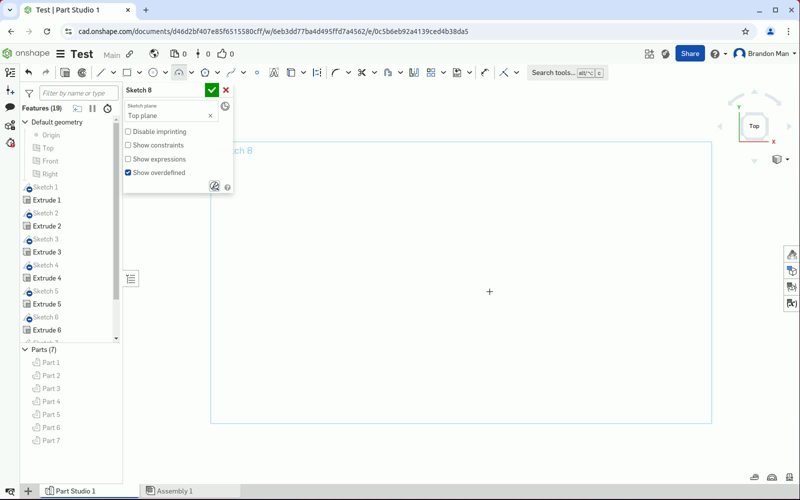
mouse_move(517, 298)
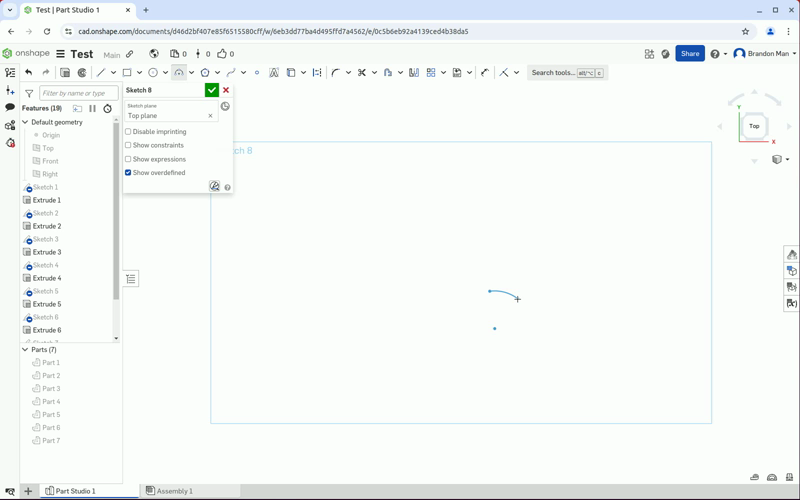
click(517, 298)
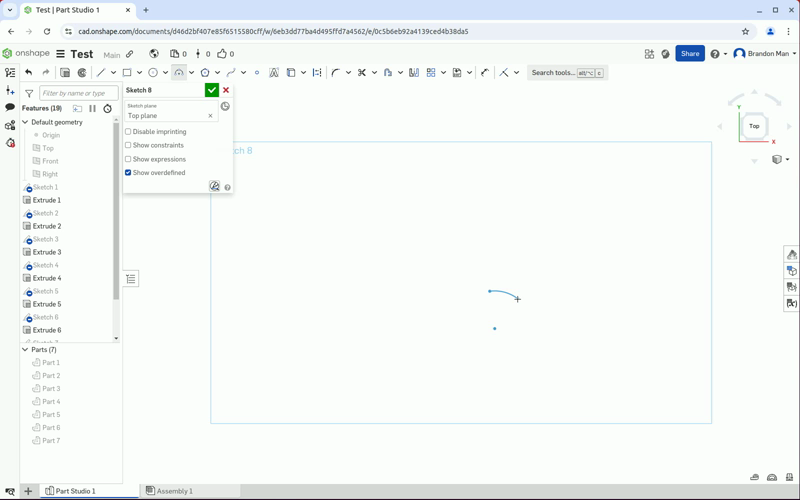
mouse_move(502, 299)
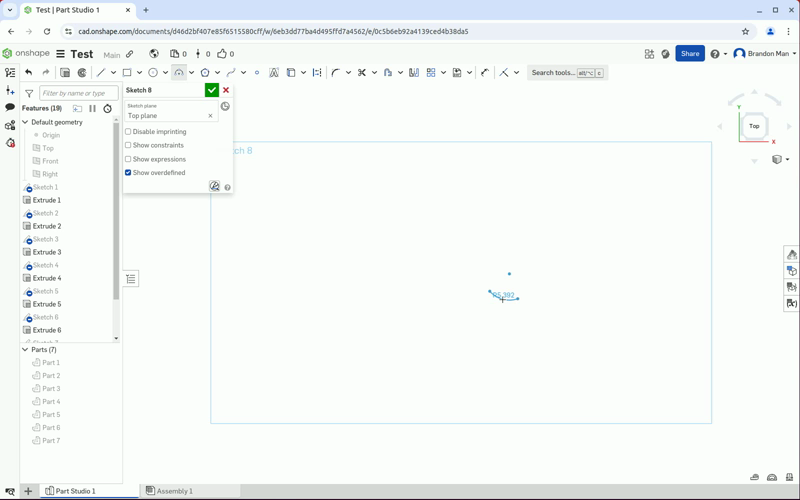
click(502, 299)
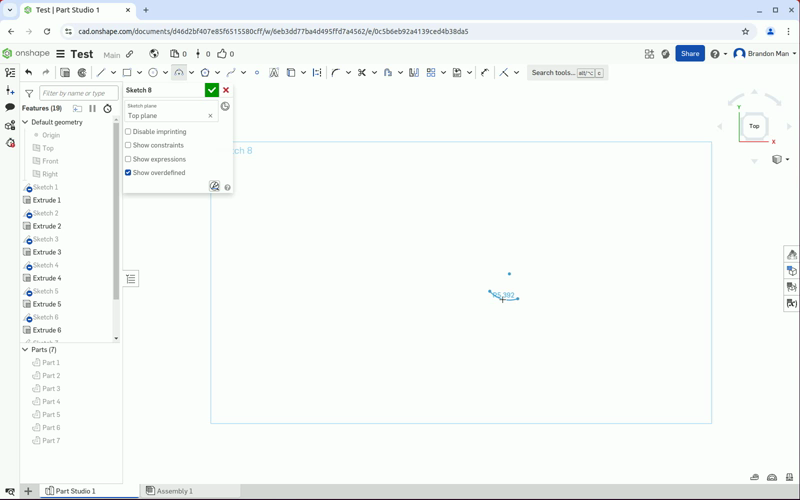
key_up(shift)
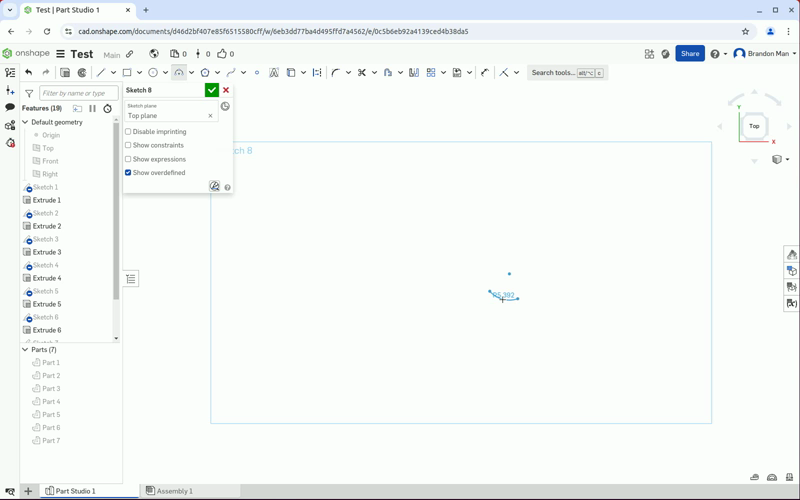
mouse_move(517, 298)
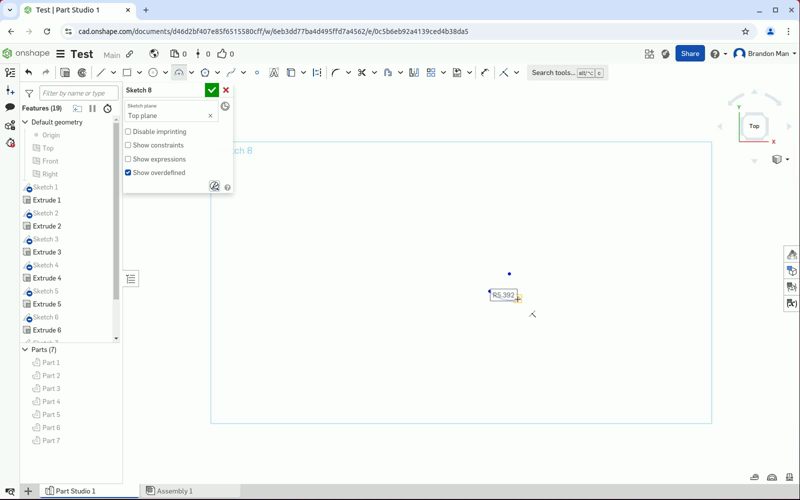
click(517, 298)
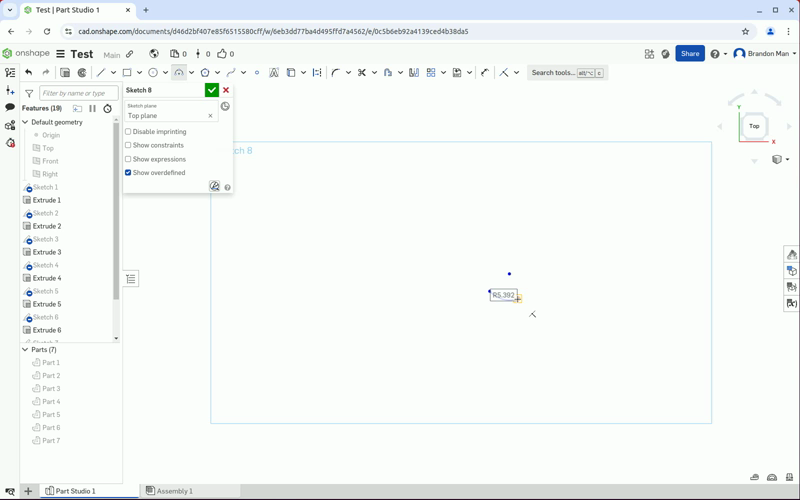
key_down(shift)
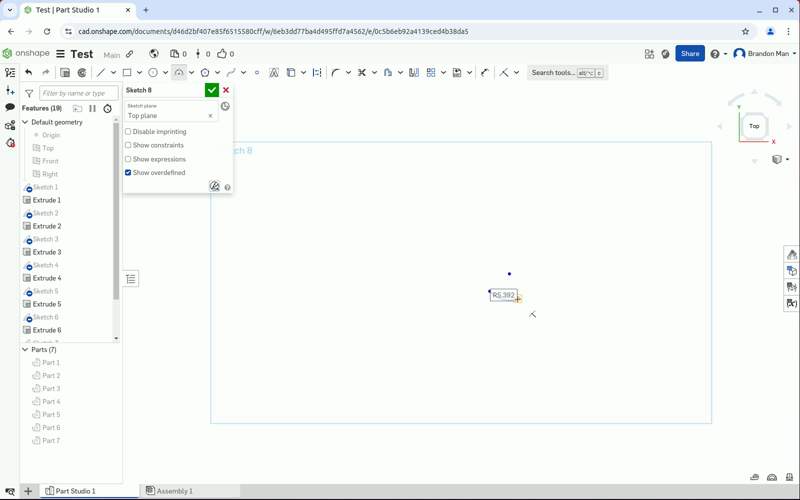
mouse_move(543, 257)
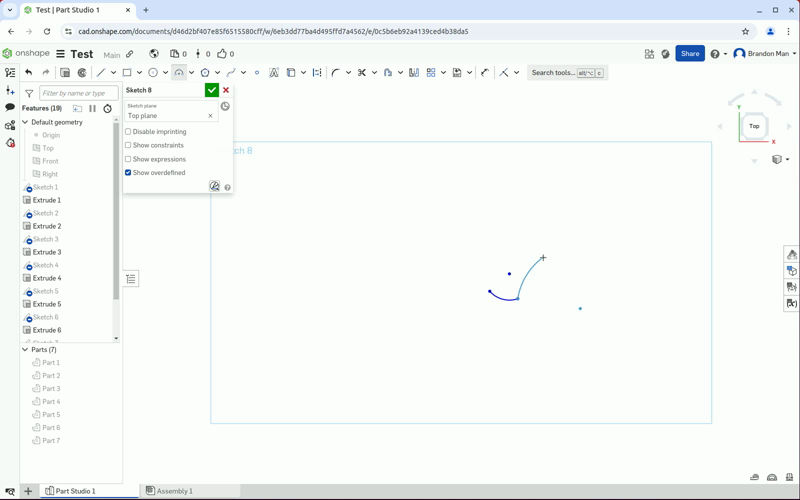
click(543, 257)
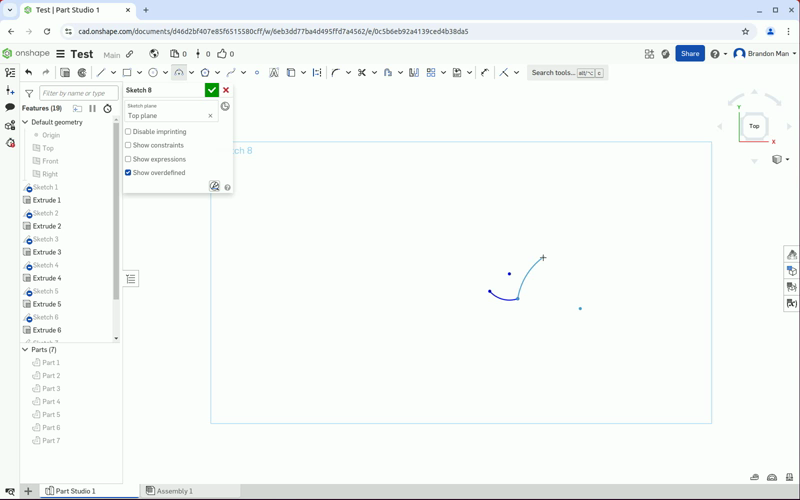
mouse_move(536, 281)
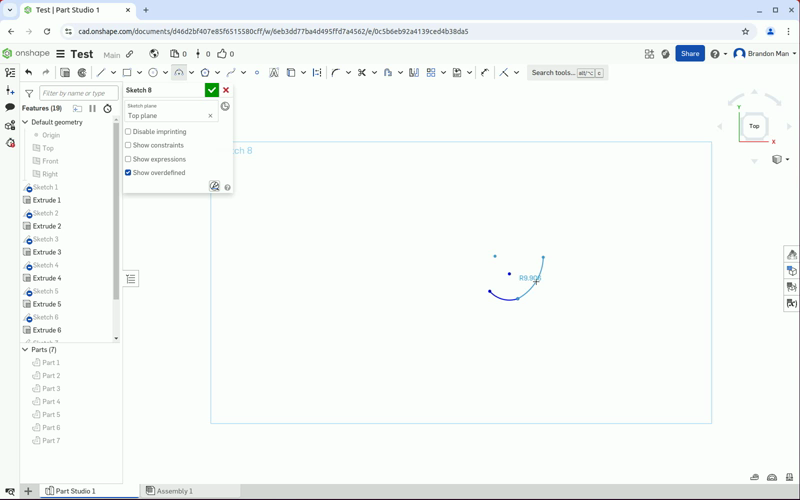
click(536, 281)
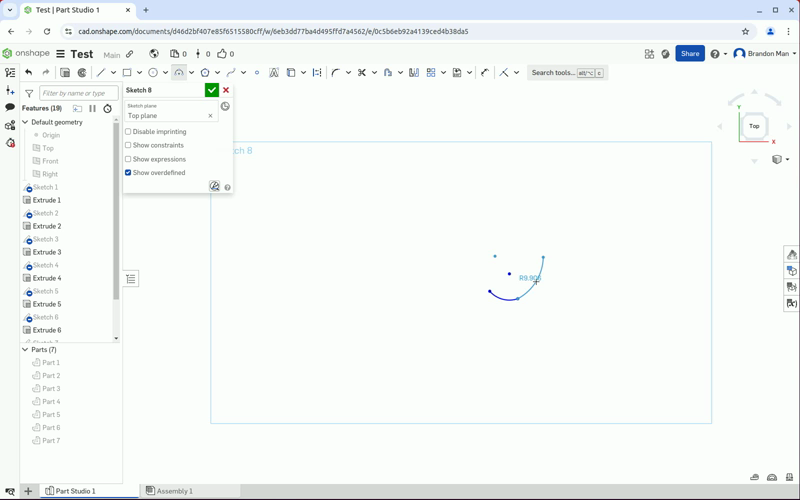
key_up(shift)
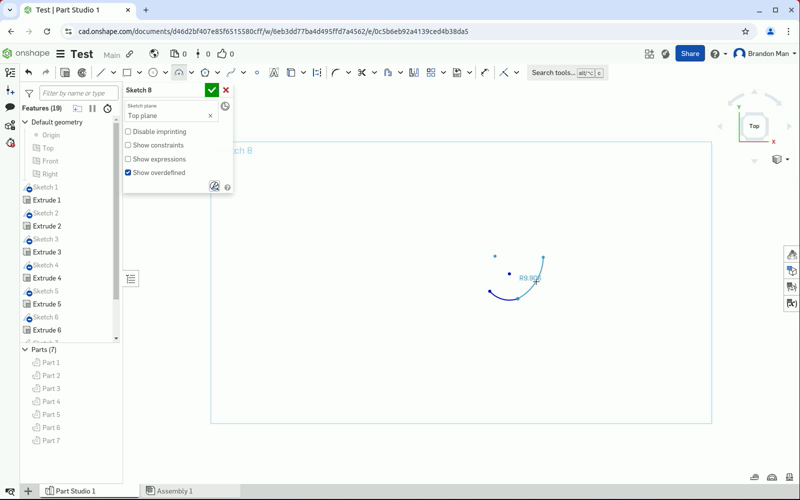
key(esc)
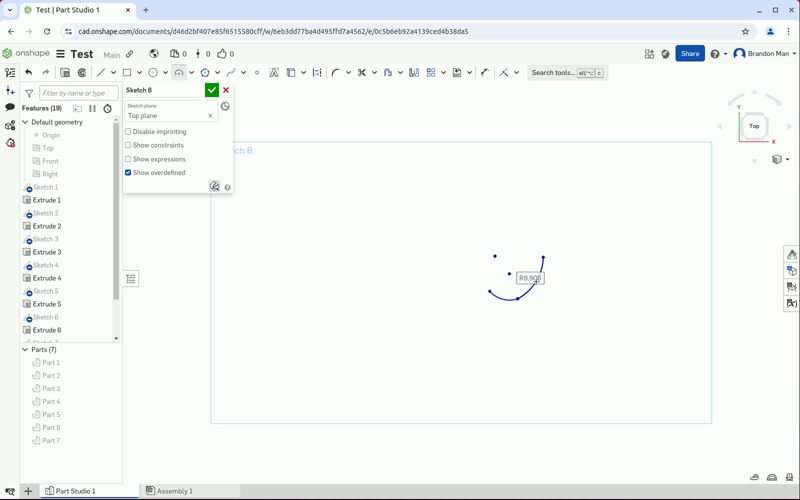
key(l)
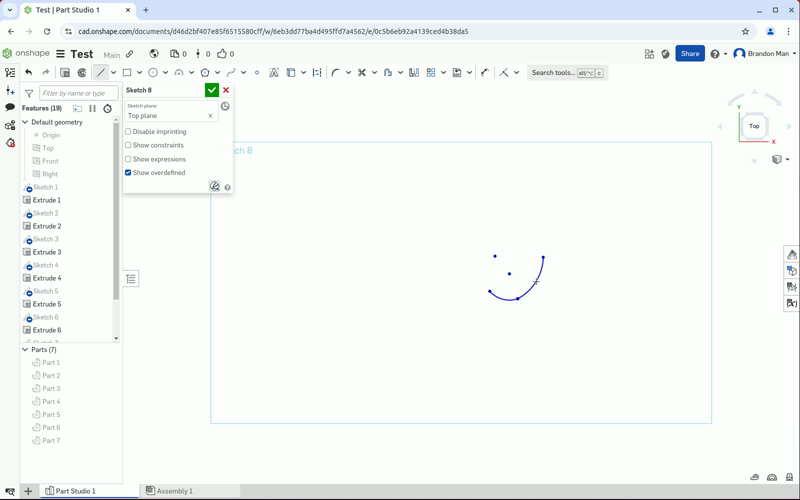
mouse_move(543, 257)
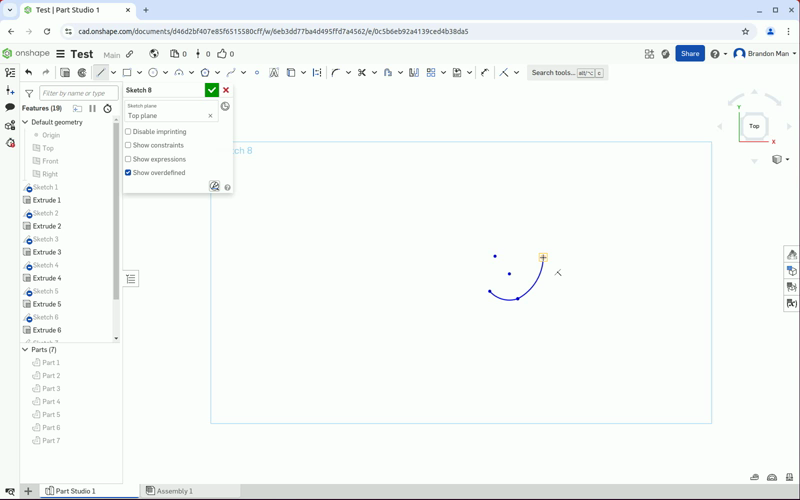
click(543, 257)
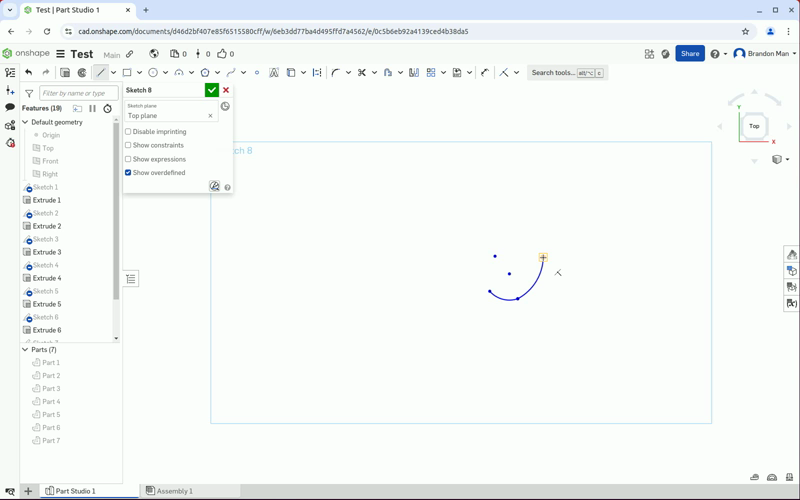
key_down(shift)
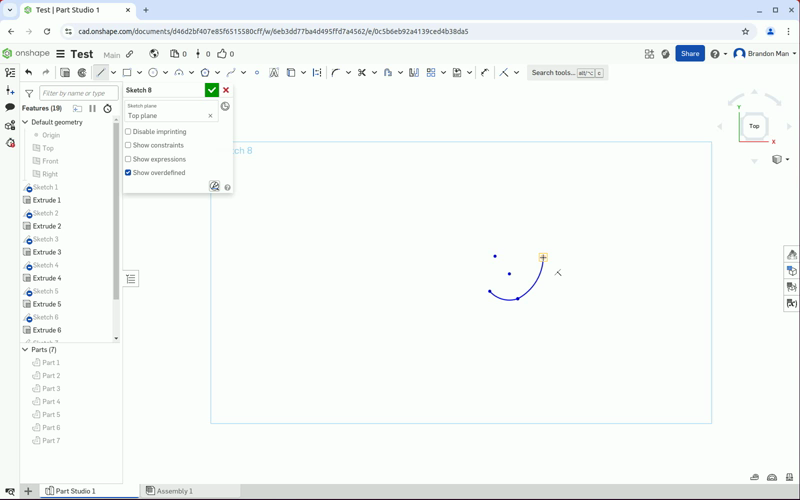
mouse_move(489, 291)
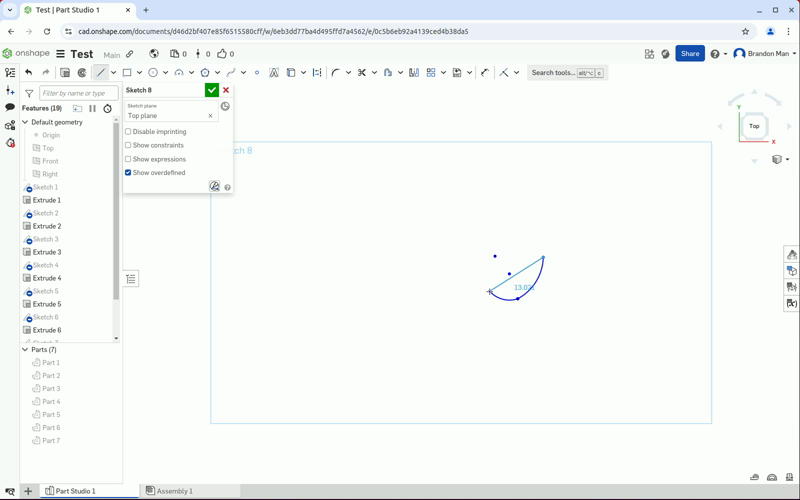
key_up(shift)
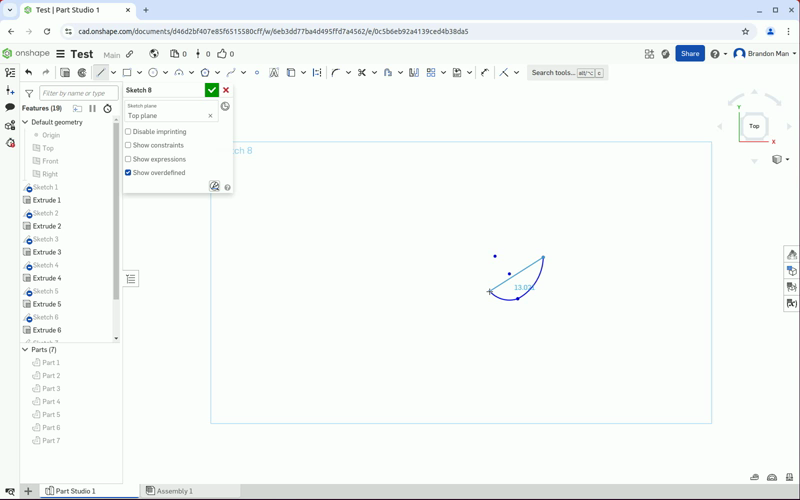
click(489, 291)
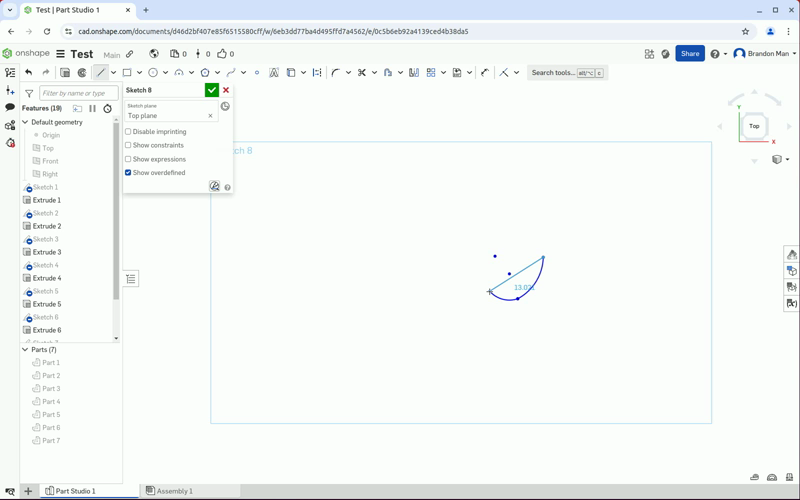
key(esc)
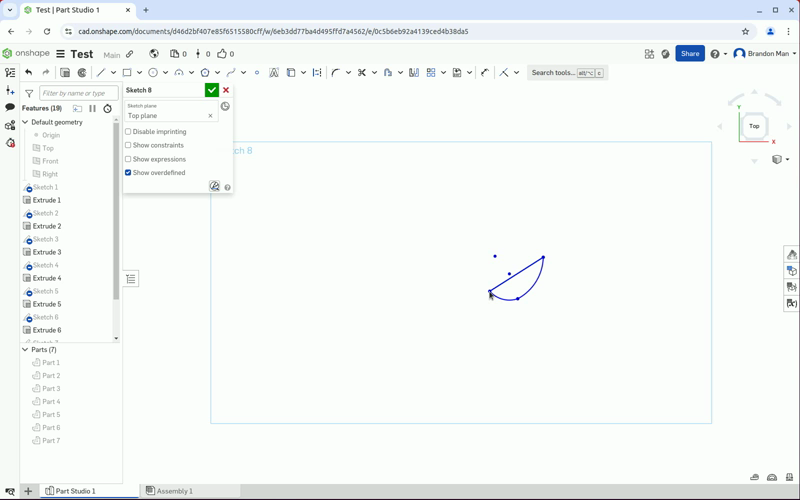
mouse_move(502, 295)
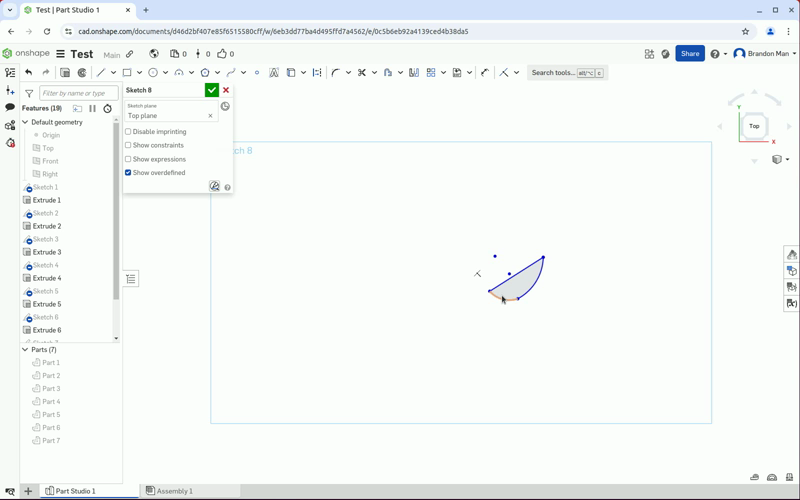
scroll(6)
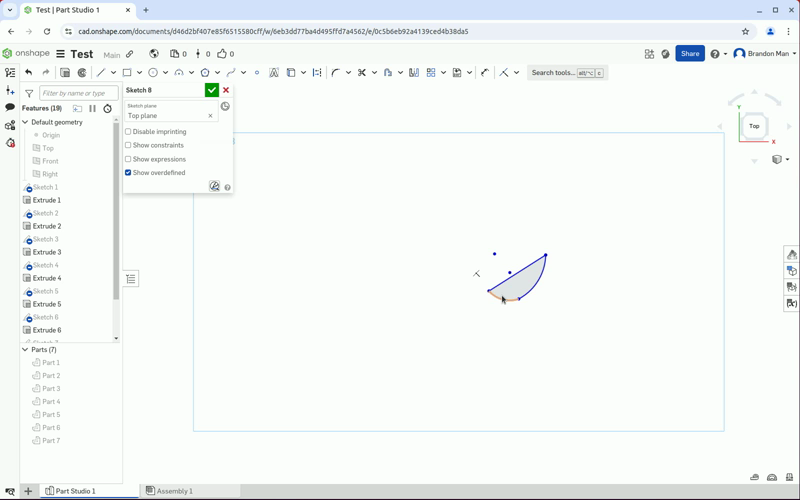
scroll(6)
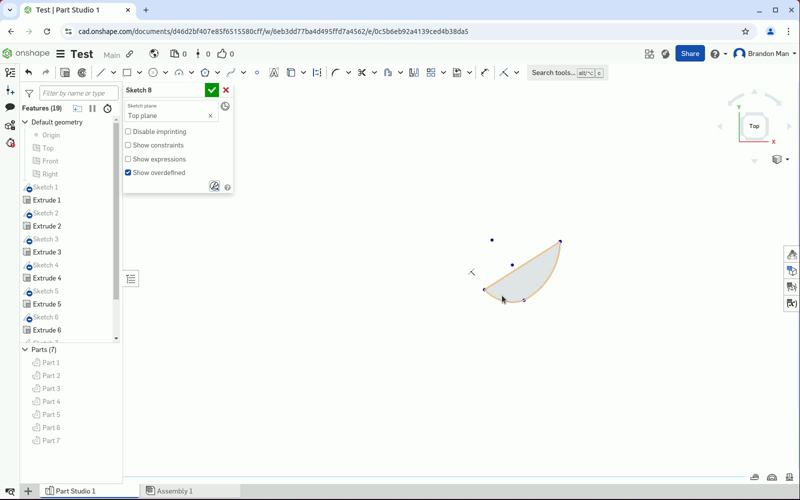
scroll(6)
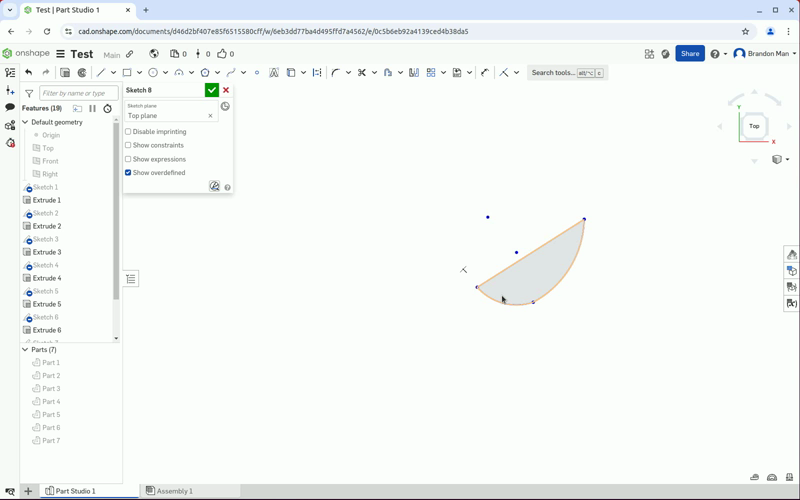
scroll(6)
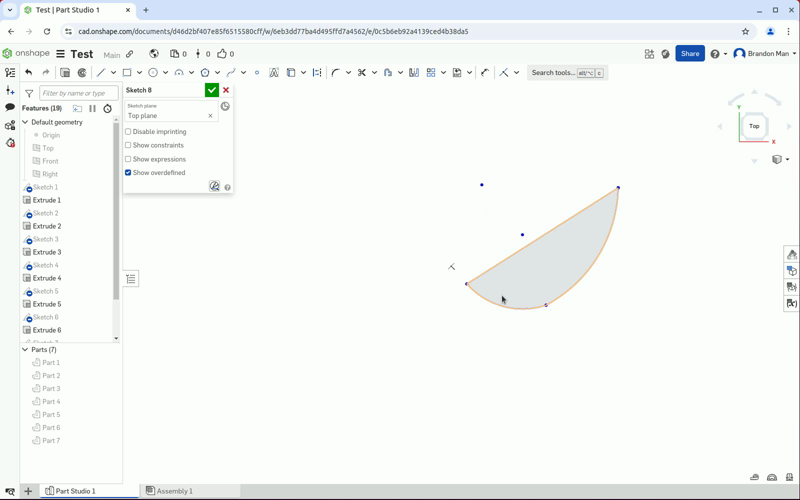
scroll(6)
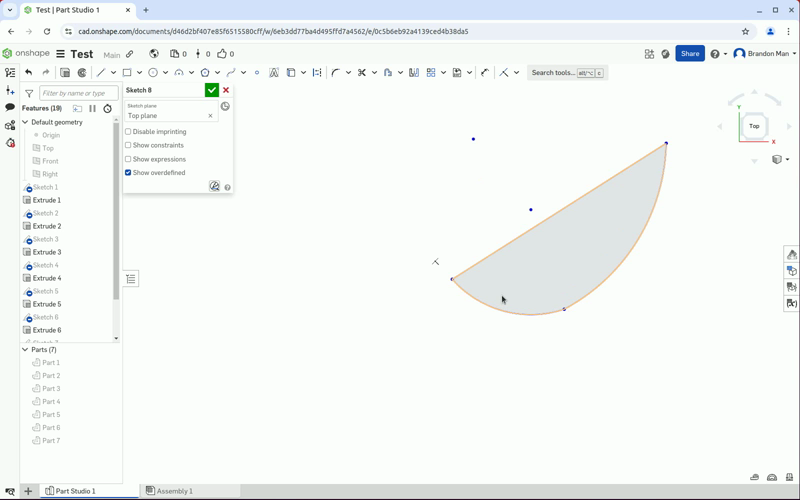
scroll(6)
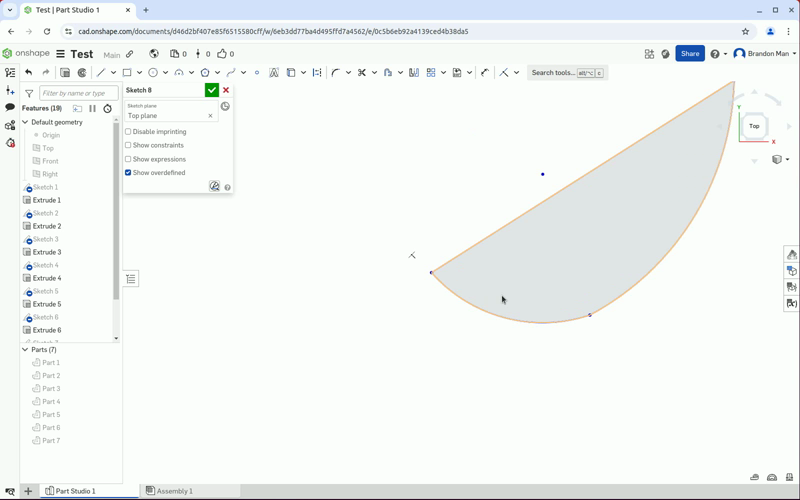
scroll(6)
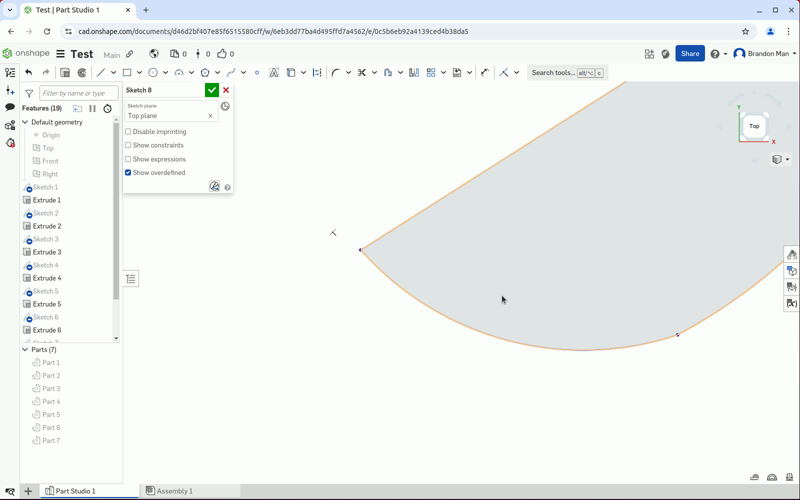
click(502, 295)
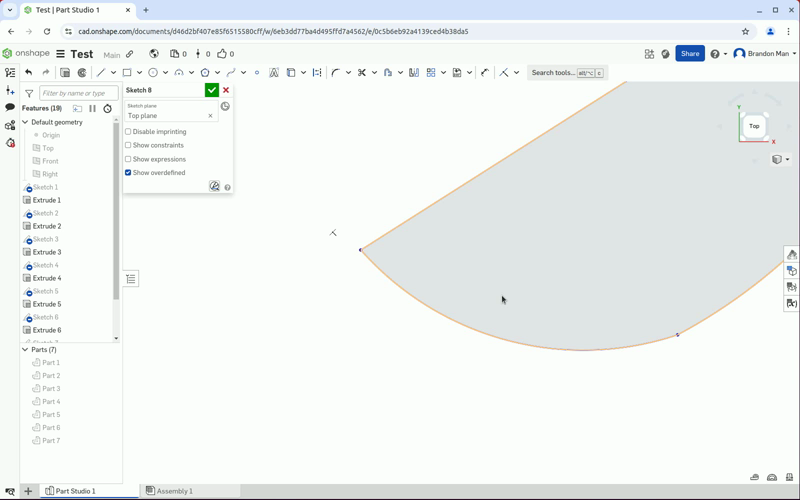
scroll(-6)
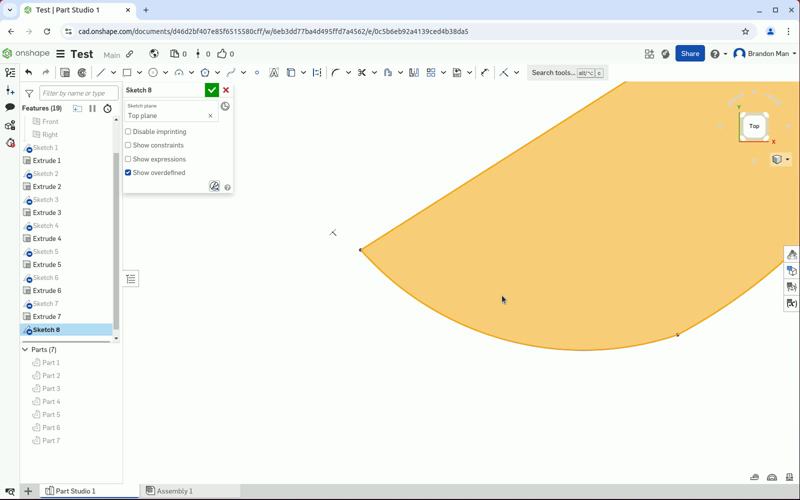
scroll(-6)
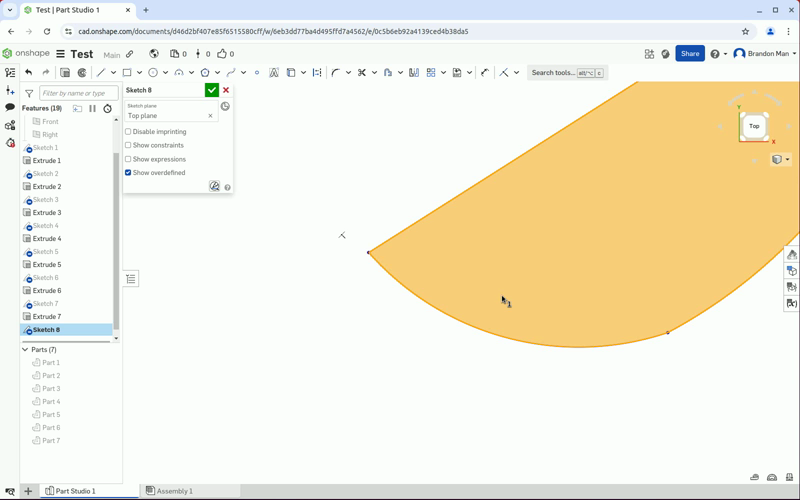
scroll(-6)
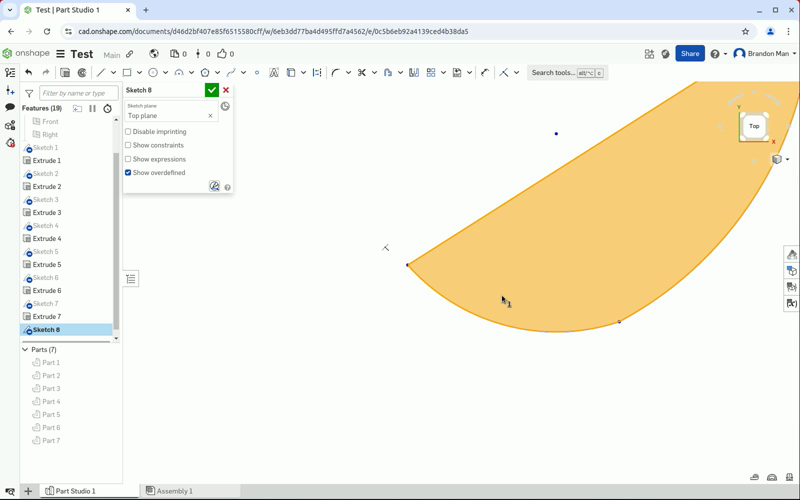
scroll(-6)
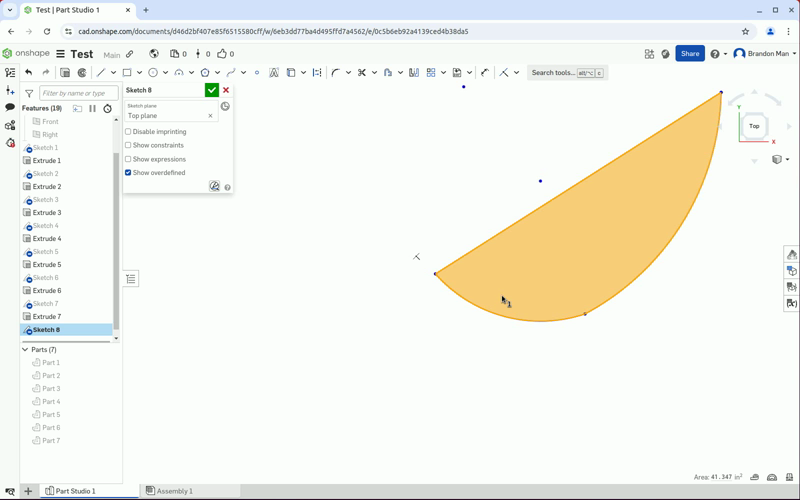
scroll(-6)
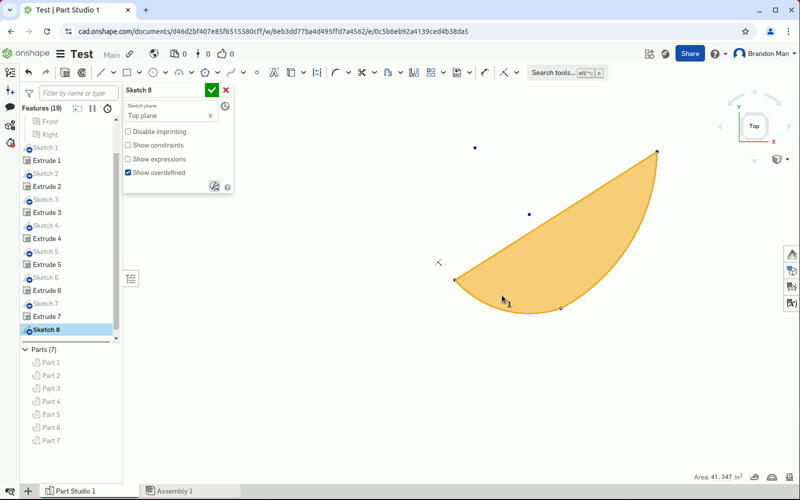
scroll(-6)
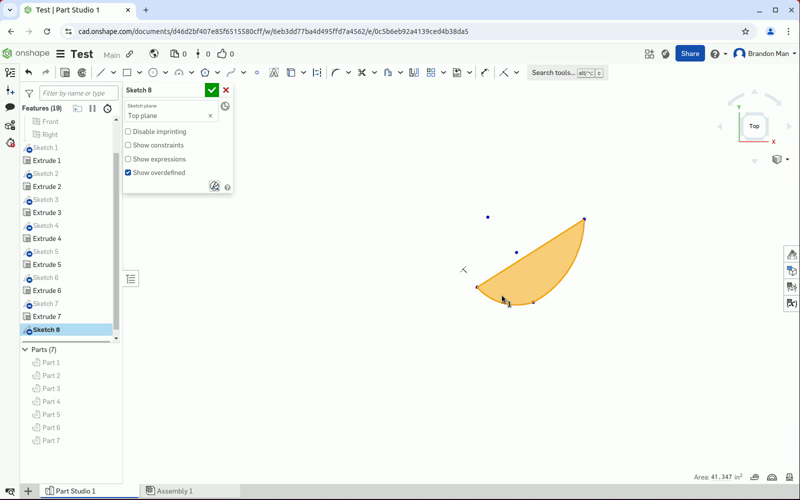
scroll(-6)
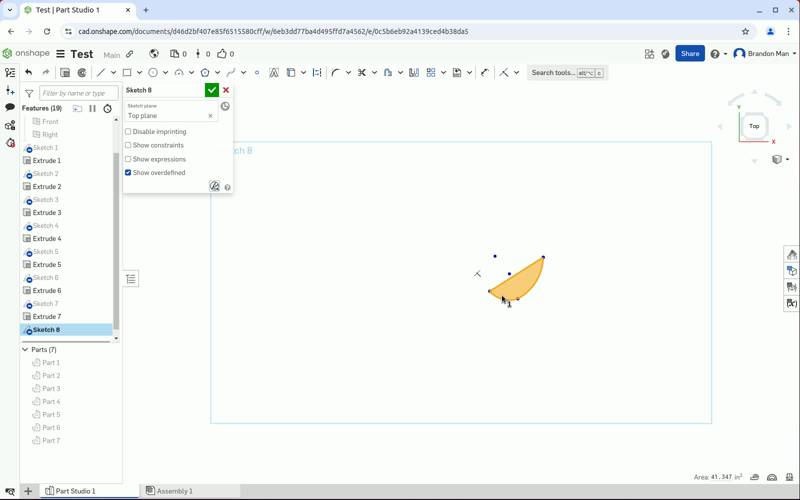
mouse_move(73, 352)
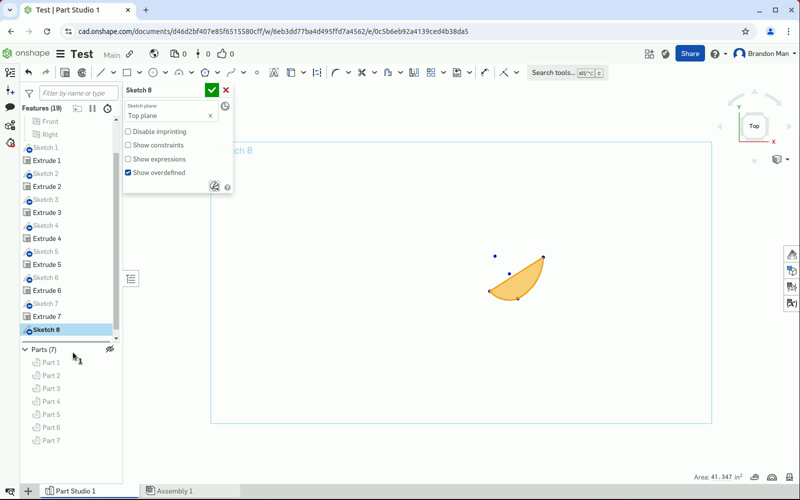
key(shift+y)
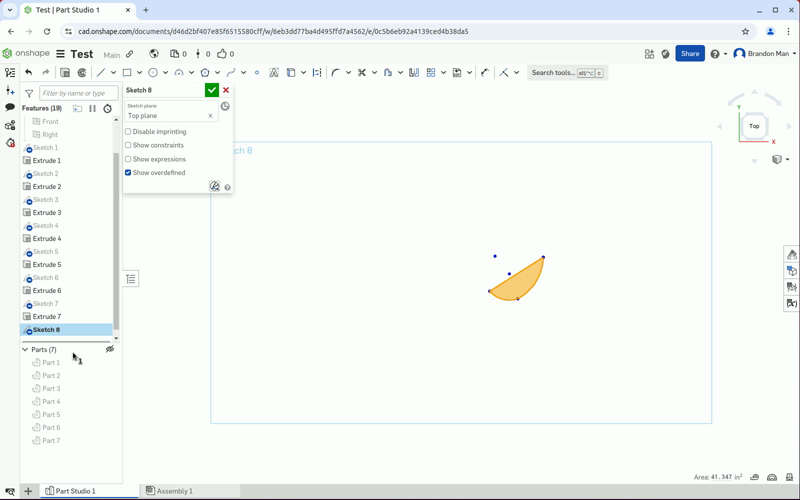
key(shift+e)
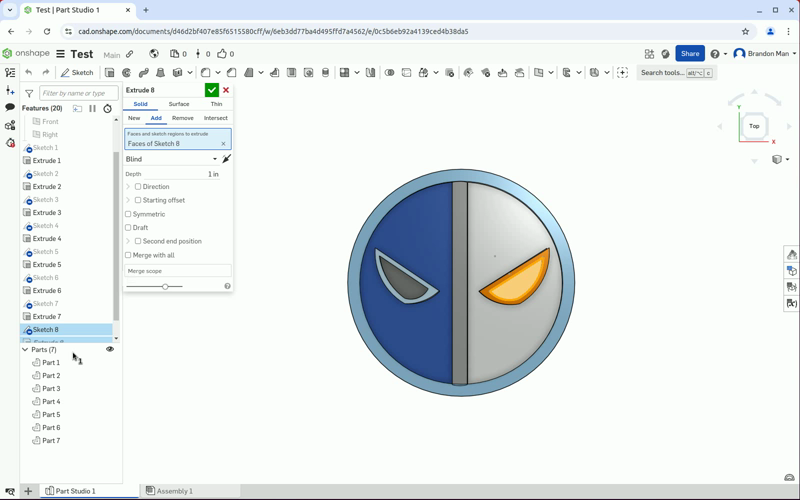
mouse_move(143, 106)
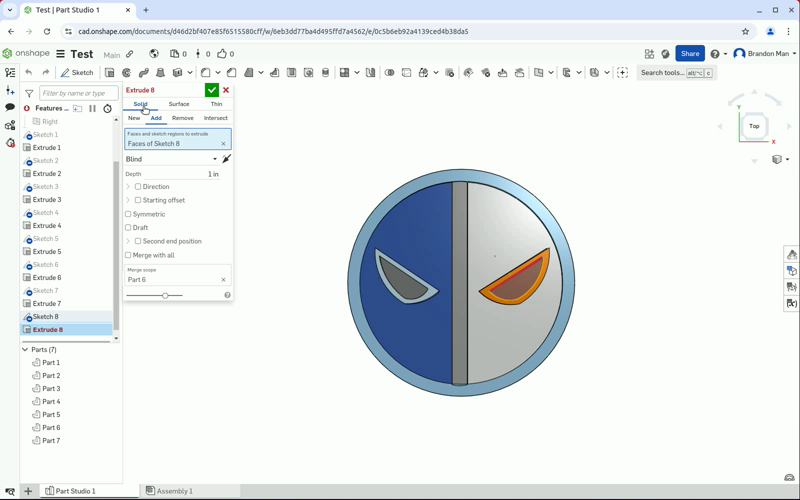
click(143, 106)
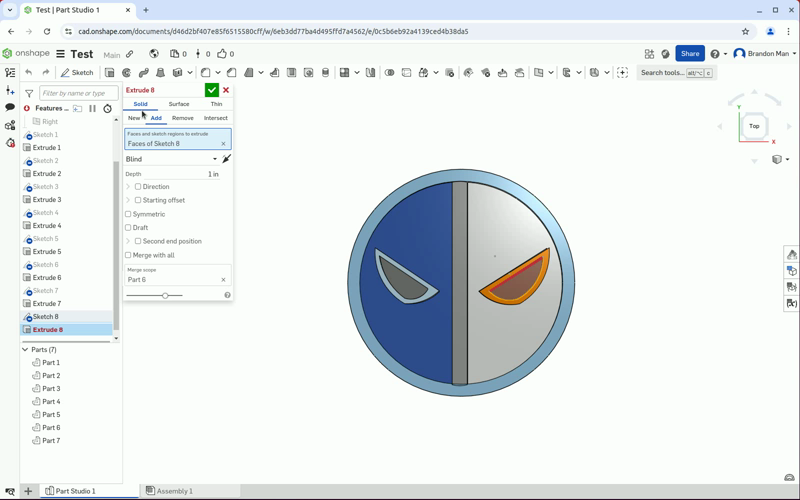
mouse_move(137, 120)
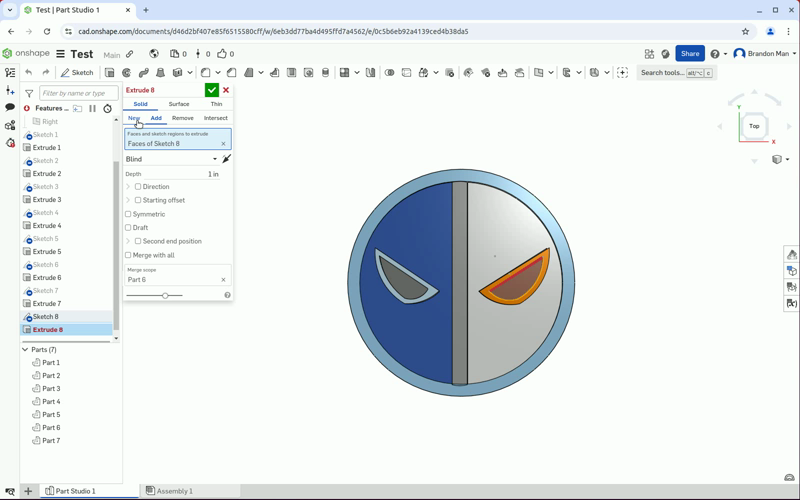
click(137, 120)
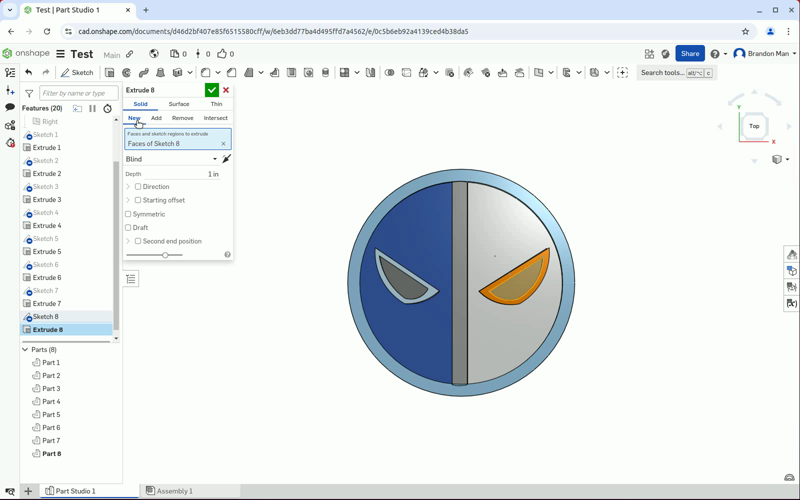
key(tab, 4)
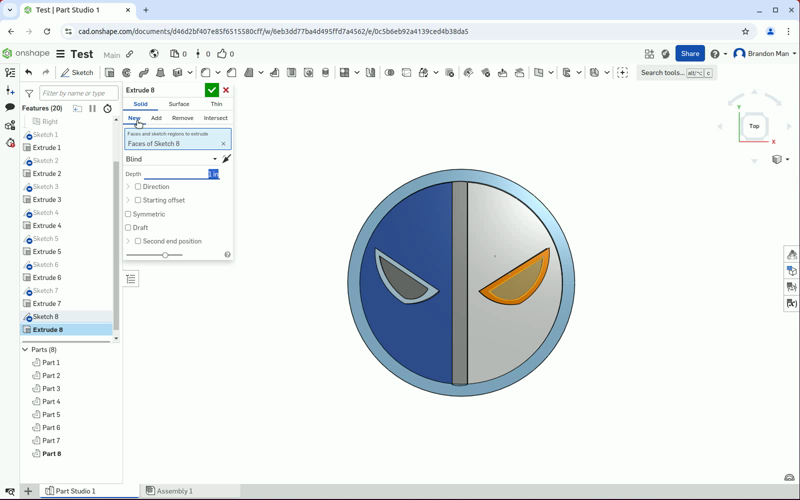
text(2.648)
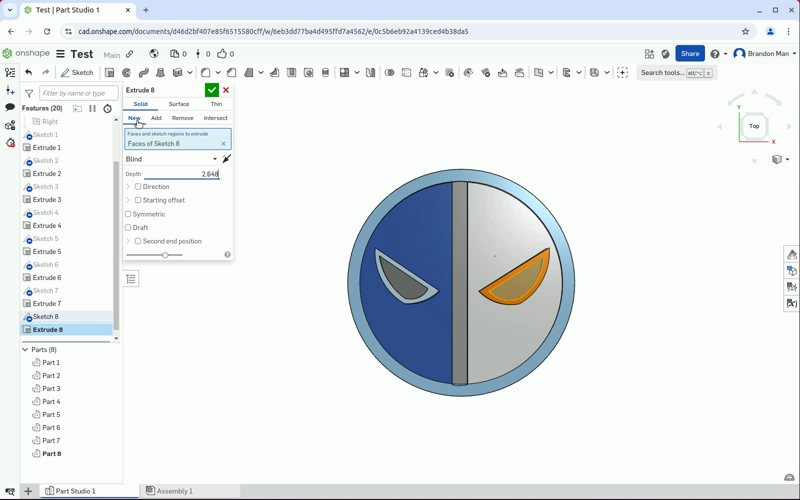
key(enter)
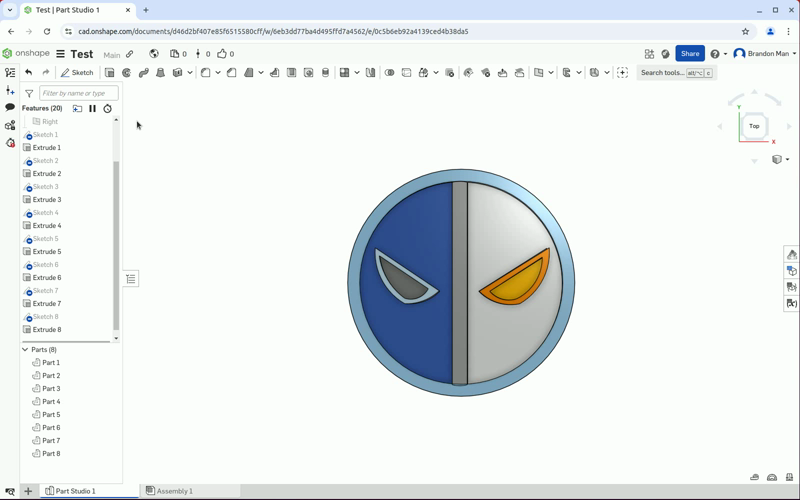
key(shift+h)
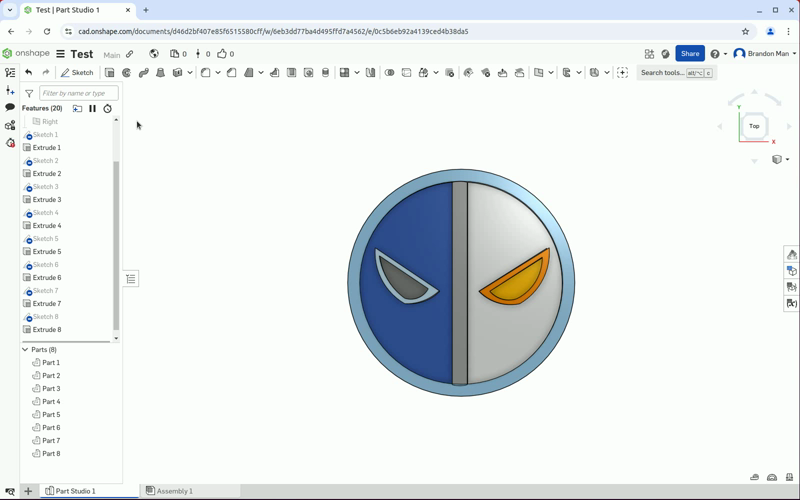
key(shift+h)
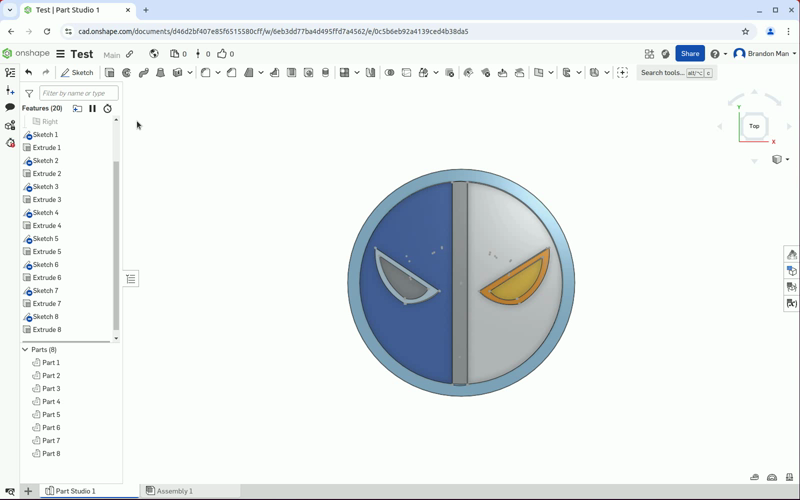
key(shift+7)
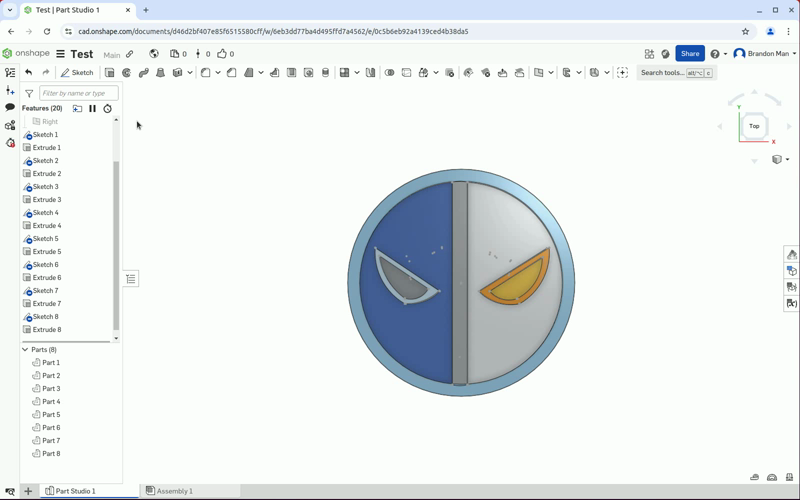
key(up, 3)
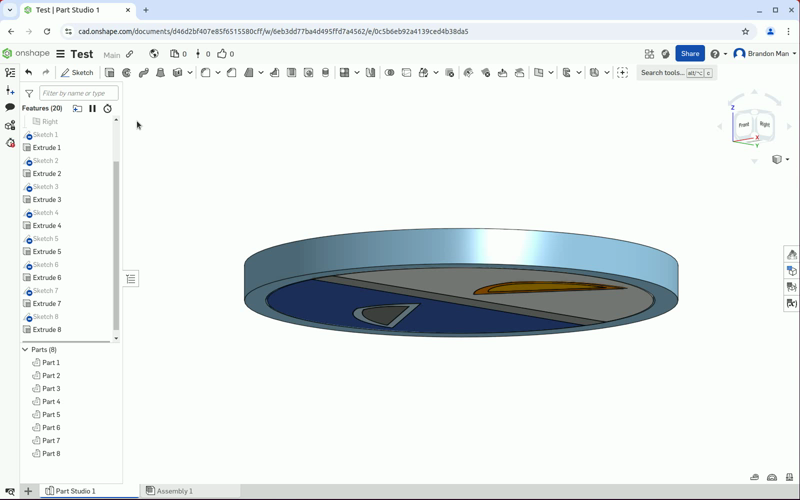
key(left, 3)
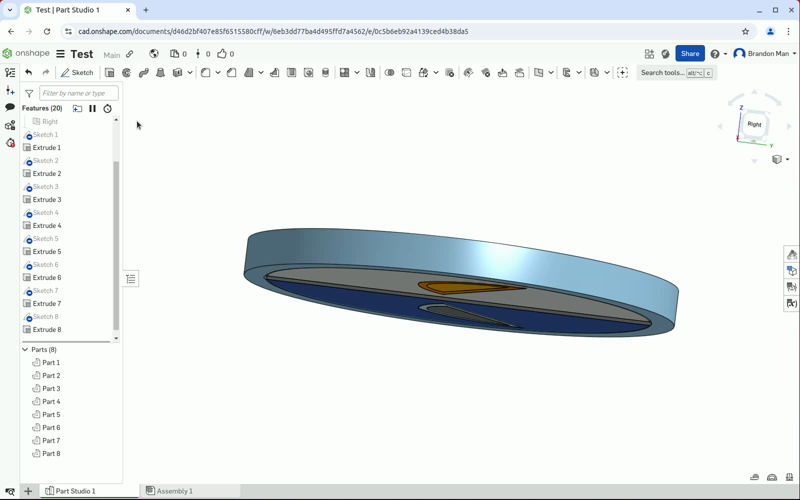
key(right, 3)
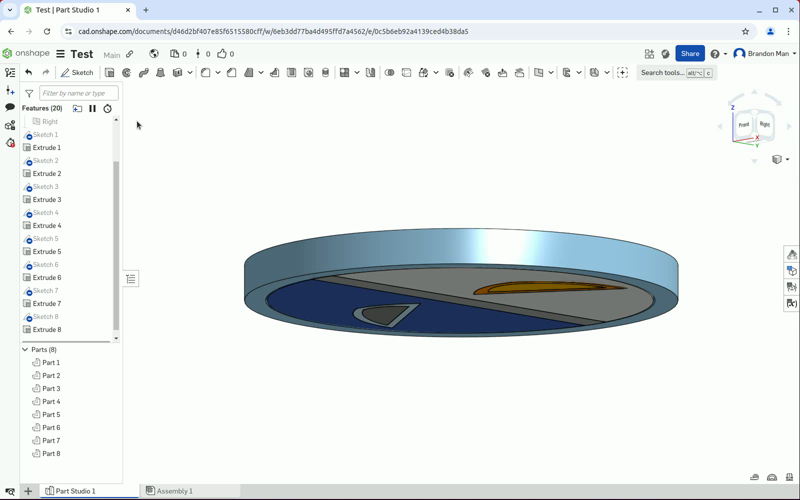
key(down, 3)
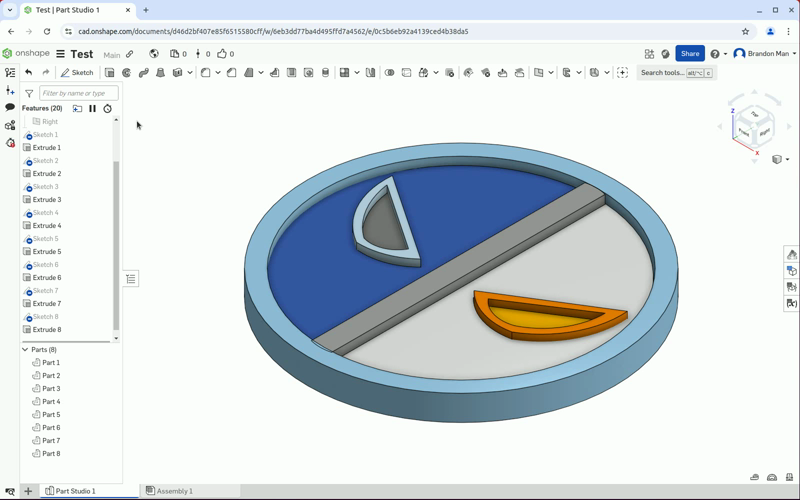
mouse_move(69, 137)
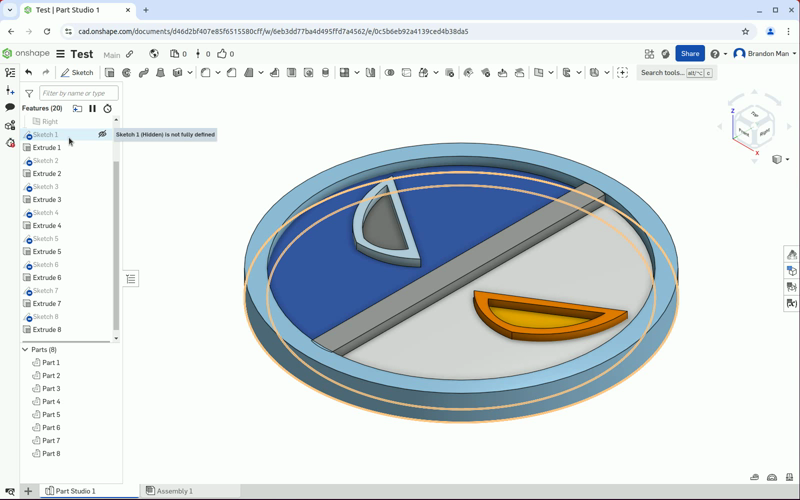
click(69, 137)